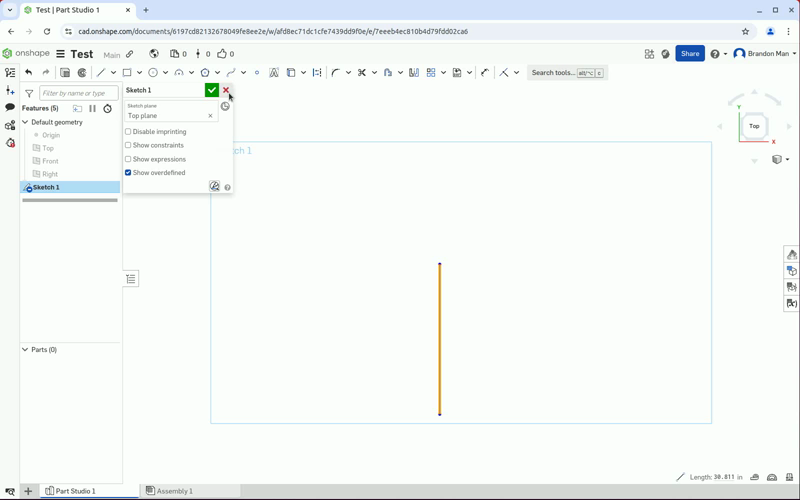
key(shift+h)
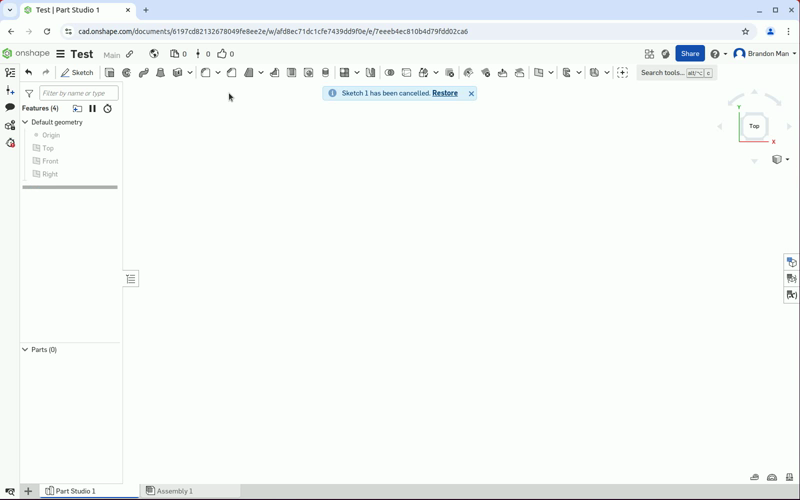
mouse_move(73, 352)
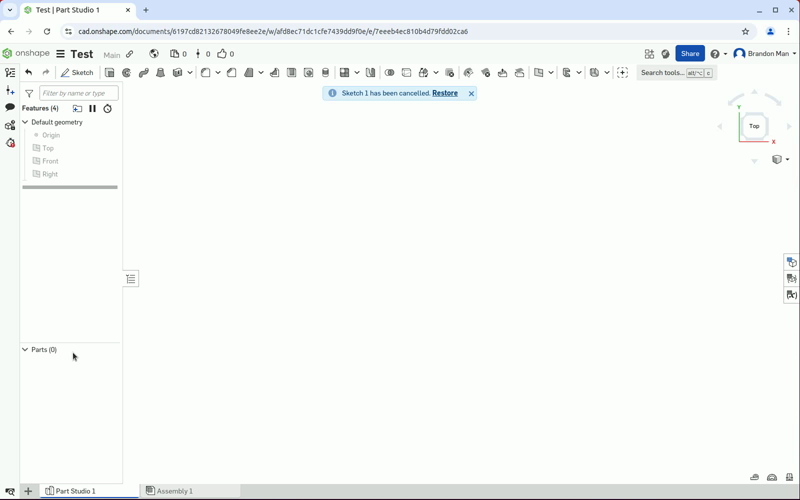
key(y)
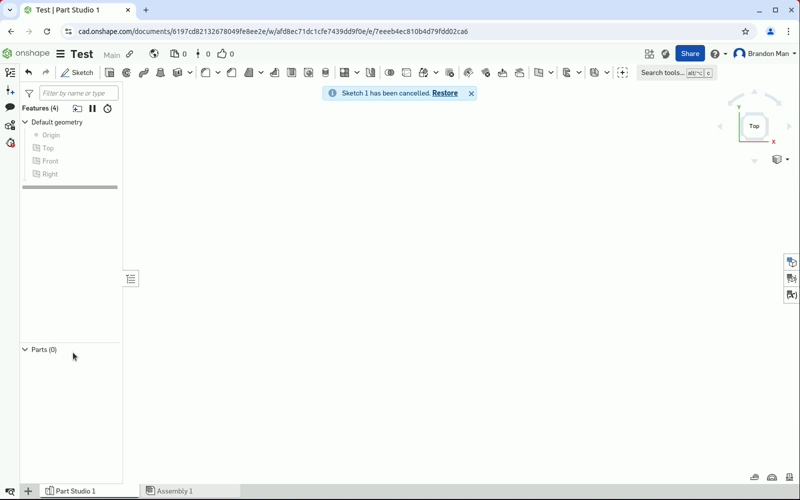
key(shift+p)
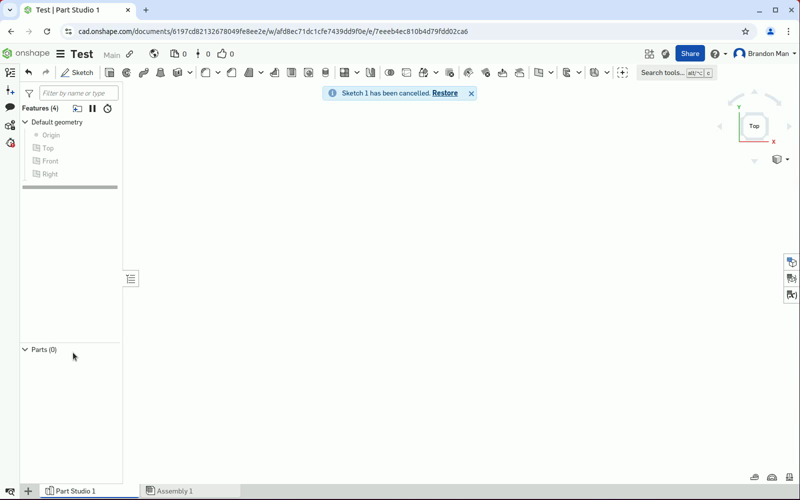
key(space)
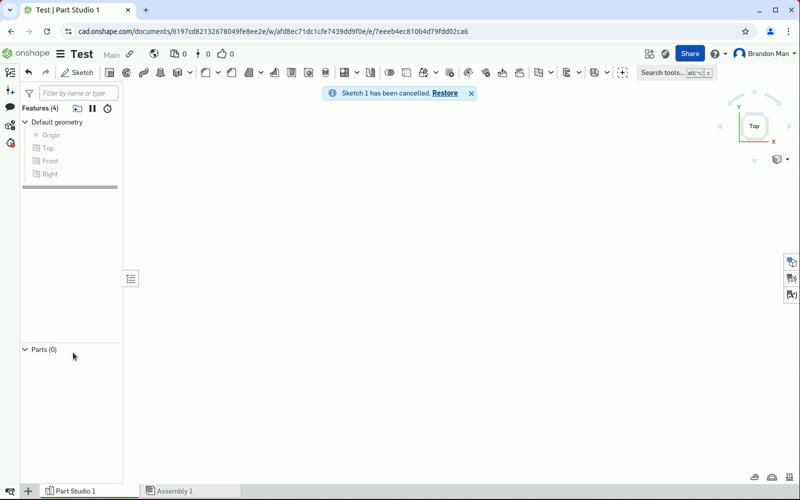
key_down(shift)
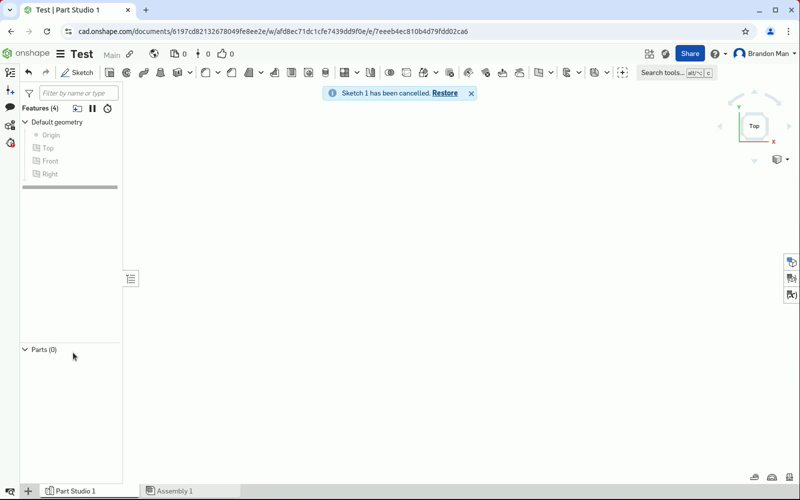
key(up)
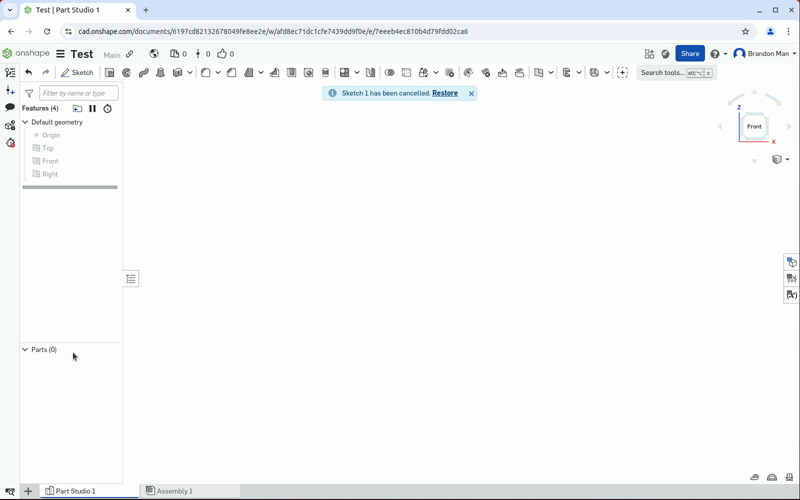
key_up(shift)
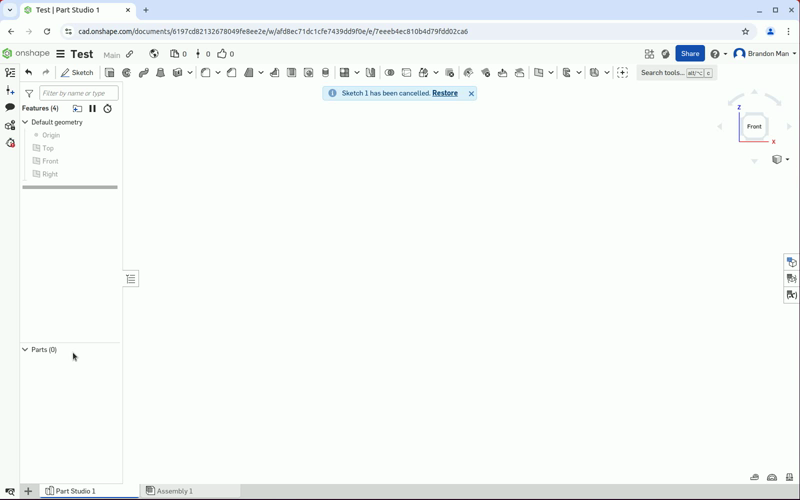
mouse_move(73, 352)
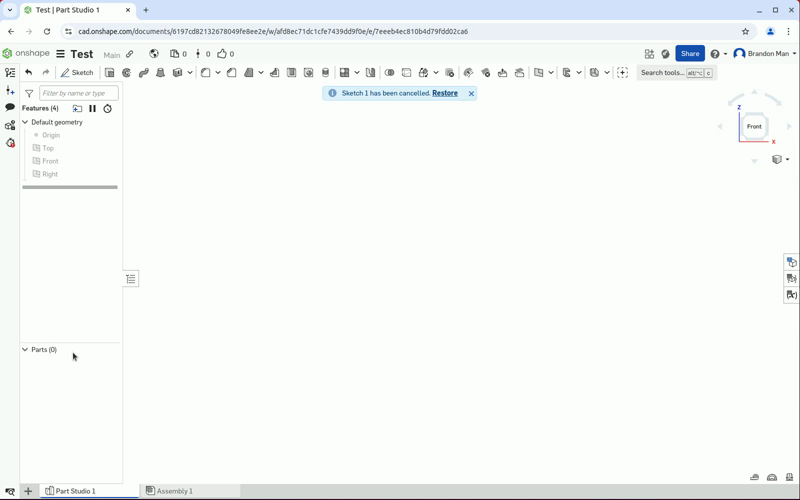
key(shift+y)
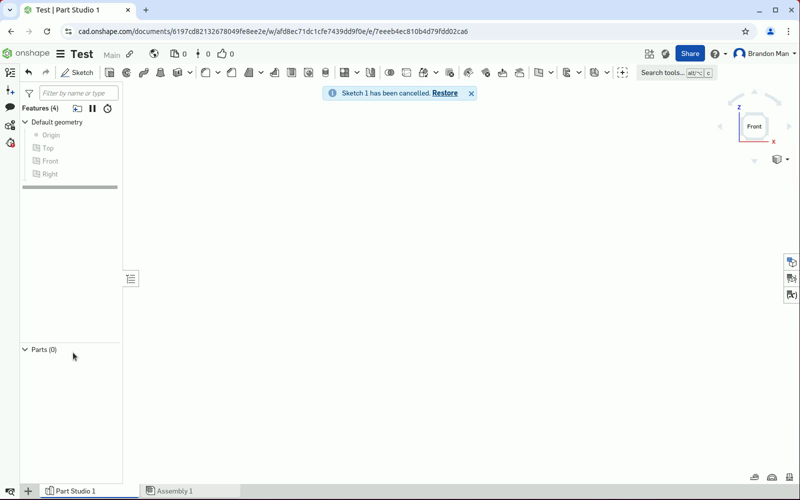
key(shift+s)
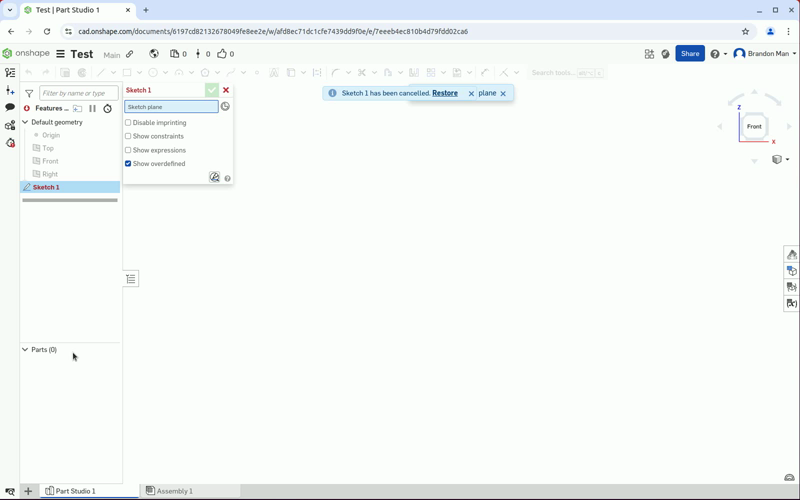
mouse_move(73, 163)
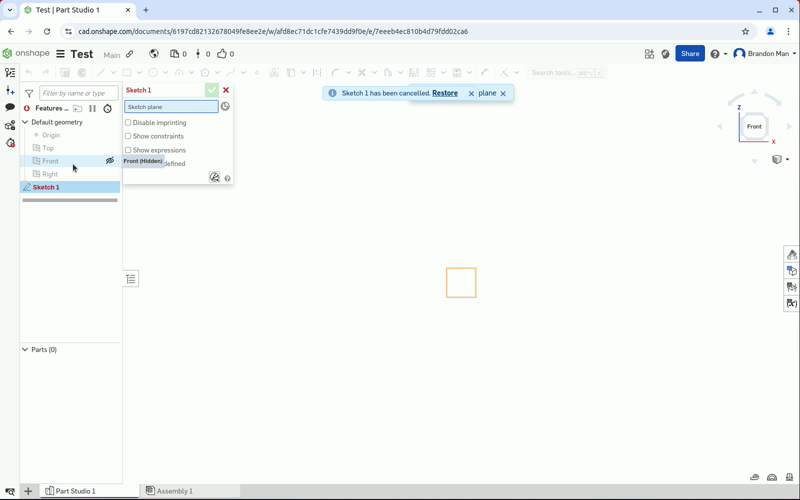
click(73, 163)
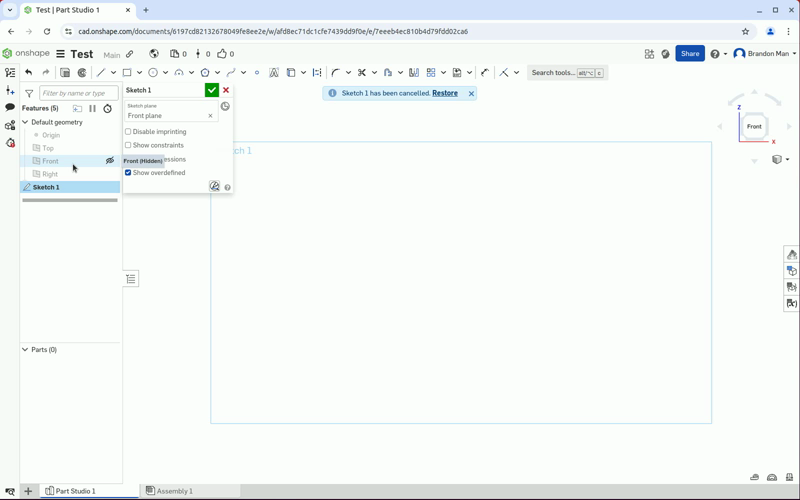
mouse_move(73, 352)
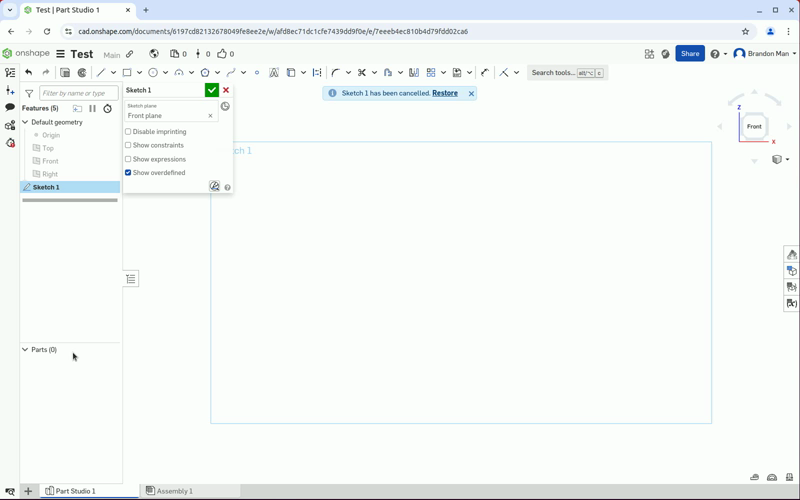
key(y)
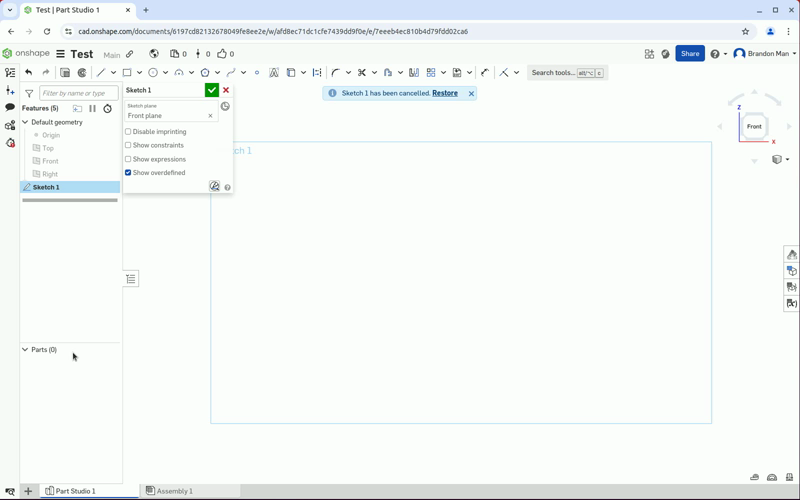
key(l)
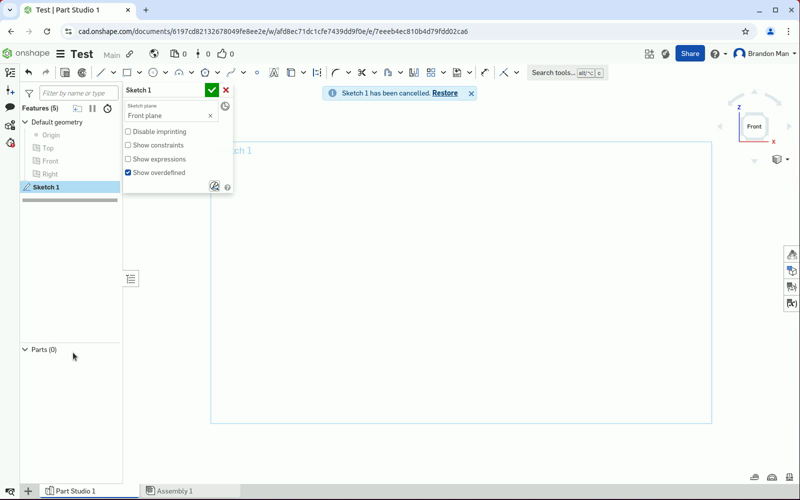
key_down(shift)
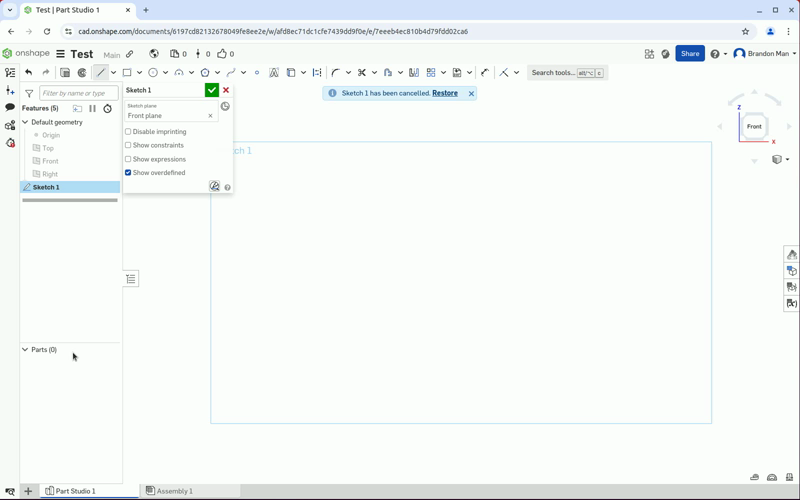
mouse_move(348, 348)
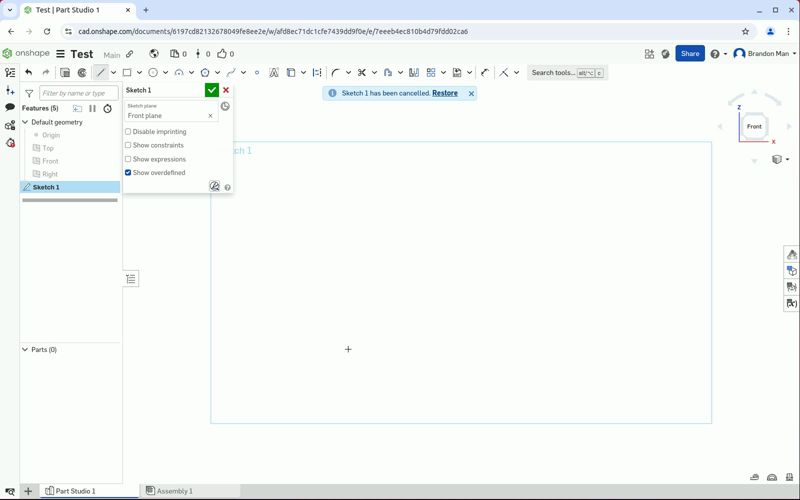
click(348, 348)
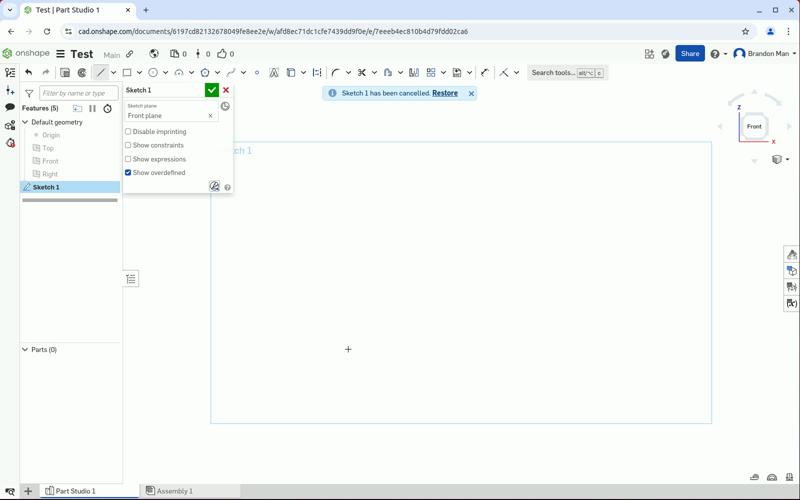
key_up(shift)
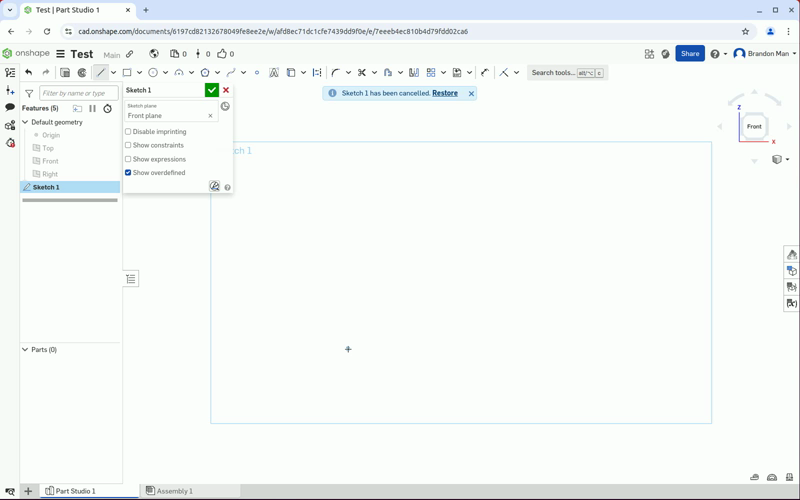
key_down(shift)
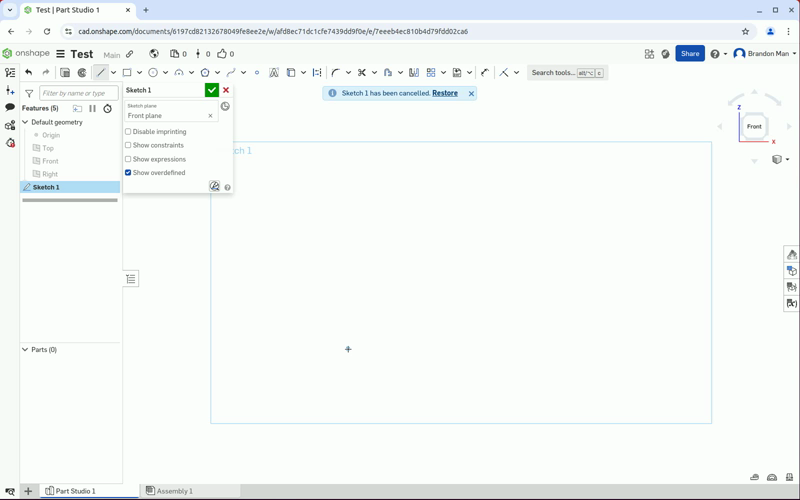
mouse_move(422, 348)
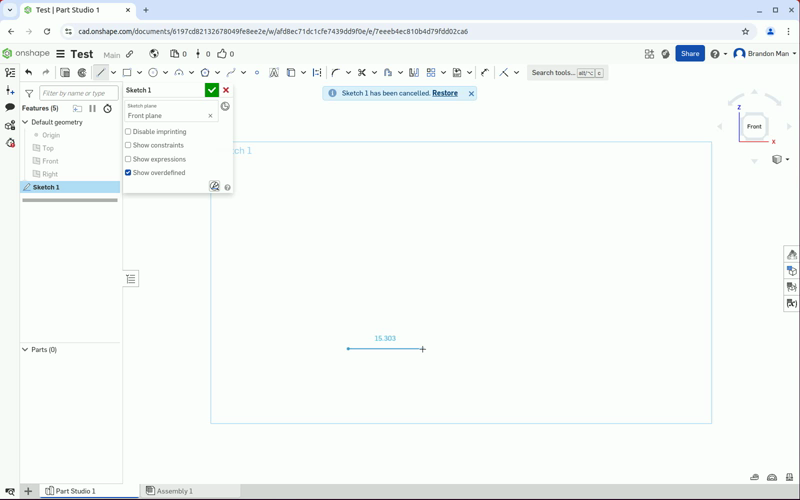
click(422, 348)
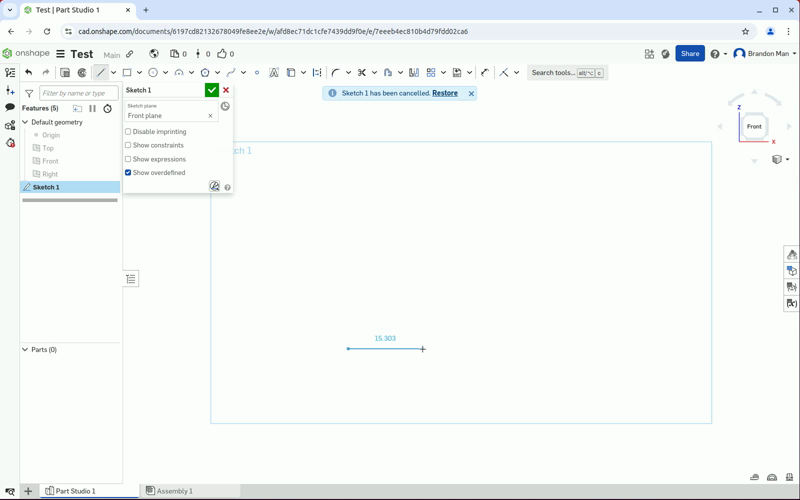
key_up(shift)
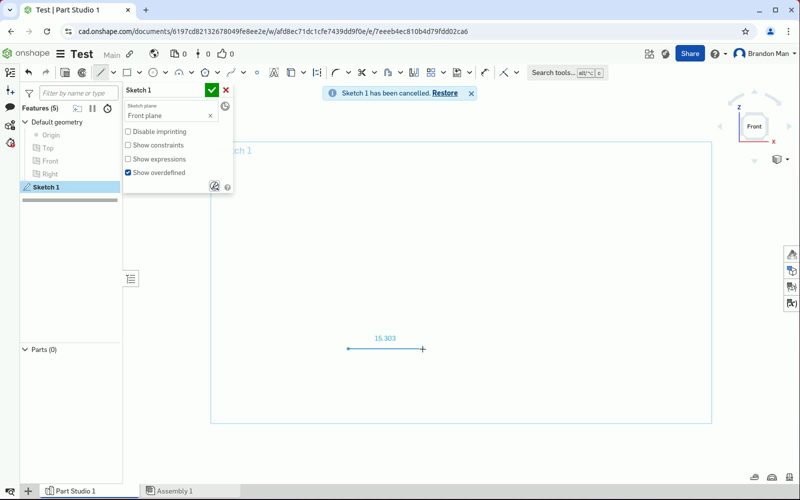
key(esc)
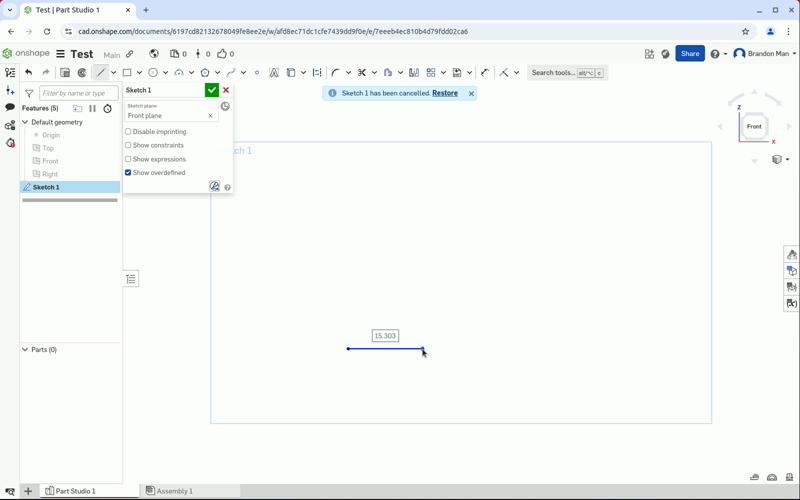
key(a)
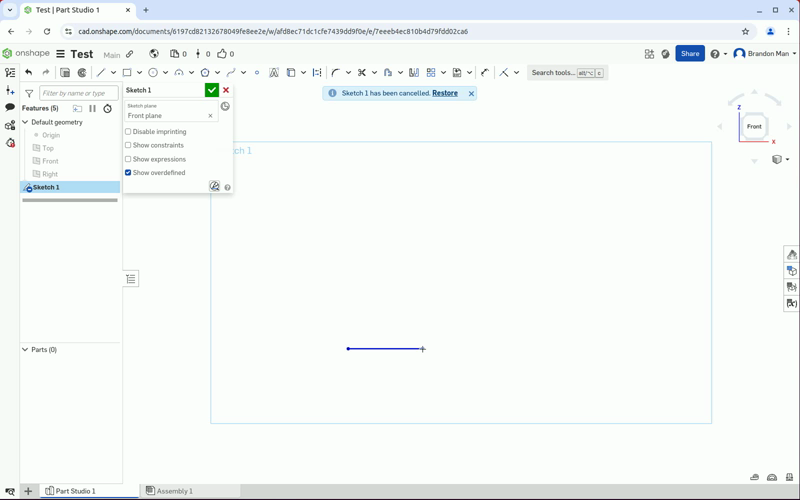
mouse_move(422, 348)
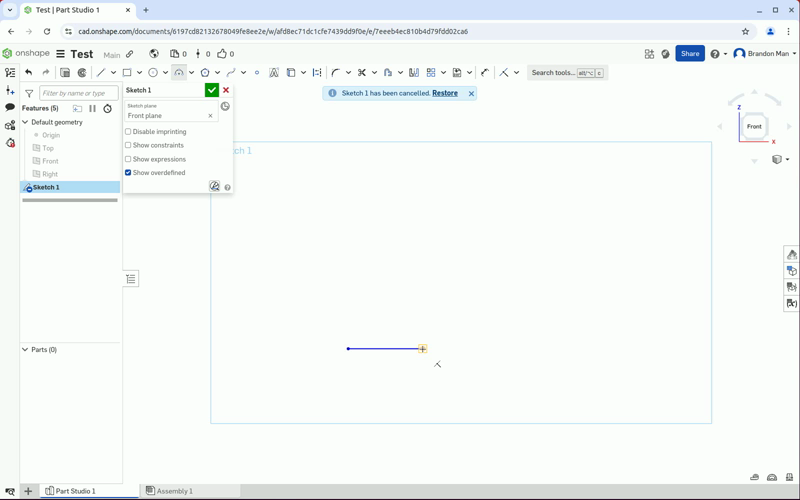
click(422, 348)
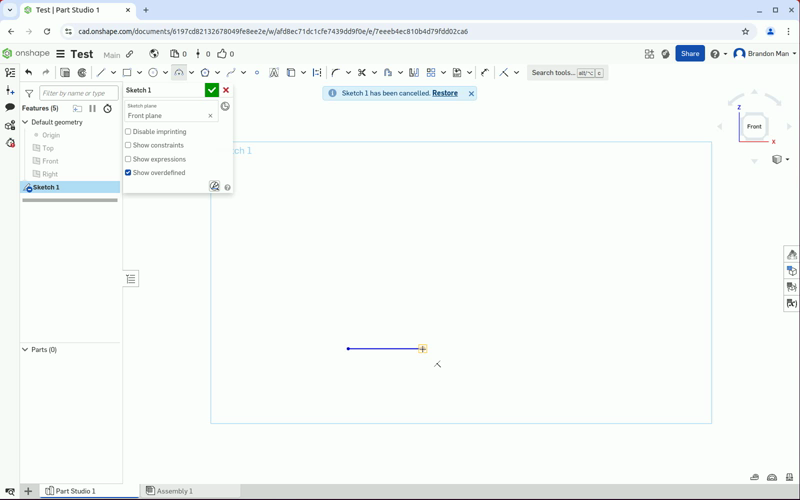
key_down(shift)
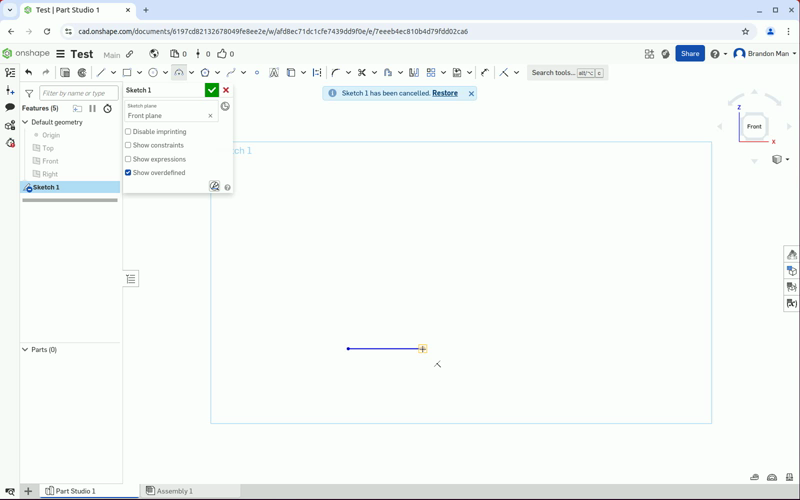
mouse_move(437, 279)
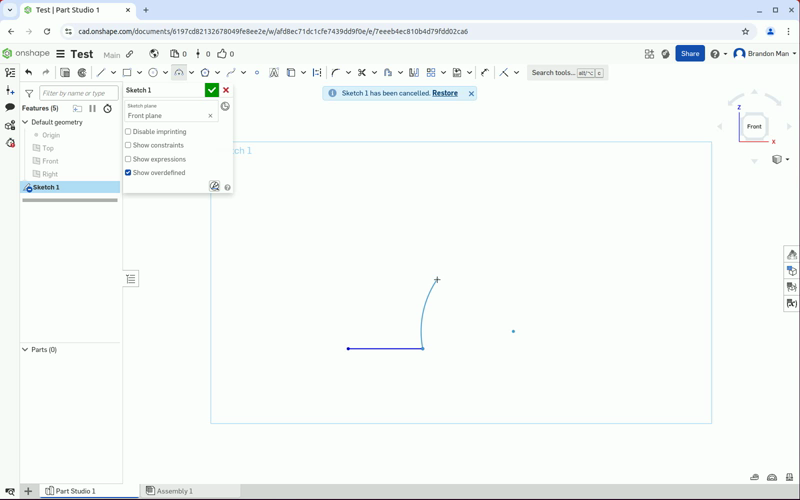
click(437, 279)
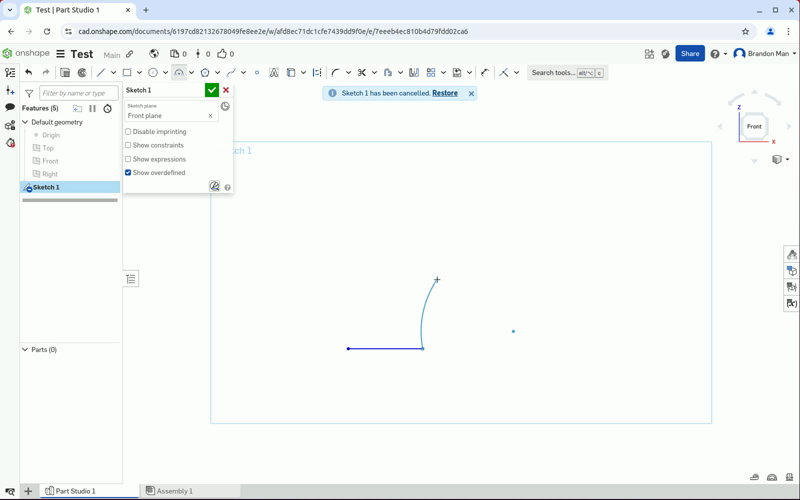
mouse_move(457, 319)
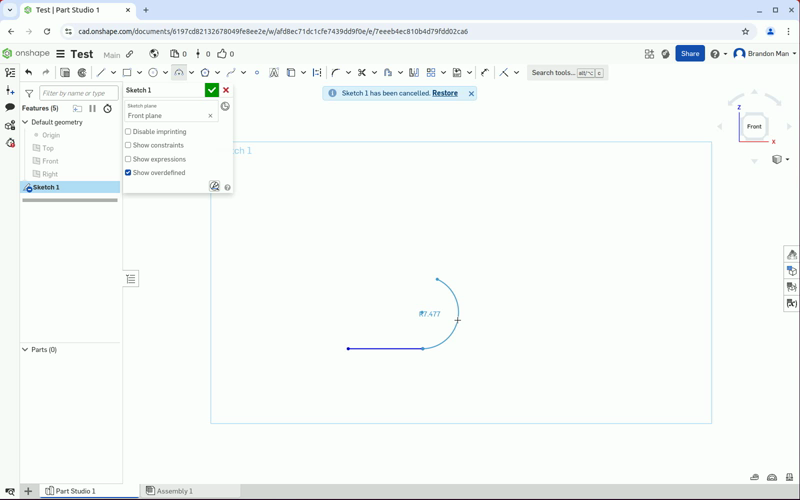
click(457, 319)
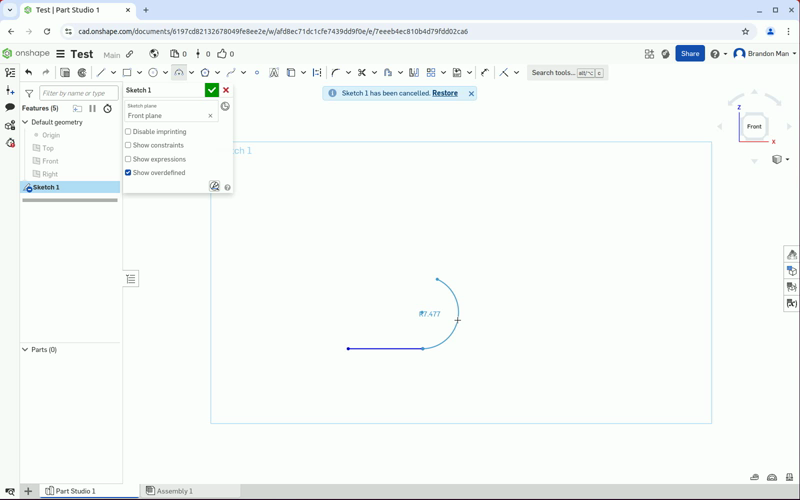
key_up(shift)
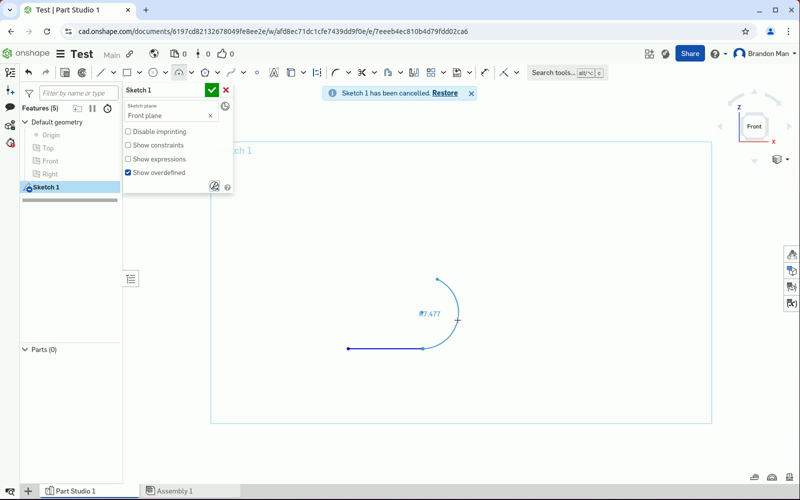
mouse_move(437, 279)
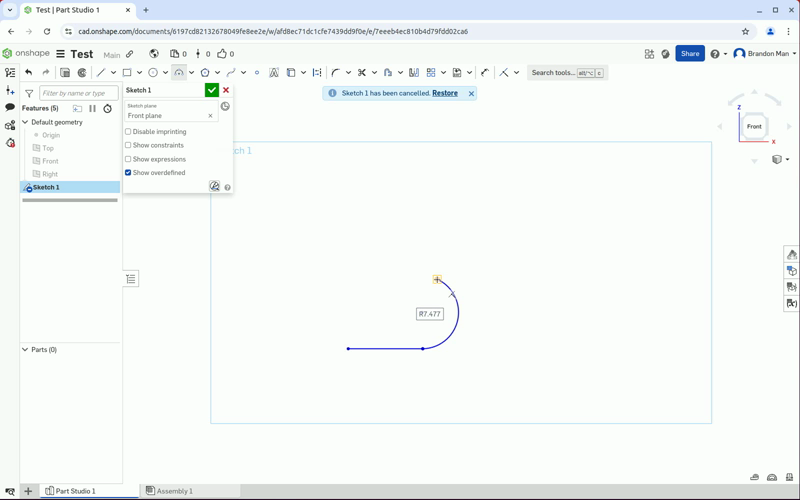
click(437, 279)
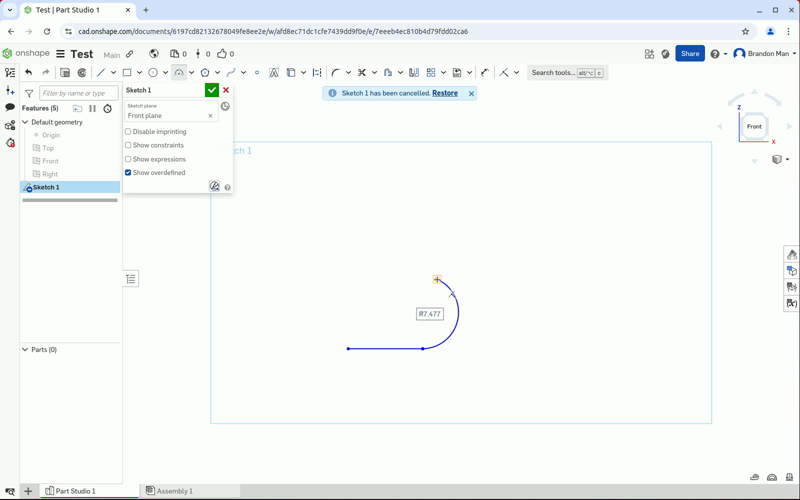
key_down(shift)
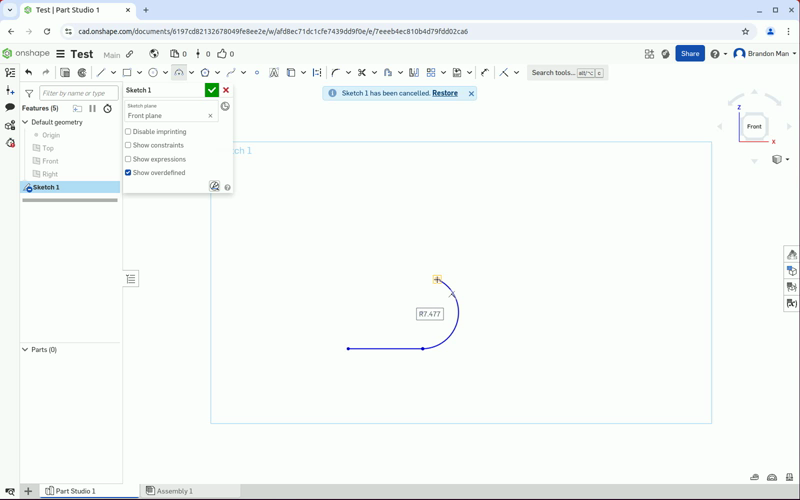
mouse_move(422, 222)
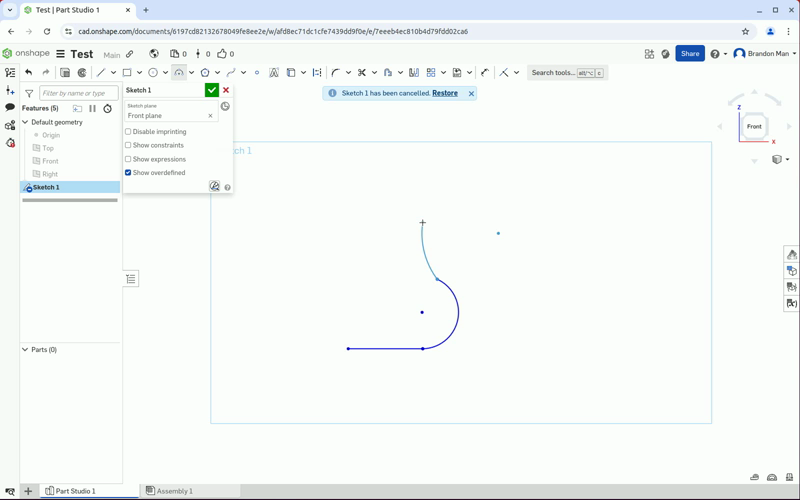
click(422, 222)
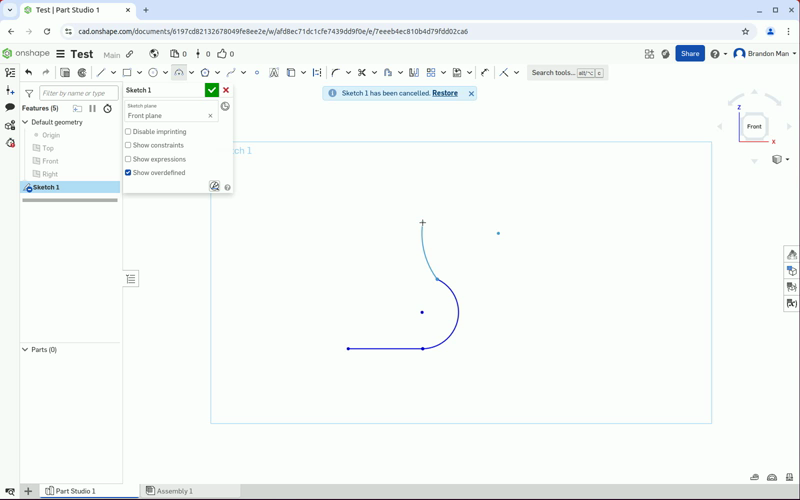
mouse_move(451, 245)
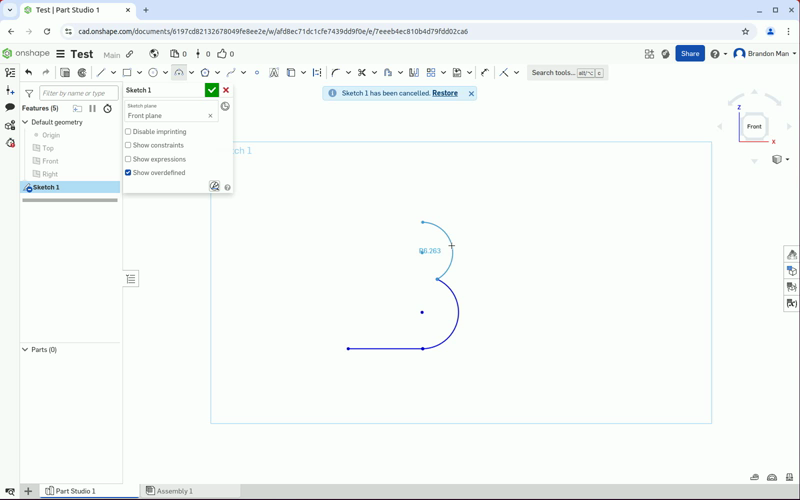
click(451, 245)
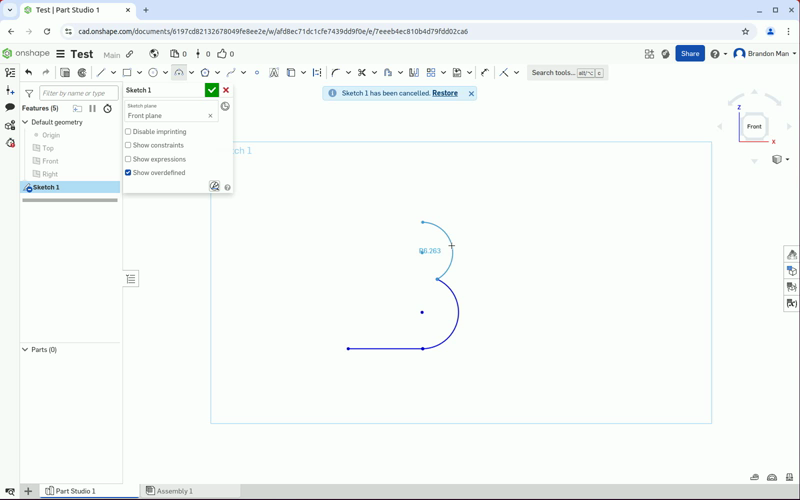
key_up(shift)
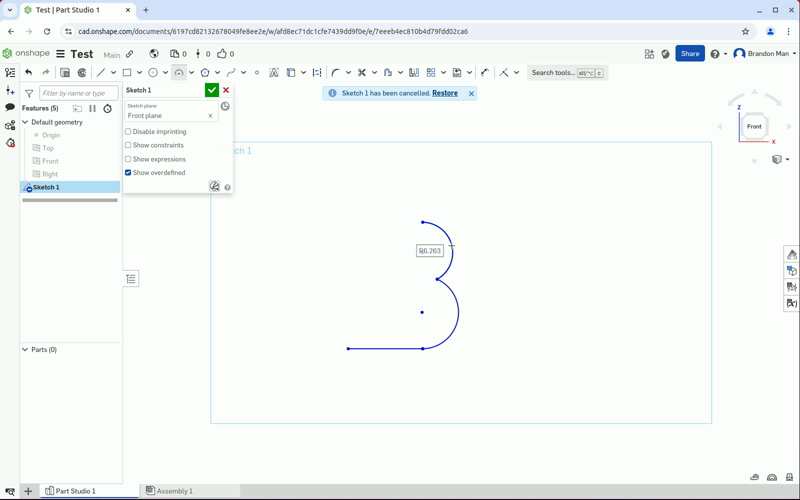
key(esc)
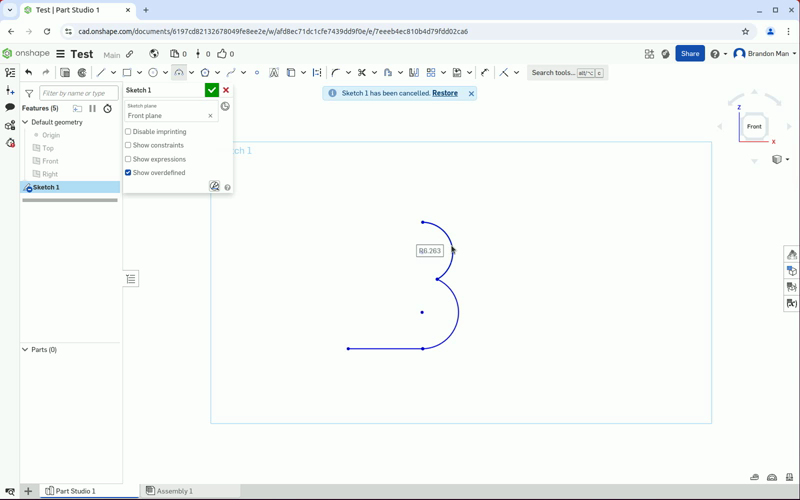
key(l)
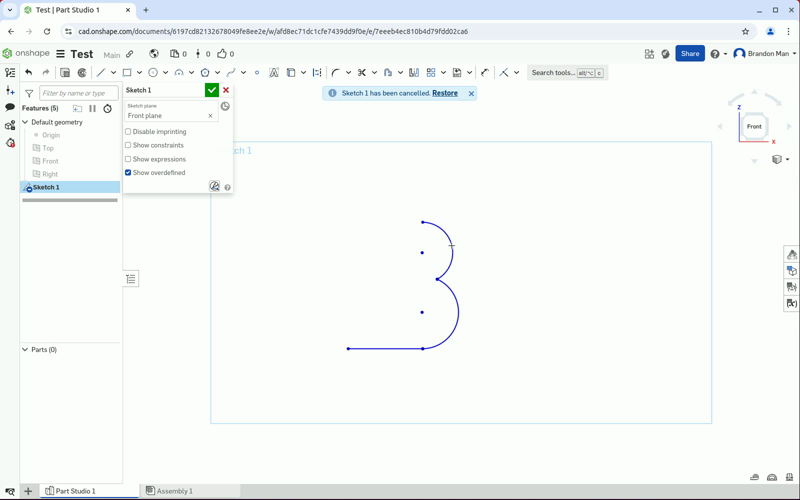
mouse_move(422, 222)
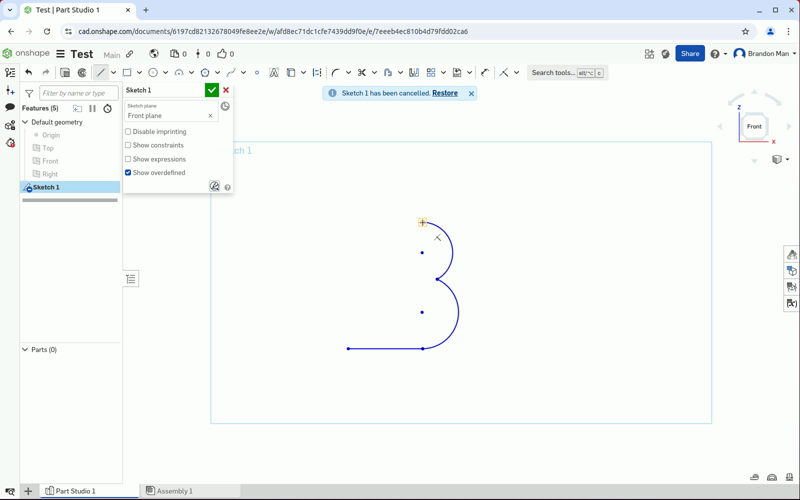
click(422, 222)
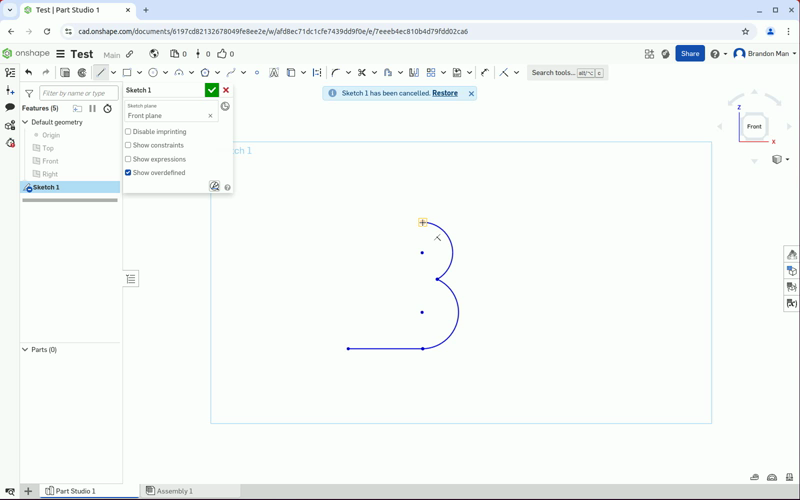
key_down(shift)
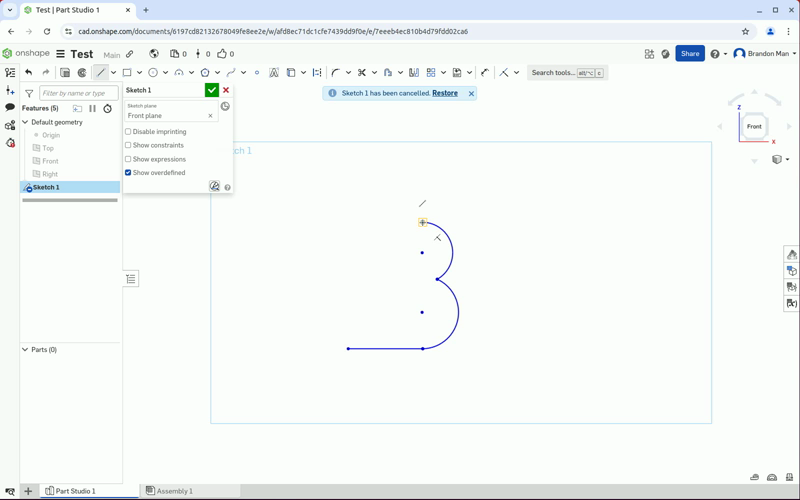
mouse_move(348, 222)
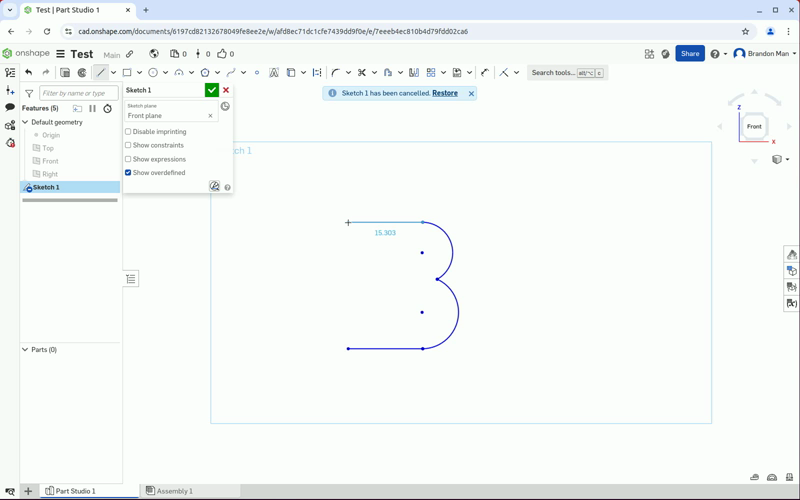
click(348, 222)
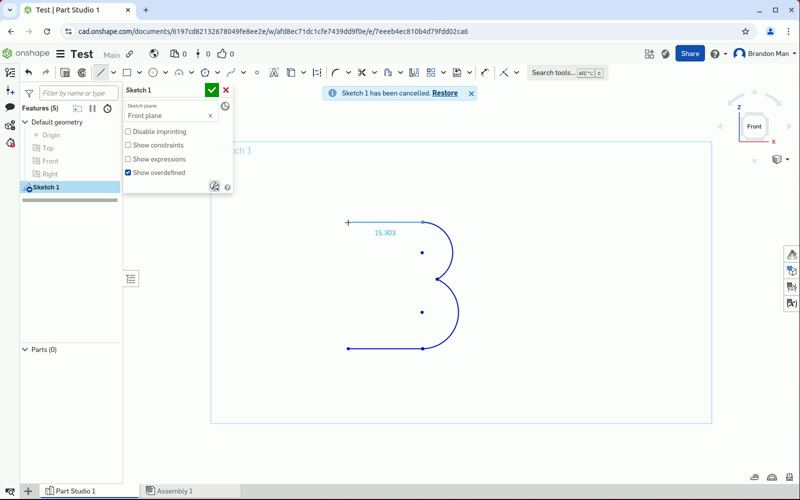
key_up(shift)
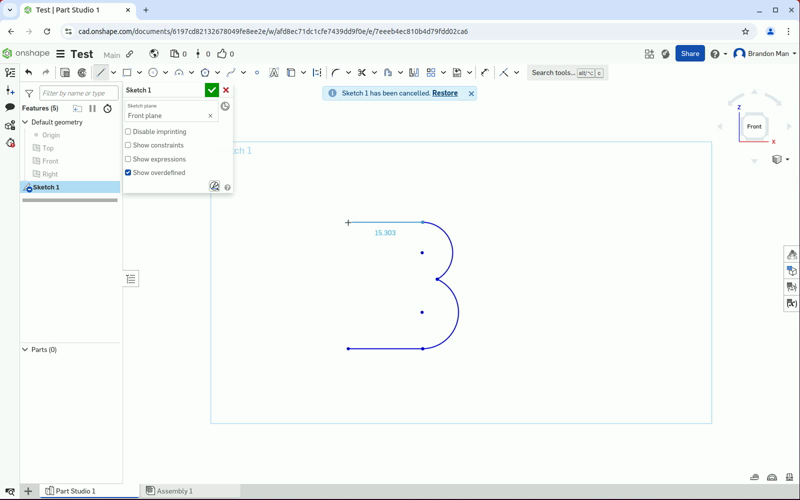
key_down(shift)
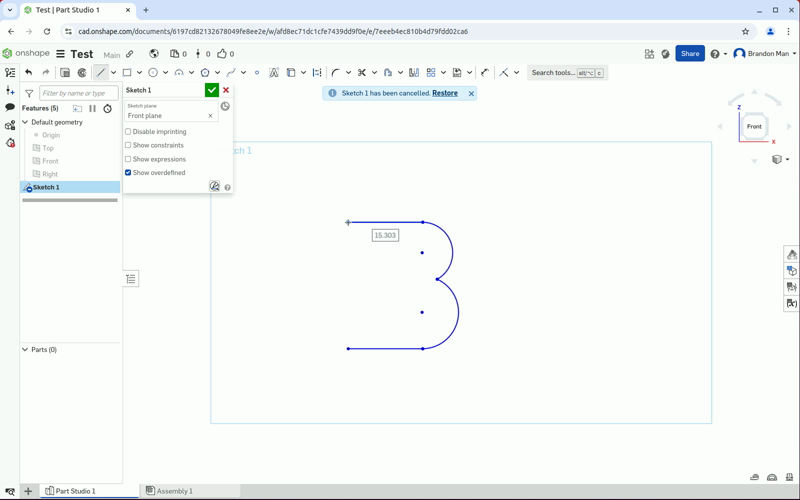
mouse_move(348, 348)
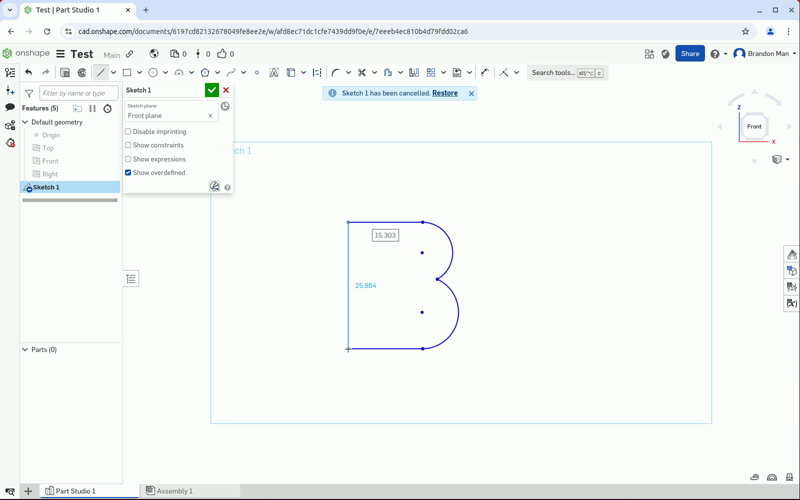
key_up(shift)
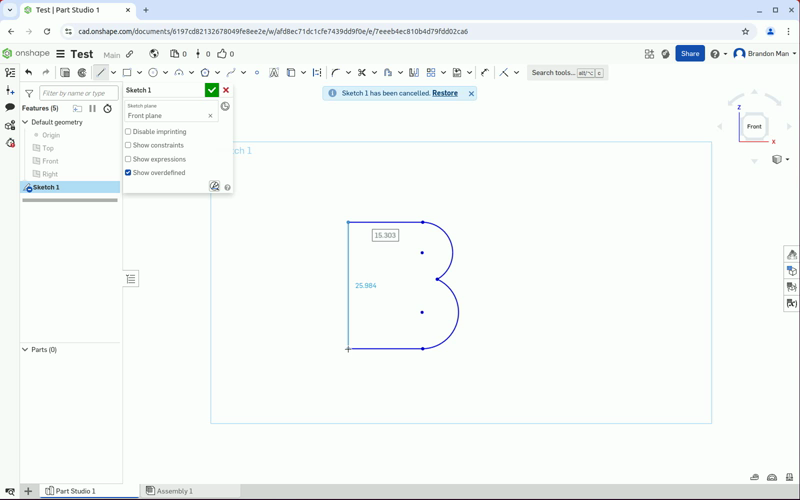
click(348, 348)
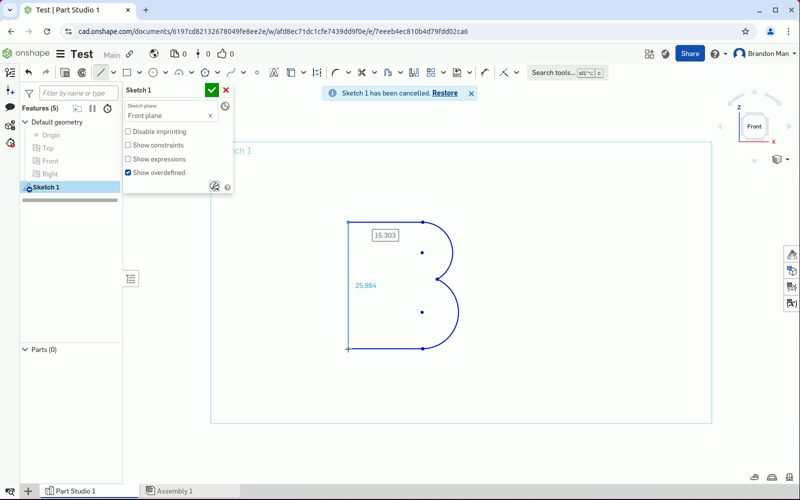
key(esc)
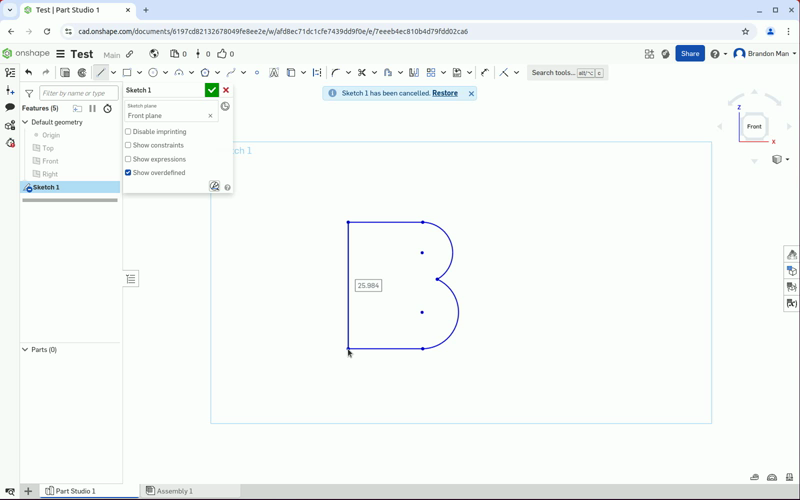
mouse_move(438, 251)
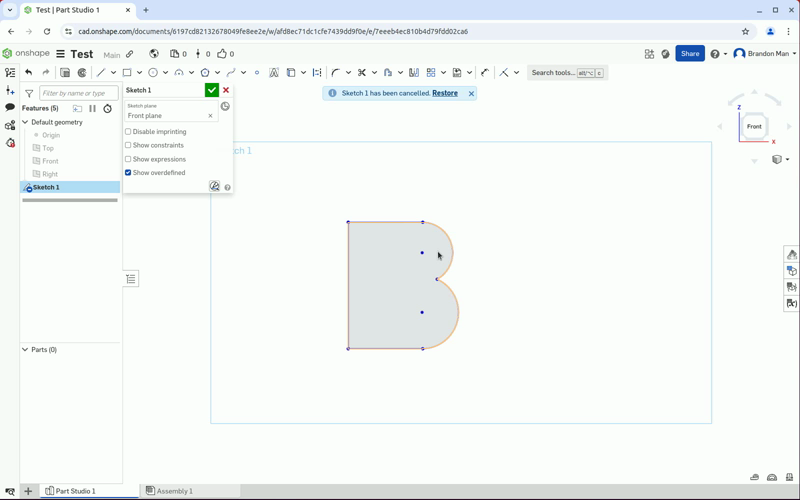
click(438, 251)
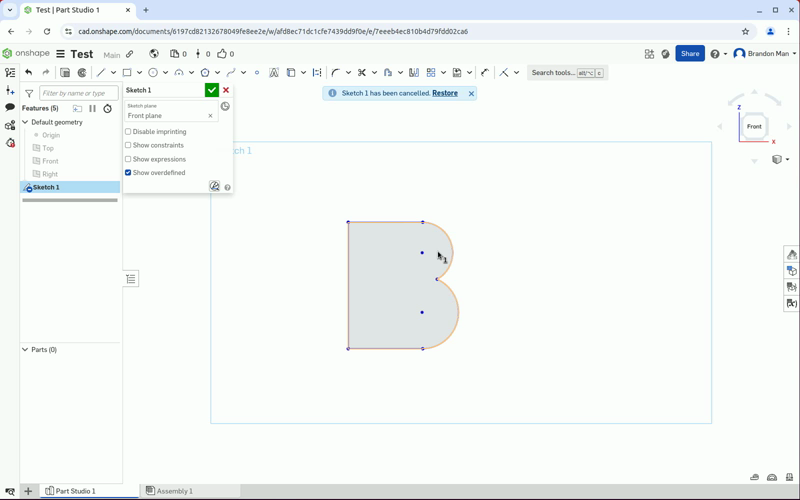
mouse_move(73, 352)
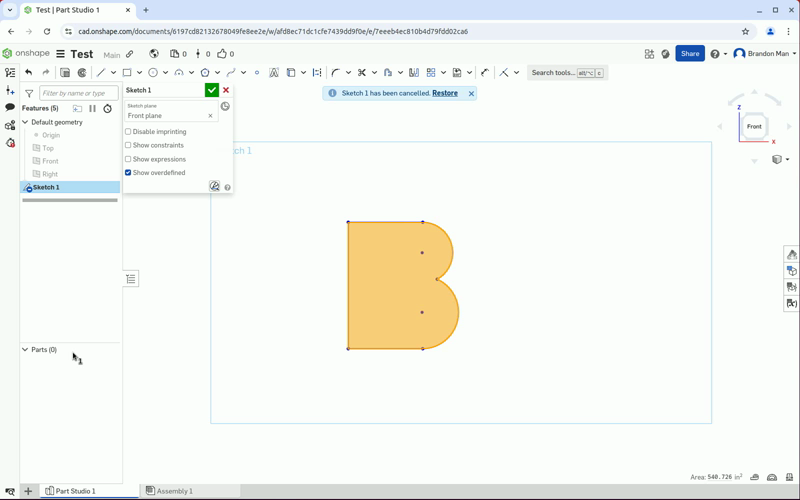
key(shift+y)
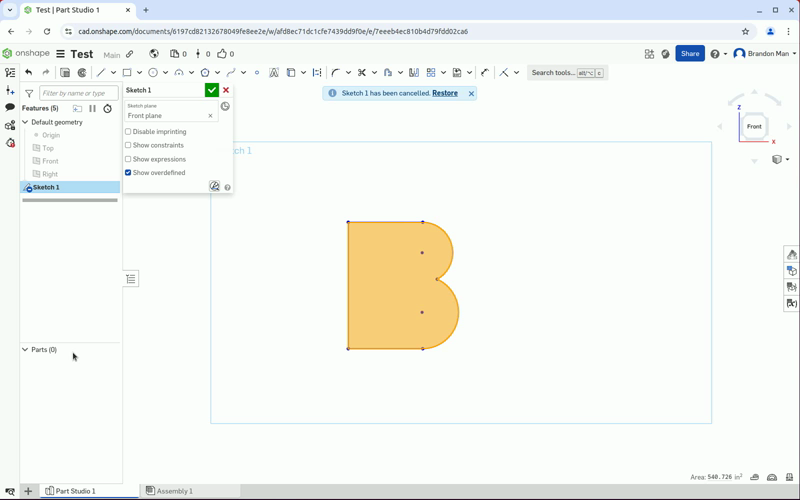
key(shift+e)
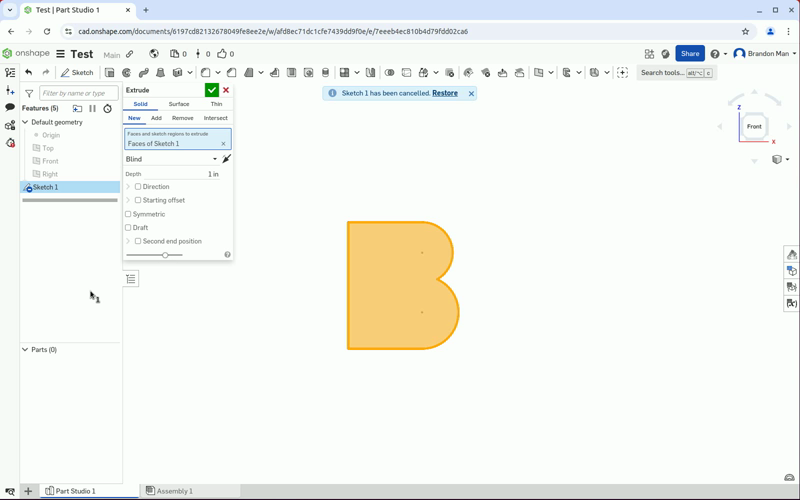
mouse_move(143, 106)
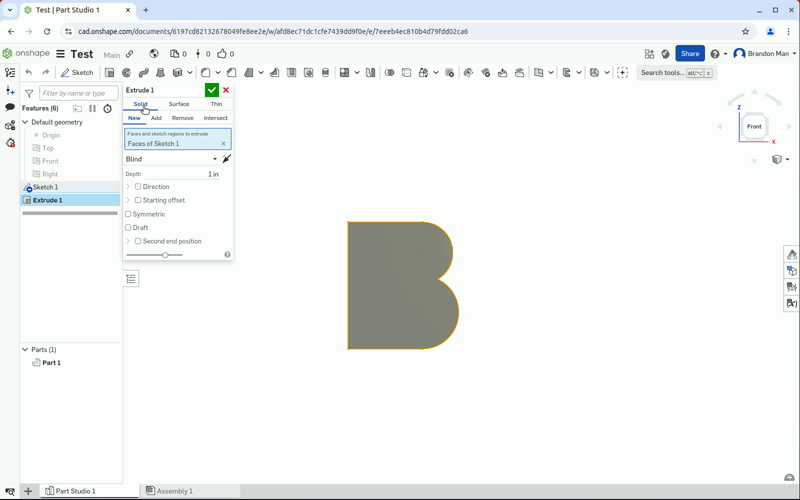
click(143, 106)
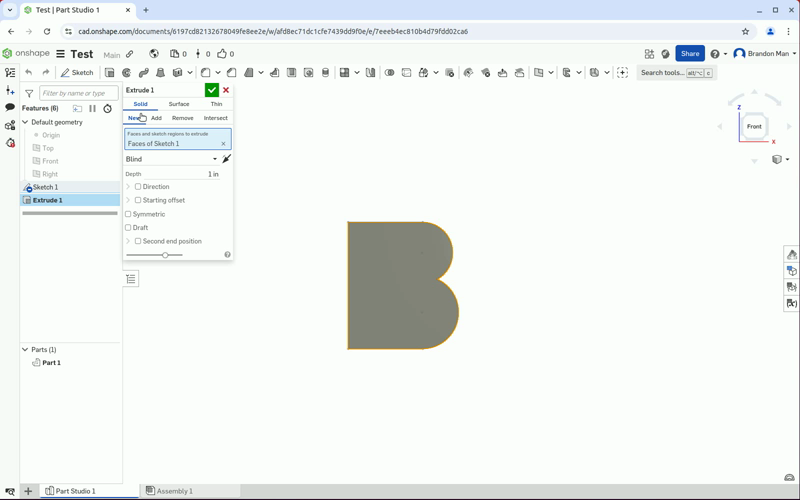
mouse_move(137, 120)
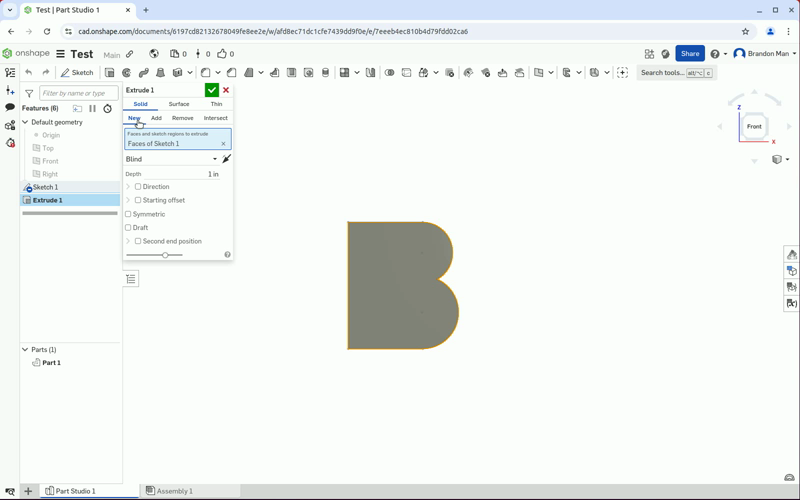
click(137, 120)
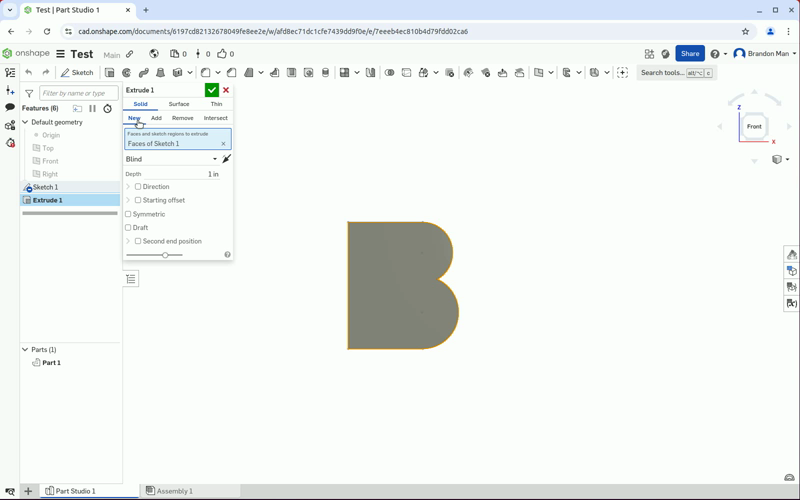
key(tab, 4)
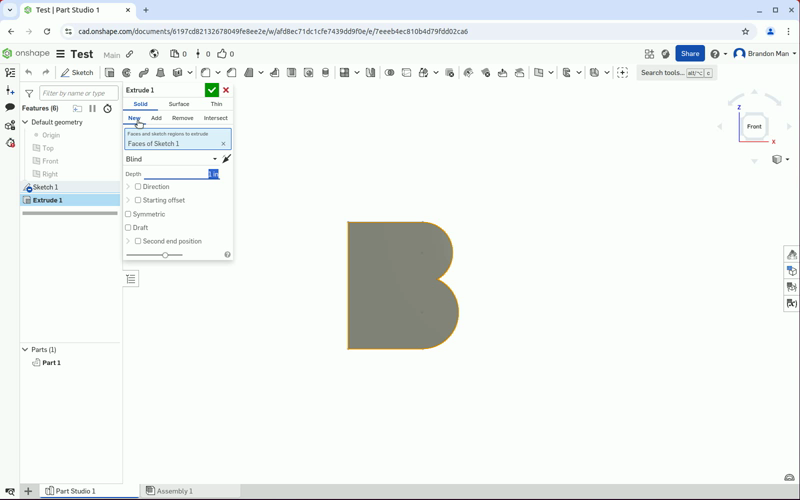
text(6.499)
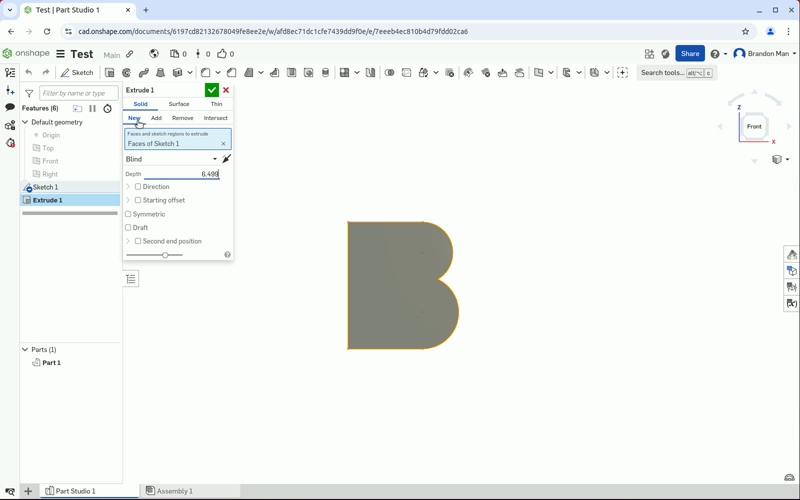
key(enter)
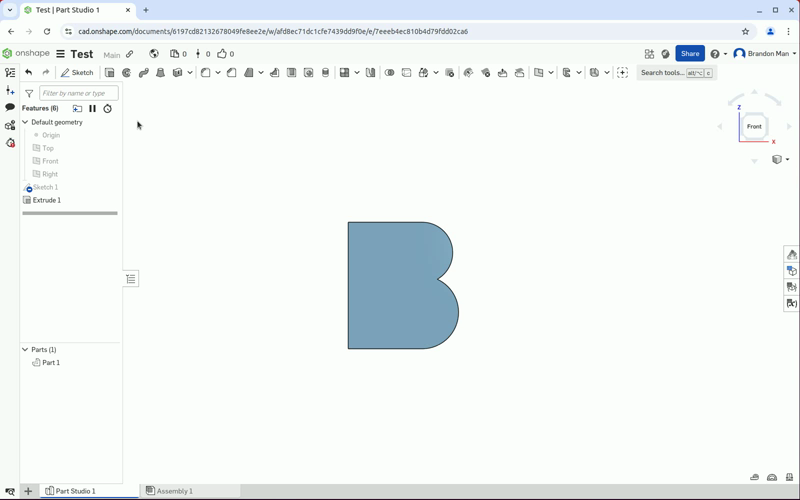
key(shift+h)
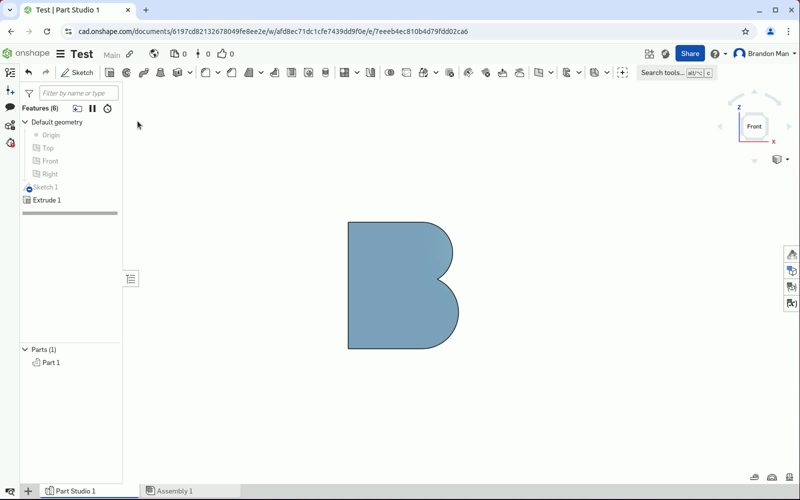
key(shift+h)
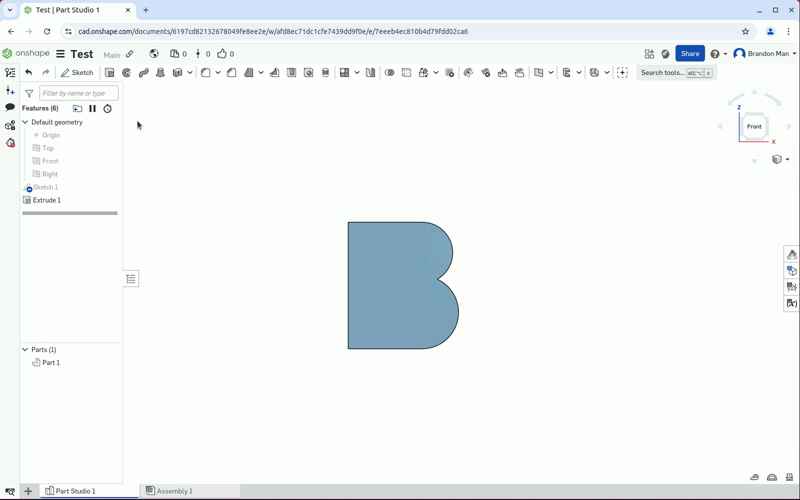
mouse_move(73, 189)
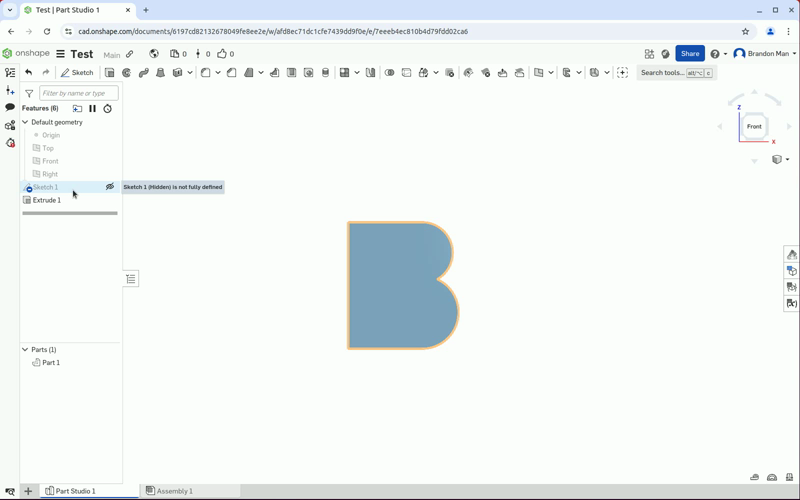
click(73, 189)
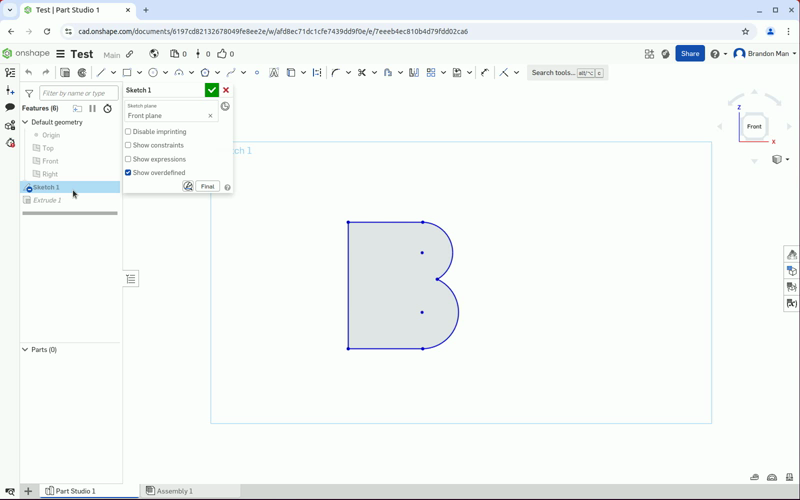
mouse_move(229, 92)
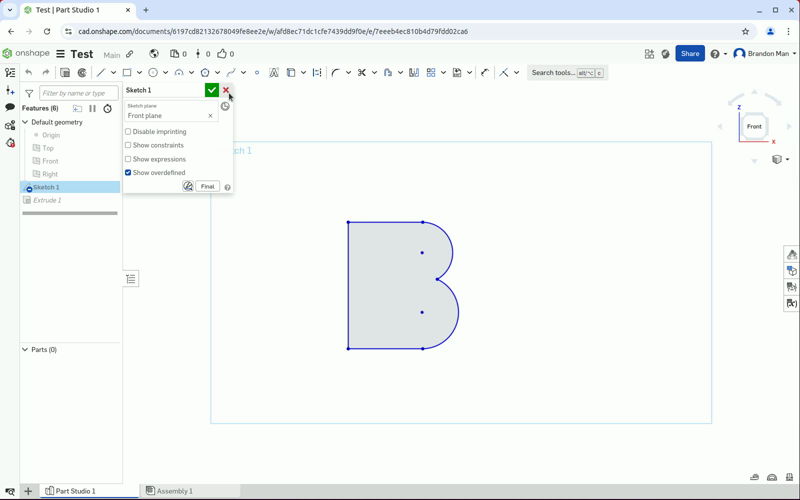
click(229, 92)
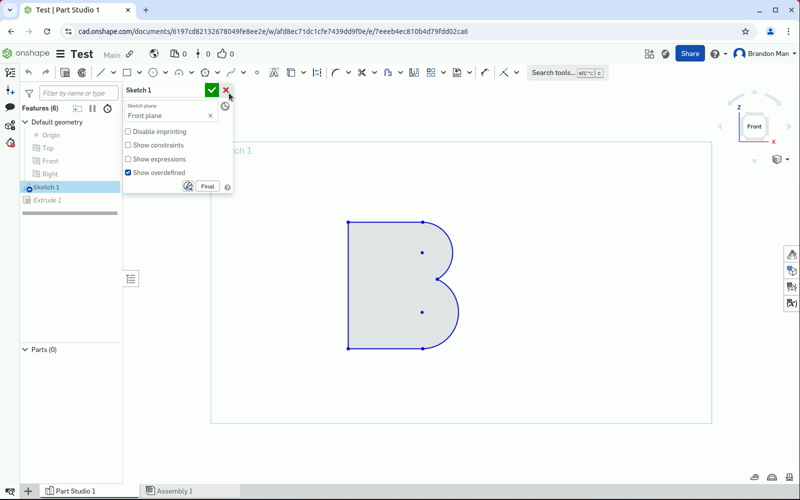
key(shift+s)
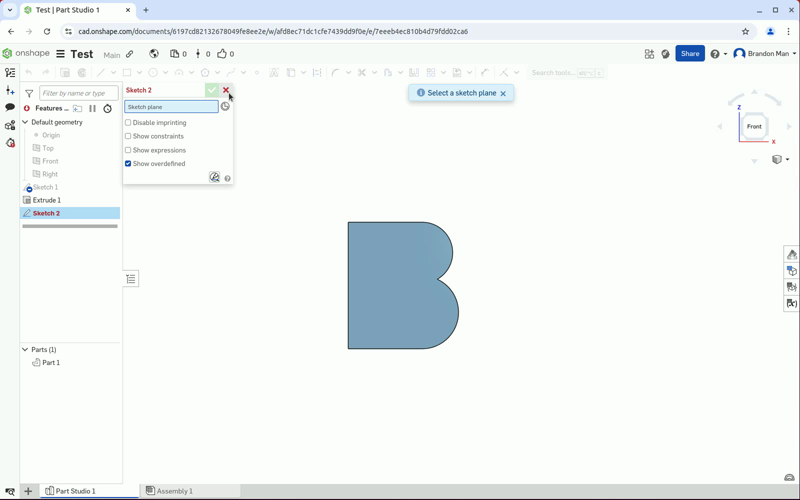
mouse_move(73, 163)
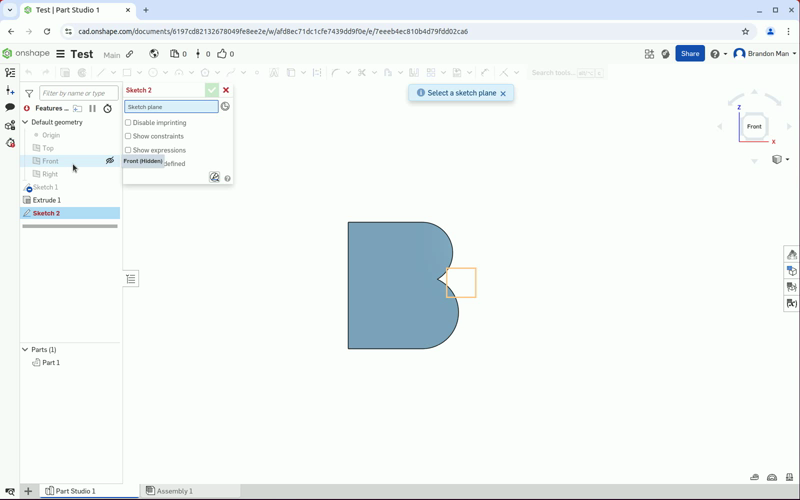
click(73, 163)
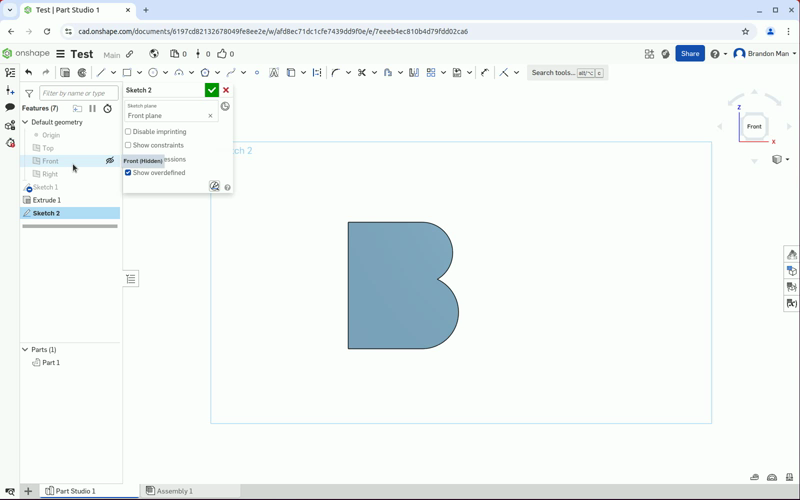
mouse_move(73, 352)
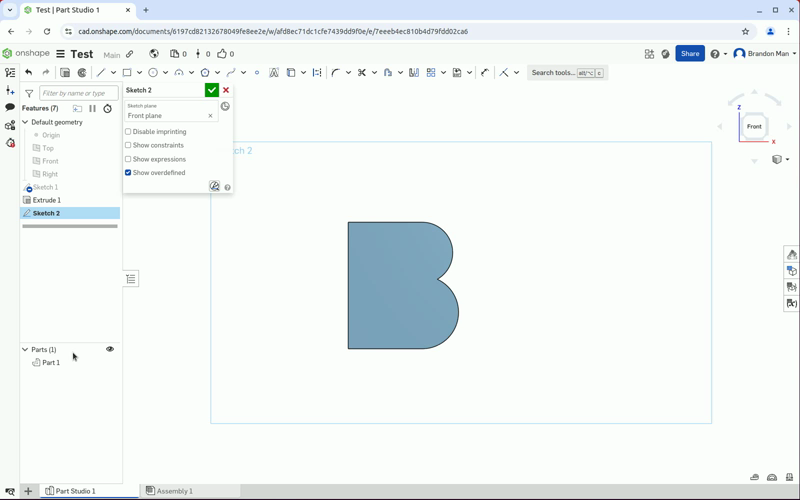
key(y)
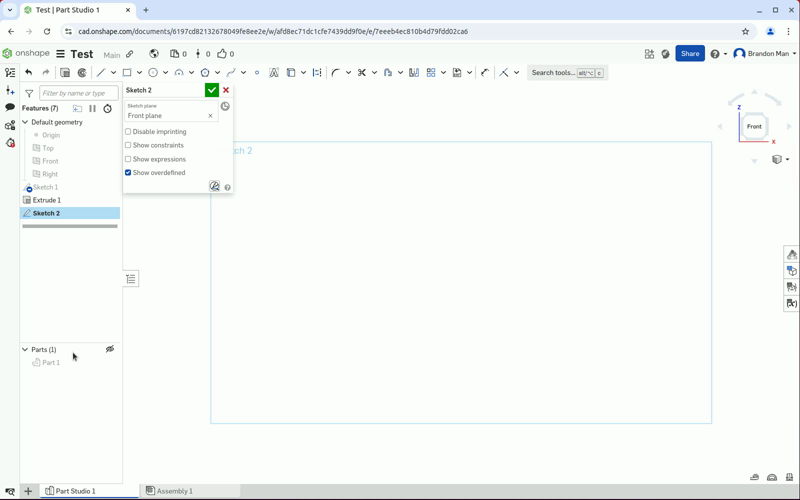
key(l)
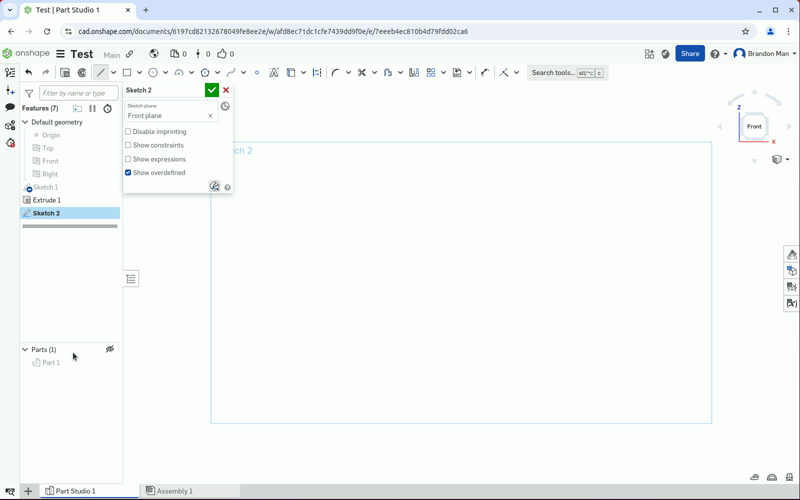
key_down(shift)
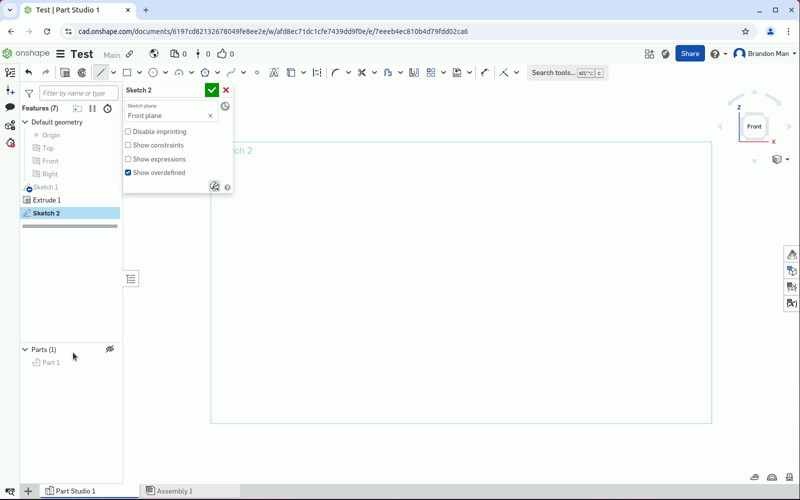
mouse_move(388, 271)
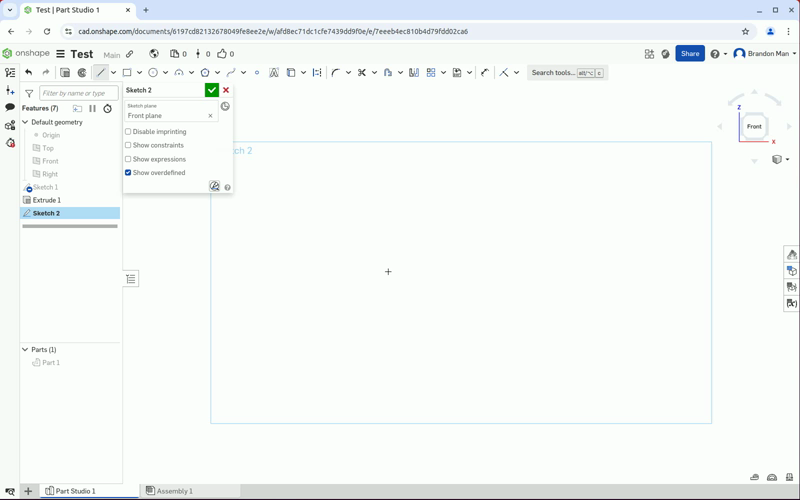
click(388, 271)
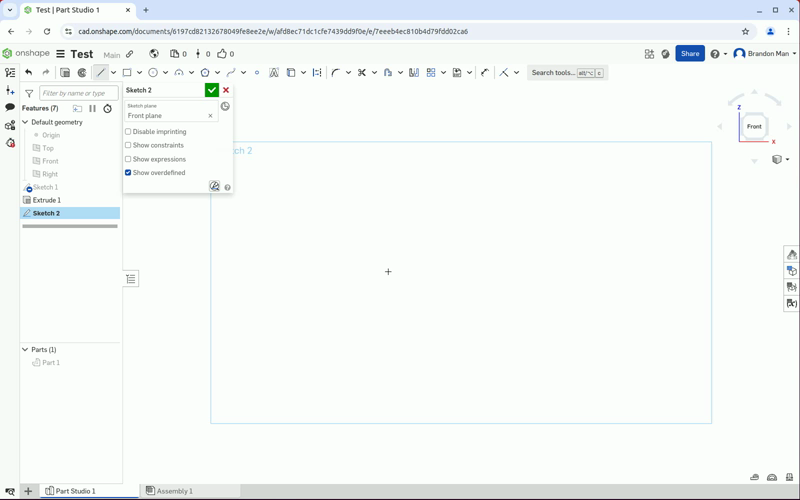
key_up(shift)
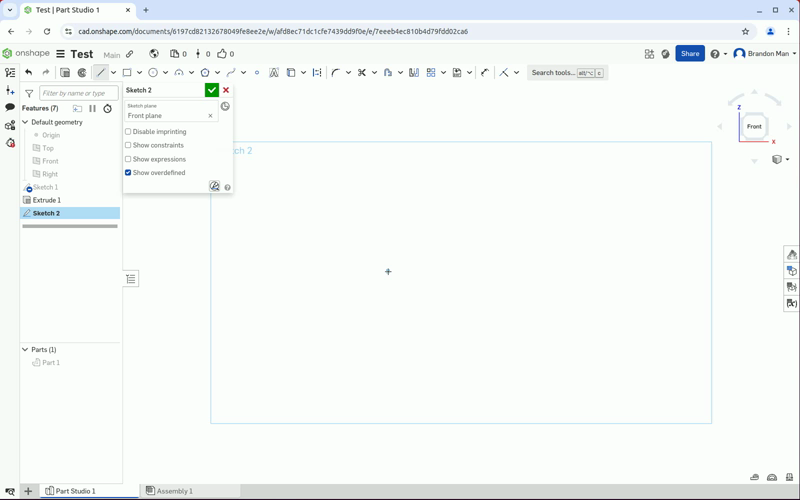
key_down(shift)
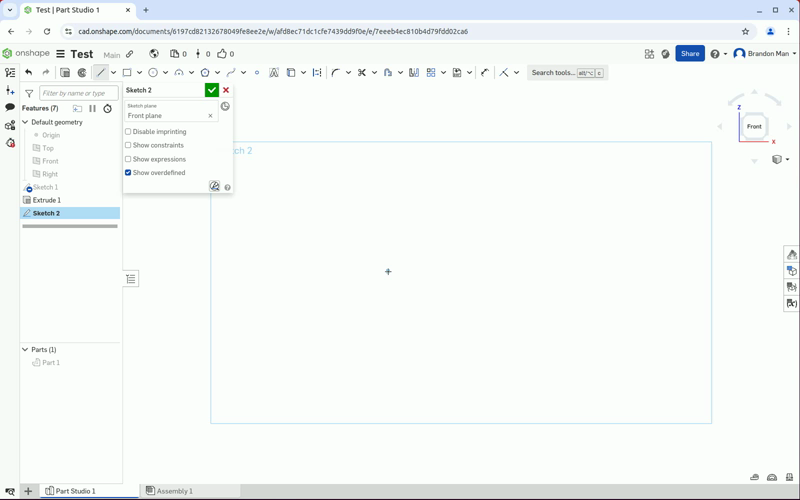
mouse_move(418, 271)
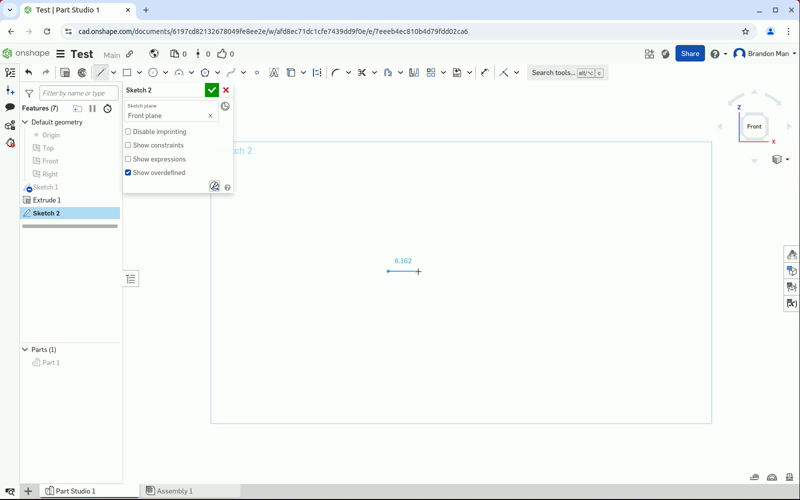
mouse_move(403, 271)
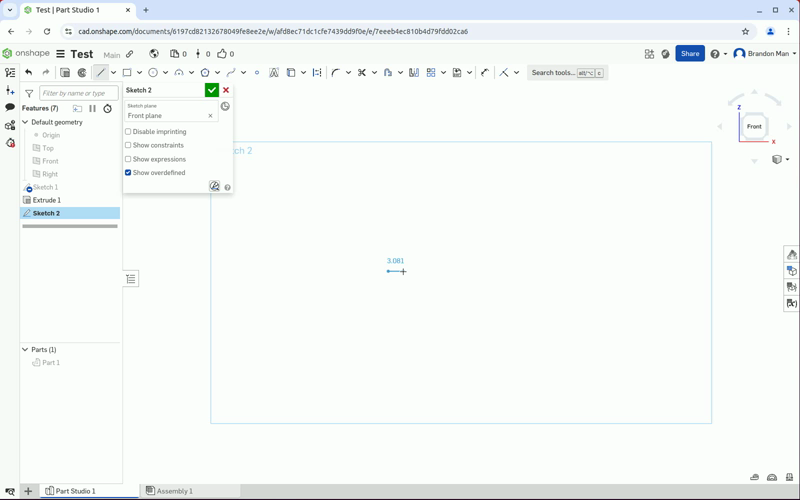
click(403, 271)
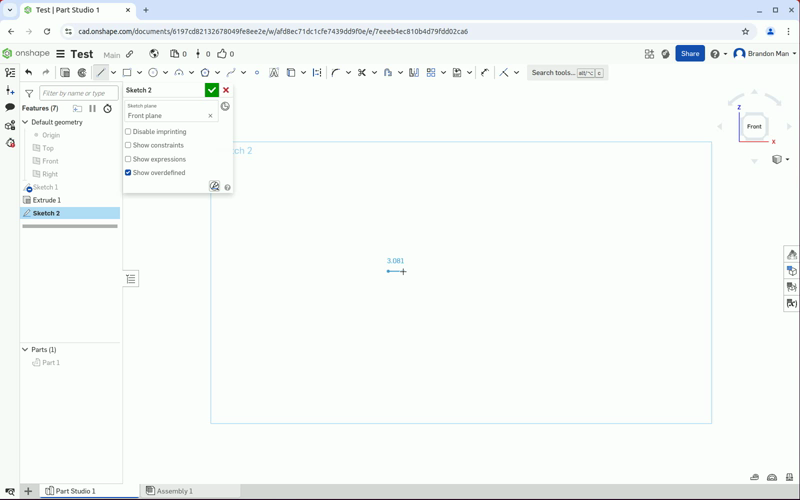
key_up(shift)
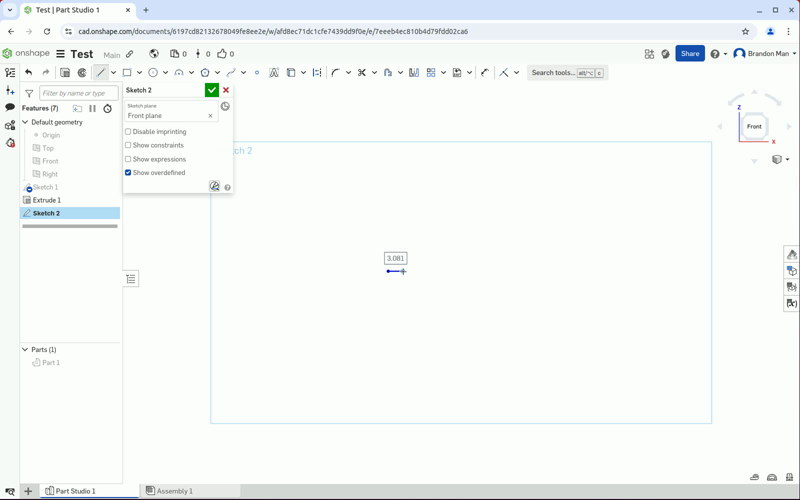
key(esc)
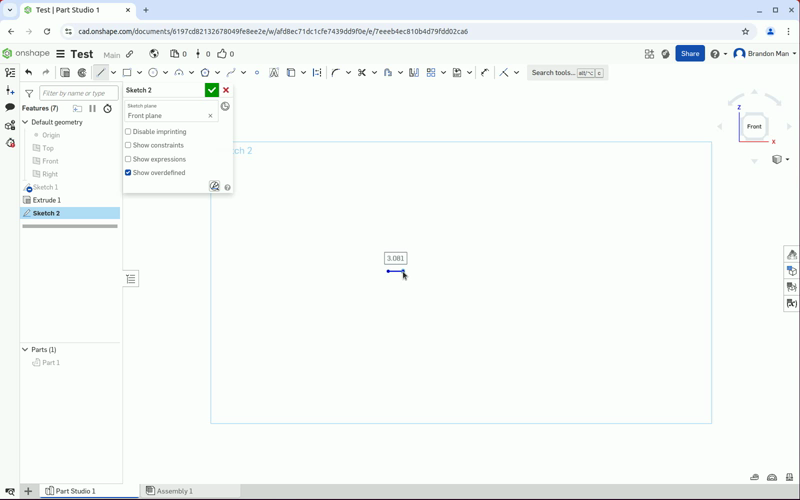
key(a)
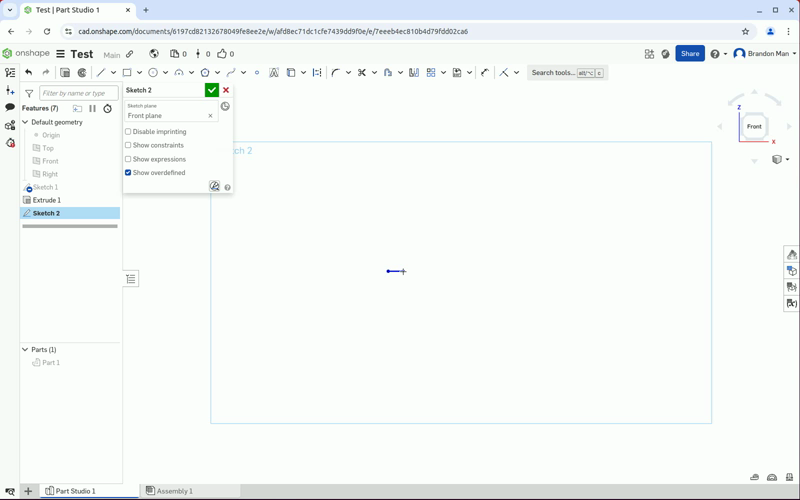
mouse_move(403, 271)
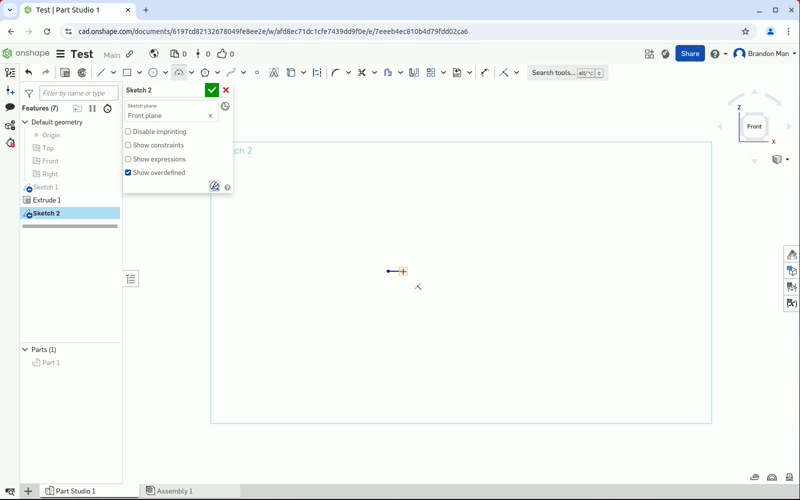
click(403, 271)
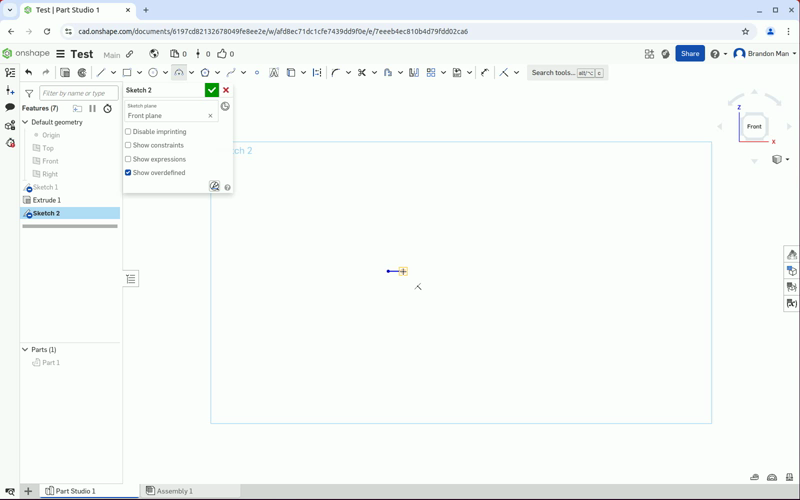
key_down(shift)
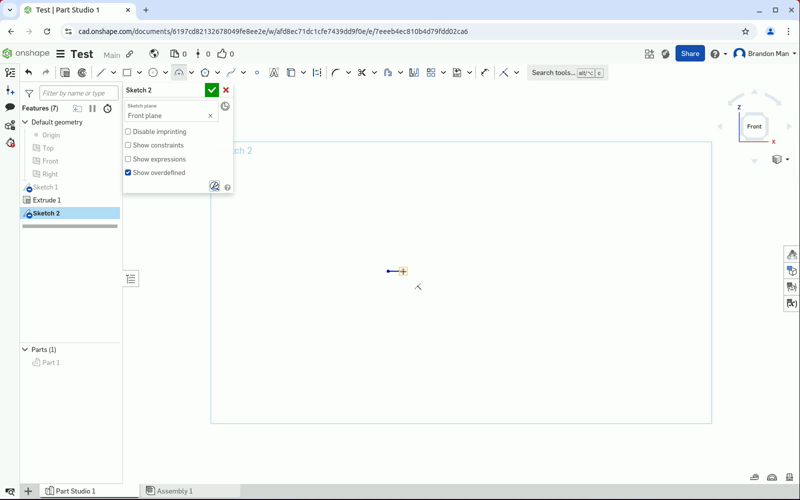
mouse_move(403, 247)
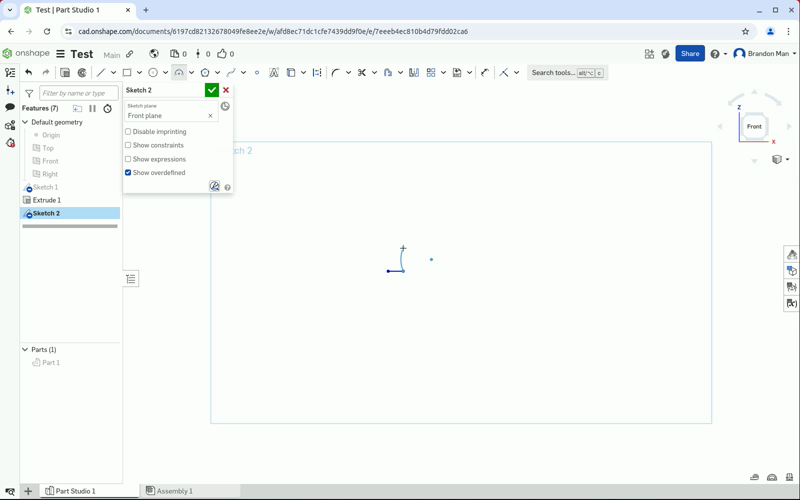
click(403, 247)
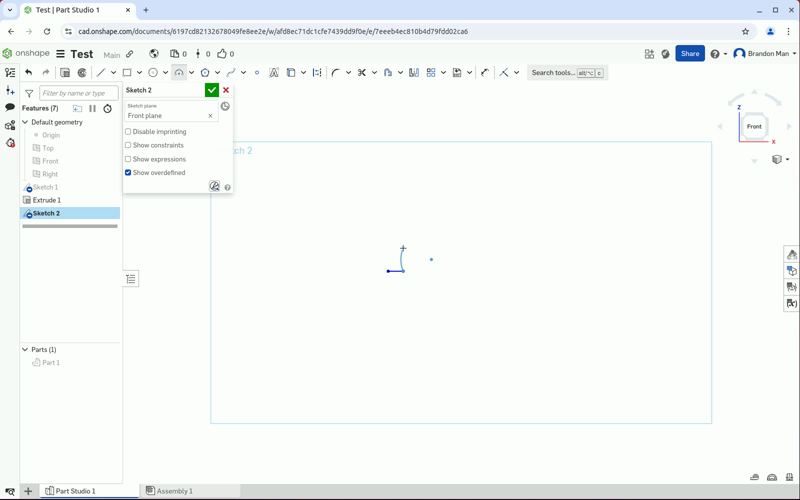
mouse_move(414, 259)
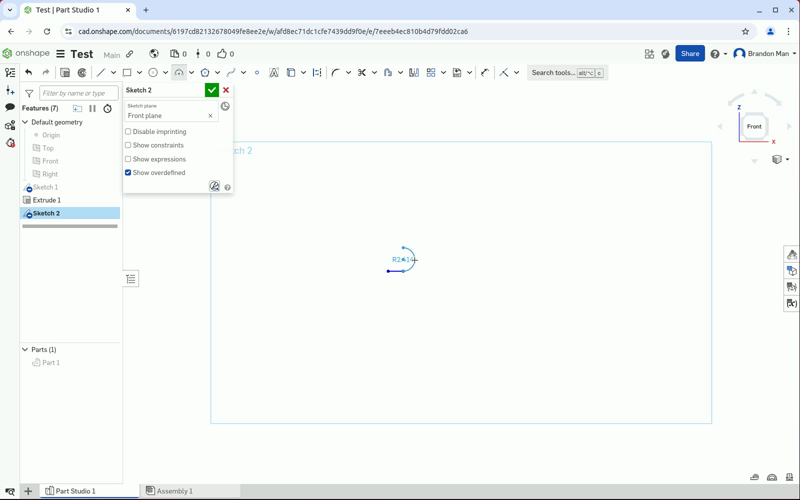
click(414, 259)
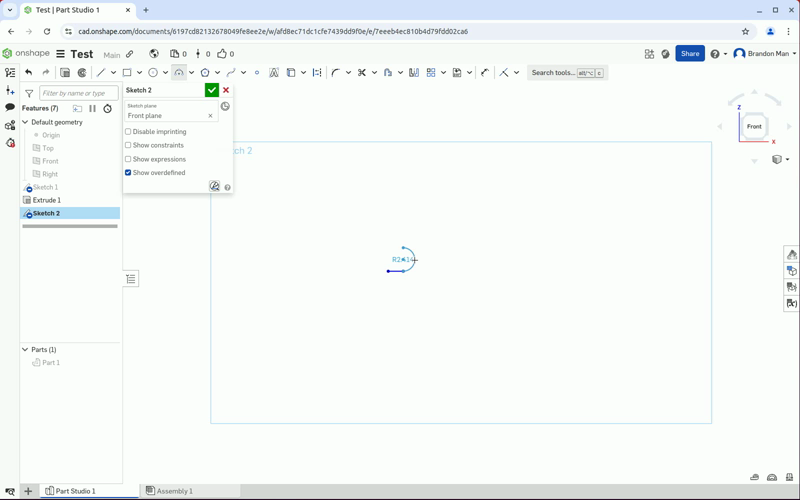
key_up(shift)
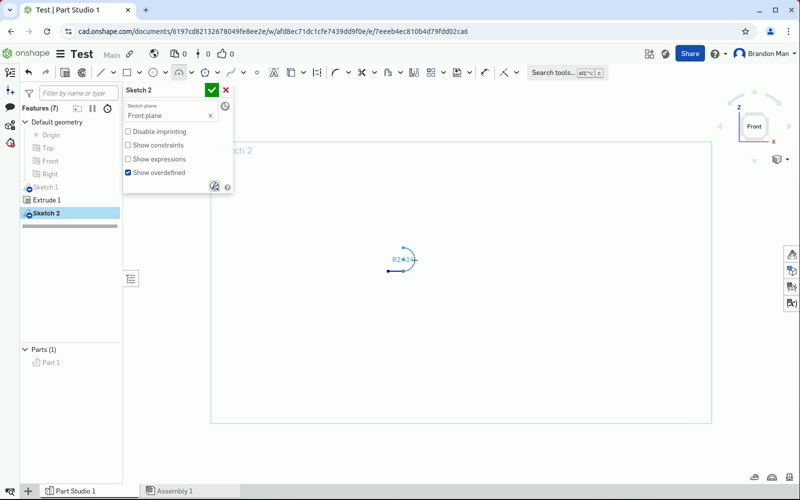
key(esc)
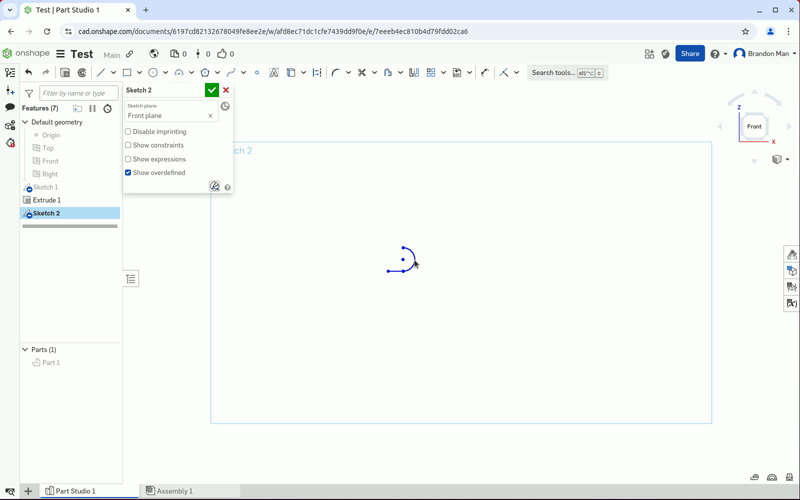
key(l)
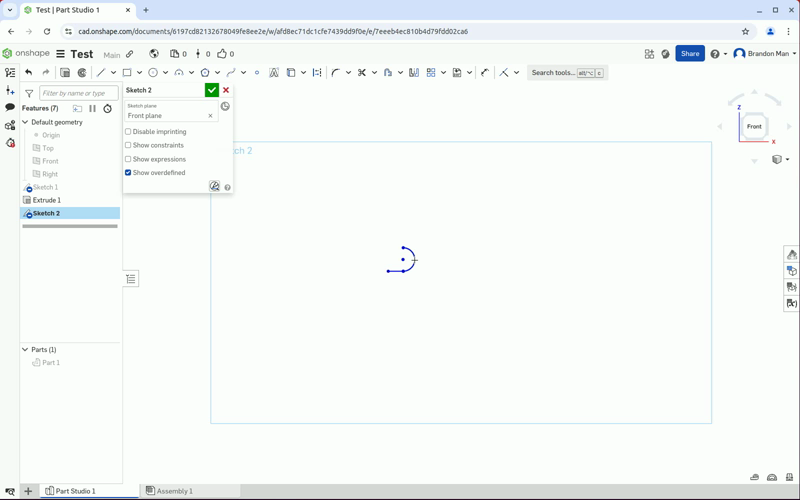
mouse_move(403, 247)
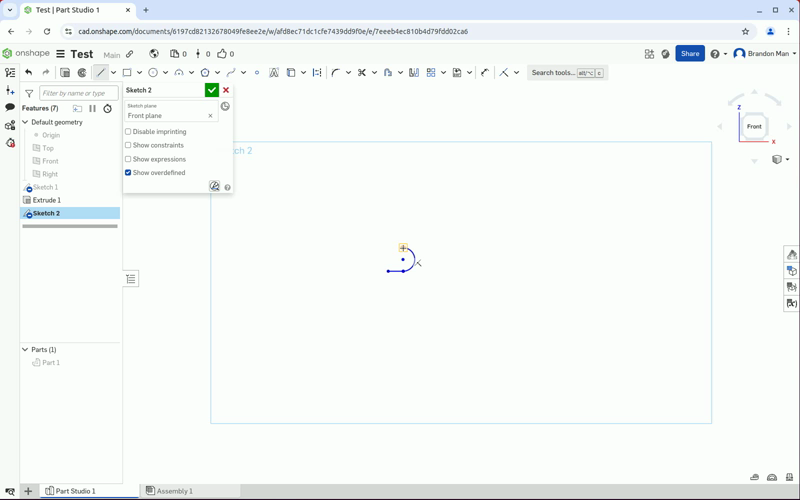
click(403, 247)
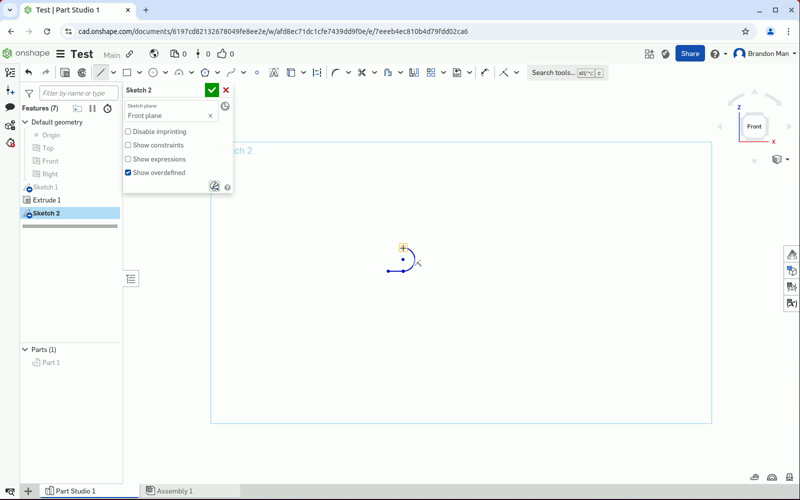
key_down(shift)
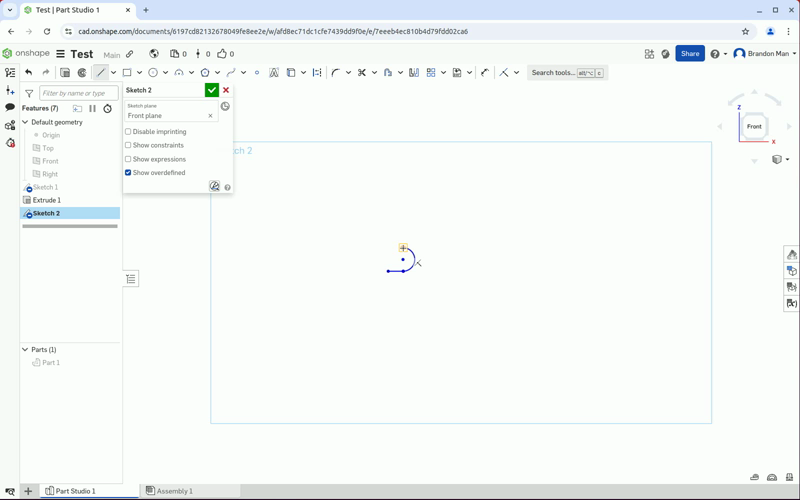
mouse_move(433, 247)
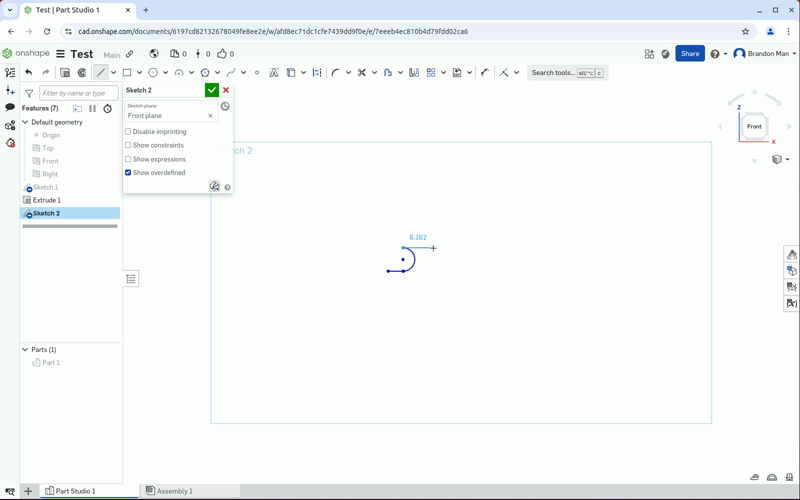
mouse_move(388, 247)
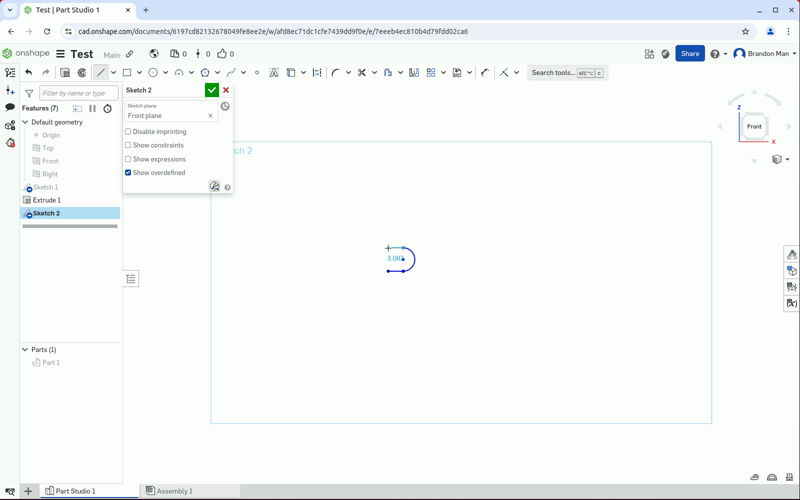
click(388, 247)
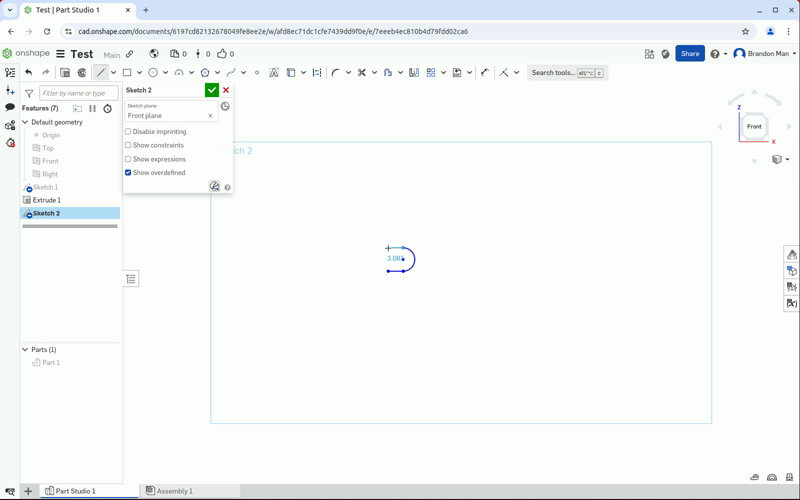
key_up(shift)
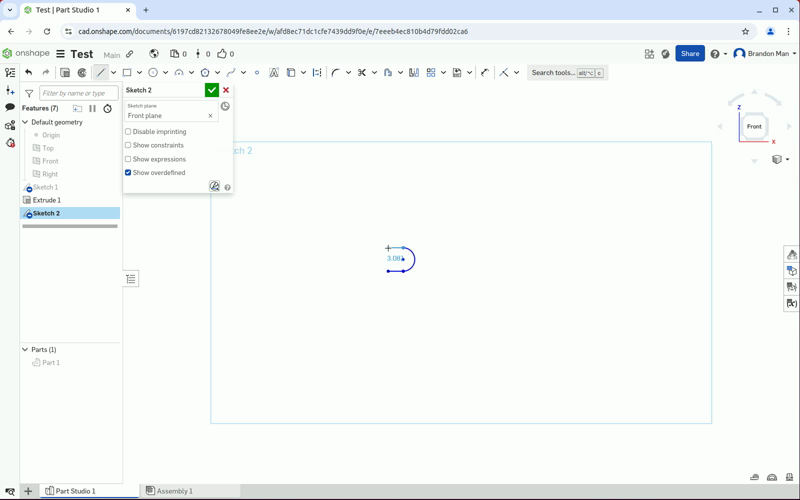
mouse_move(418, 247)
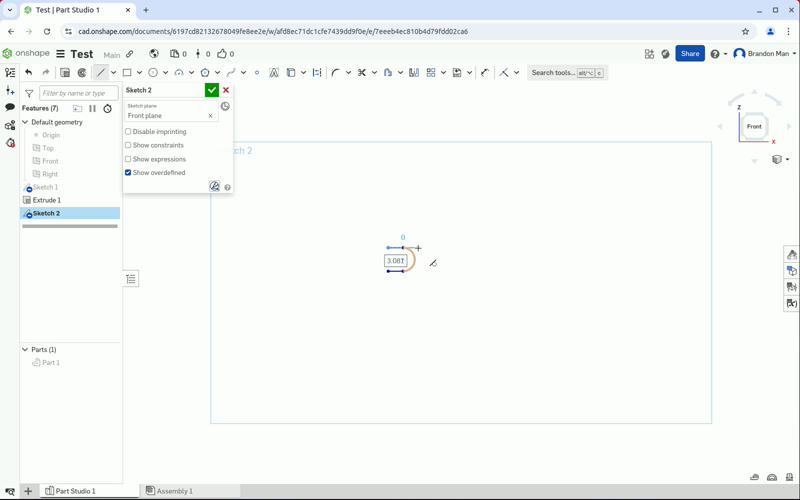
key_down(shift)
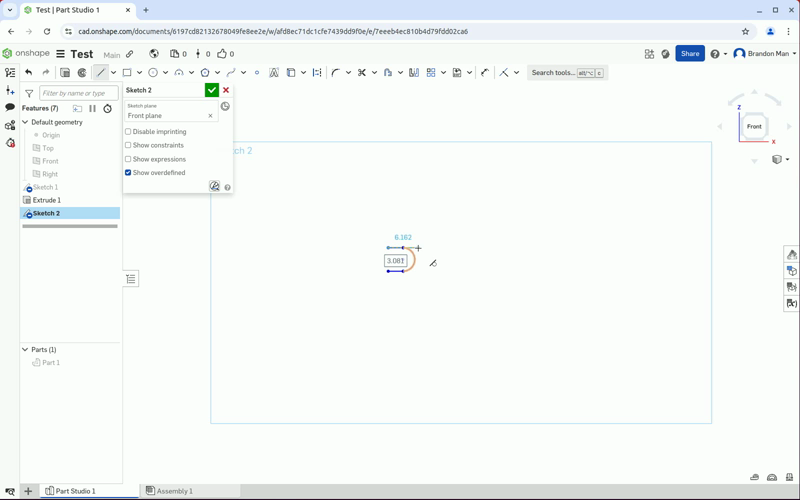
mouse_move(388, 271)
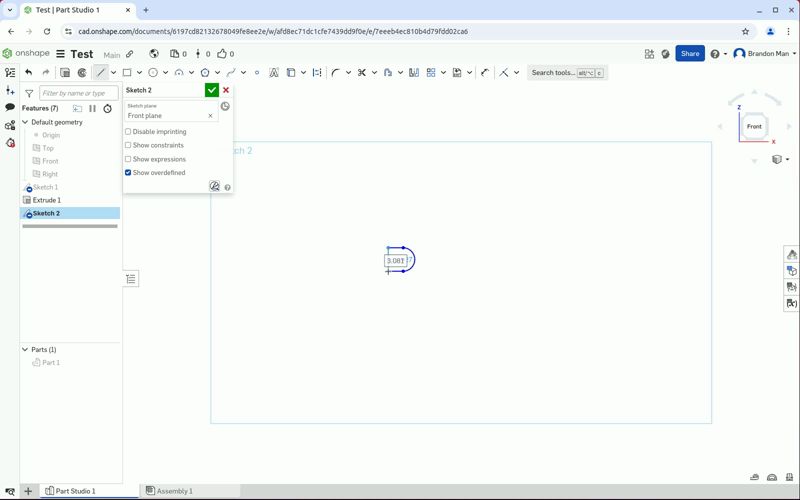
key_up(shift)
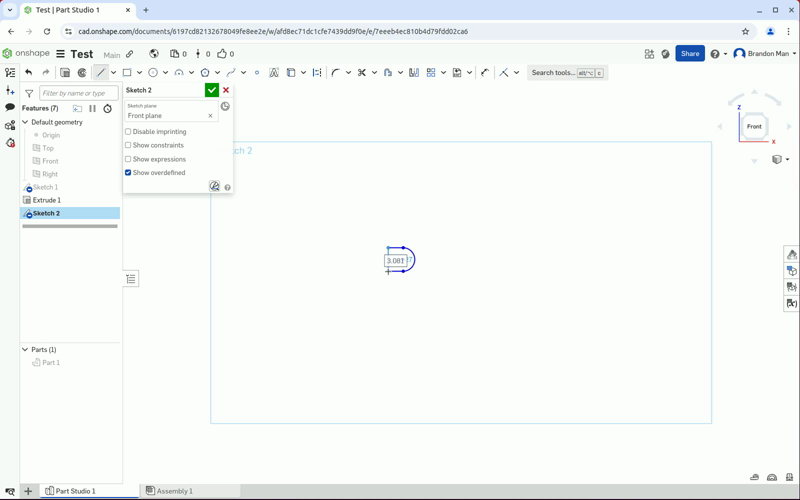
click(388, 271)
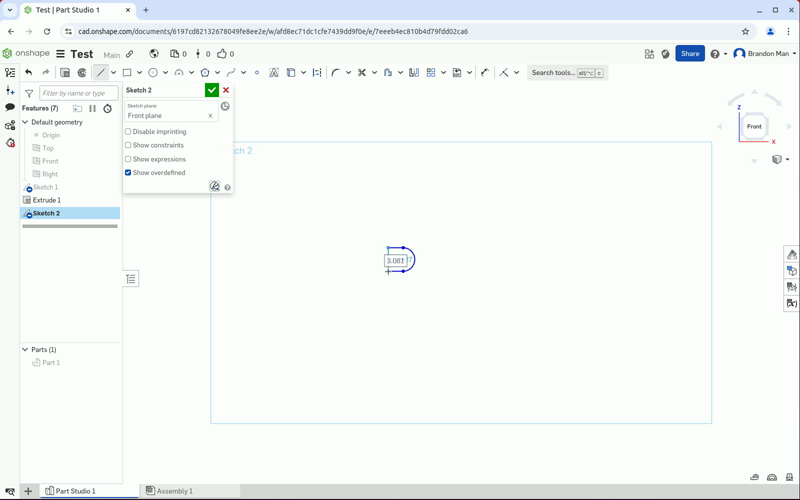
key(esc)
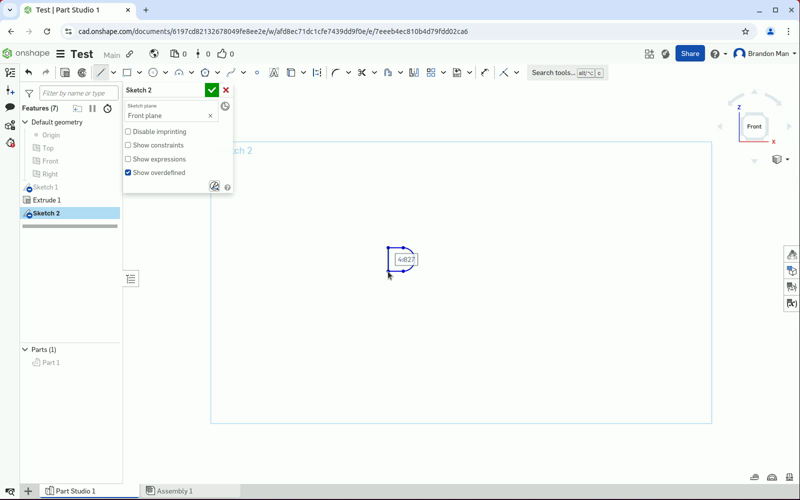
mouse_move(396, 260)
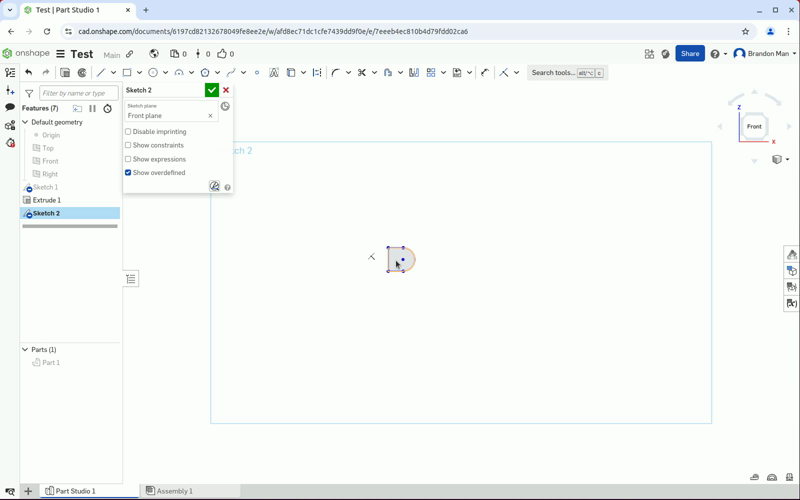
scroll(6)
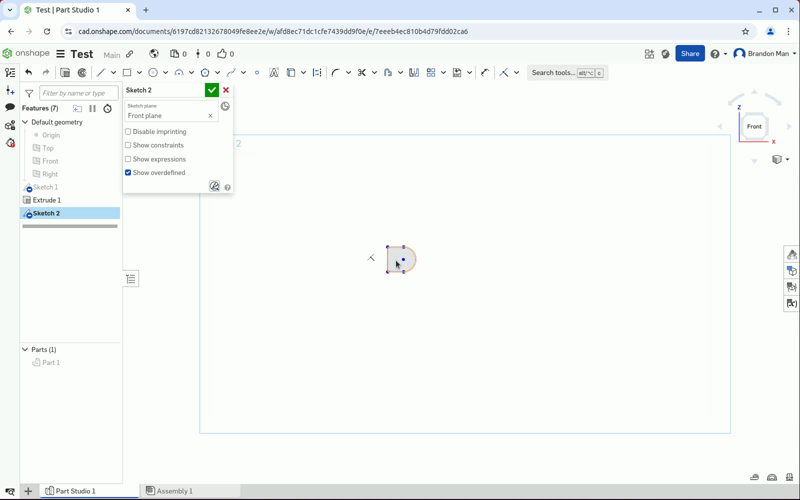
scroll(6)
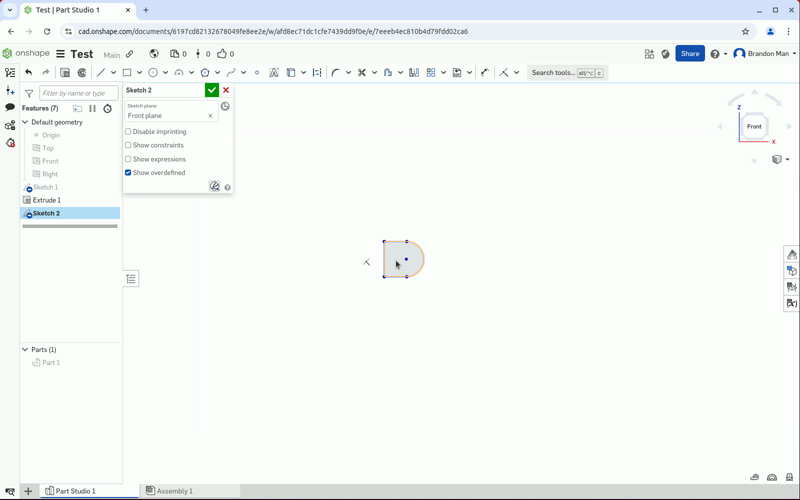
scroll(6)
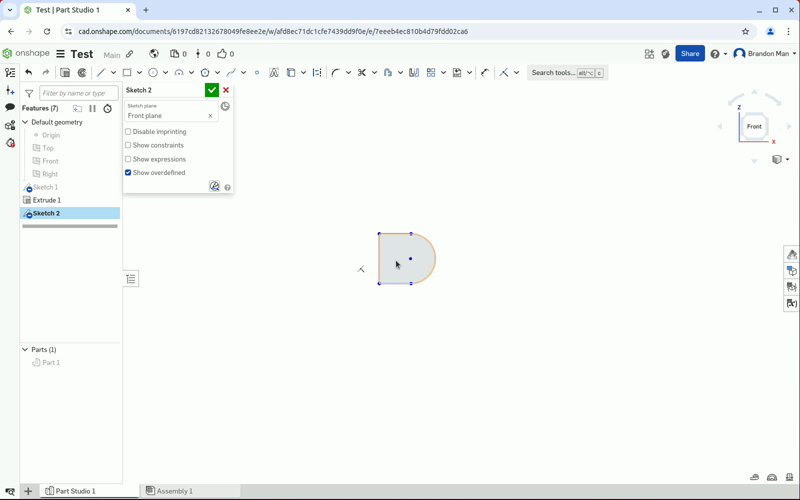
scroll(6)
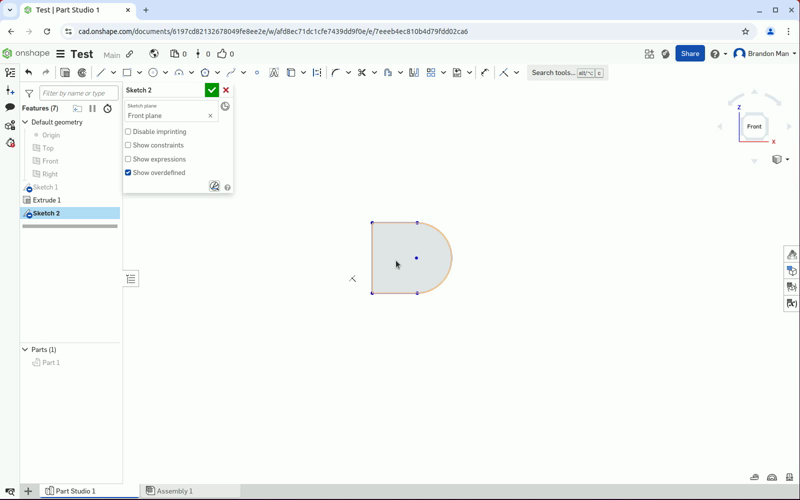
scroll(6)
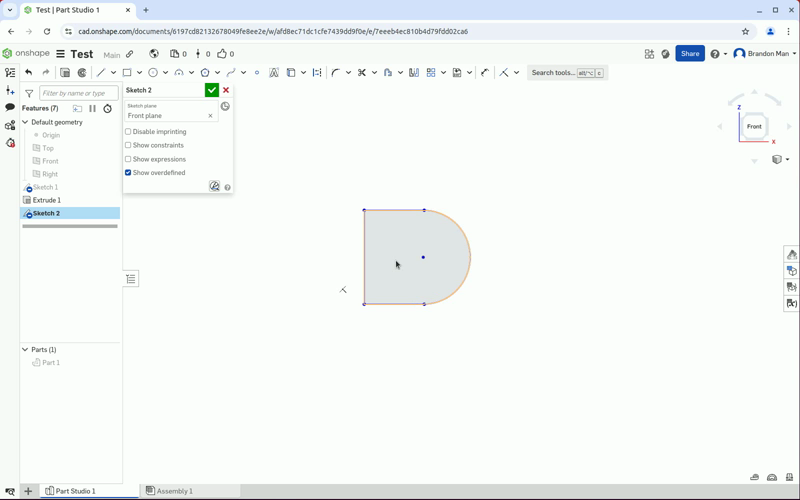
scroll(6)
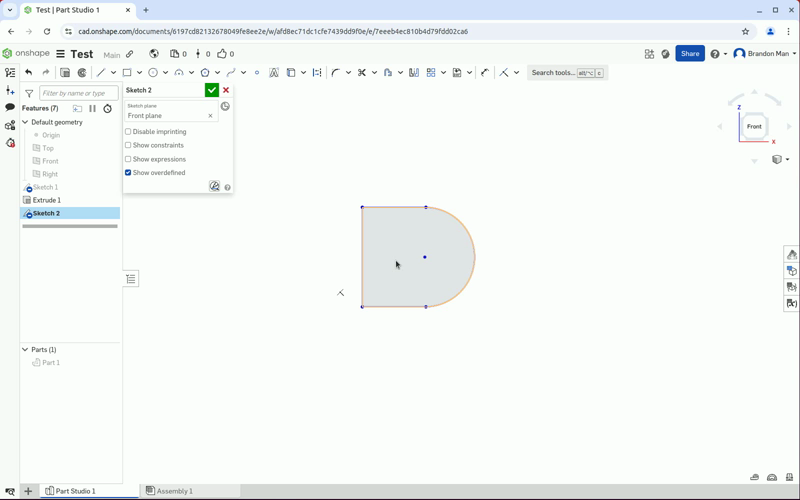
scroll(6)
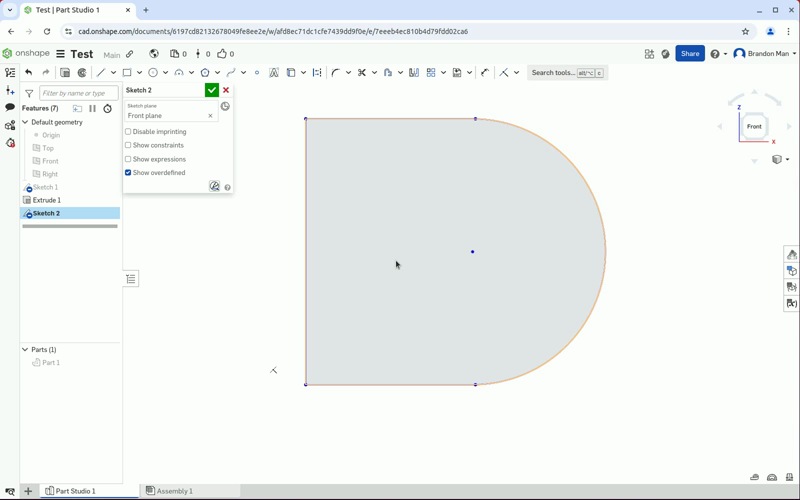
click(396, 260)
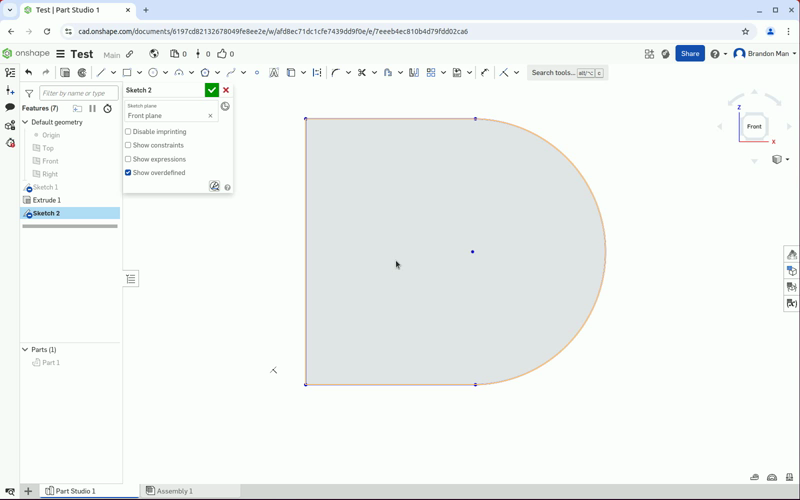
scroll(-6)
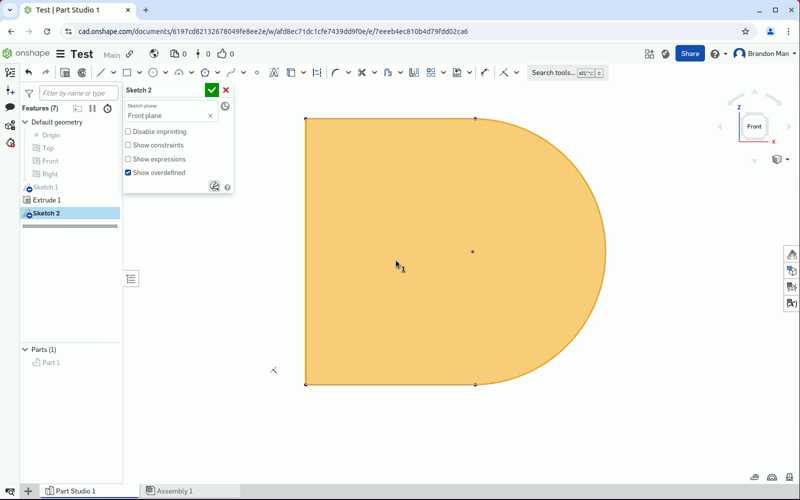
scroll(-6)
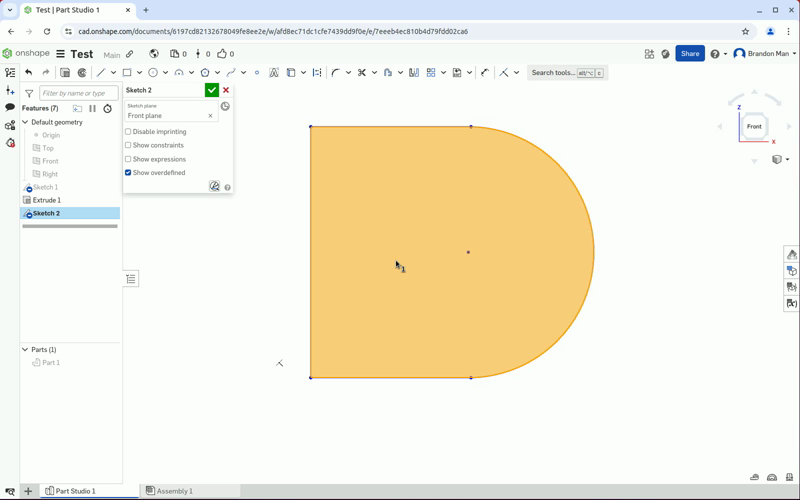
scroll(-6)
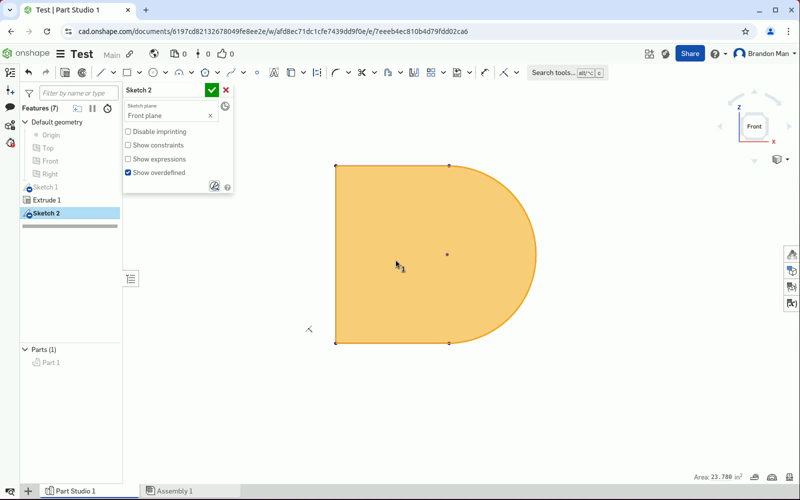
scroll(-6)
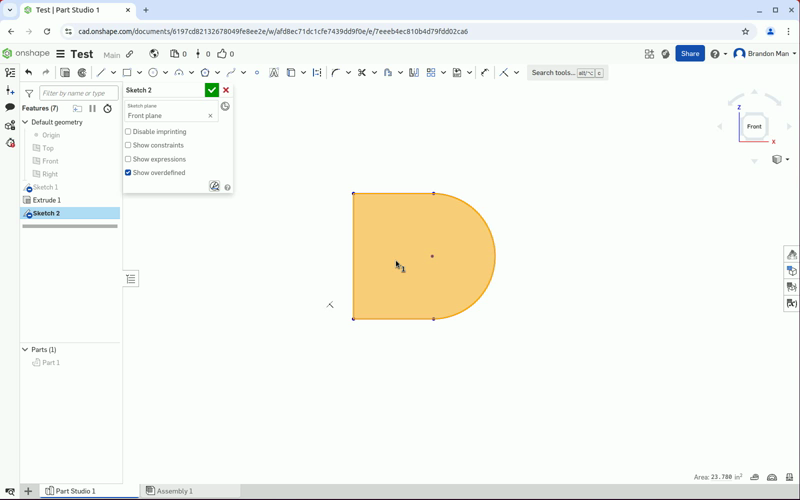
scroll(-6)
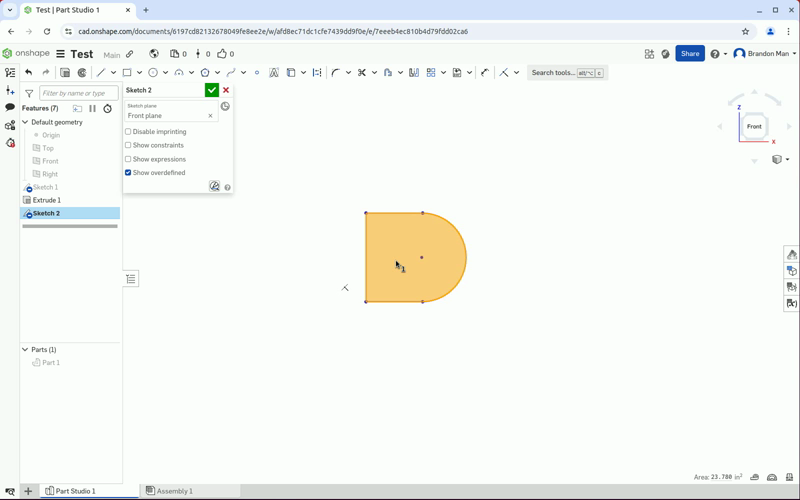
scroll(-6)
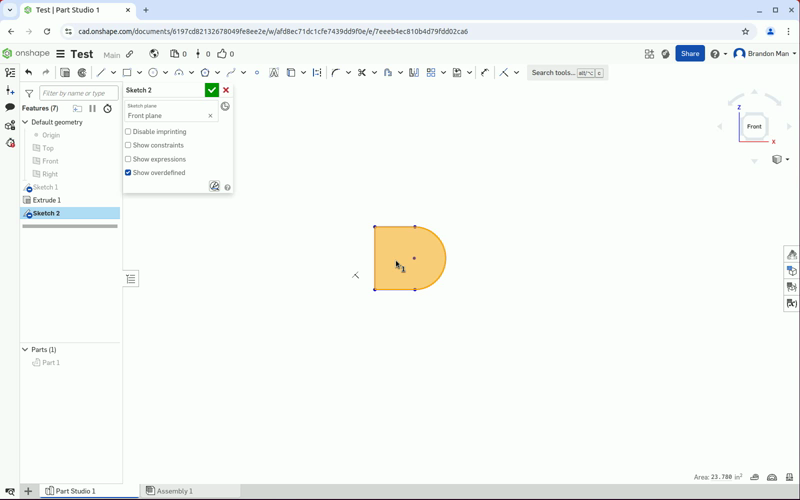
scroll(-6)
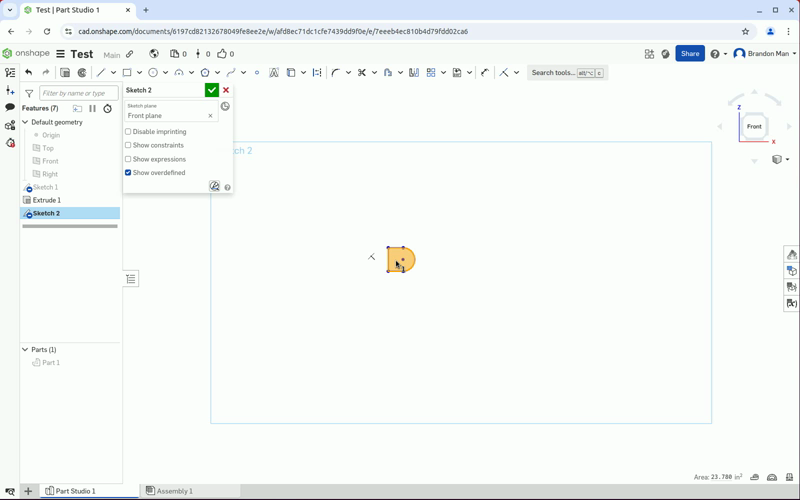
mouse_move(73, 352)
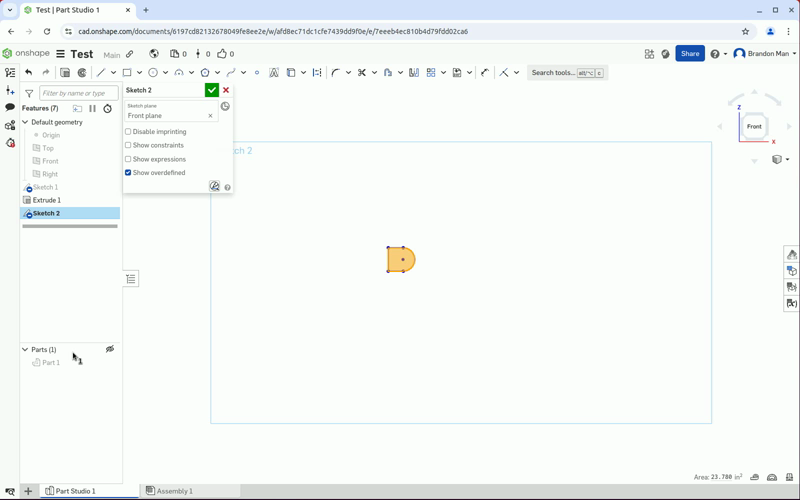
key(shift+y)
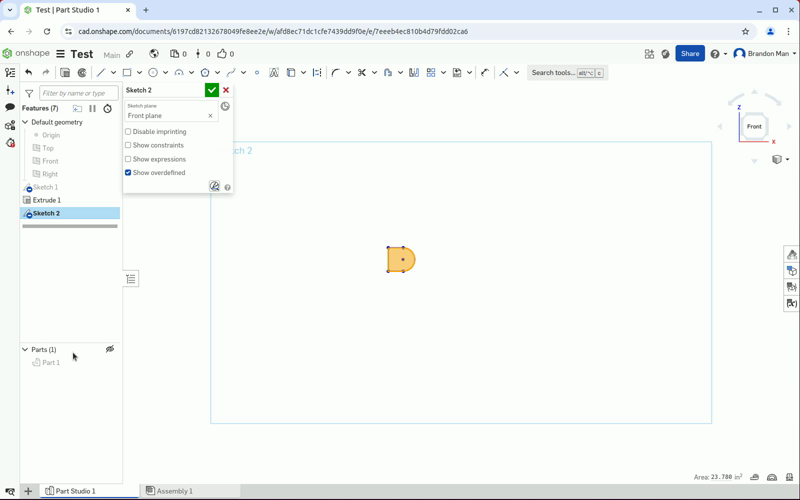
key(shift+e)
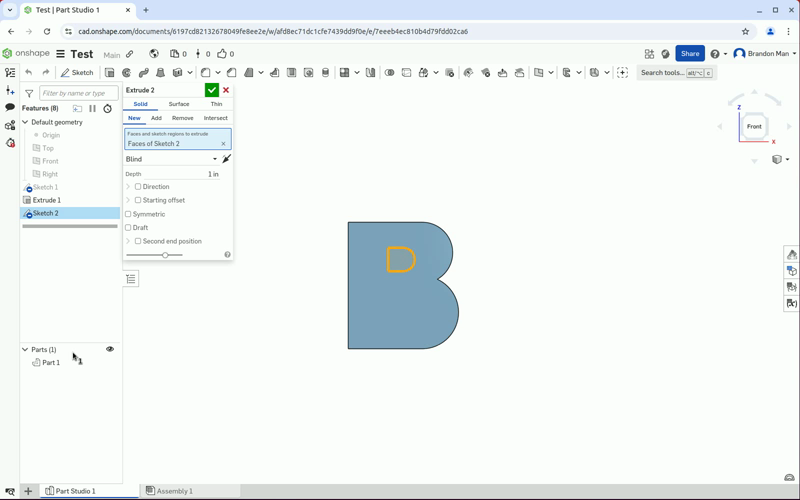
mouse_move(143, 106)
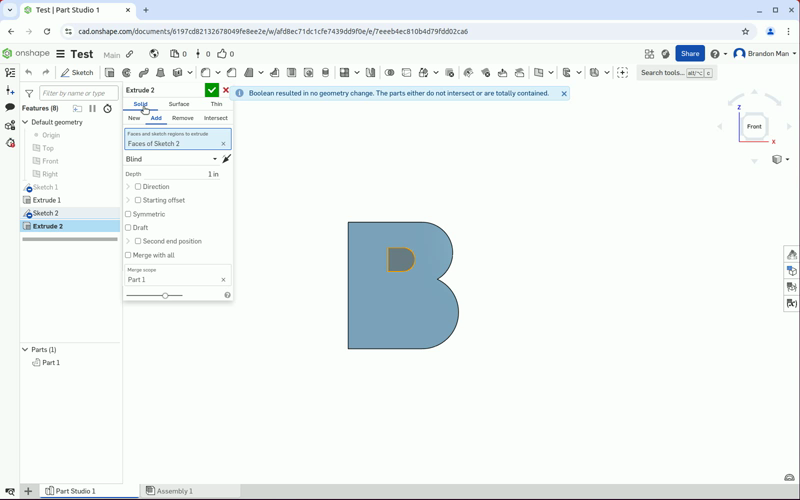
click(143, 106)
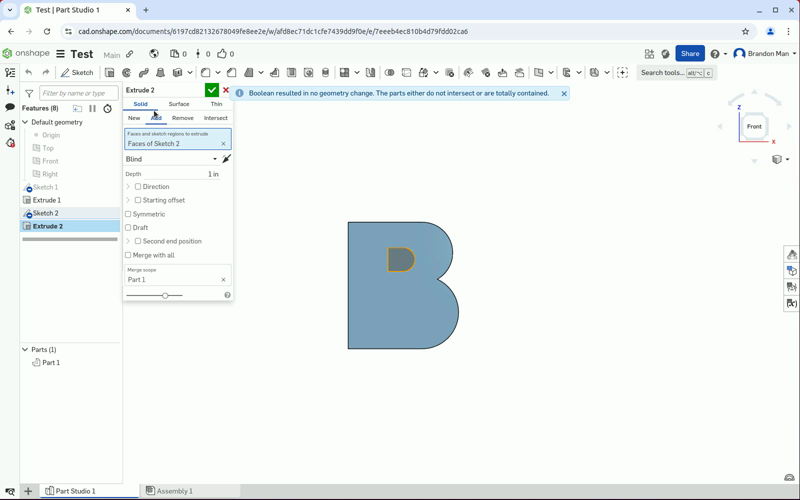
mouse_move(186, 120)
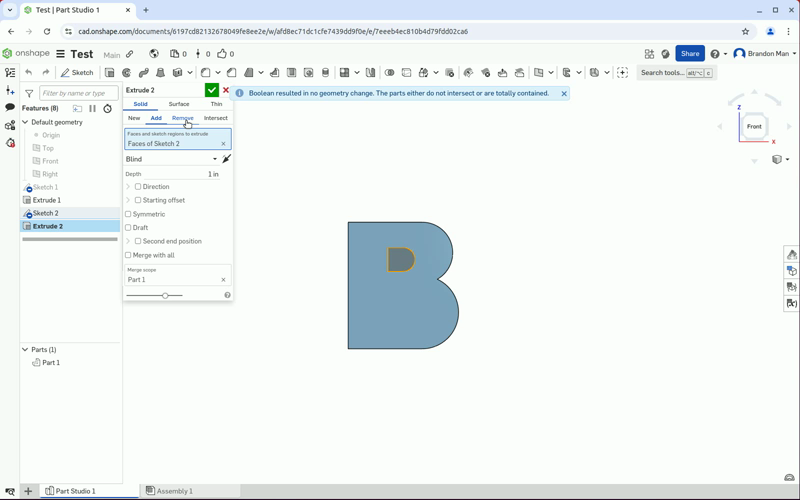
click(186, 120)
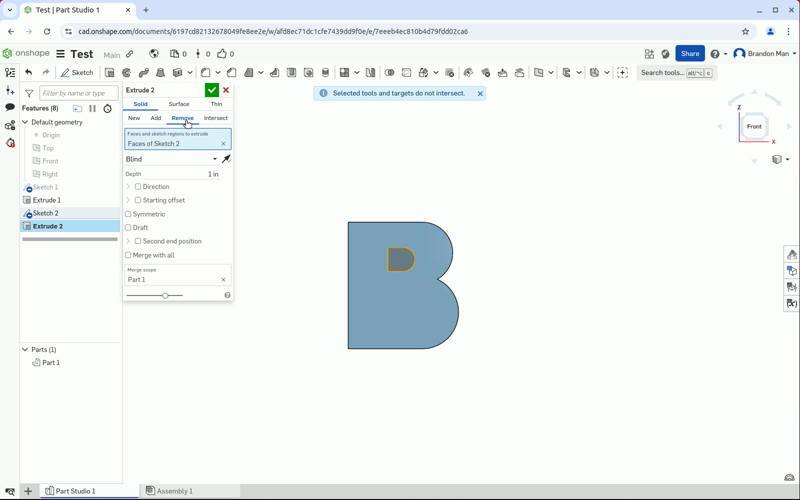
key(tab, 4)
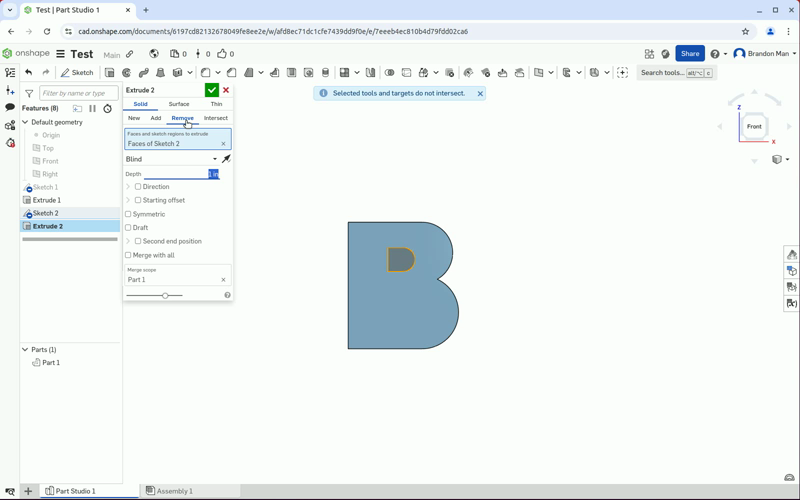
text(6.499)
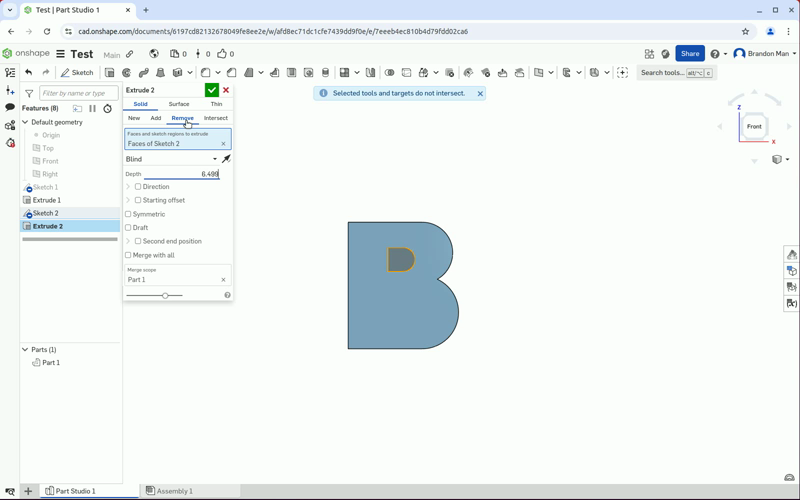
key(tab, 6)
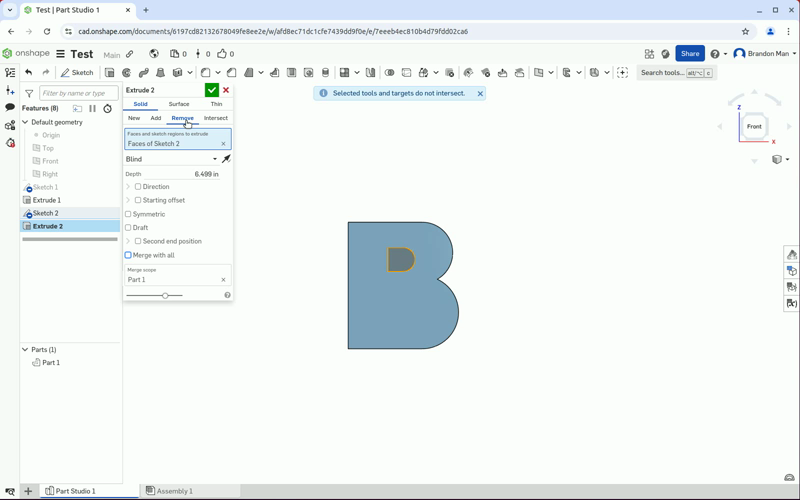
key(space)
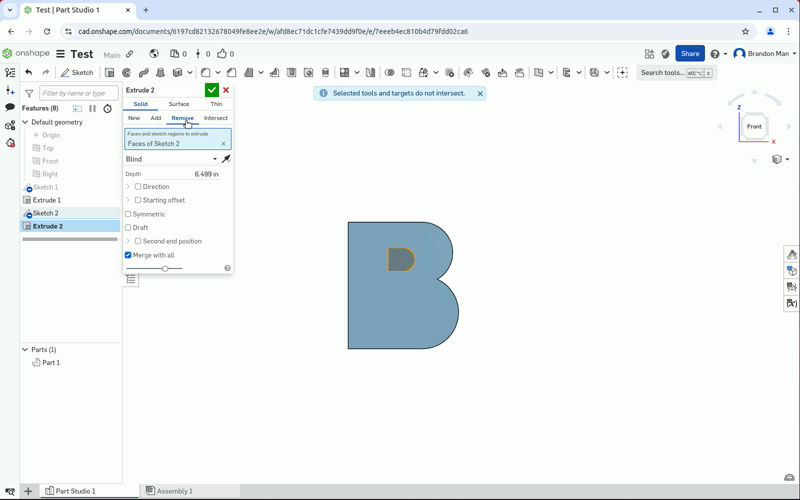
key(enter)
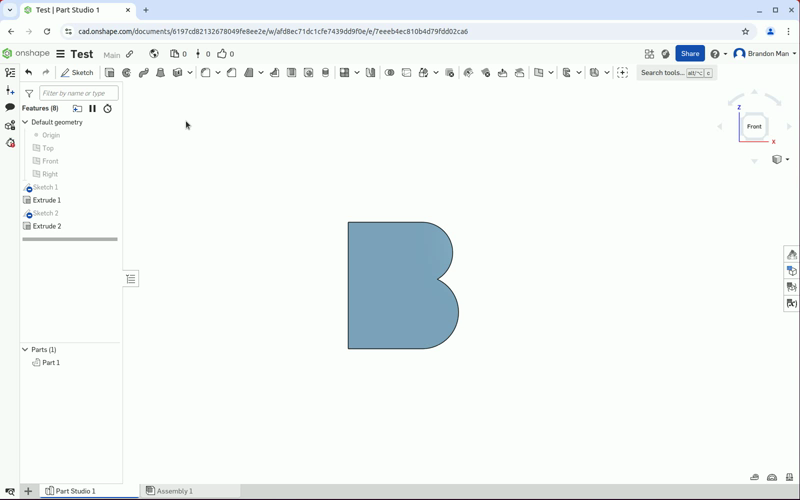
key(shift+h)
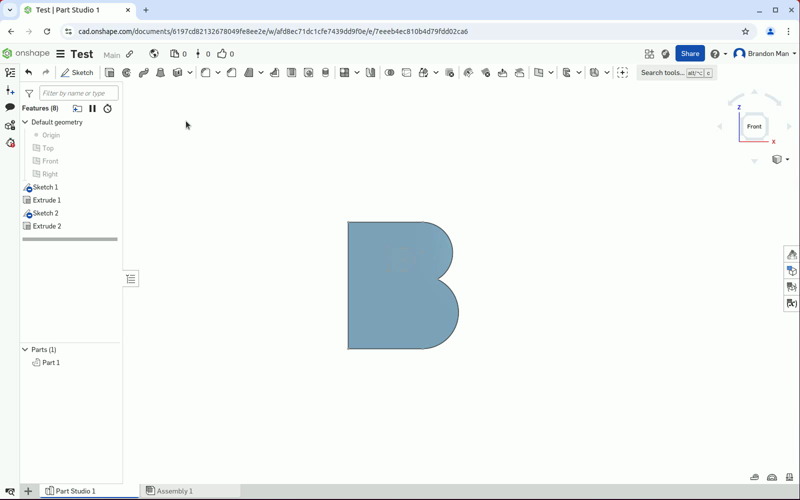
key(shift+h)
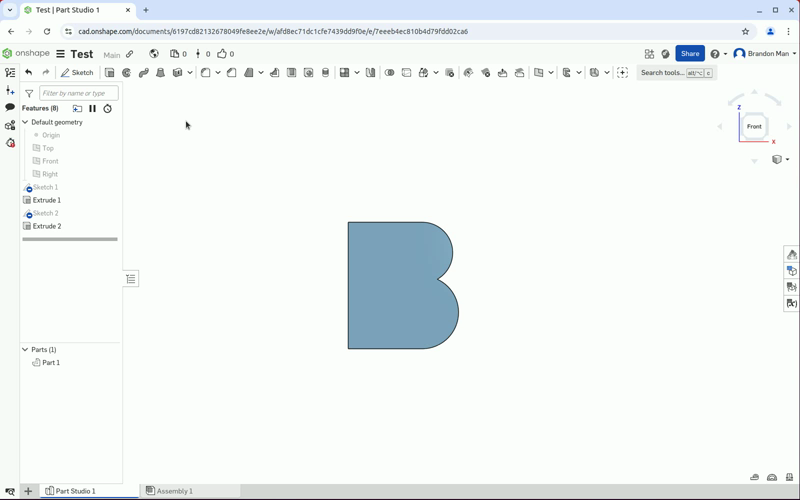
mouse_move(73, 189)
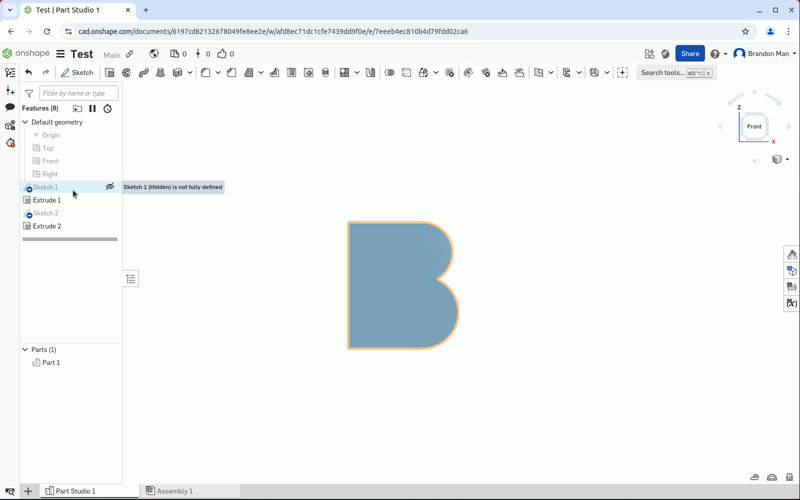
click(73, 189)
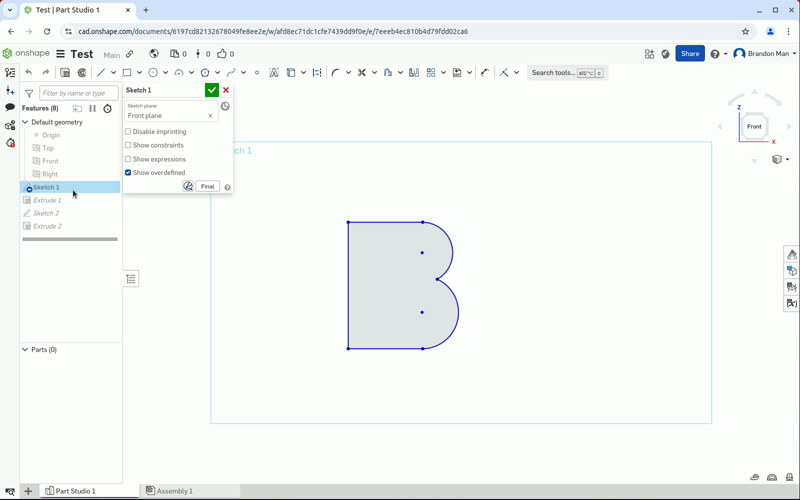
mouse_move(229, 92)
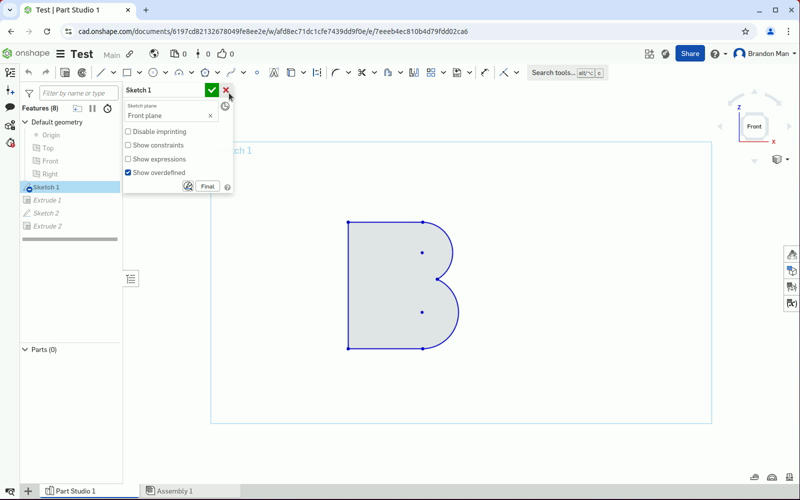
click(229, 92)
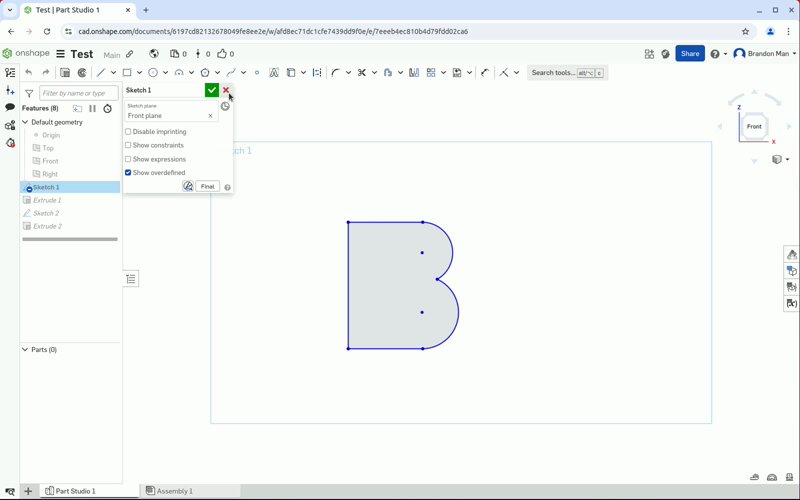
key(shift+s)
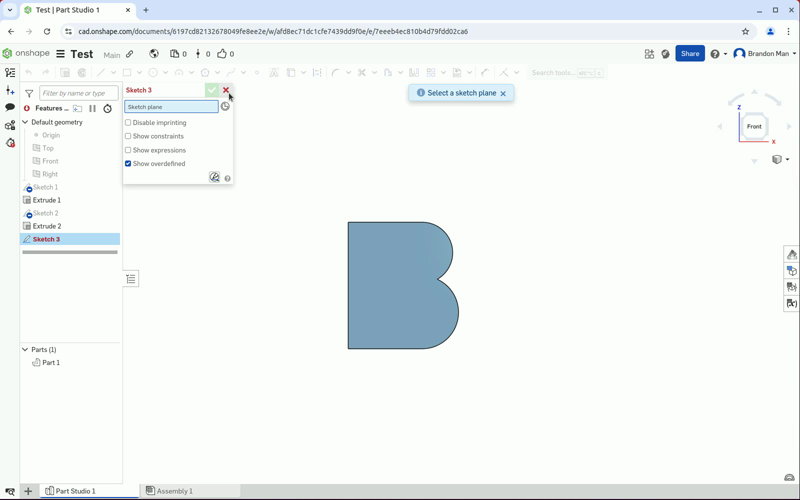
mouse_move(73, 163)
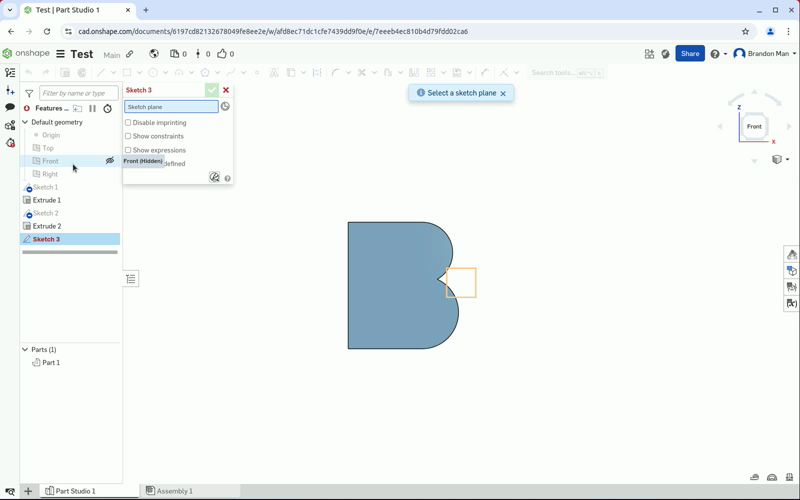
click(73, 163)
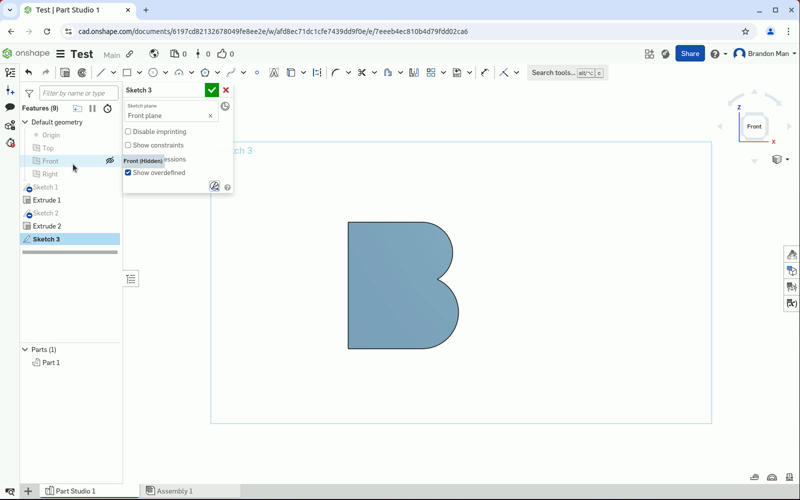
mouse_move(73, 352)
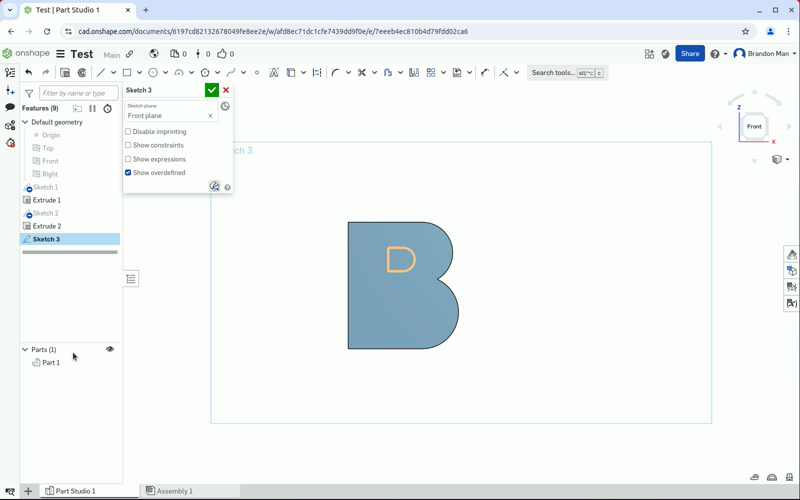
key(y)
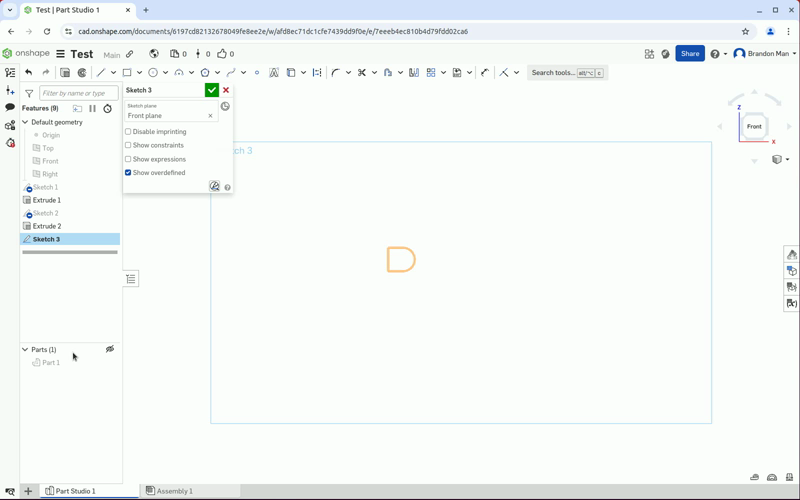
key(l)
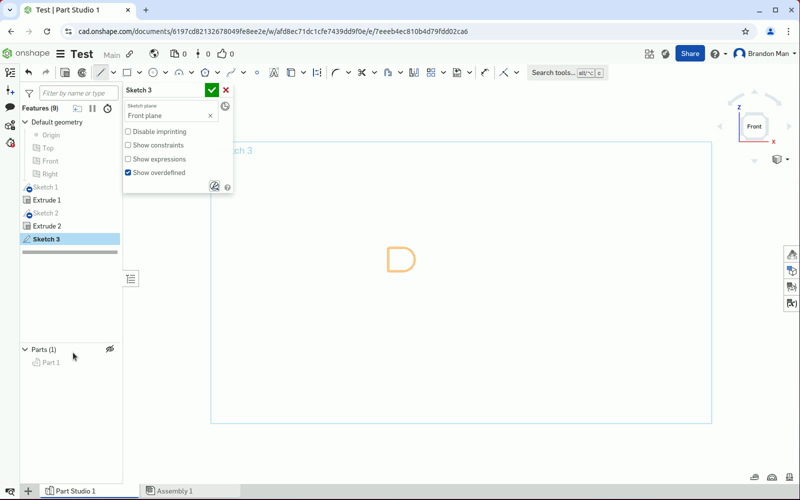
key_down(shift)
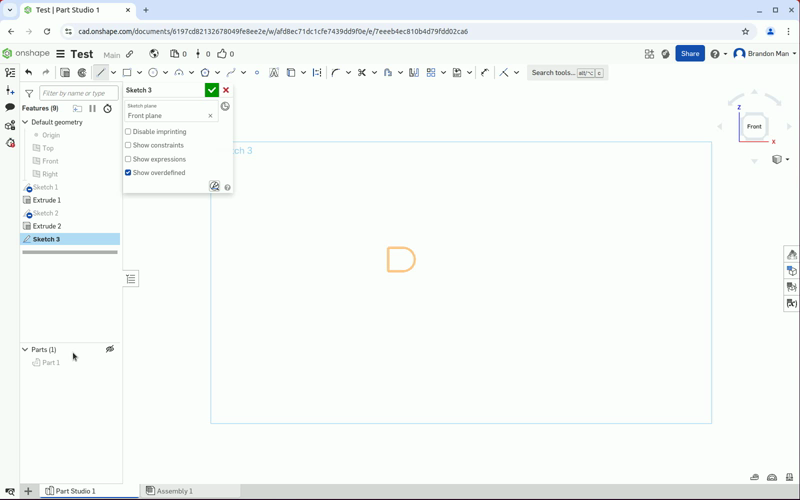
mouse_move(388, 322)
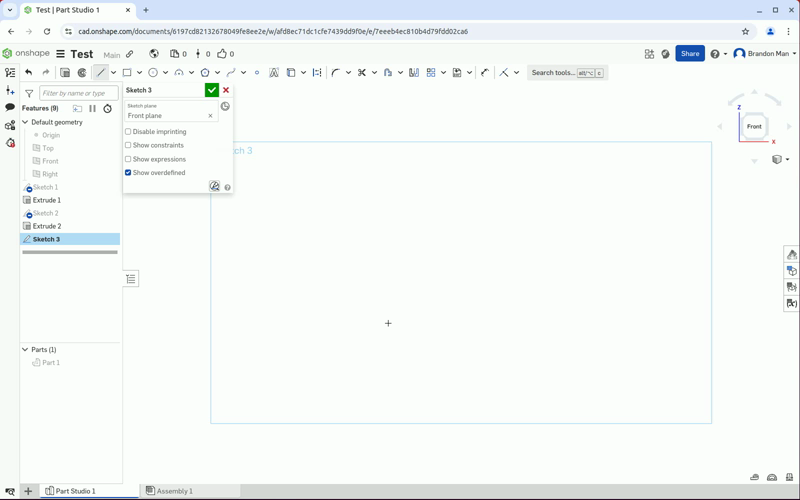
click(388, 322)
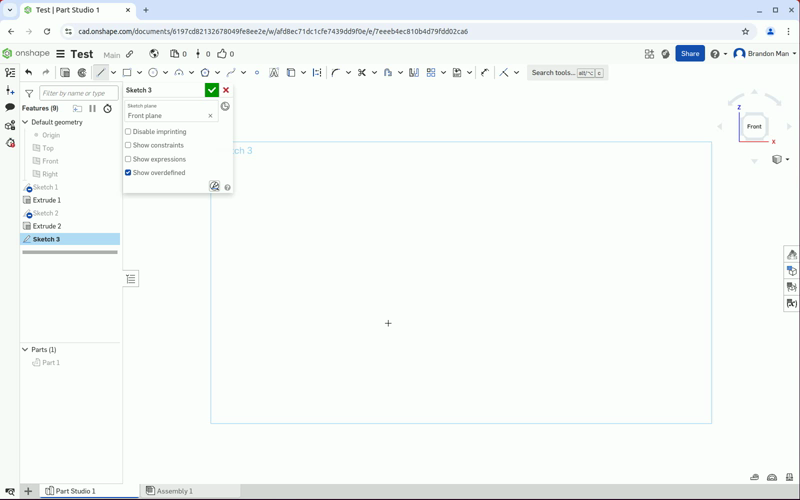
key_up(shift)
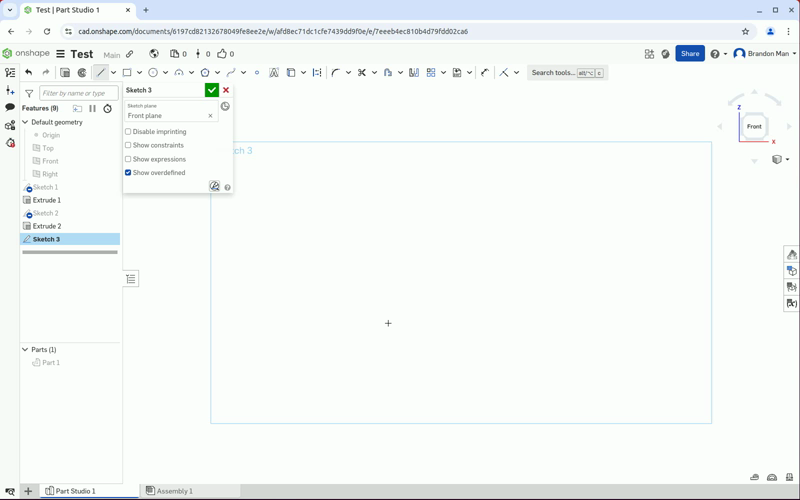
key_down(shift)
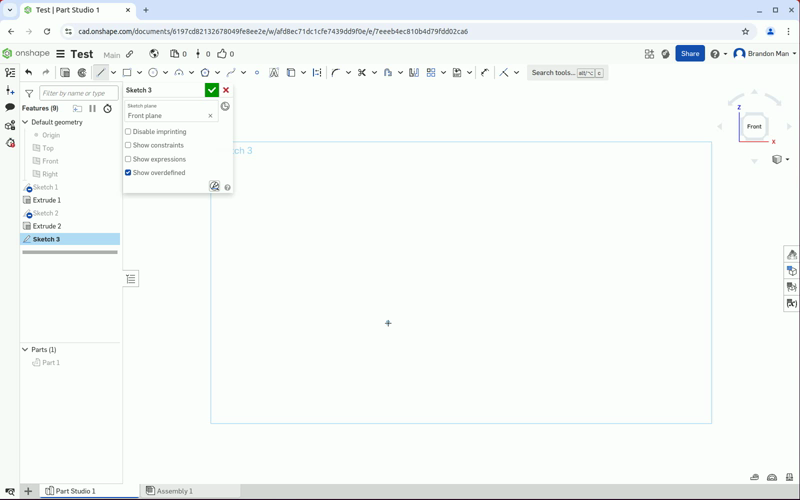
mouse_move(418, 322)
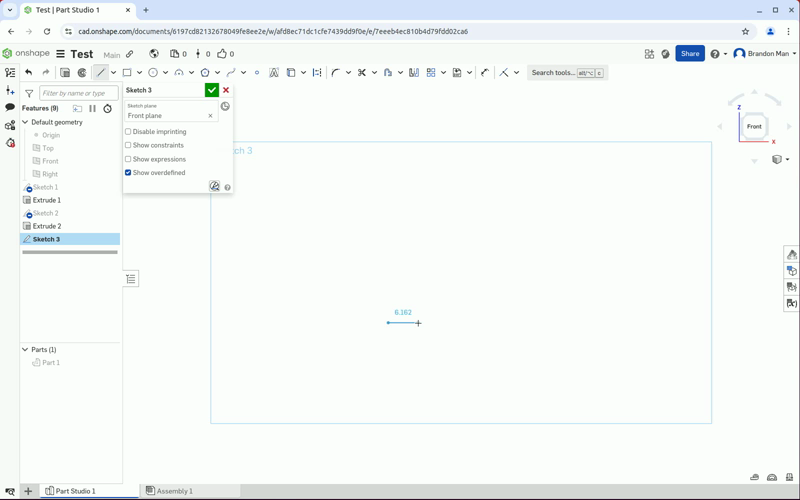
mouse_move(406, 322)
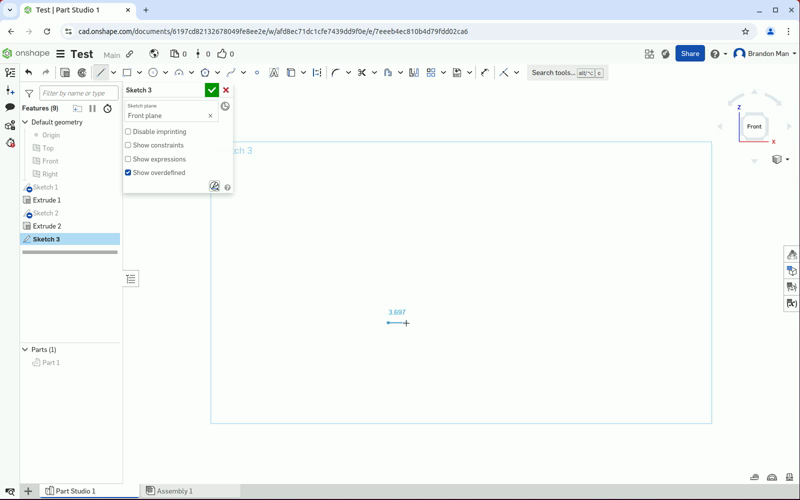
click(406, 322)
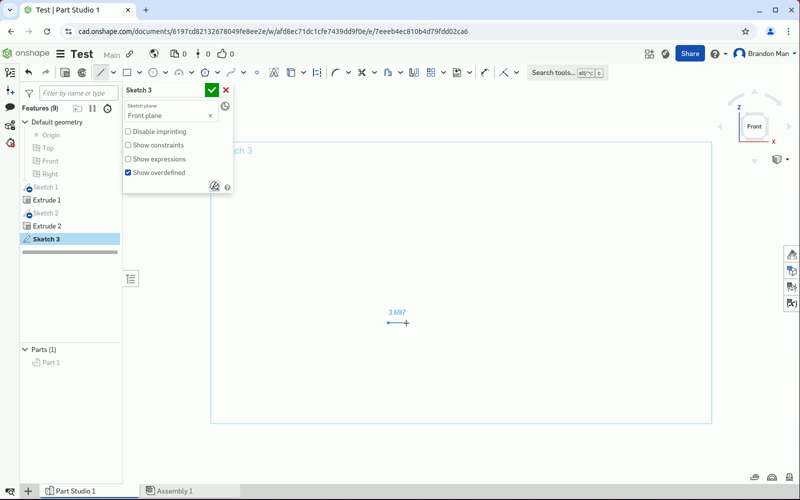
key_up(shift)
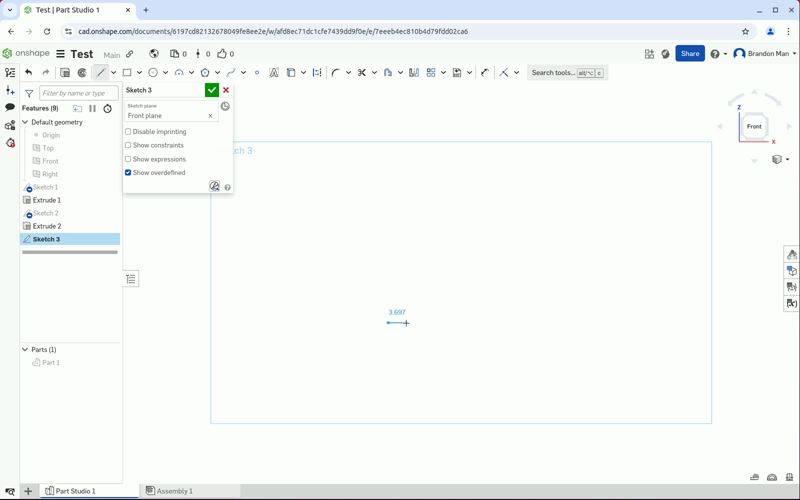
key(esc)
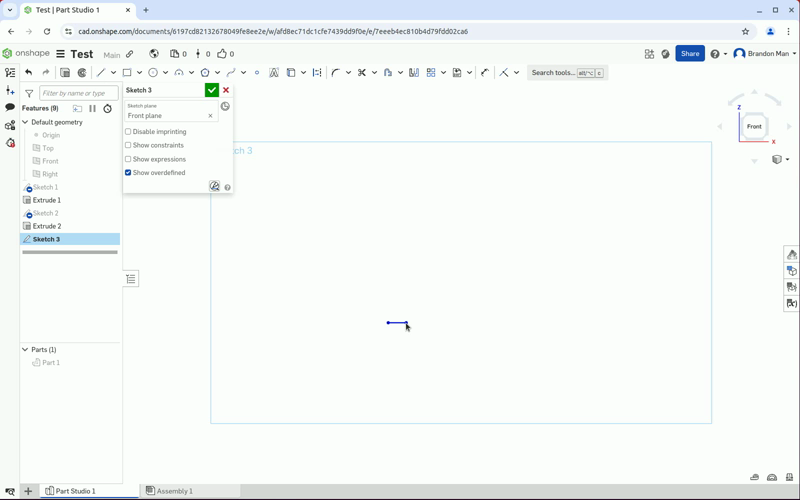
key(a)
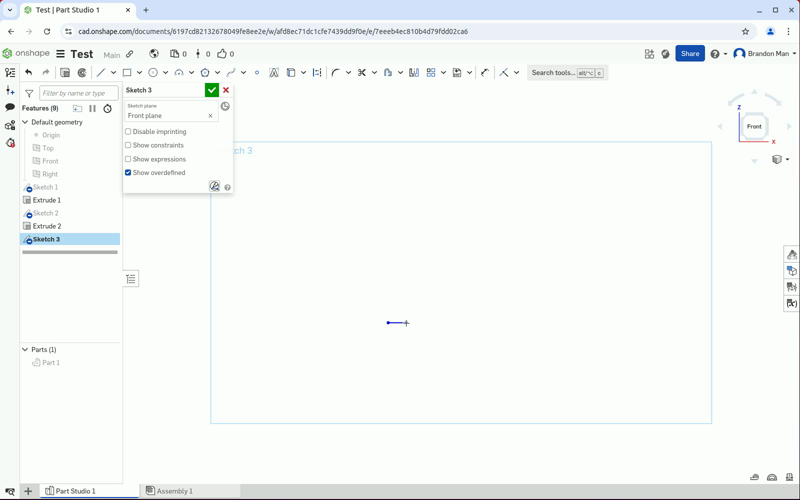
mouse_move(406, 322)
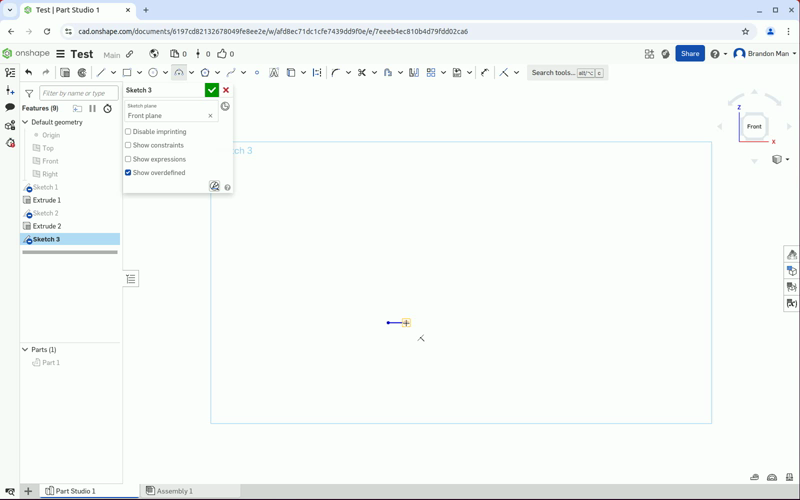
click(406, 322)
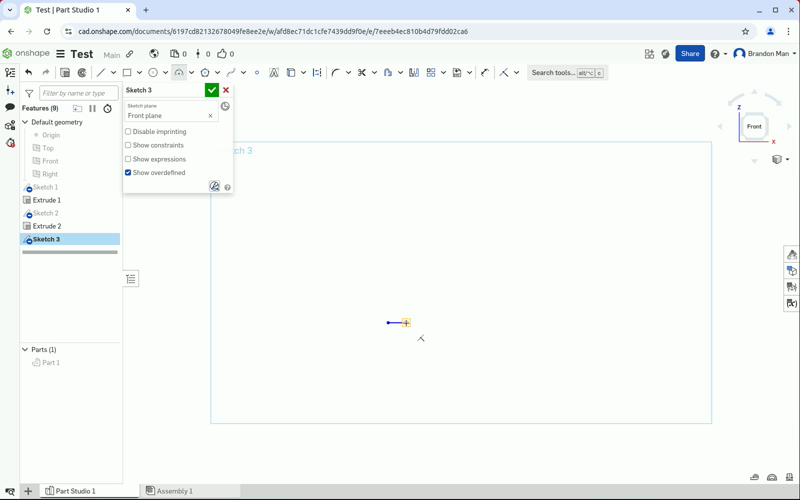
key_down(shift)
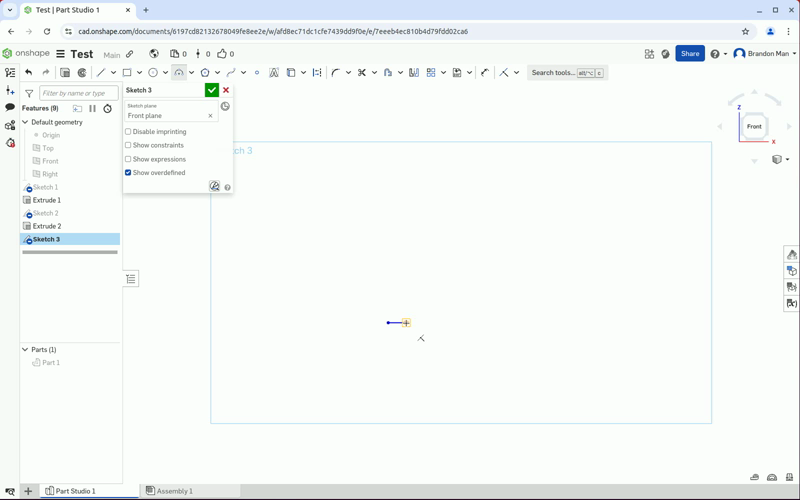
mouse_move(405, 295)
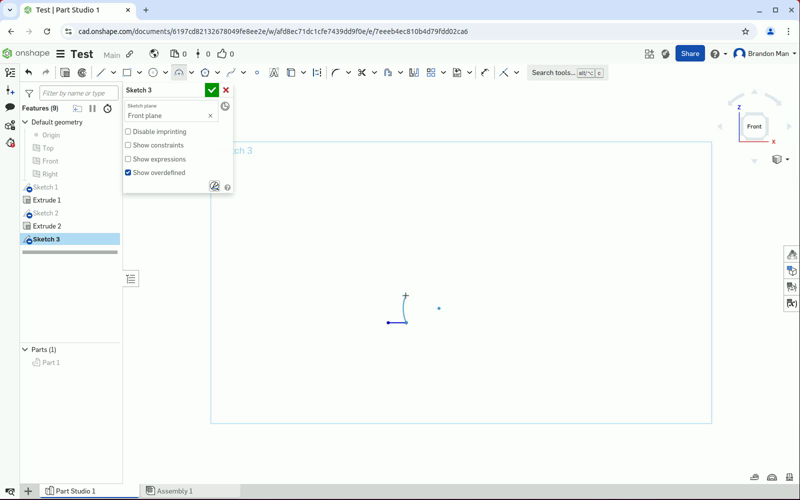
click(405, 295)
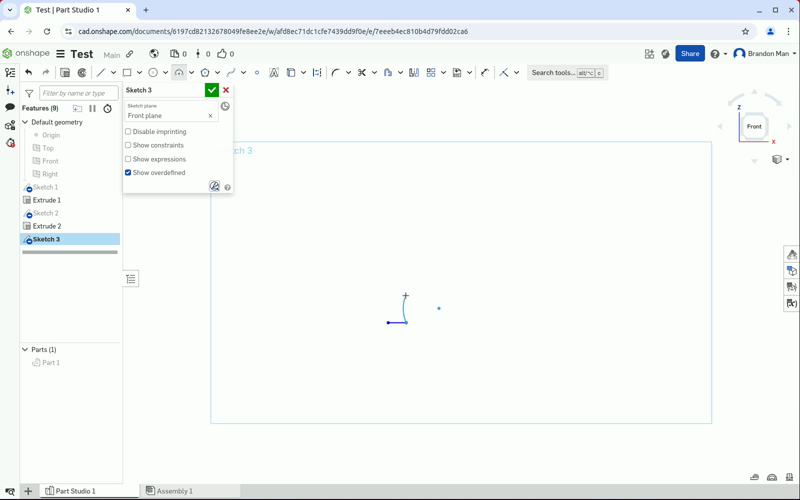
mouse_move(419, 308)
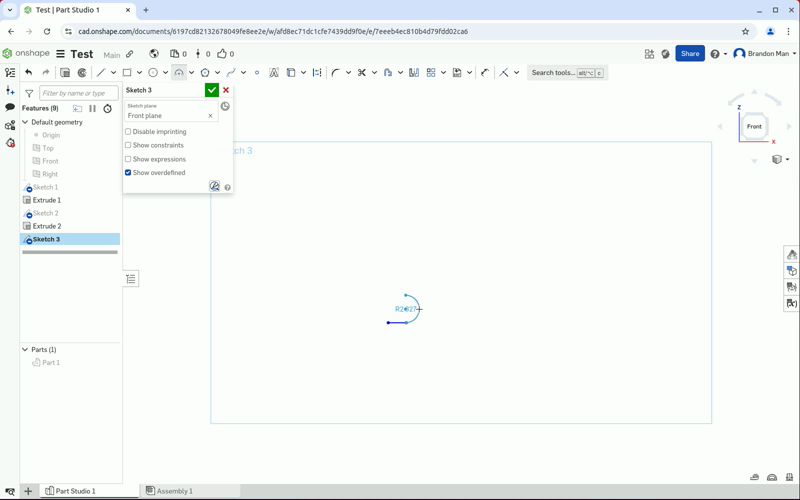
click(419, 308)
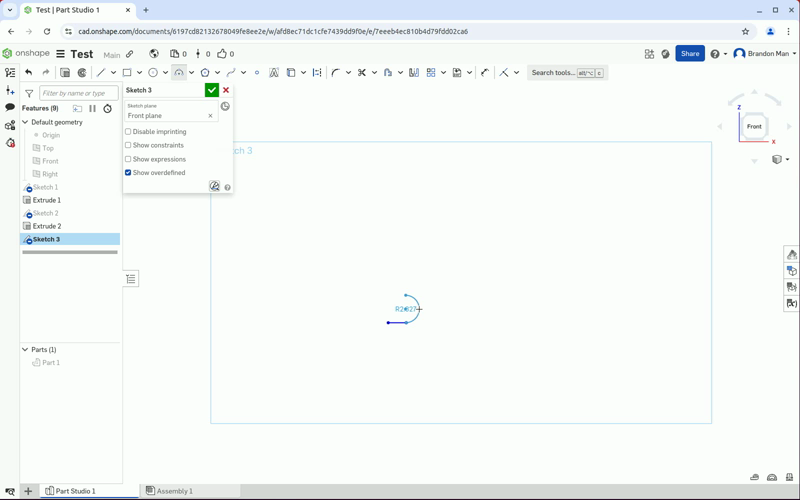
key_up(shift)
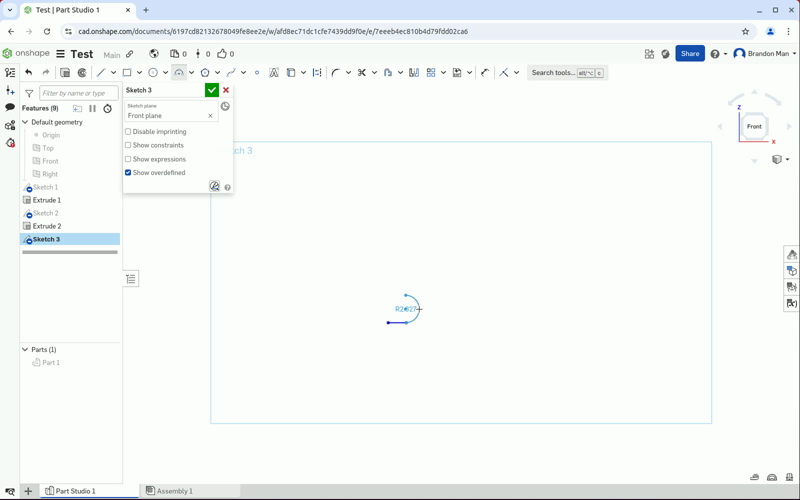
key(esc)
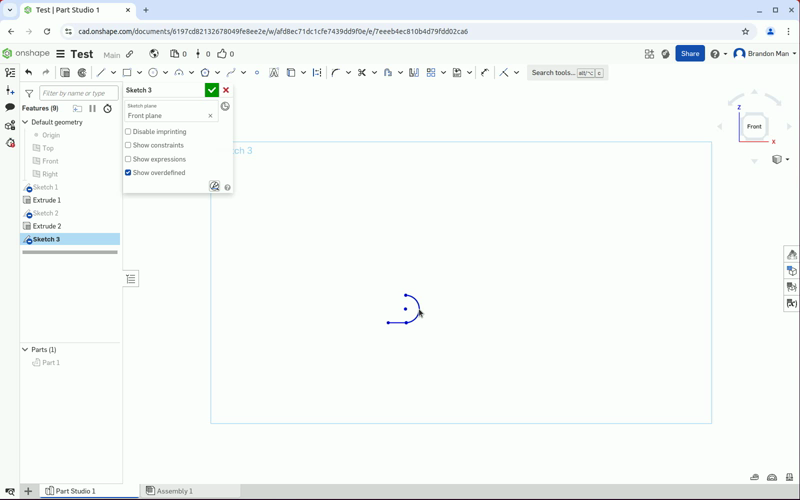
key(l)
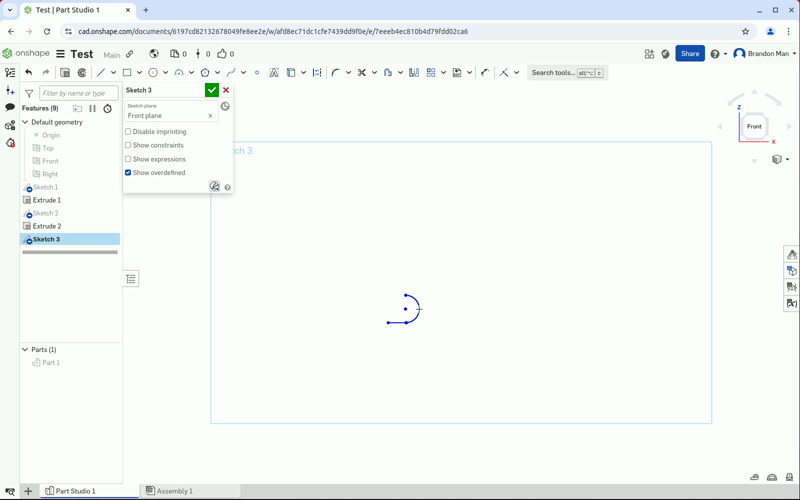
mouse_move(405, 295)
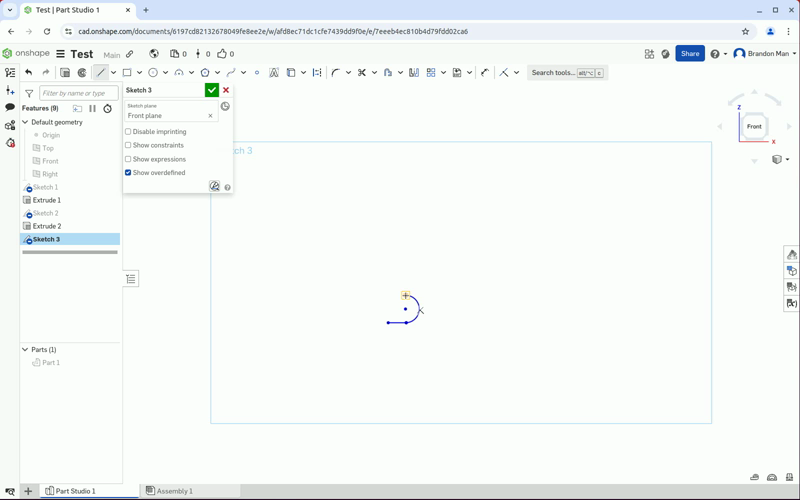
click(405, 295)
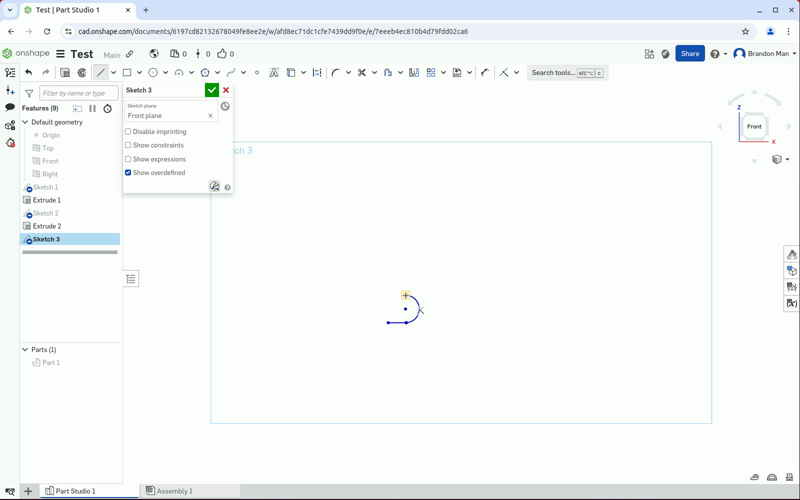
key_down(shift)
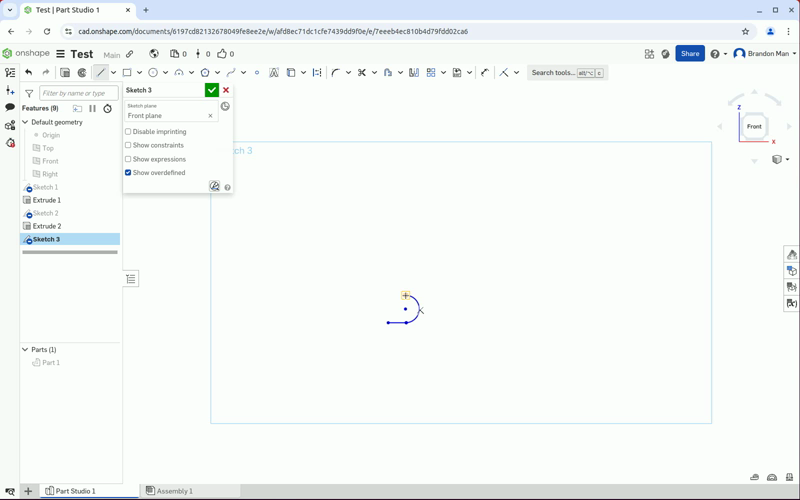
mouse_move(435, 295)
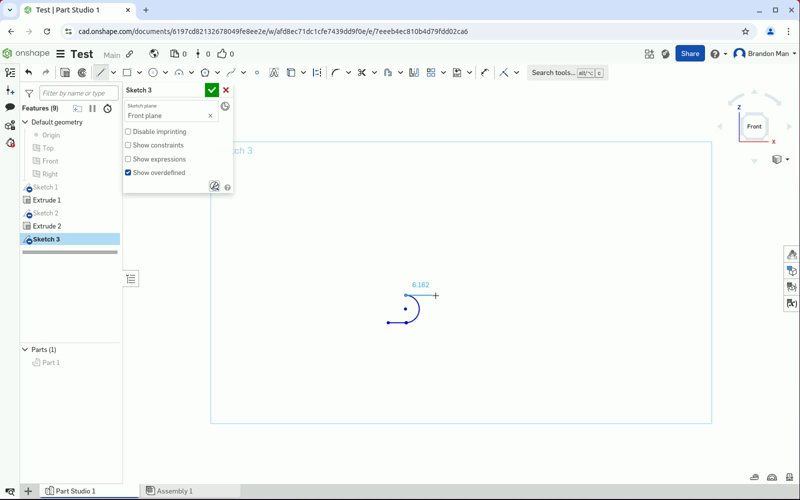
mouse_move(388, 295)
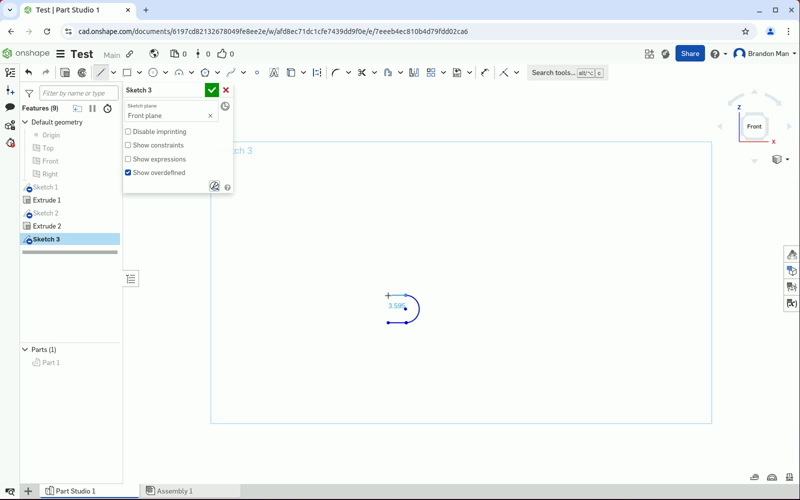
click(388, 295)
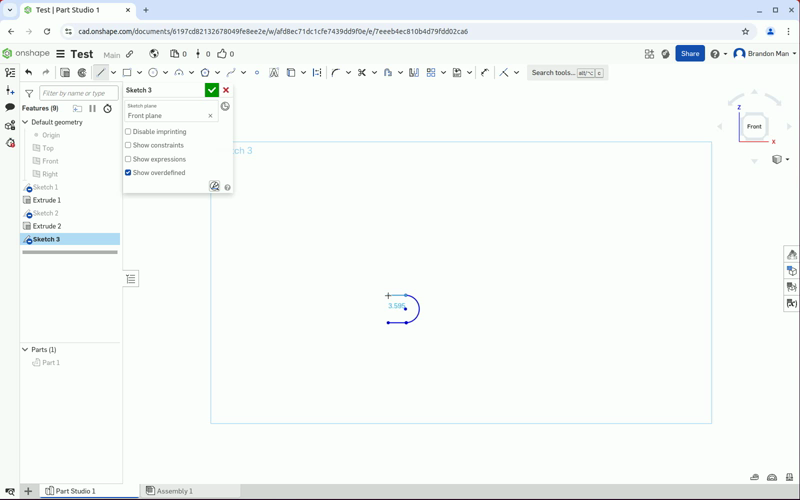
key_up(shift)
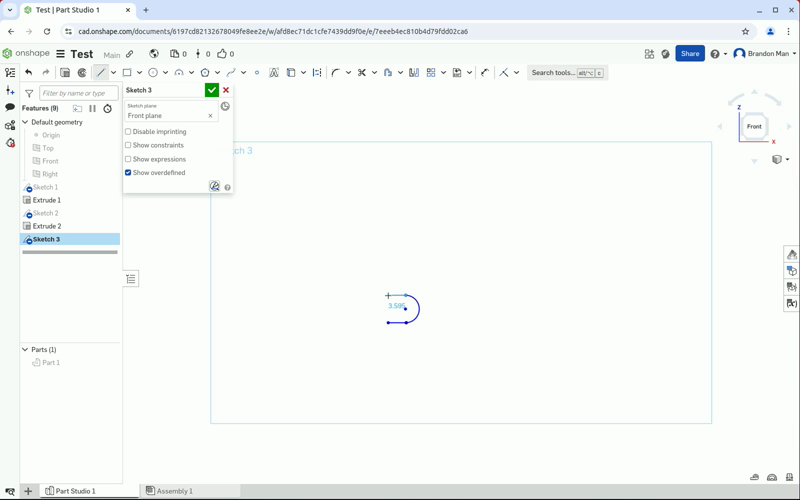
mouse_move(418, 295)
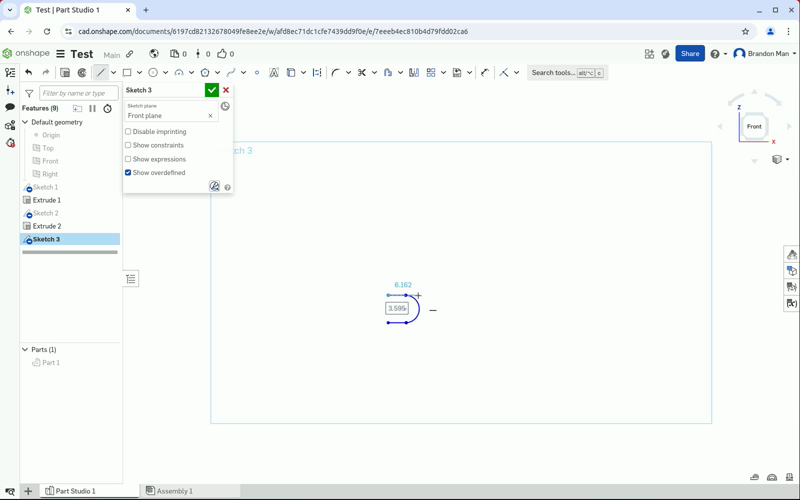
key_down(shift)
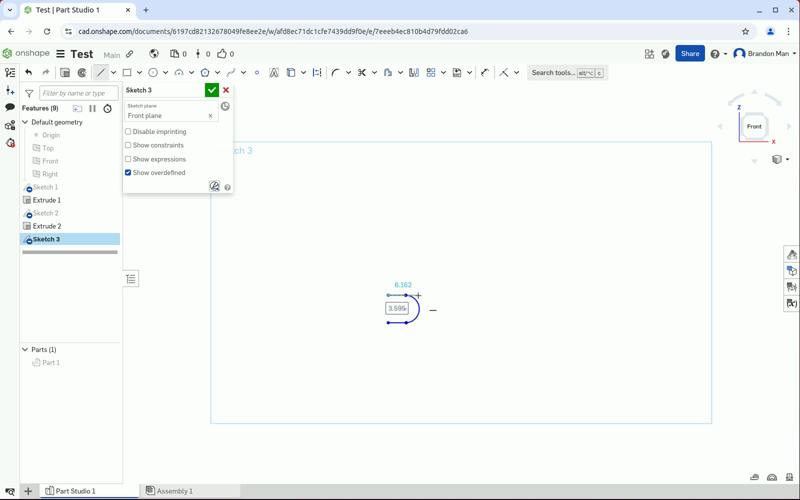
mouse_move(388, 322)
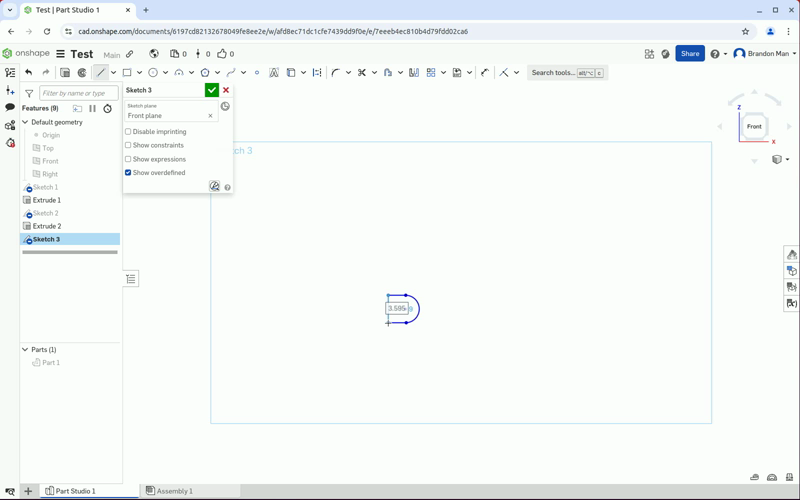
key_up(shift)
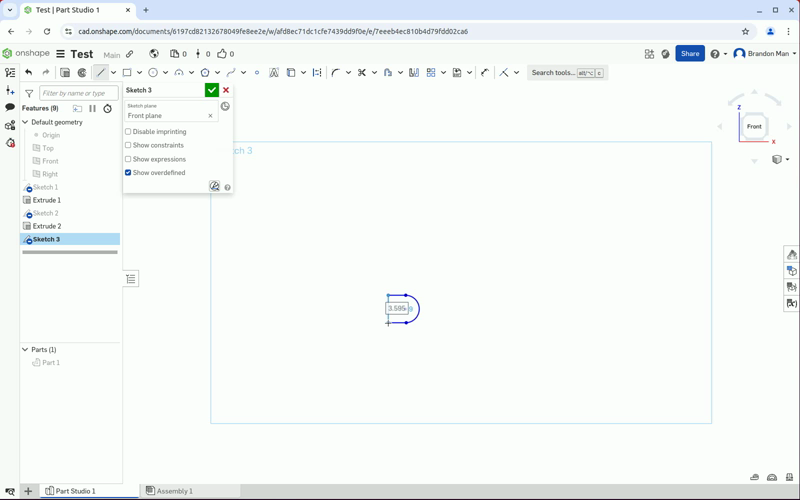
click(388, 322)
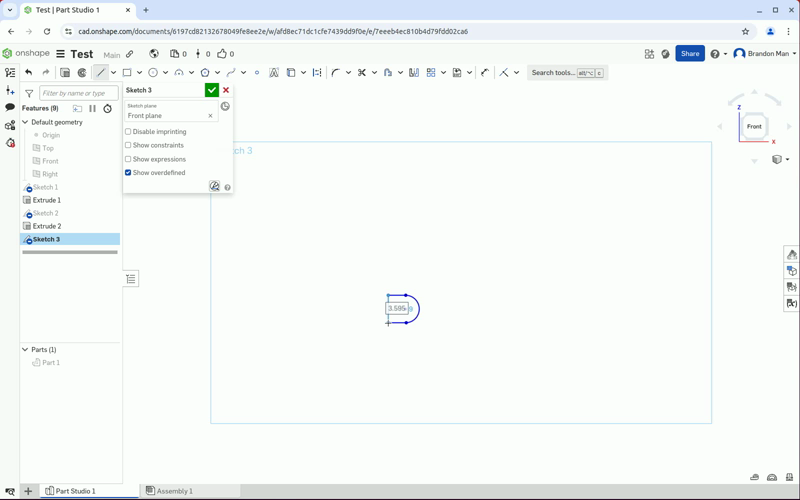
key(esc)
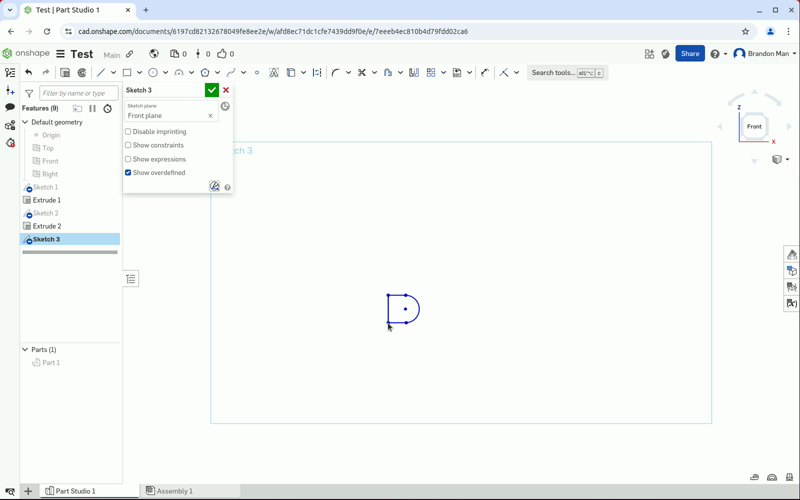
mouse_move(405, 310)
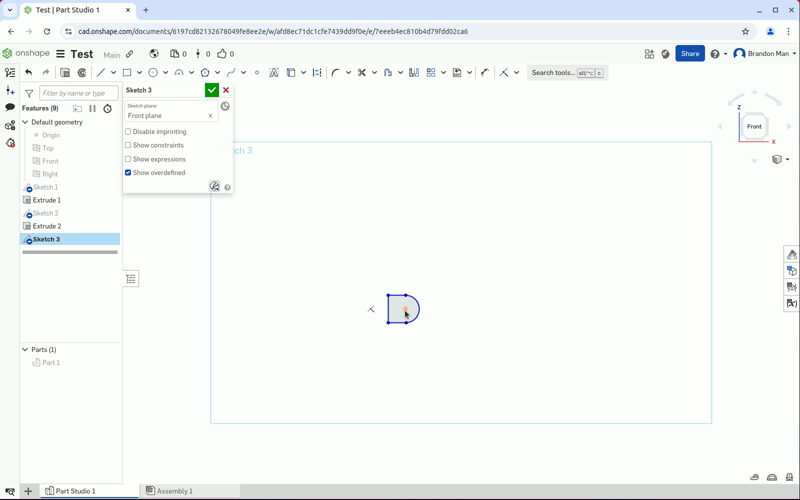
scroll(6)
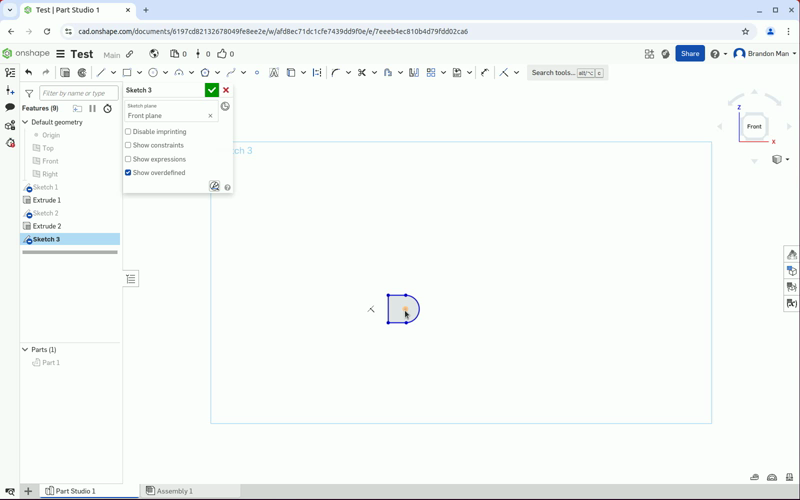
scroll(6)
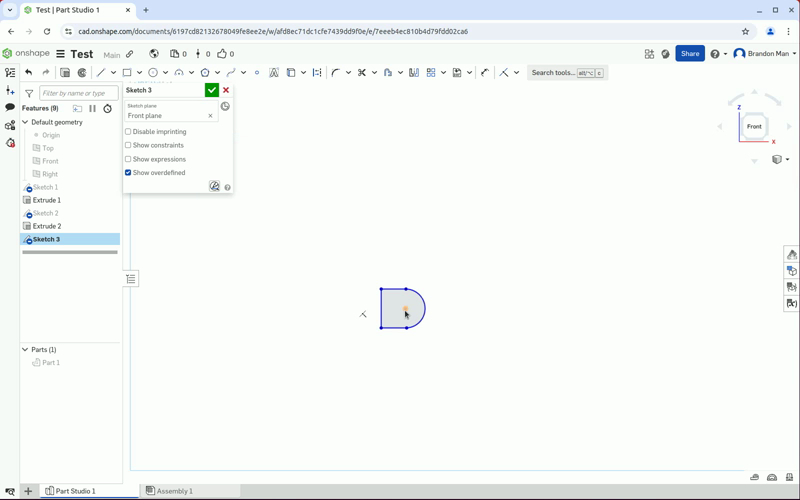
scroll(6)
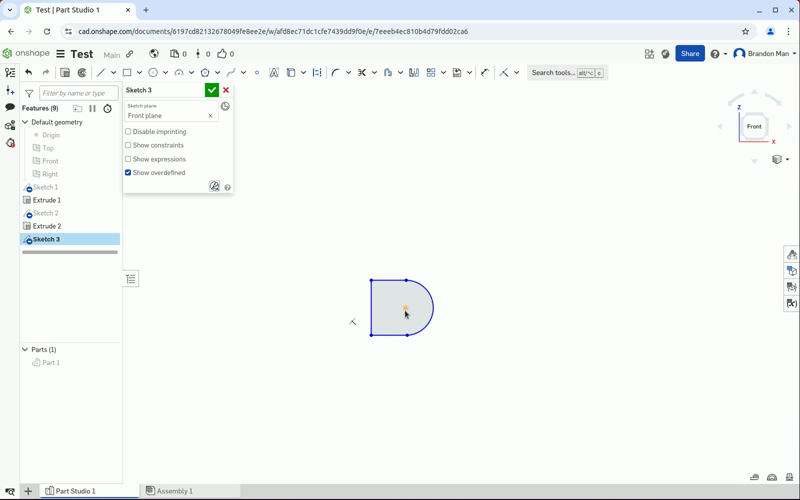
scroll(6)
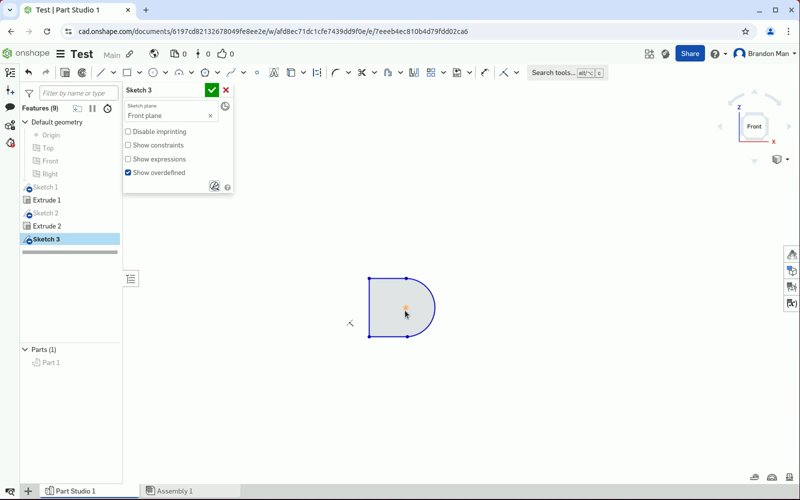
scroll(6)
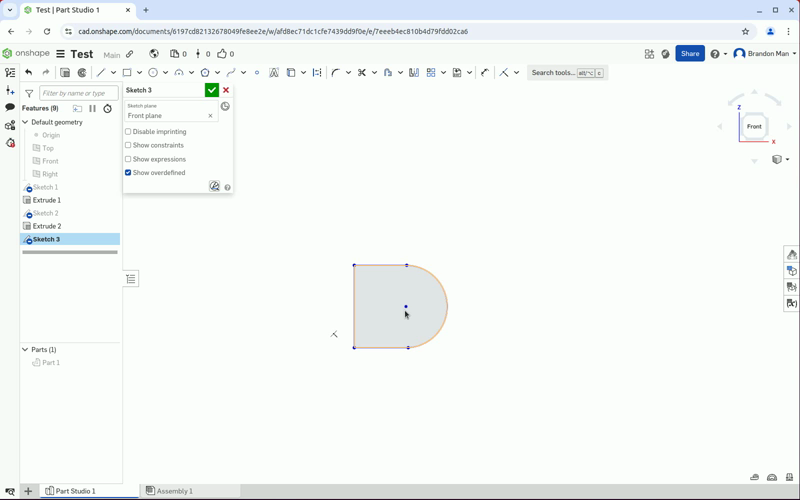
scroll(6)
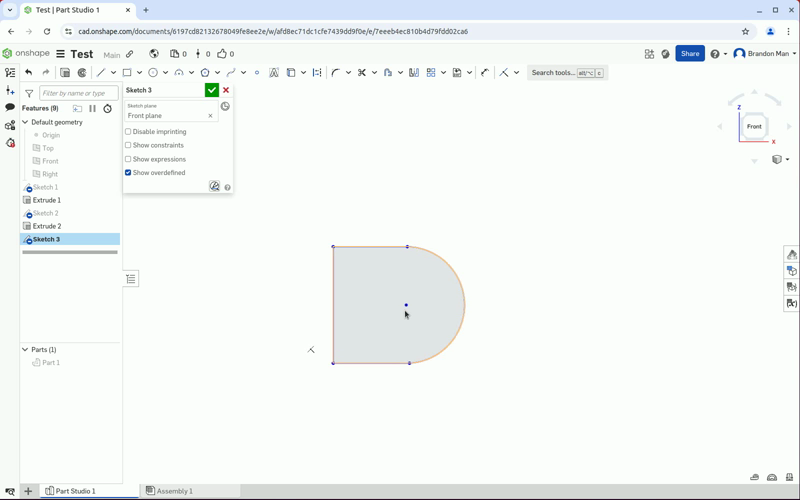
scroll(6)
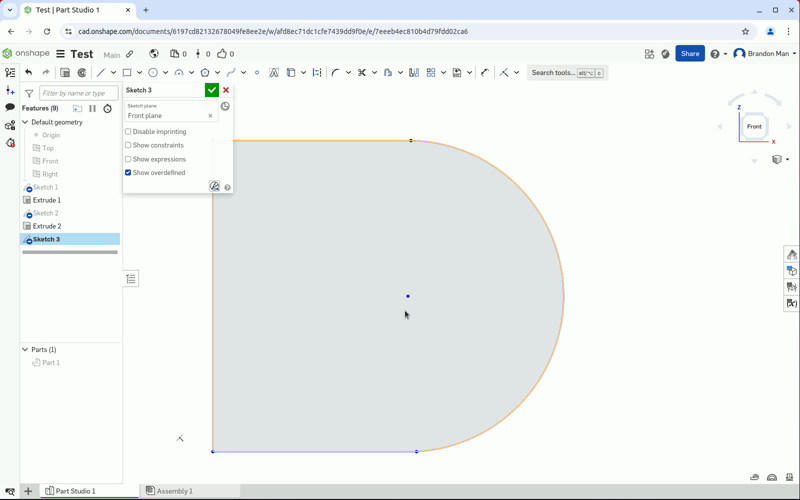
click(405, 310)
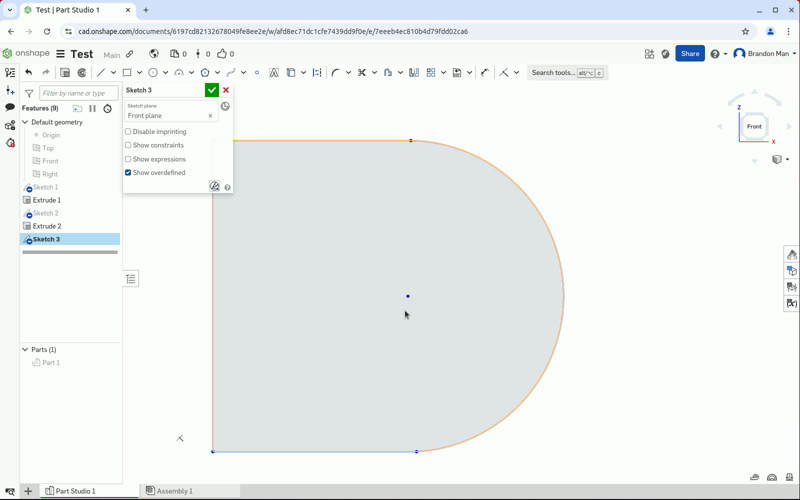
scroll(-6)
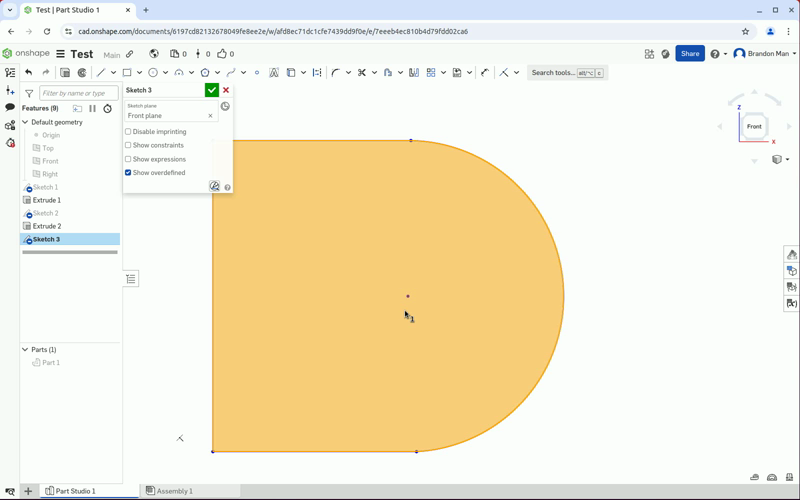
scroll(-6)
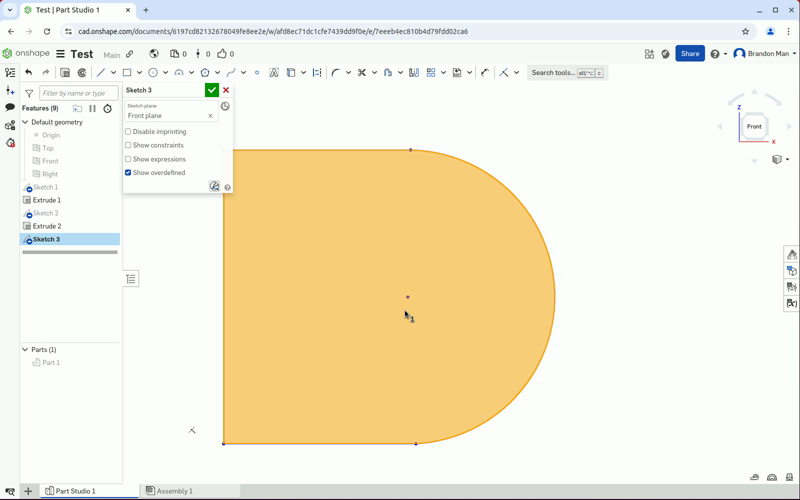
scroll(-6)
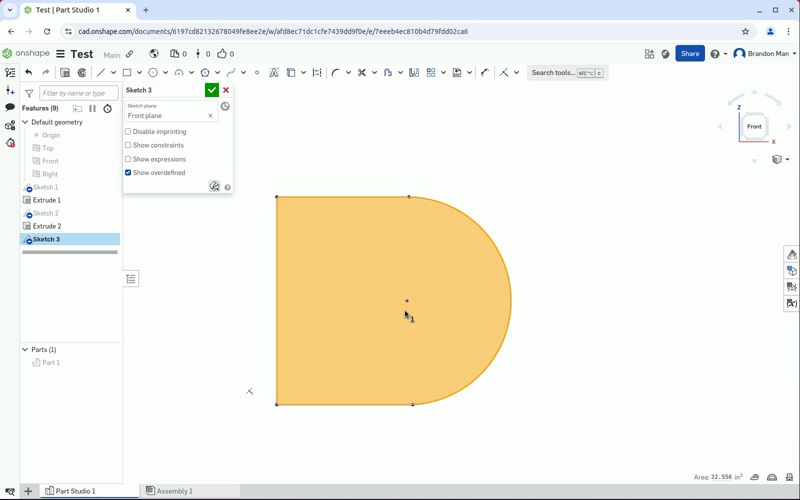
scroll(-6)
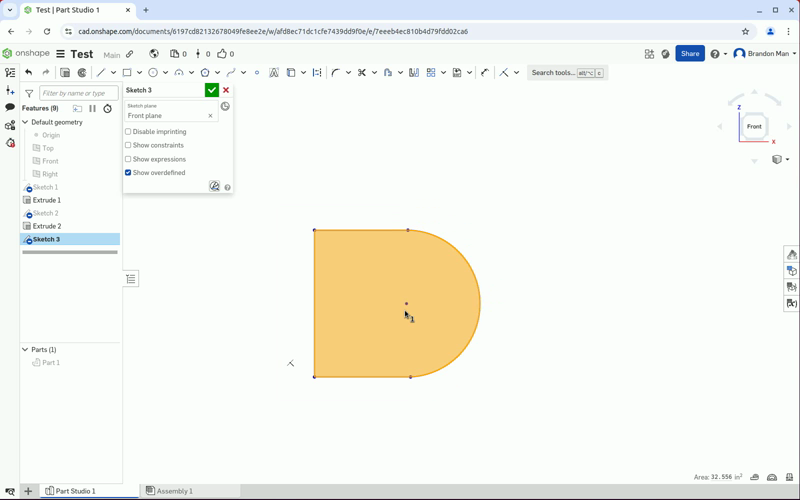
scroll(-6)
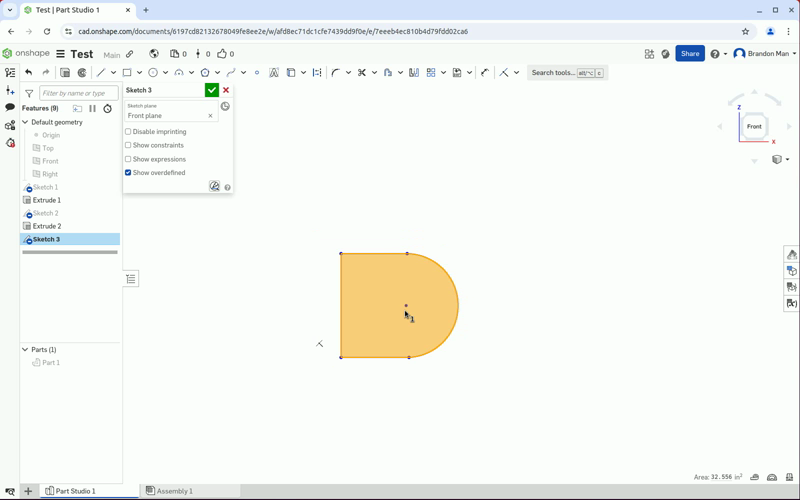
scroll(-6)
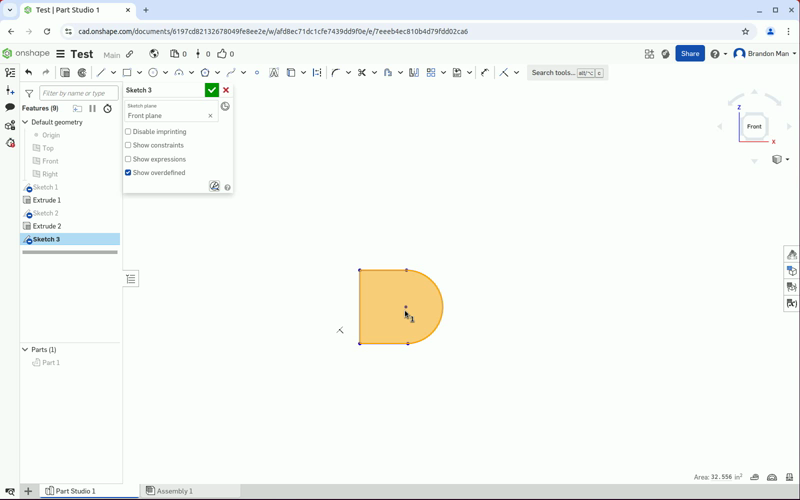
scroll(-6)
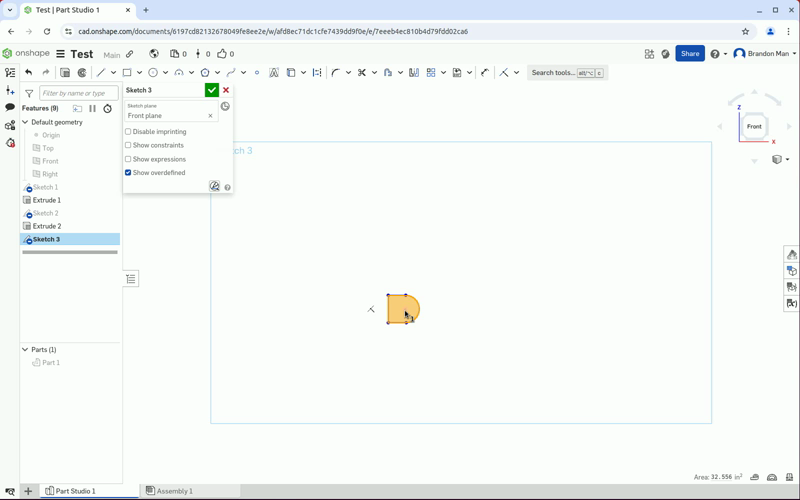
mouse_move(73, 352)
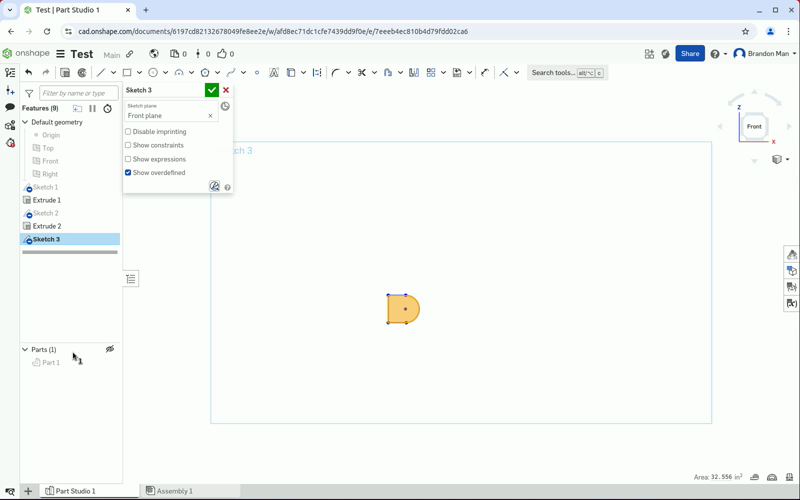
key(shift+y)
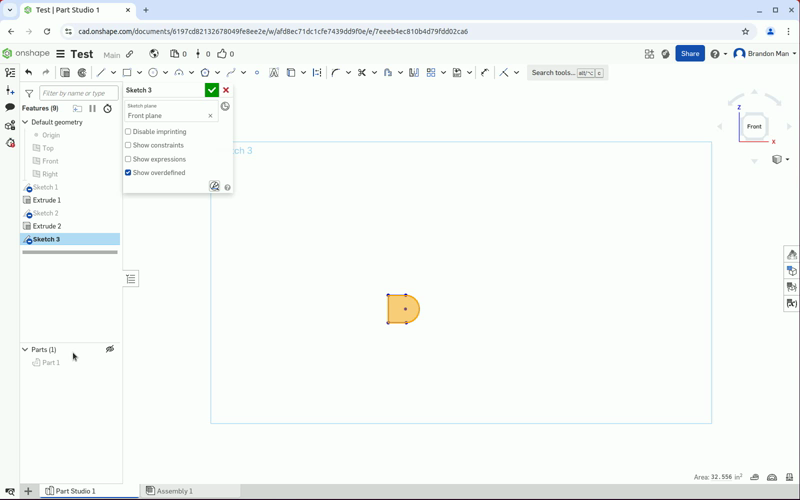
key(shift+e)
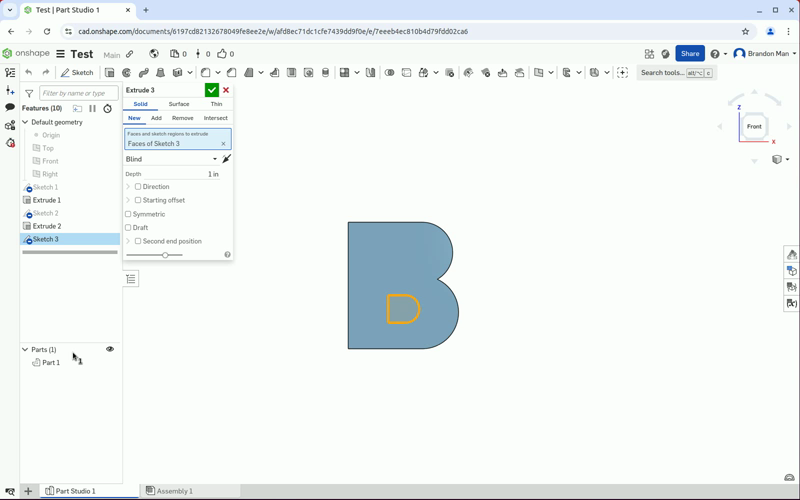
mouse_move(143, 106)
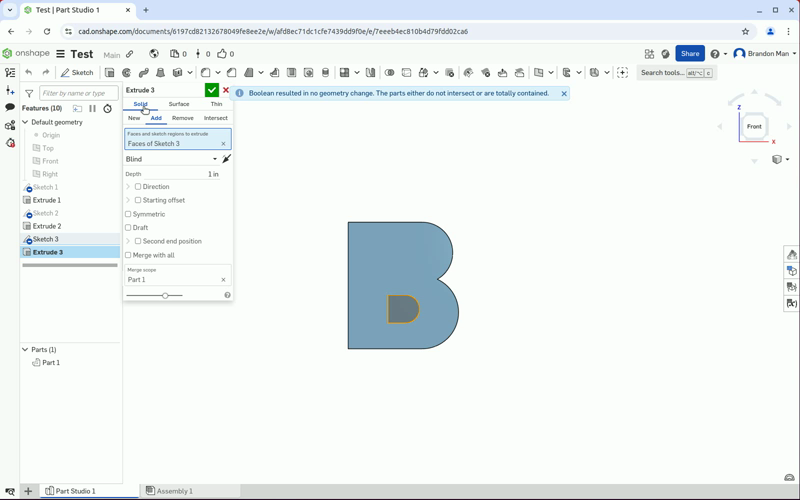
click(143, 106)
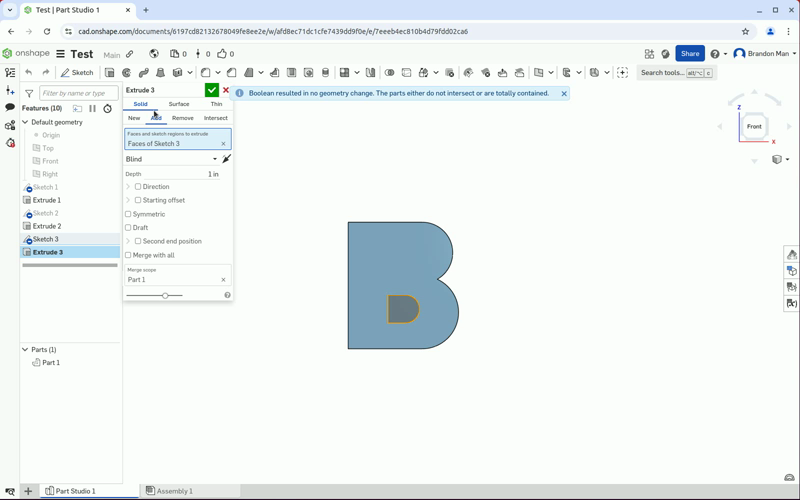
mouse_move(186, 120)
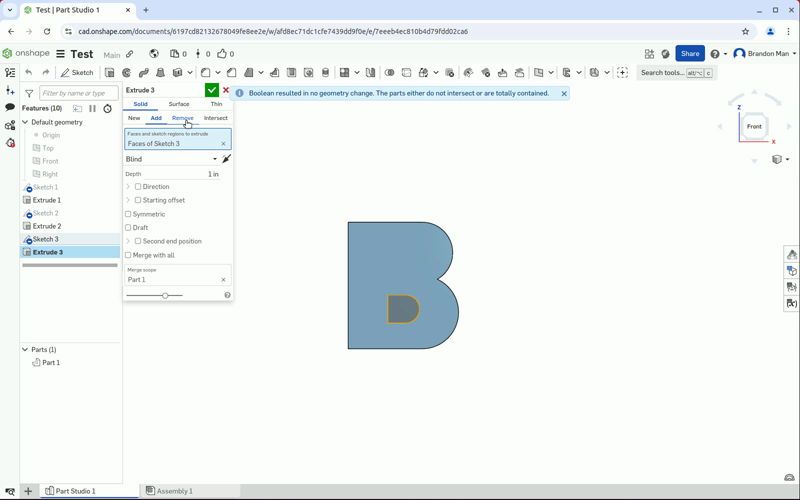
click(186, 120)
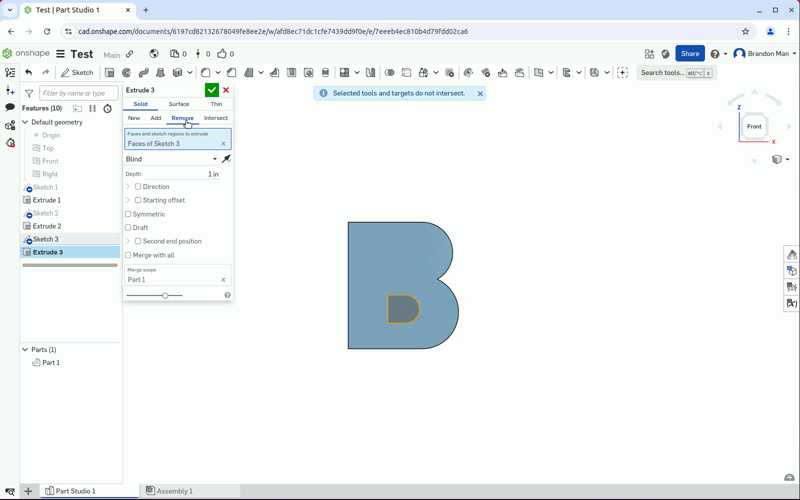
key(tab, 4)
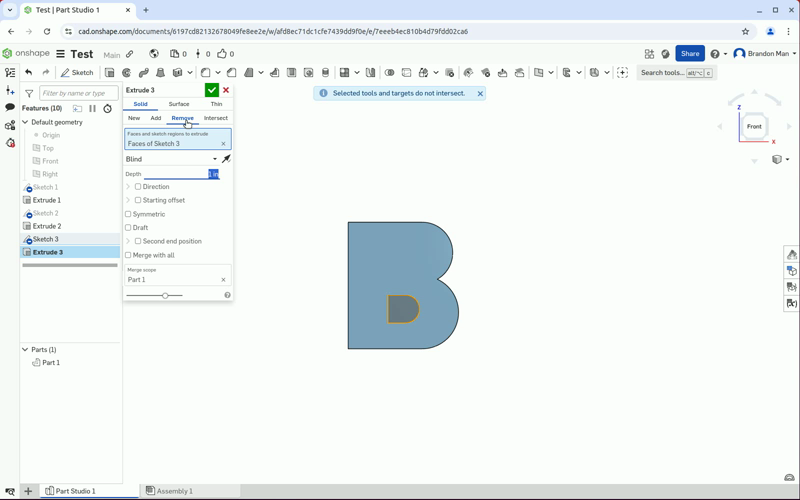
text(6.499)
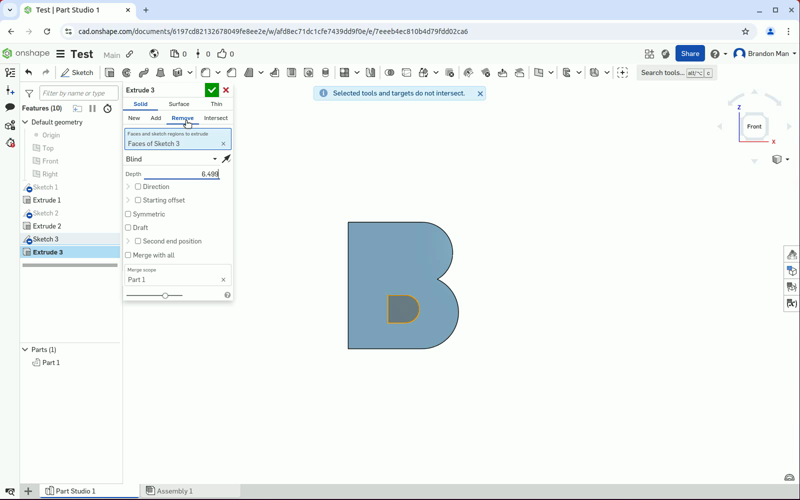
key(tab, 6)
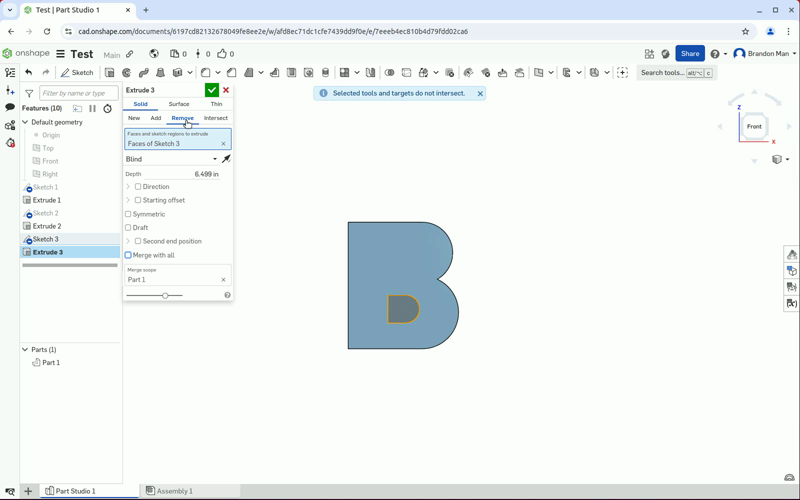
key(space)
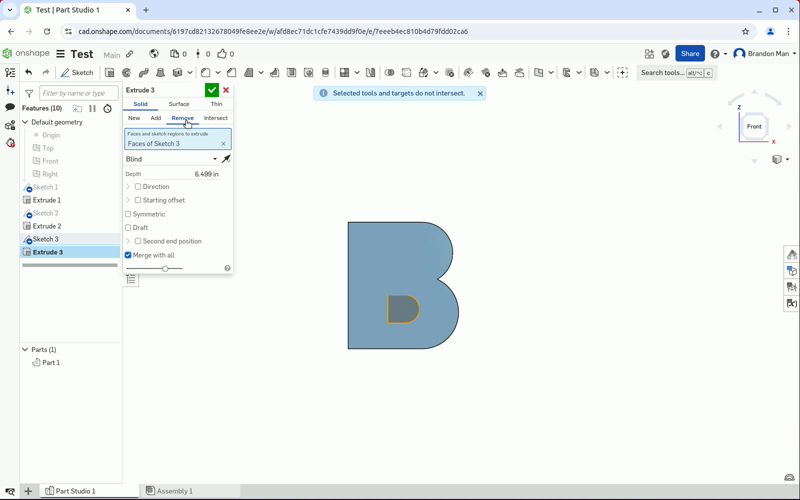
key(enter)
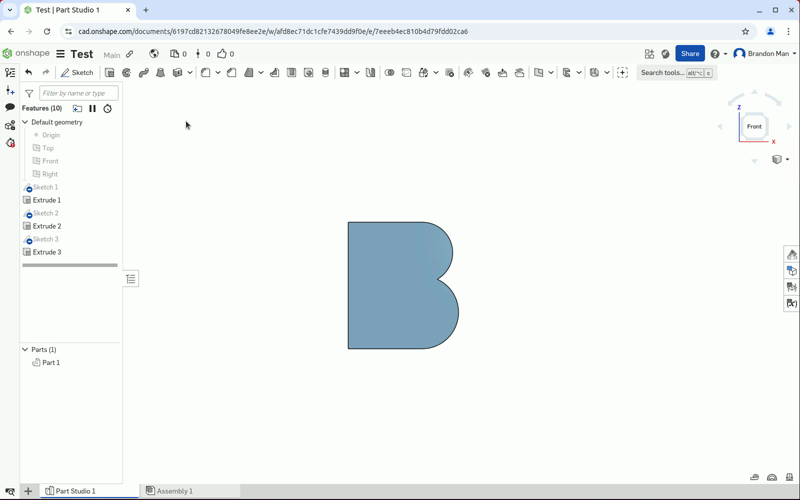
key(shift+h)
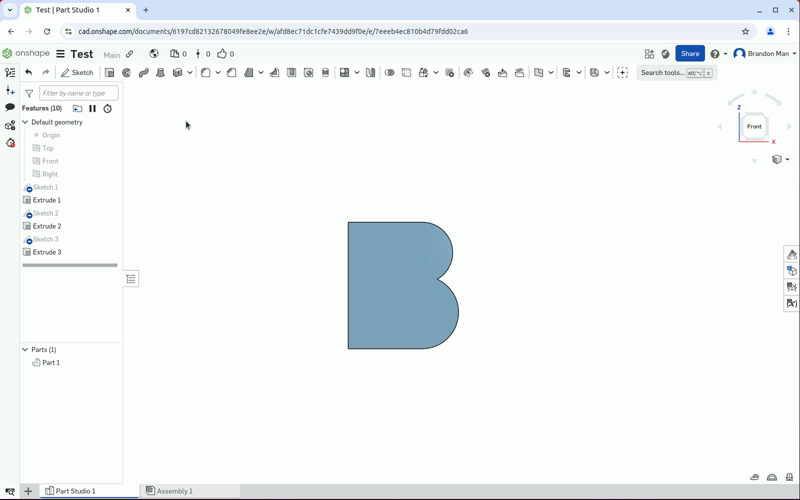
key(shift+h)
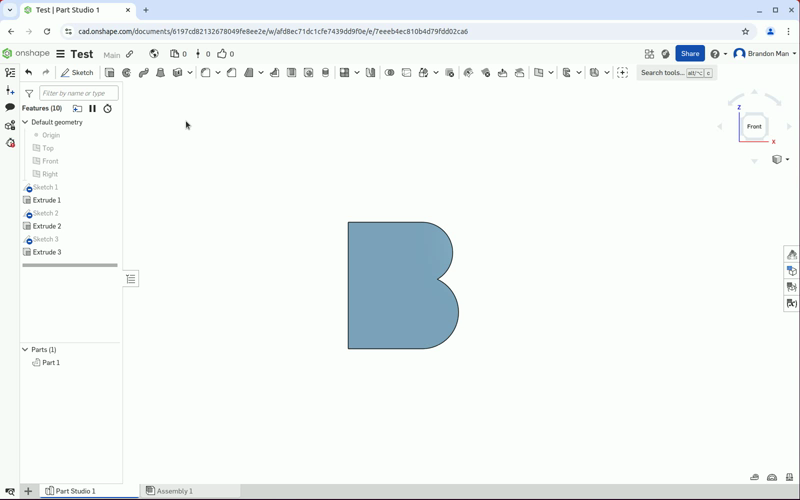
mouse_move(73, 189)
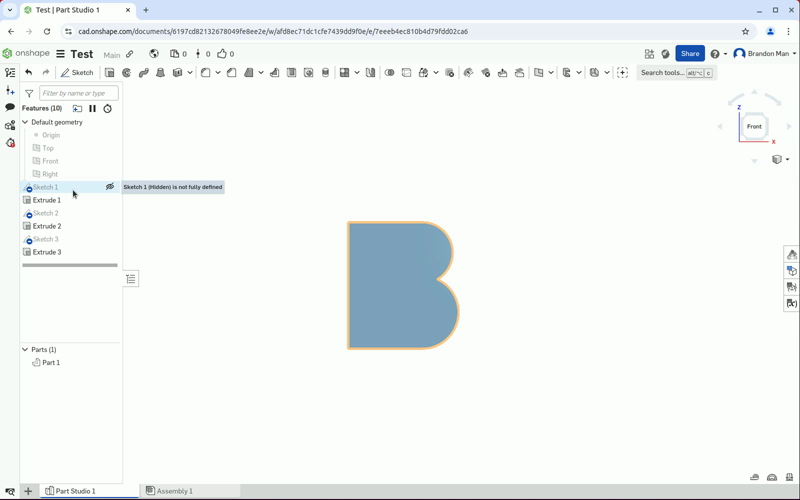
click(73, 189)
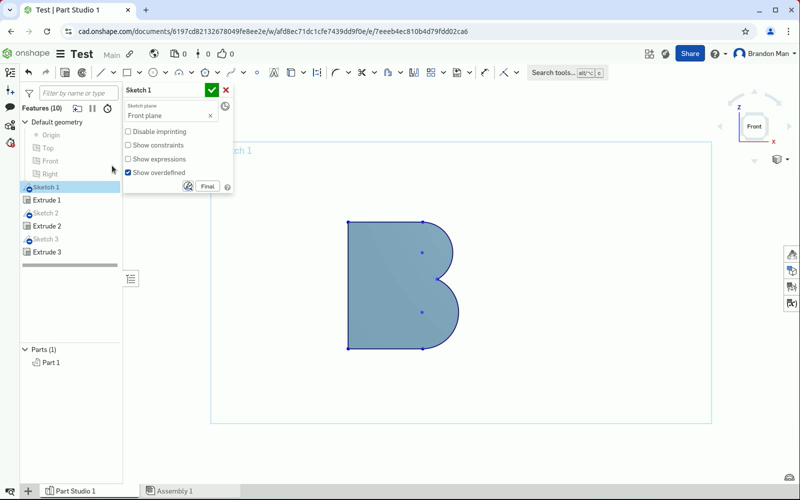
mouse_move(229, 92)
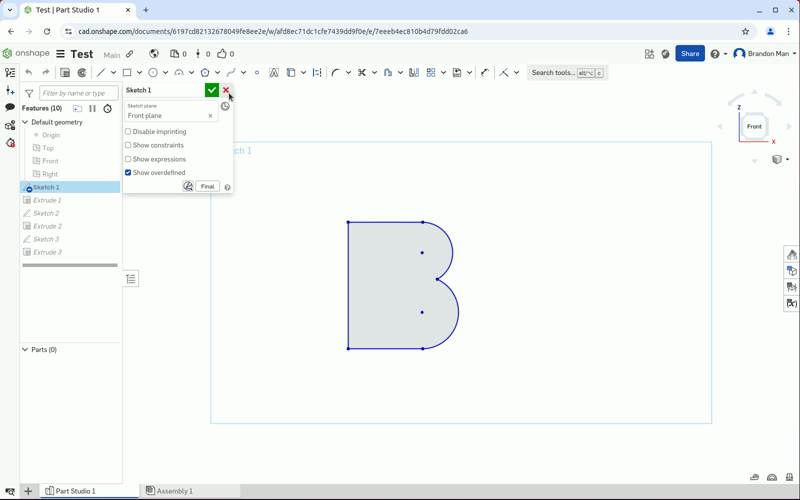
click(229, 92)
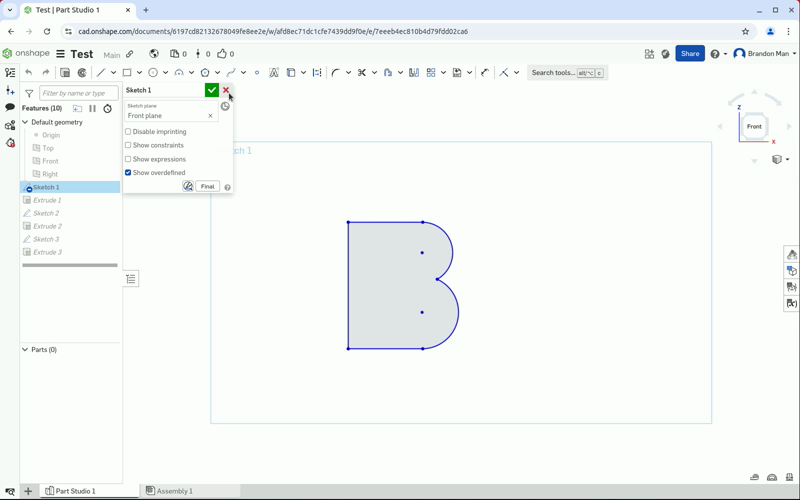
key(shift+s)
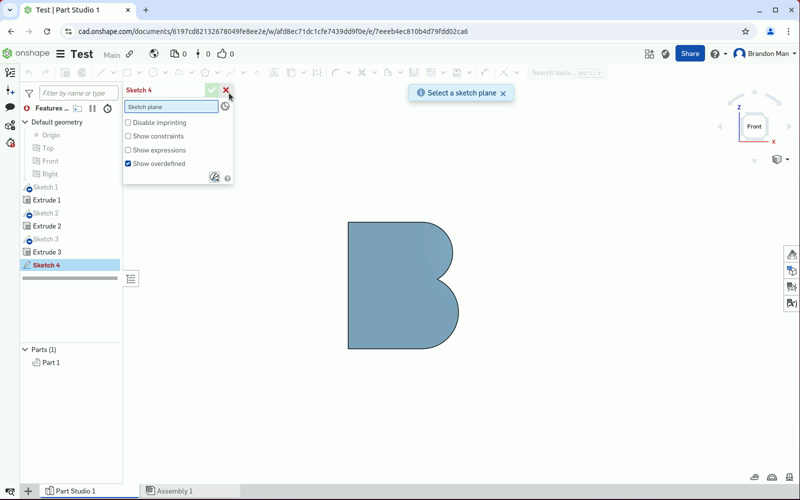
mouse_move(73, 163)
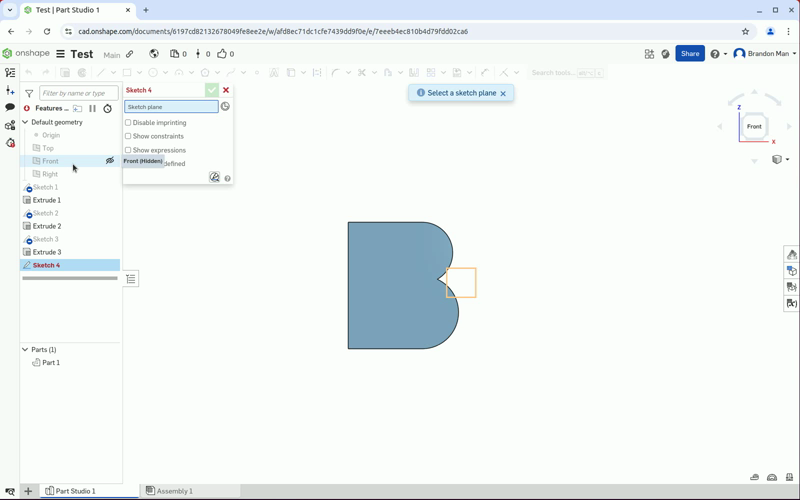
click(73, 163)
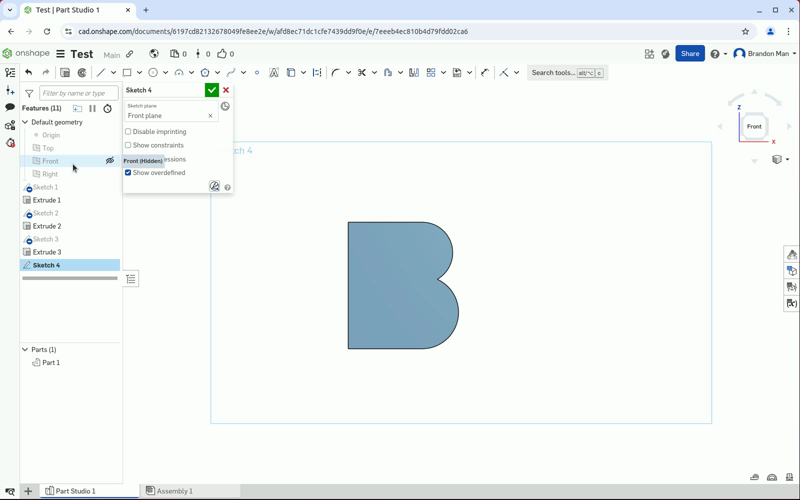
mouse_move(73, 352)
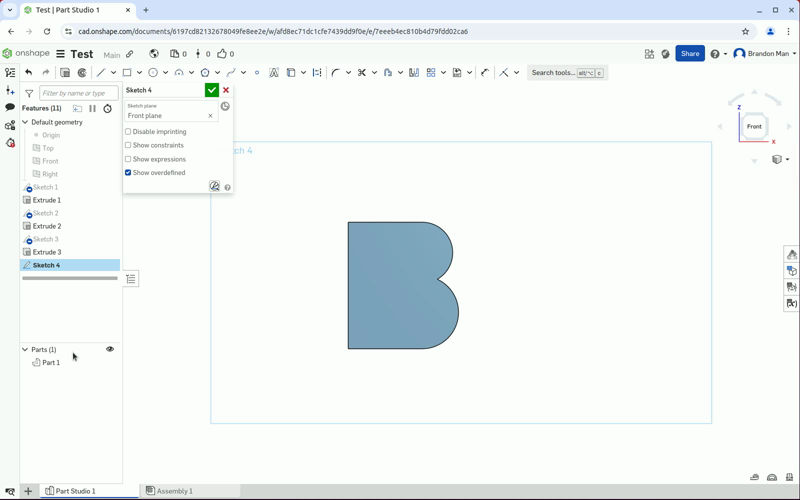
key(y)
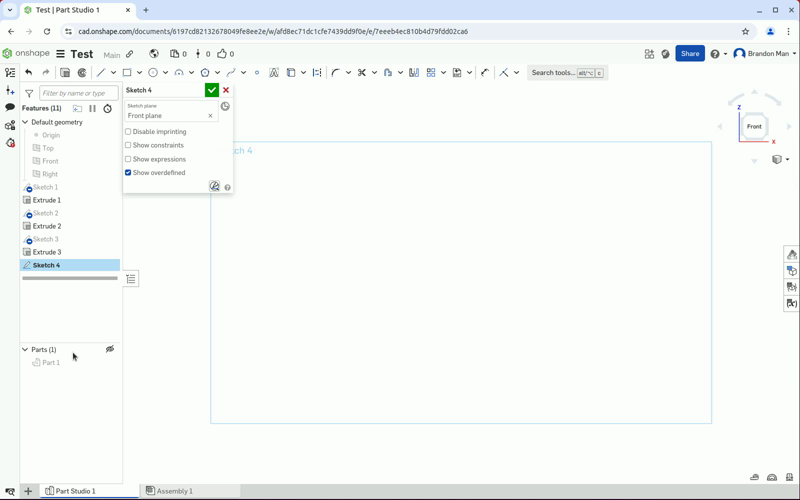
key(l)
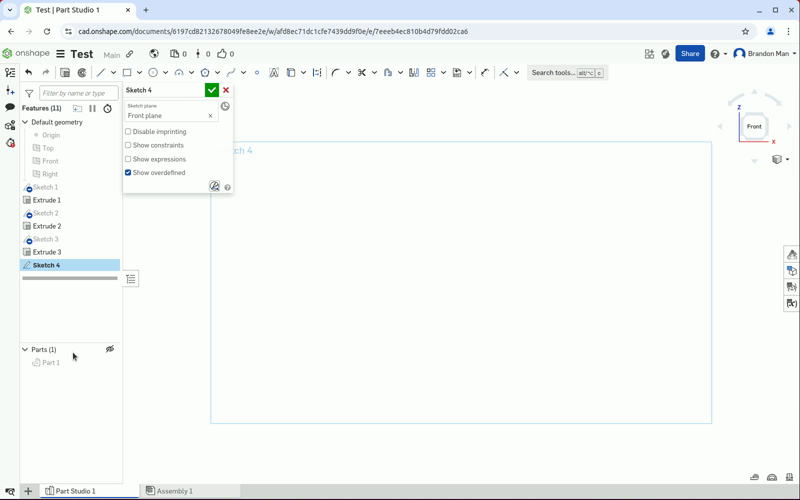
key_down(shift)
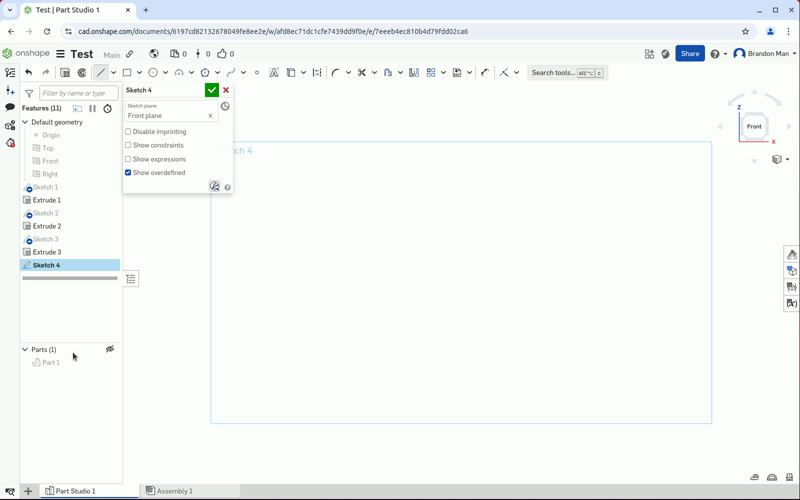
mouse_move(388, 271)
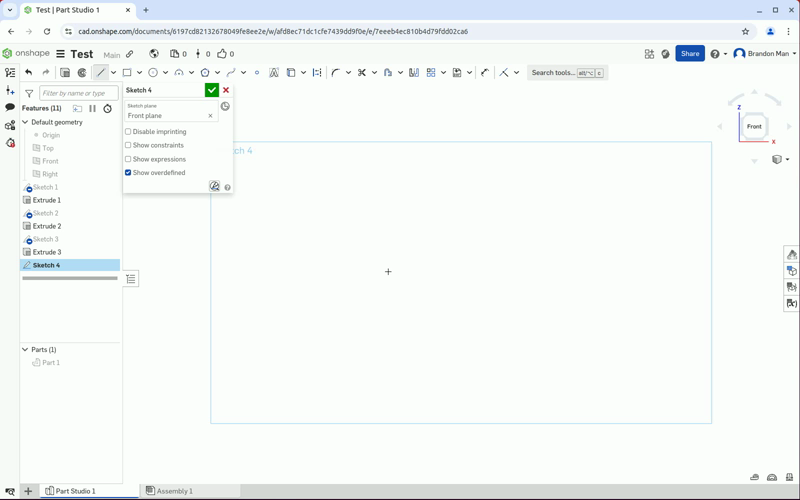
click(388, 271)
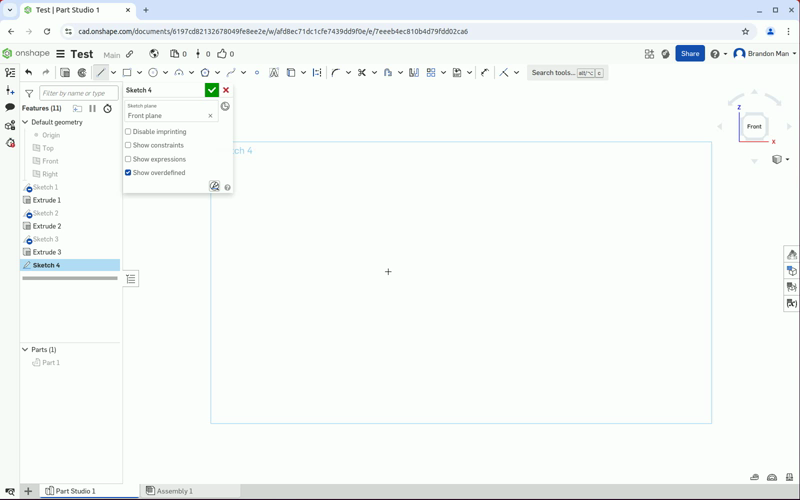
key_up(shift)
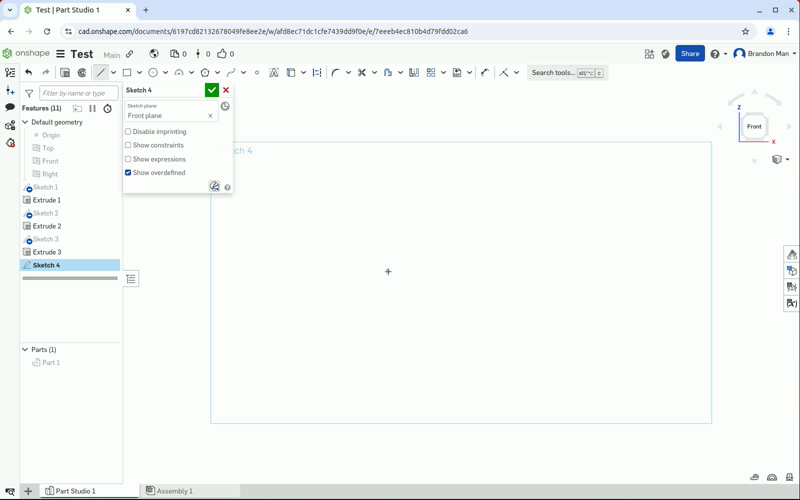
key_down(shift)
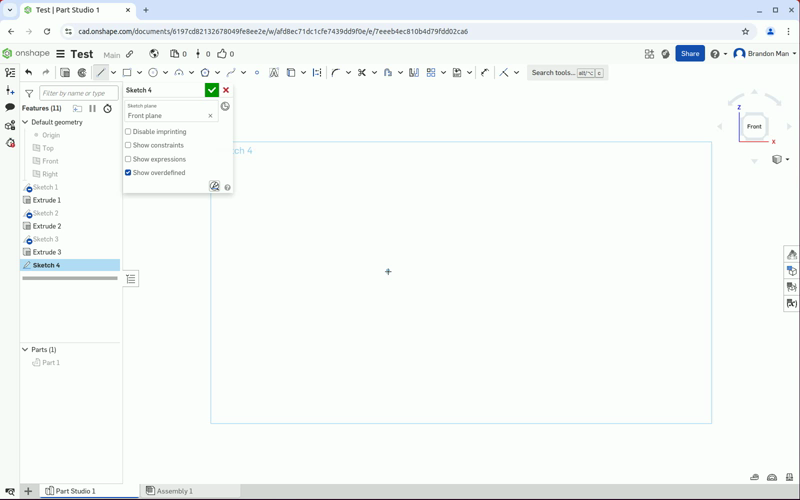
mouse_move(418, 271)
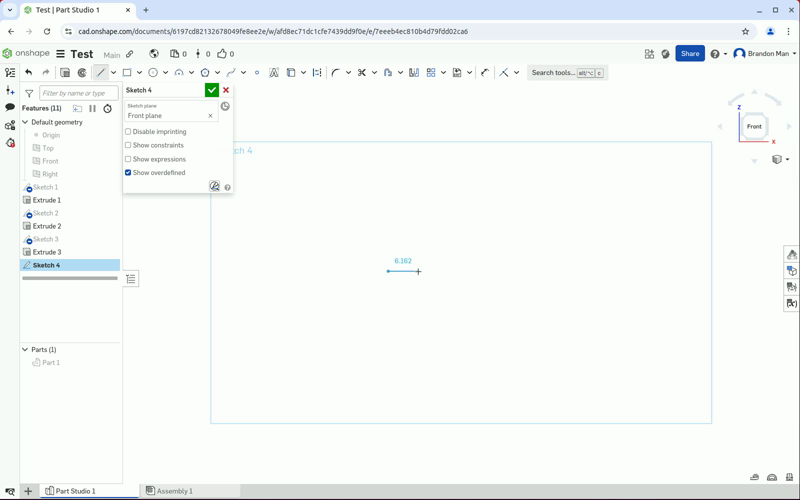
mouse_move(403, 271)
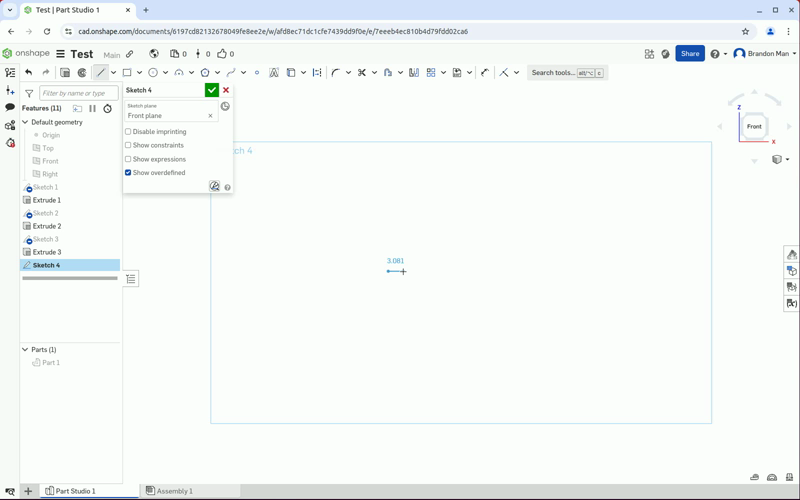
click(403, 271)
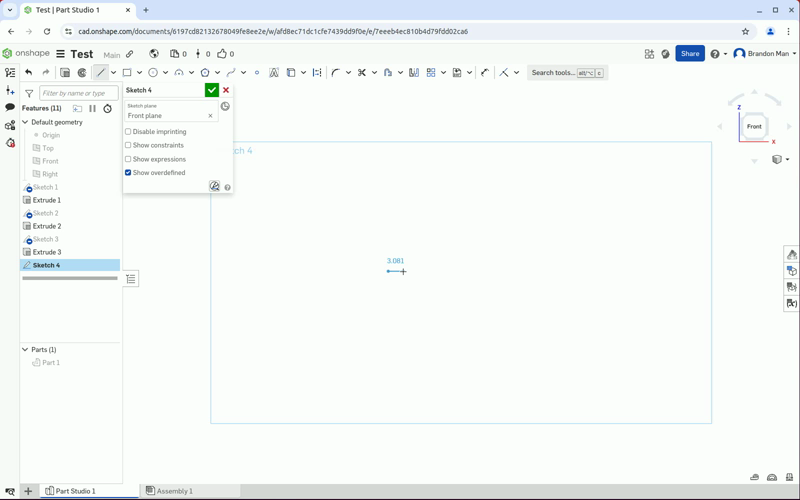
key_up(shift)
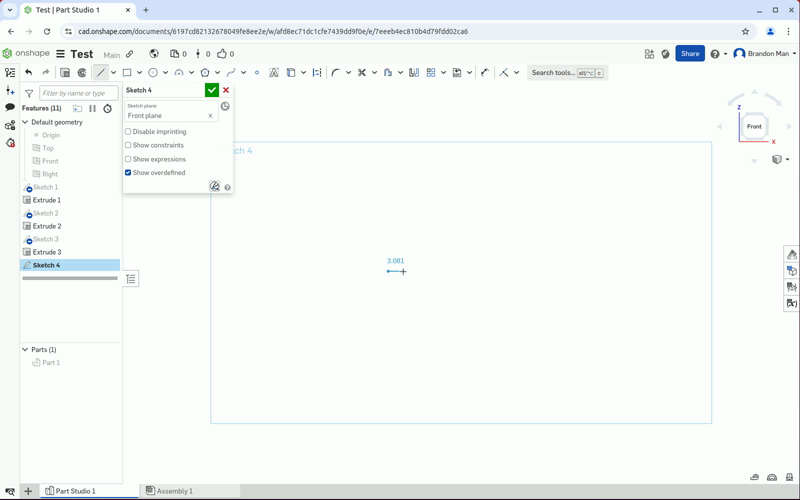
key(esc)
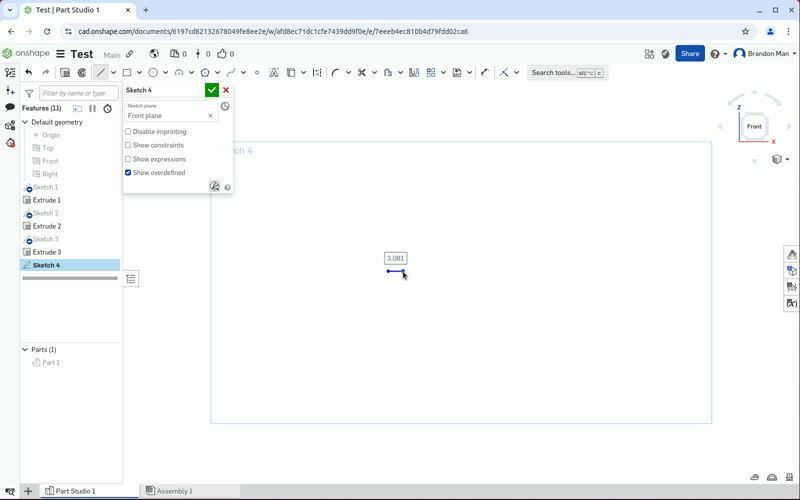
key(a)
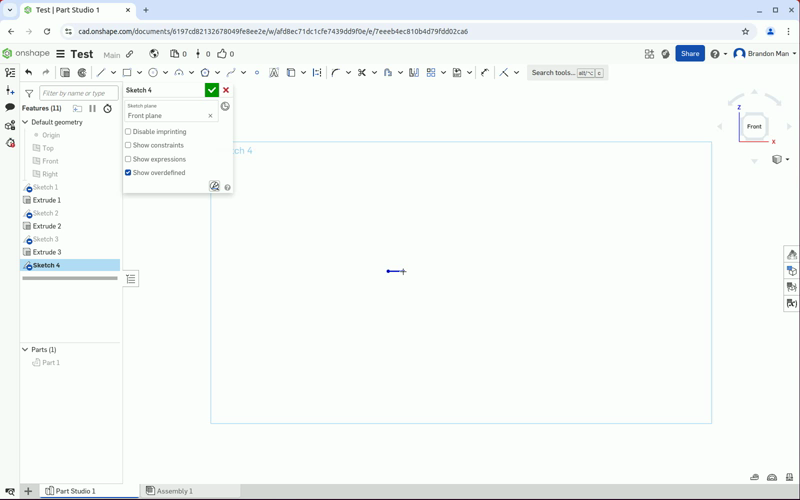
mouse_move(403, 271)
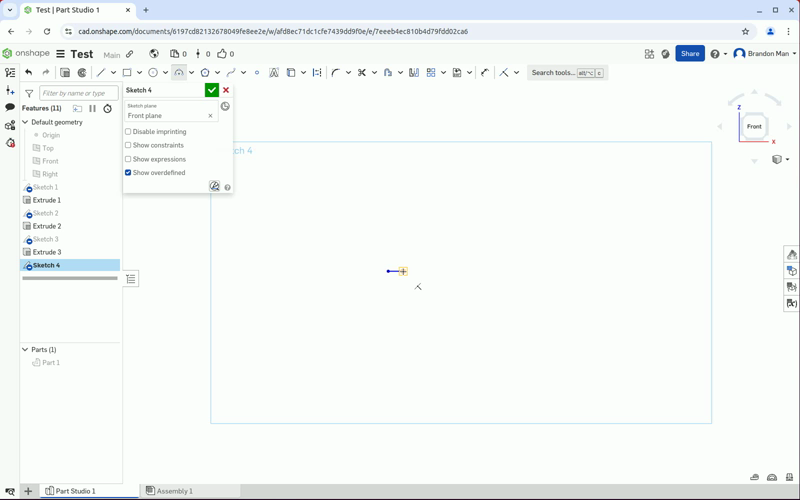
click(403, 271)
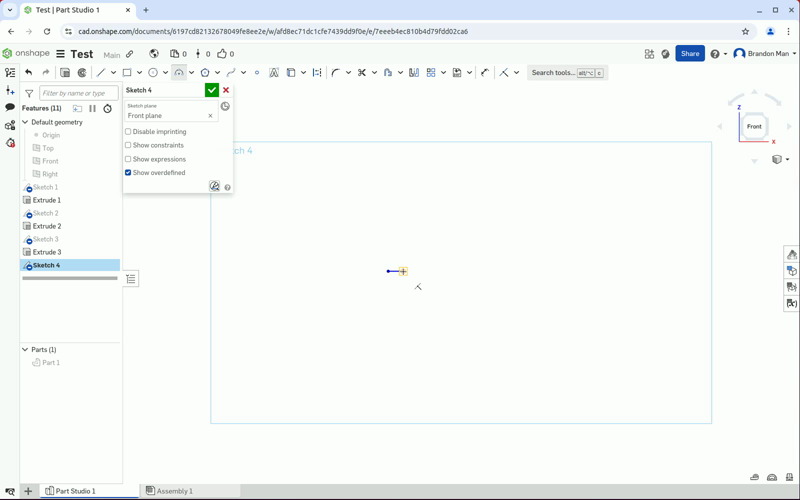
key_down(shift)
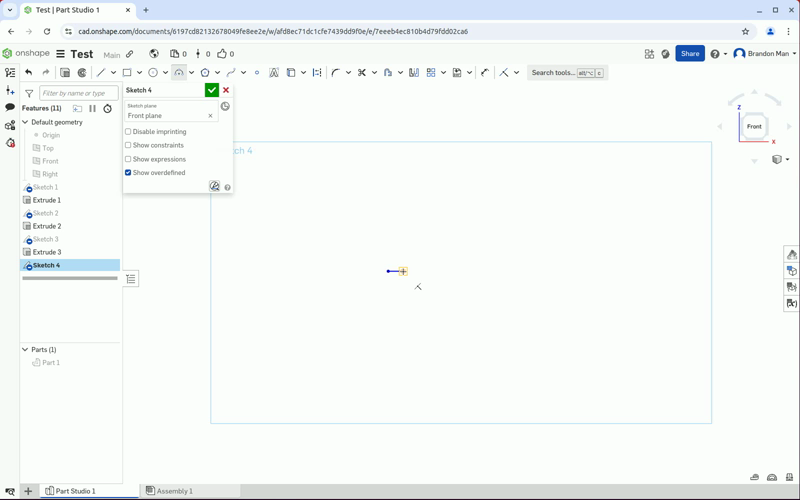
mouse_move(403, 247)
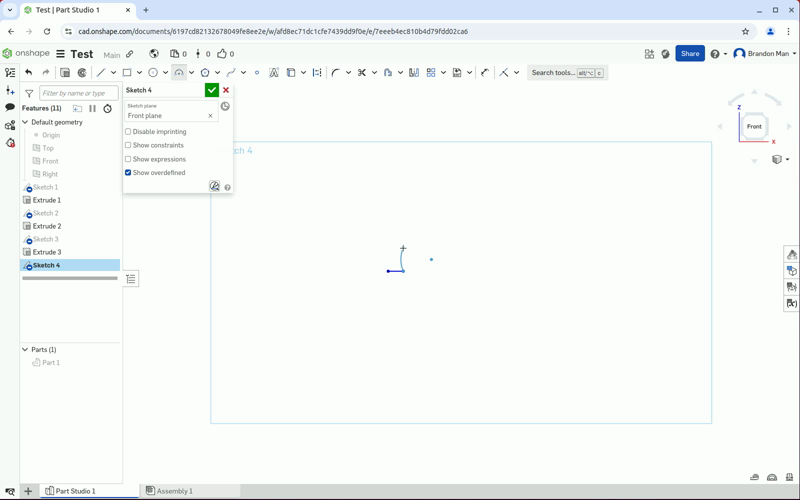
click(403, 247)
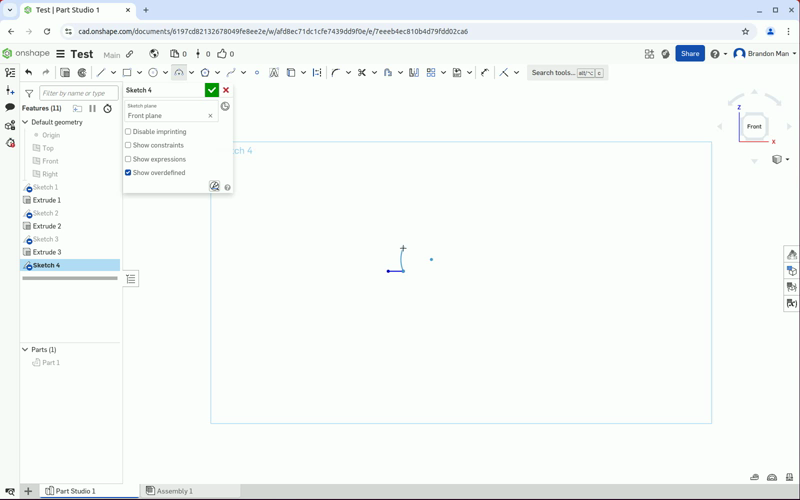
mouse_move(414, 259)
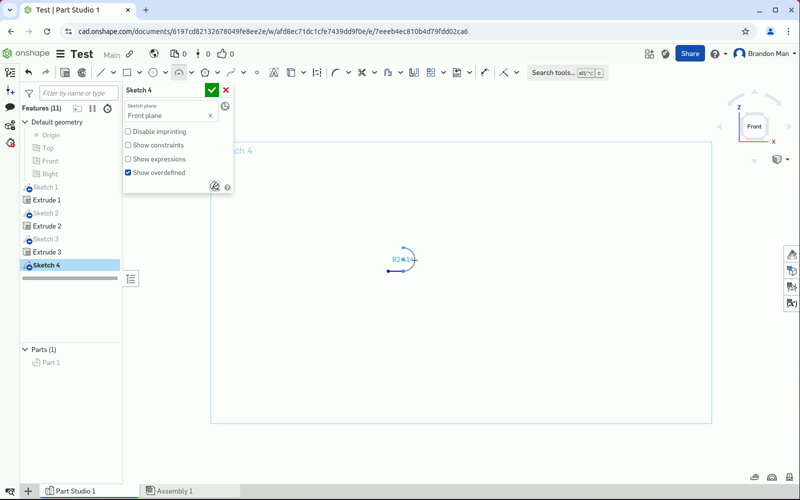
click(414, 259)
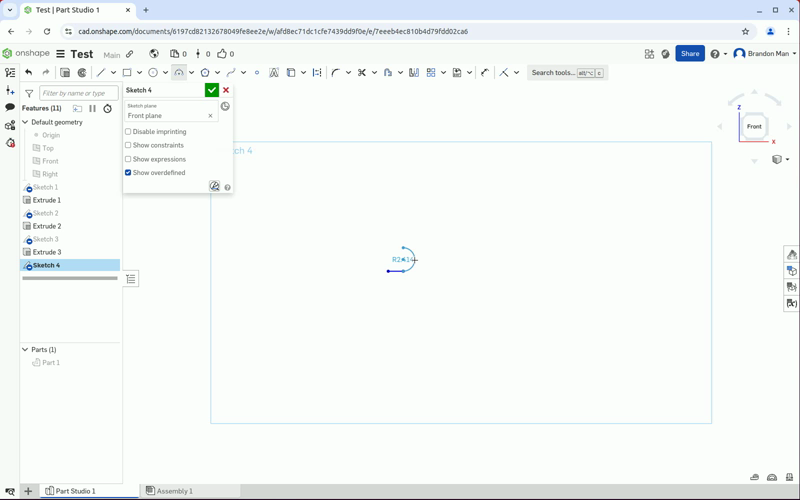
key_up(shift)
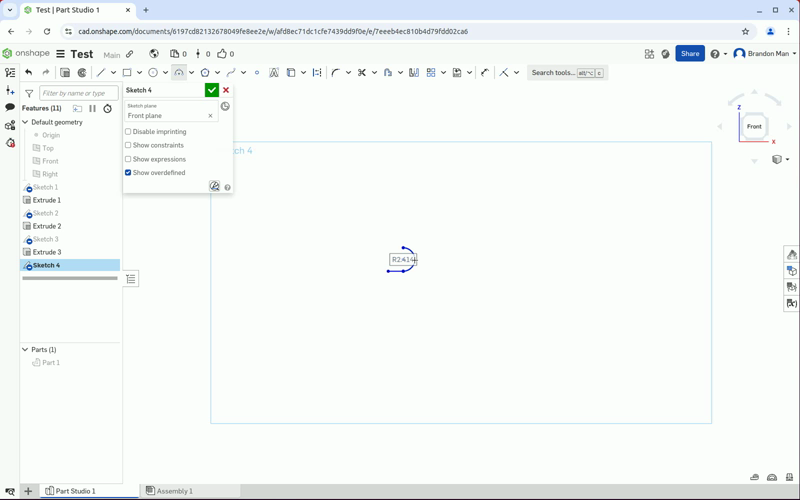
key(esc)
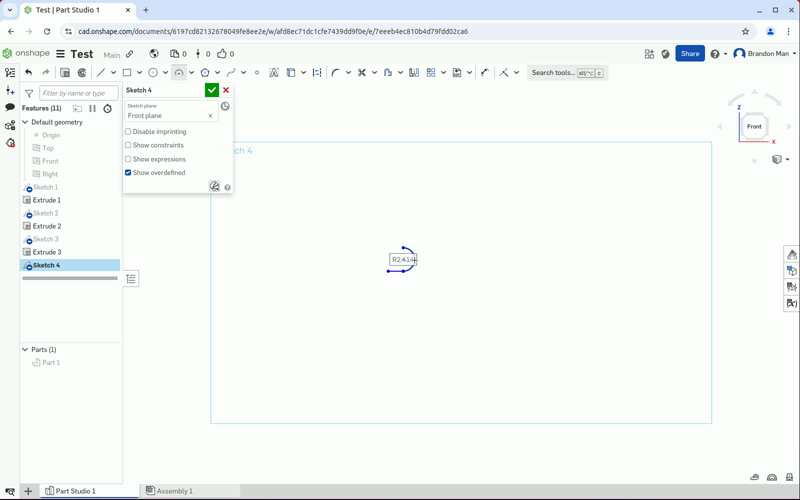
key(l)
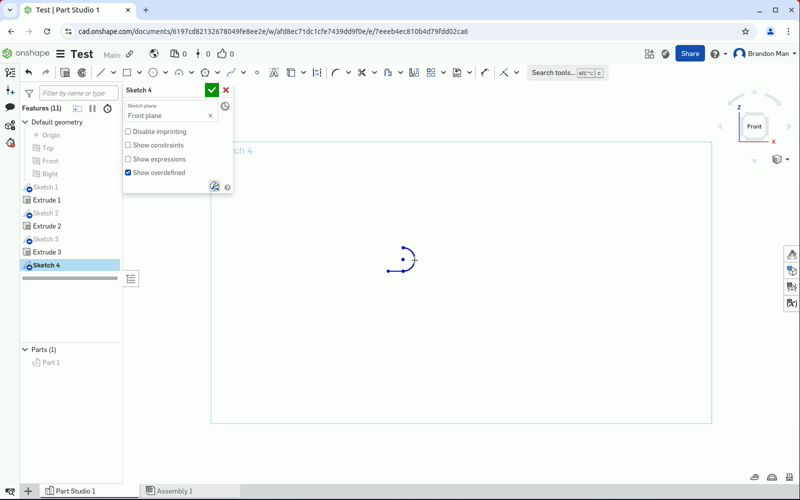
mouse_move(403, 247)
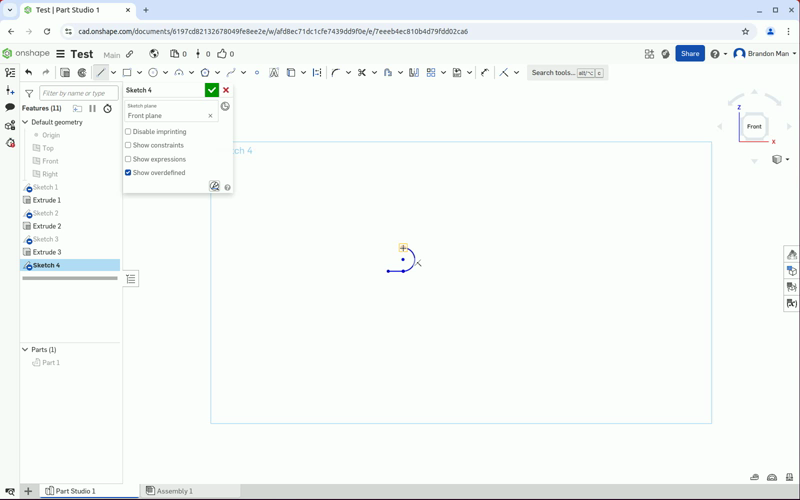
click(403, 247)
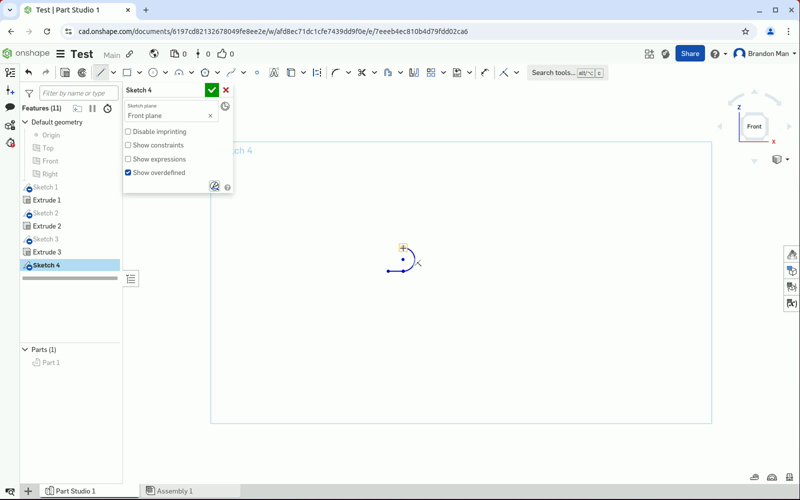
key_down(shift)
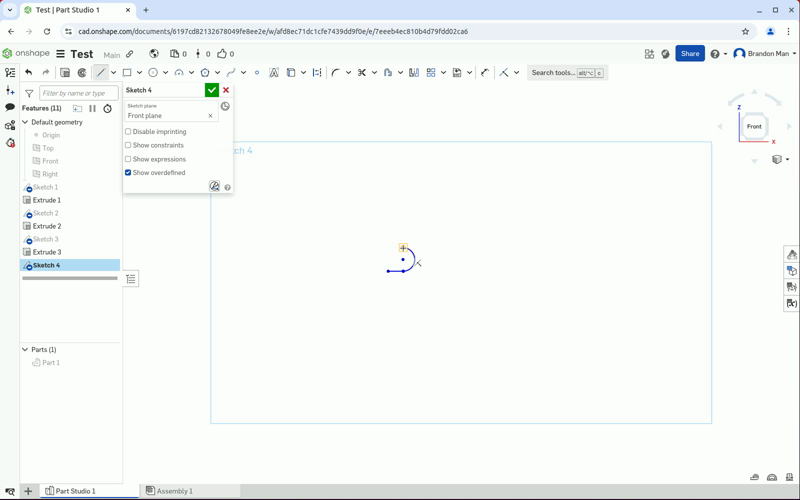
mouse_move(433, 247)
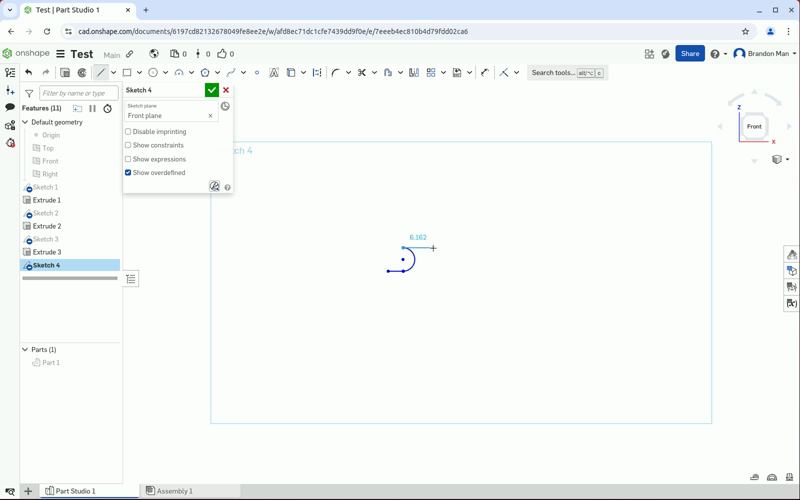
mouse_move(388, 247)
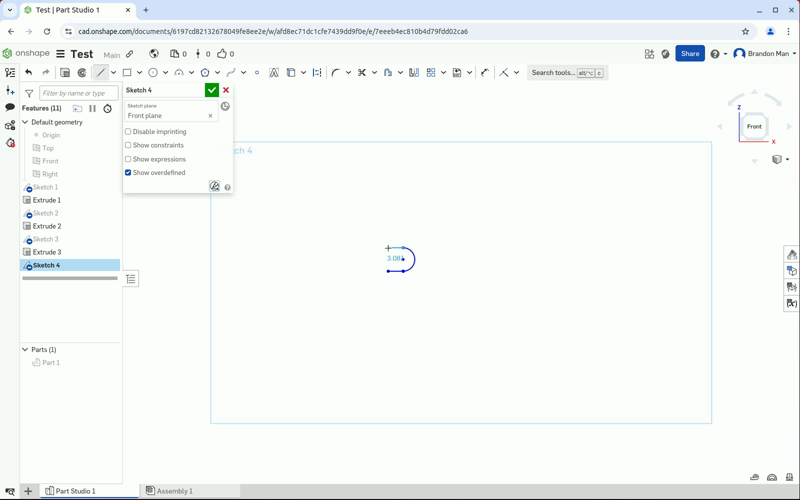
click(388, 247)
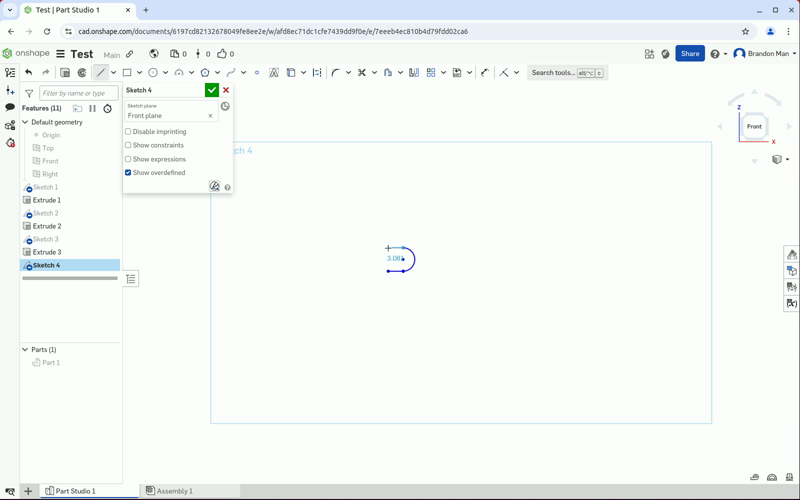
key_up(shift)
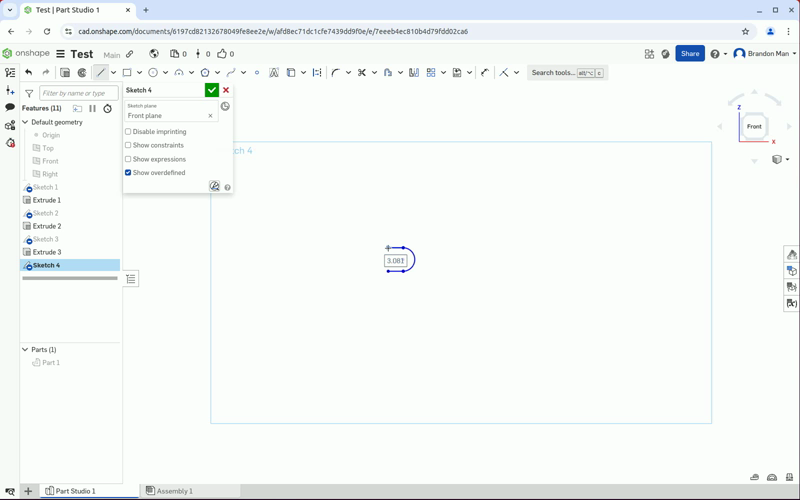
mouse_move(418, 247)
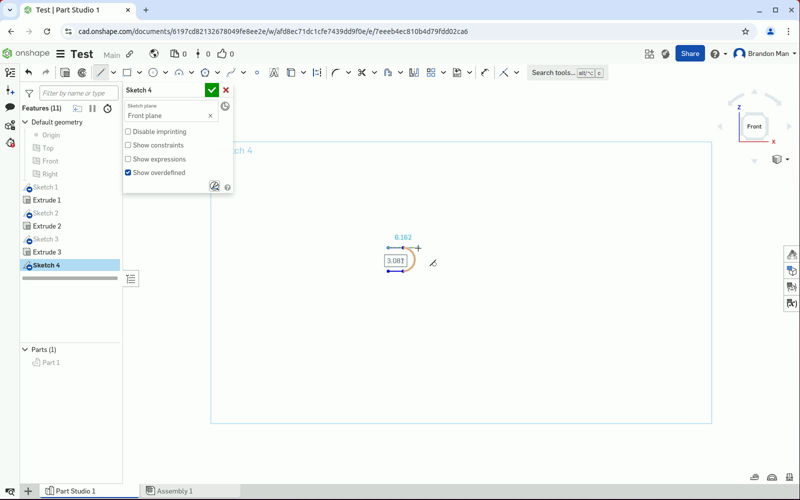
key_down(shift)
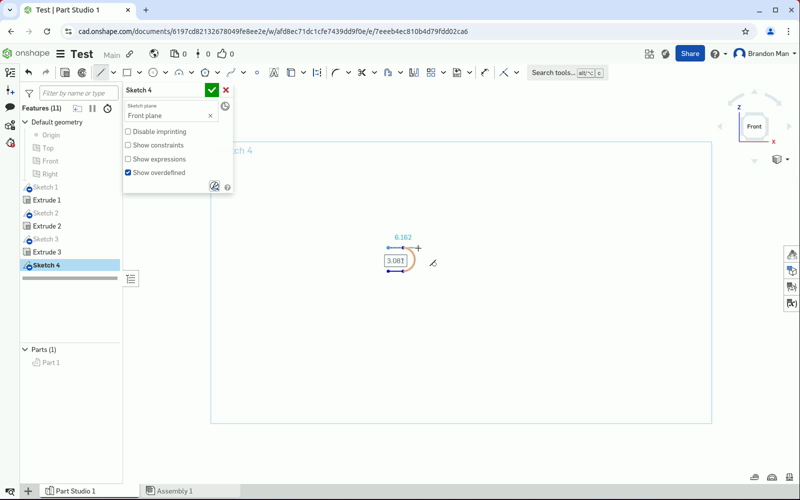
mouse_move(388, 271)
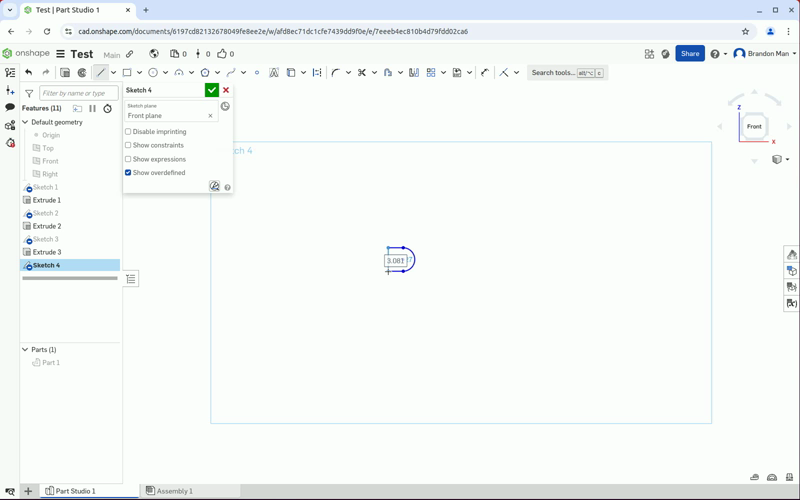
key_up(shift)
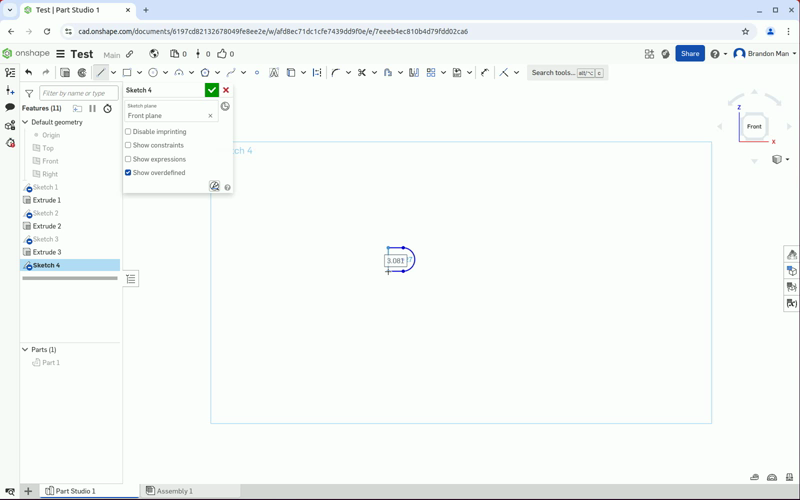
click(388, 271)
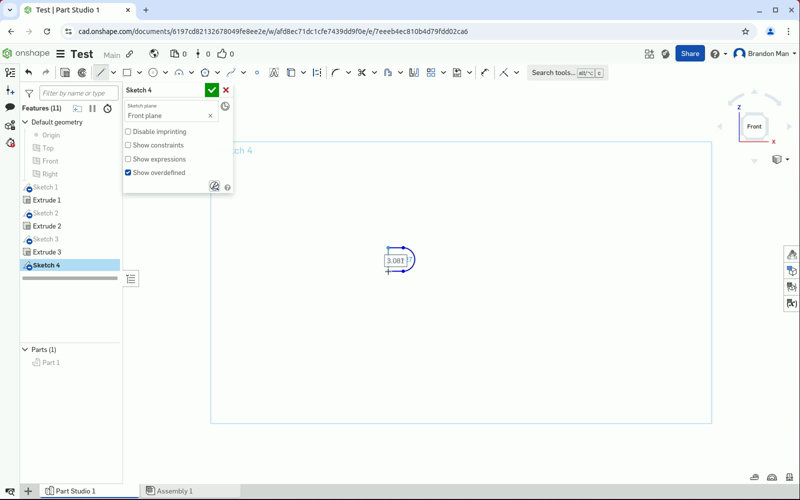
key(esc)
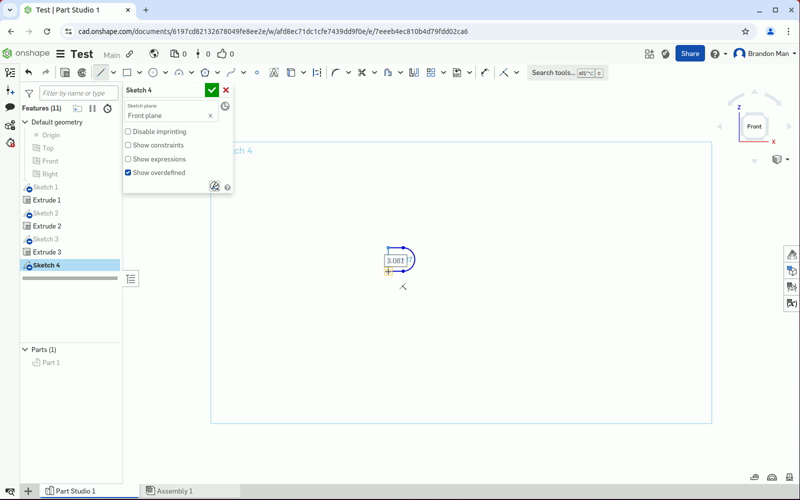
mouse_move(391, 259)
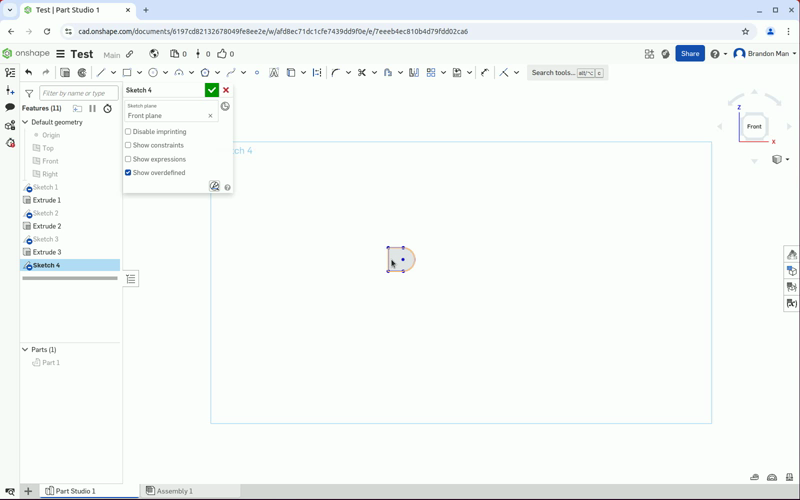
scroll(6)
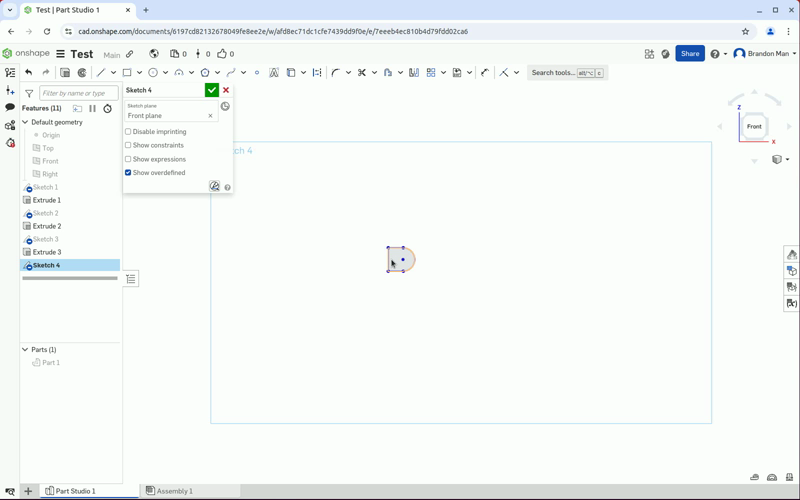
scroll(6)
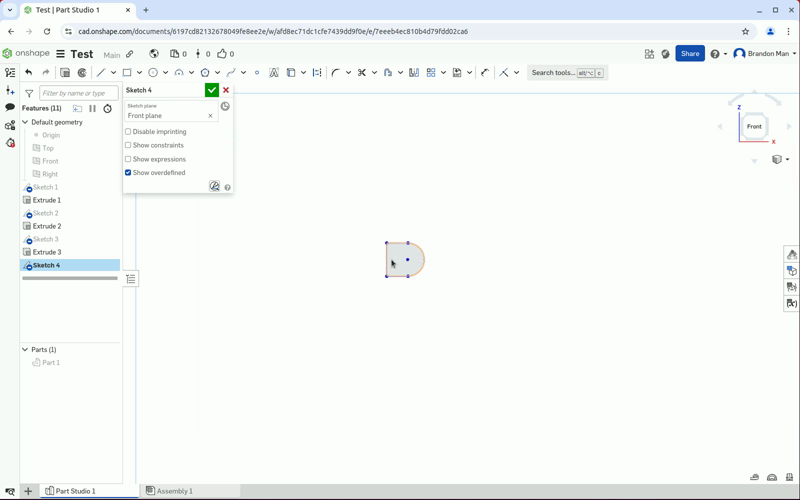
scroll(6)
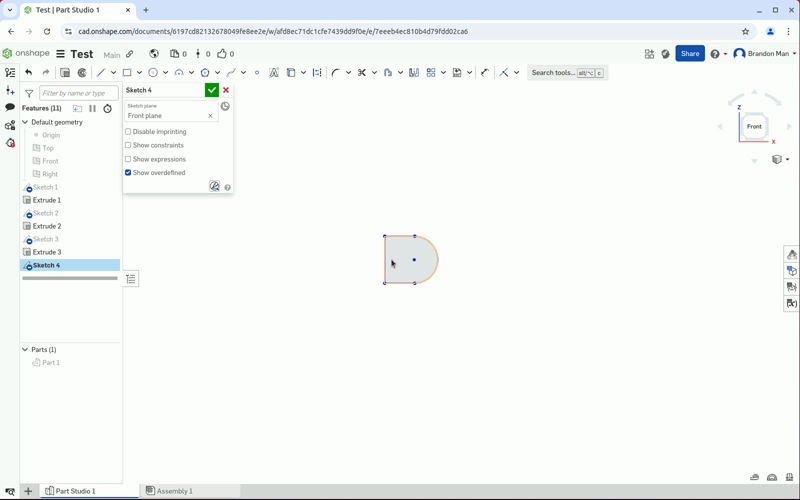
scroll(6)
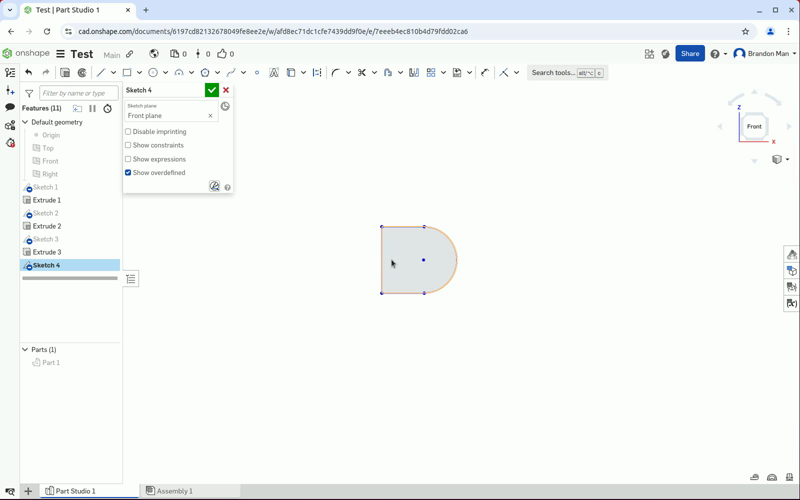
scroll(6)
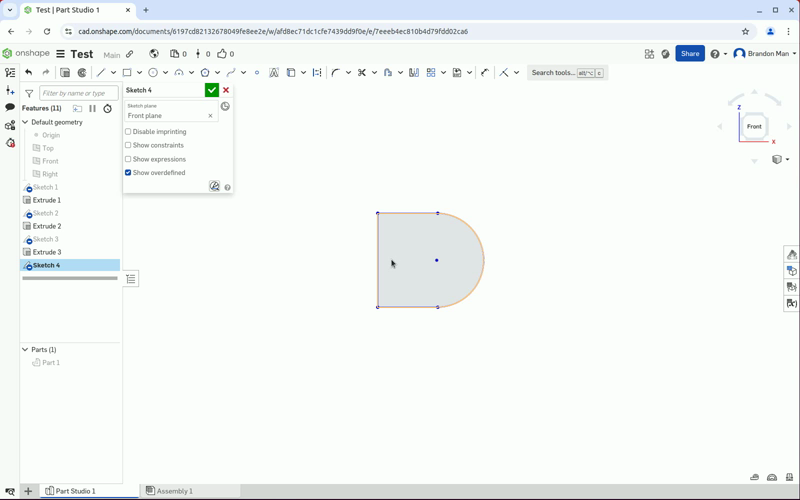
scroll(6)
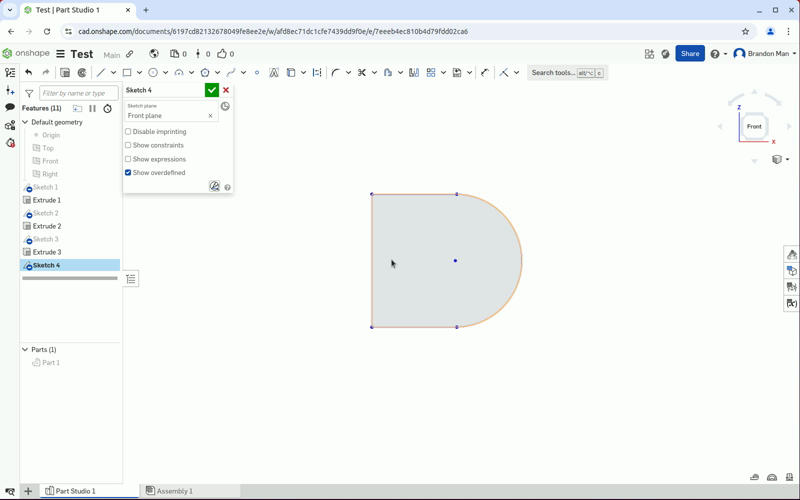
scroll(6)
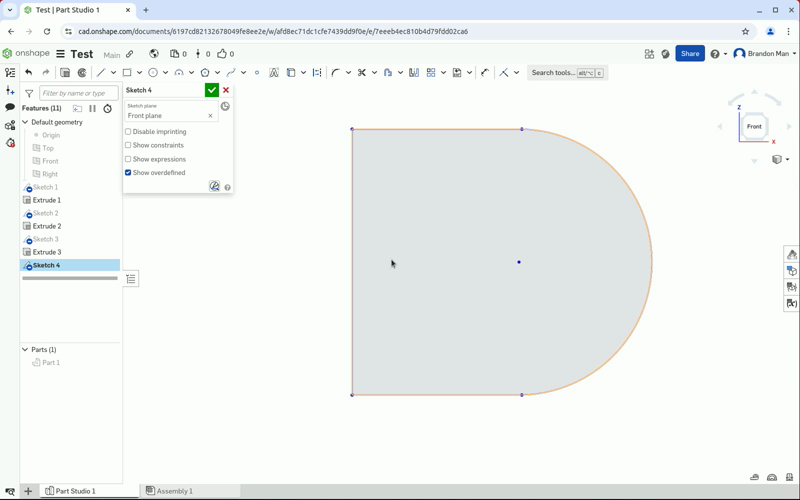
click(391, 259)
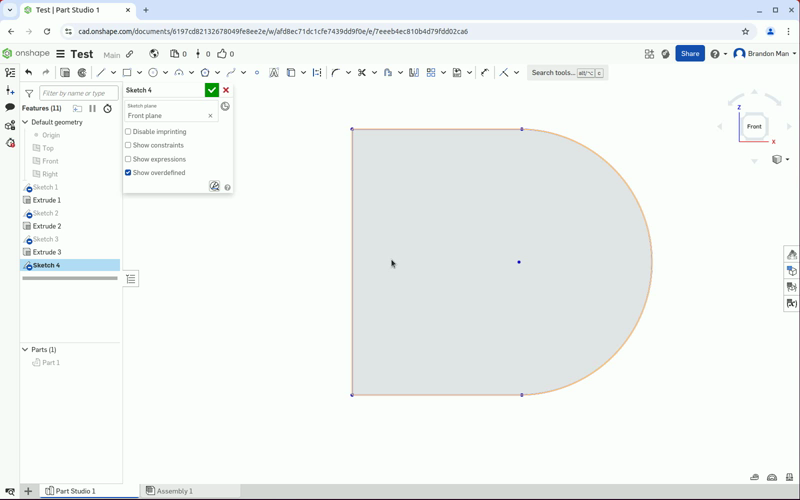
scroll(-6)
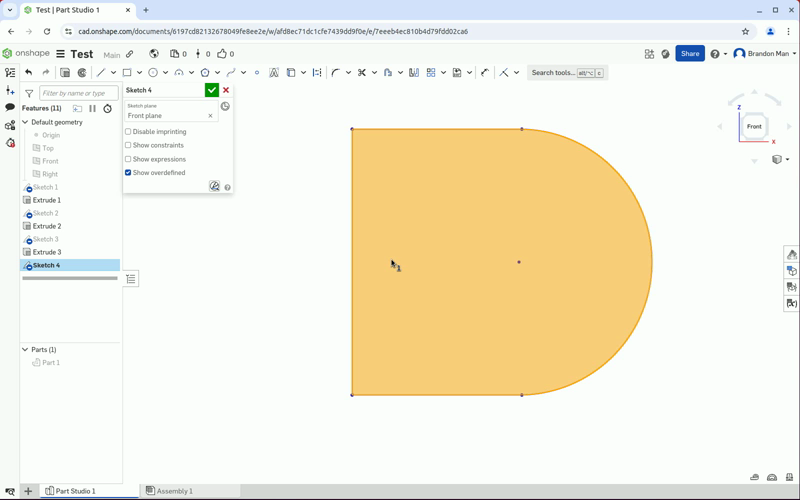
scroll(-6)
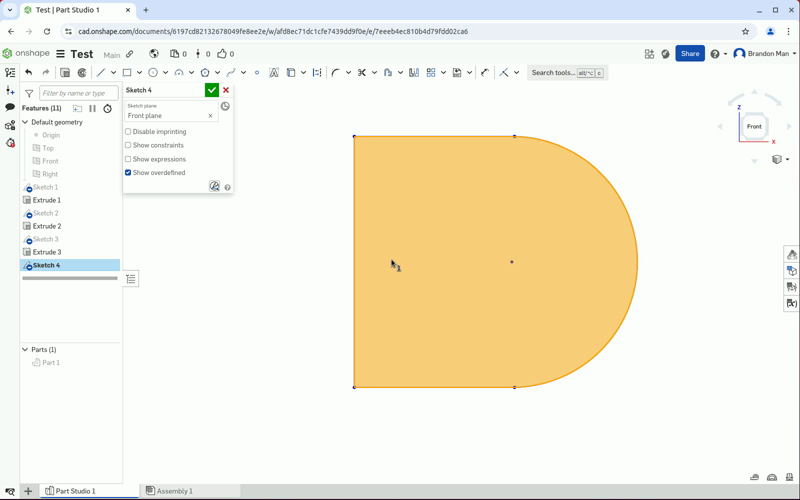
scroll(-6)
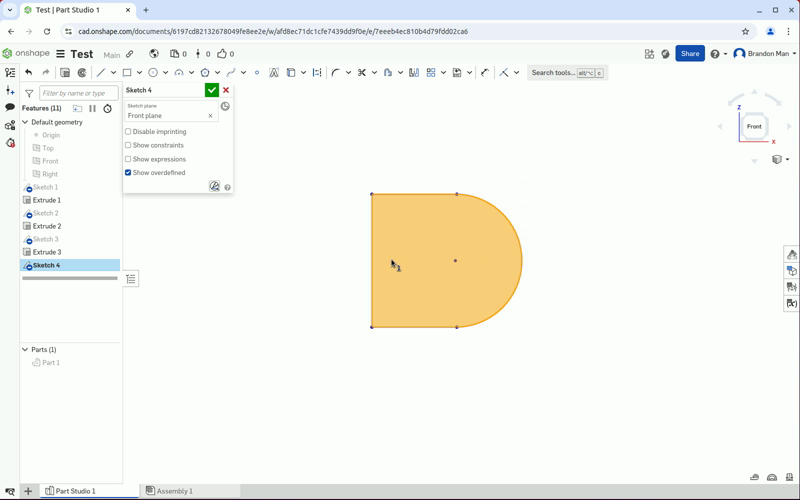
scroll(-6)
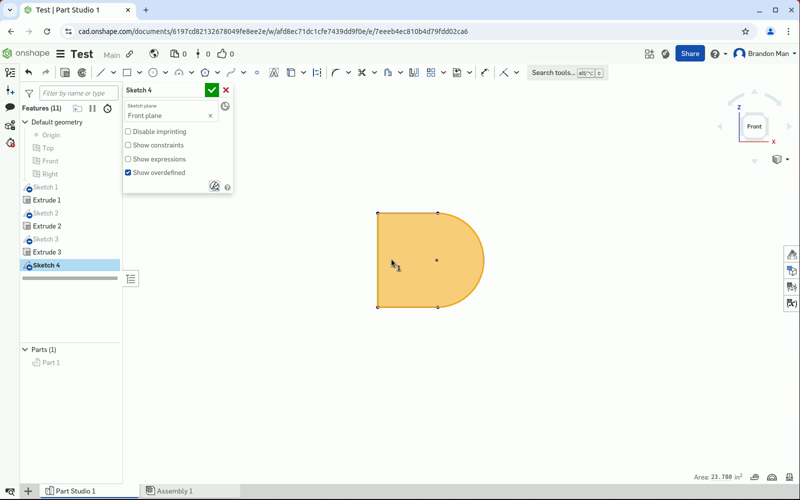
scroll(-6)
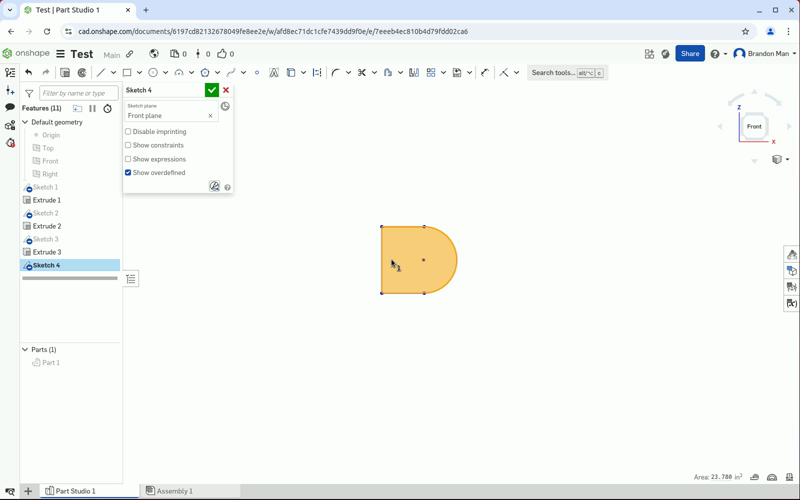
scroll(-6)
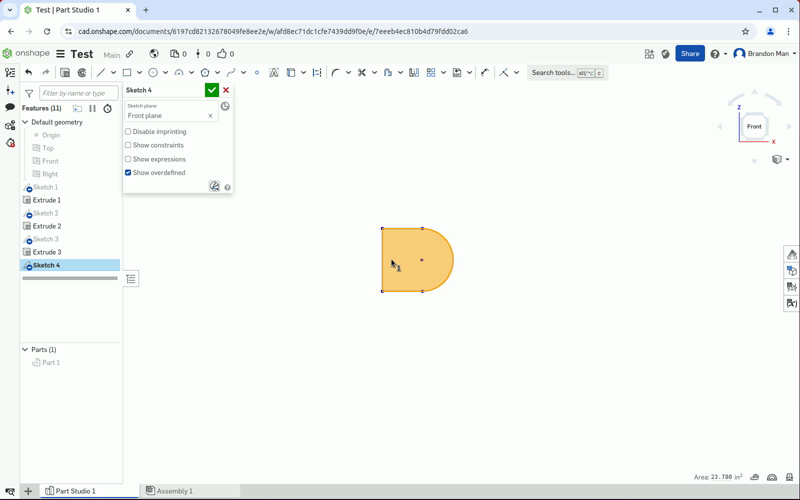
scroll(-6)
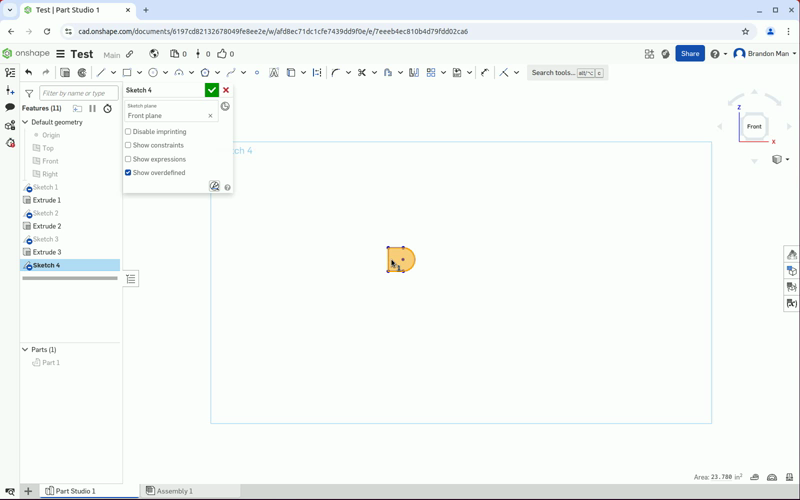
mouse_move(73, 352)
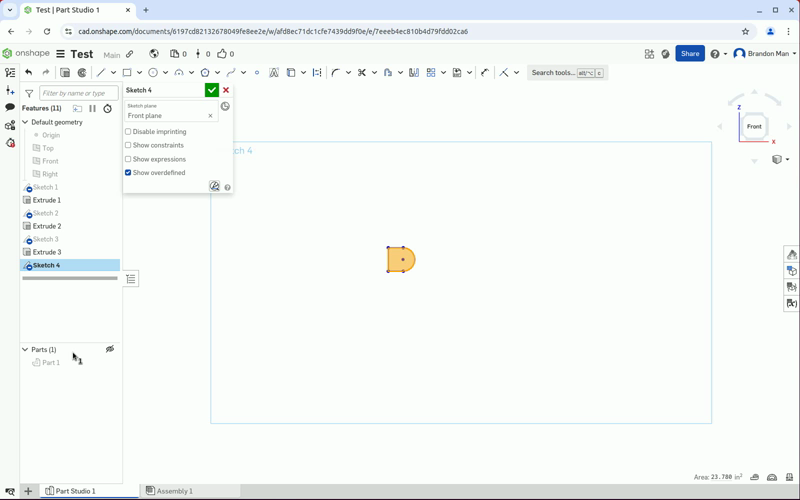
key(shift+y)
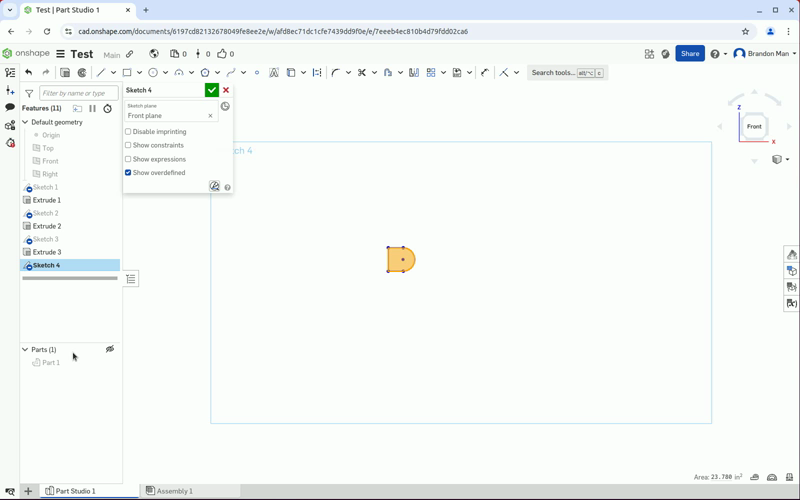
key(shift+e)
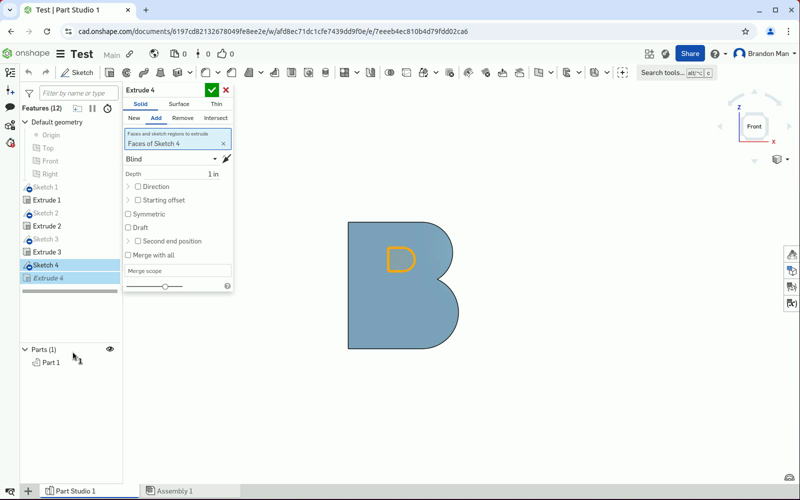
mouse_move(143, 106)
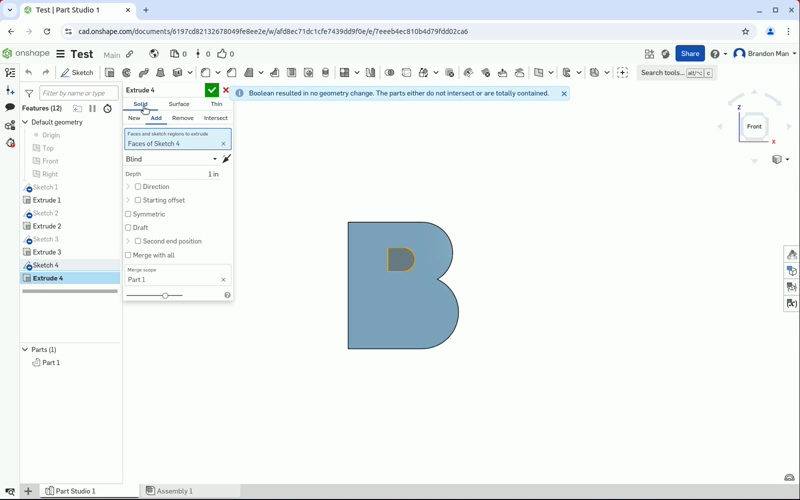
click(143, 106)
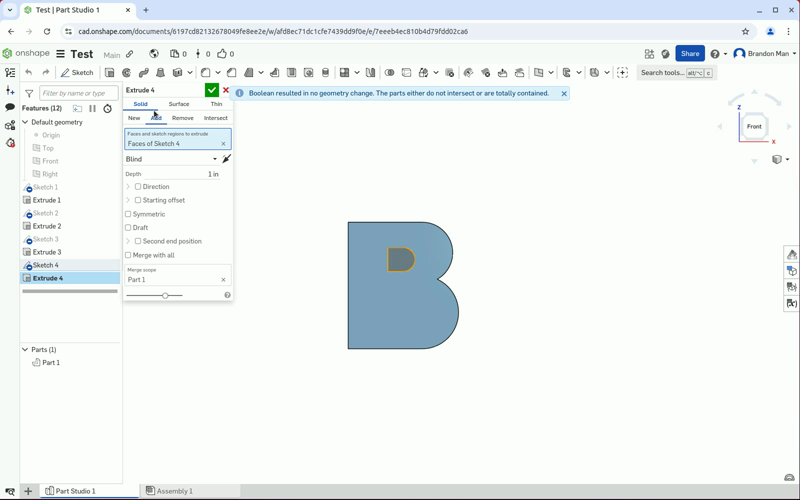
mouse_move(186, 120)
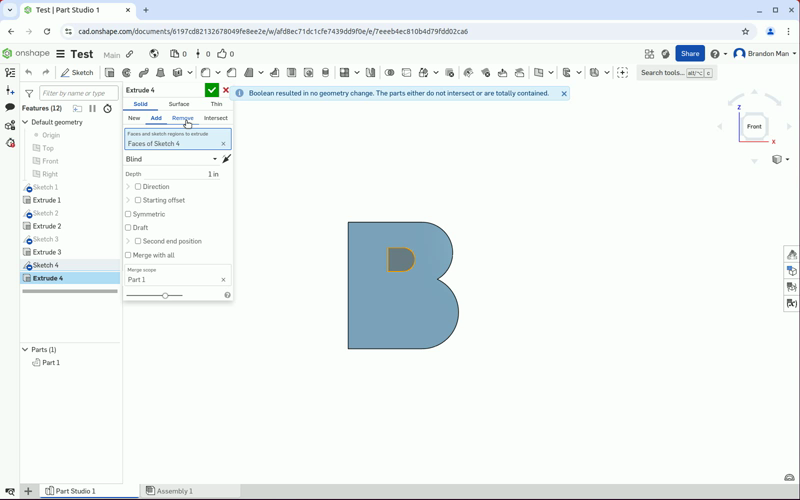
click(186, 120)
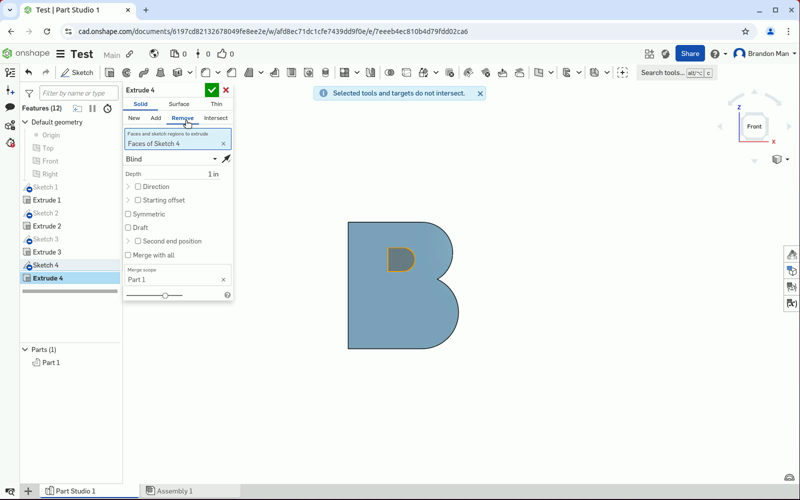
key(tab, 4)
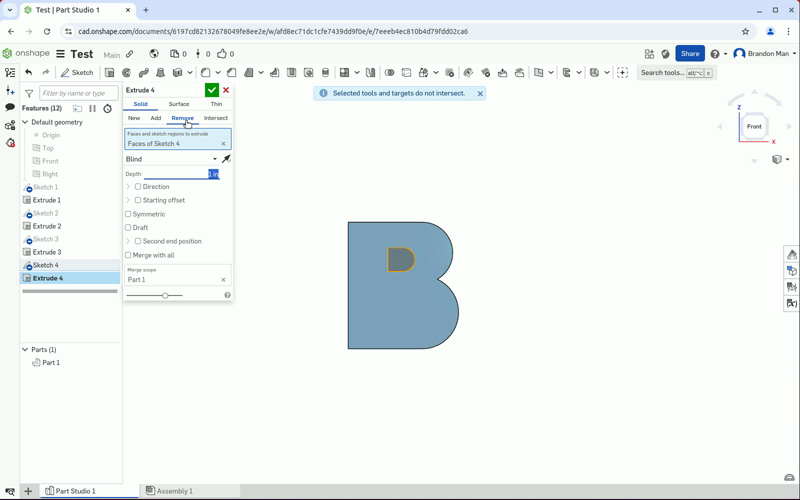
text(-13.961)
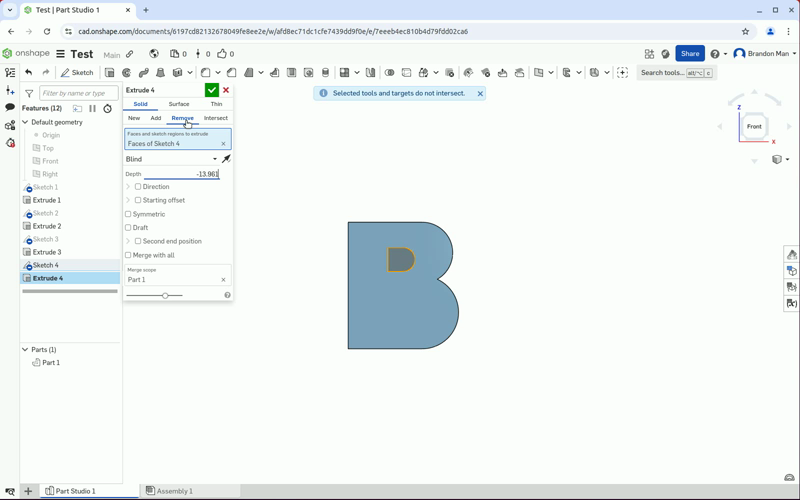
key(tab, 6)
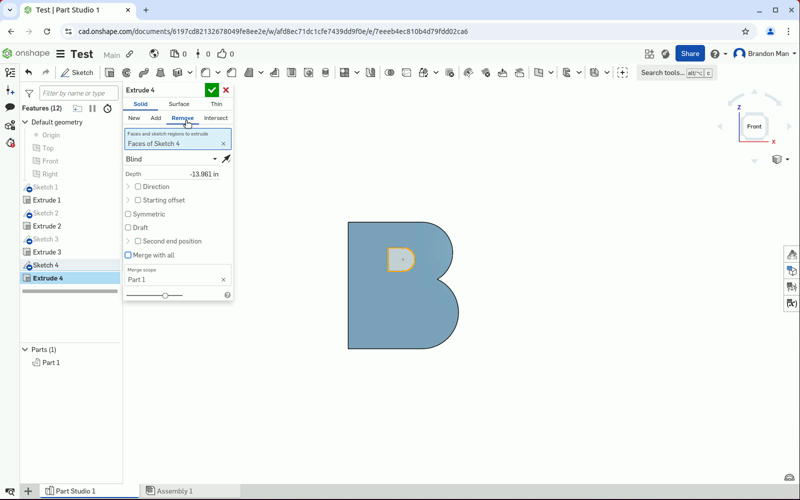
key(space)
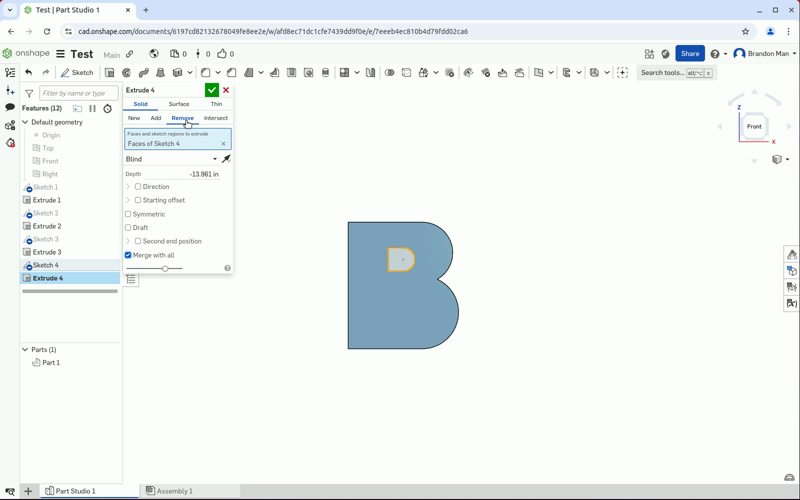
key(enter)
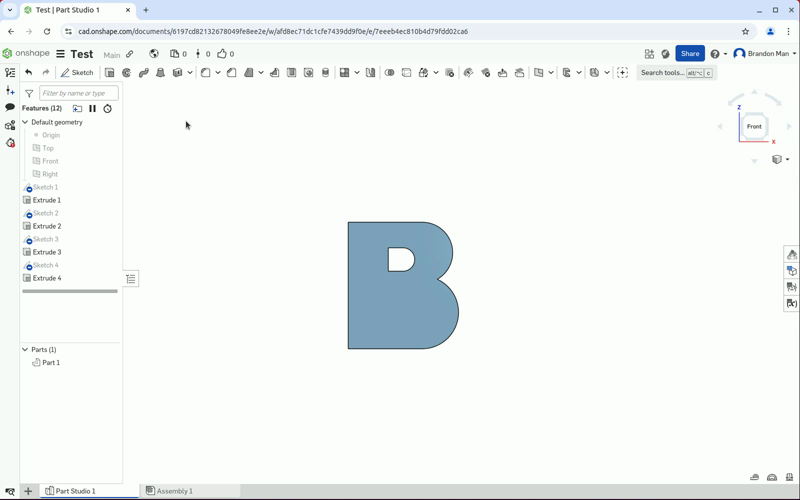
key(shift+h)
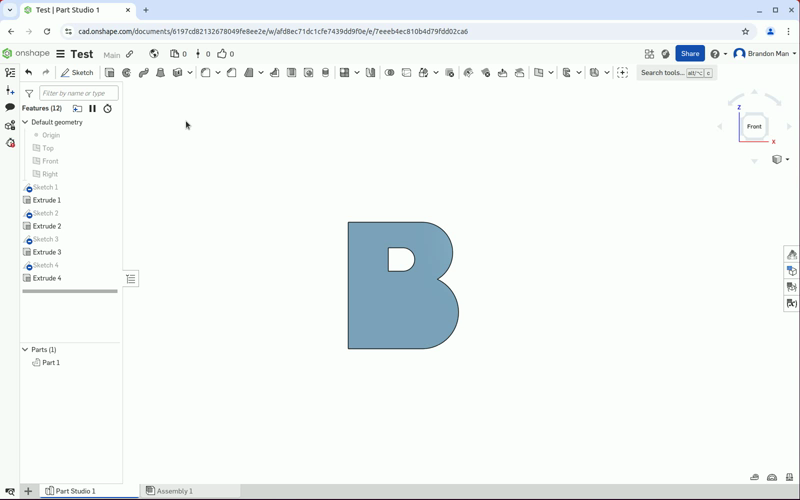
key(shift+h)
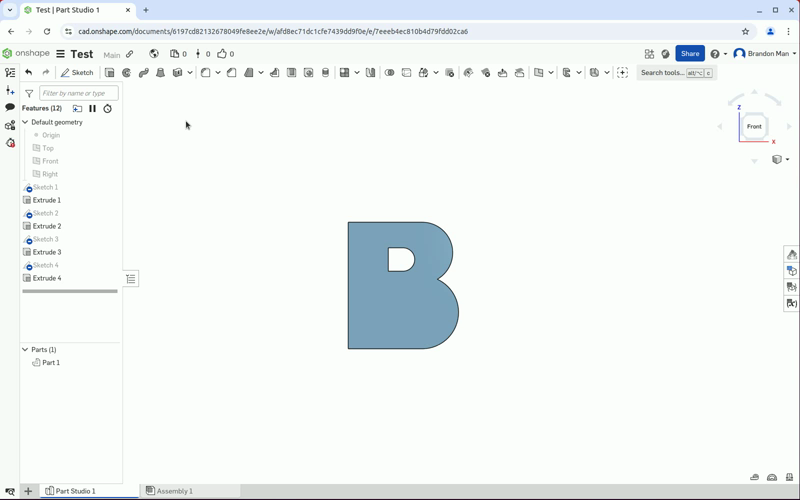
mouse_move(73, 189)
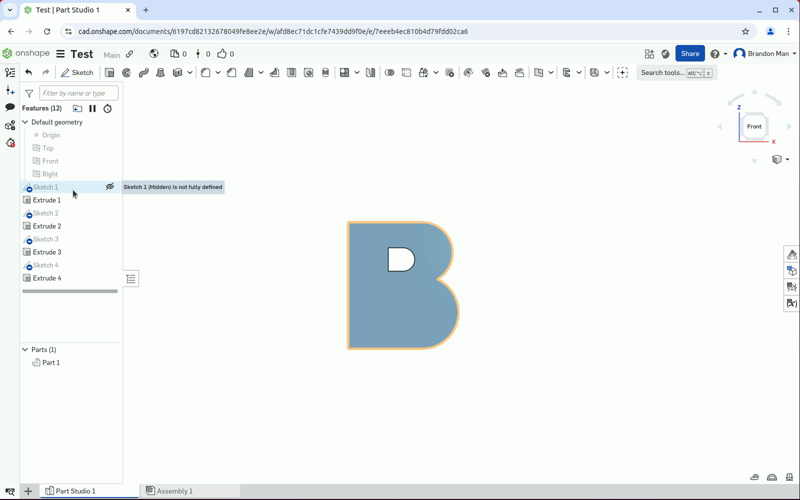
click(73, 189)
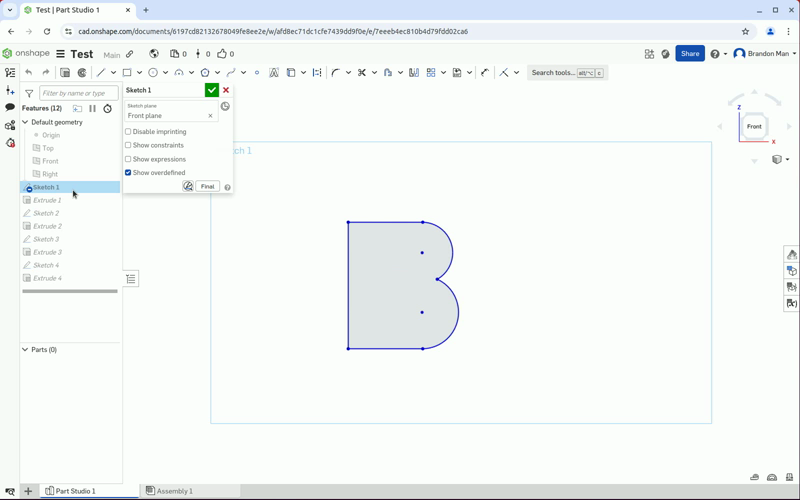
mouse_move(229, 92)
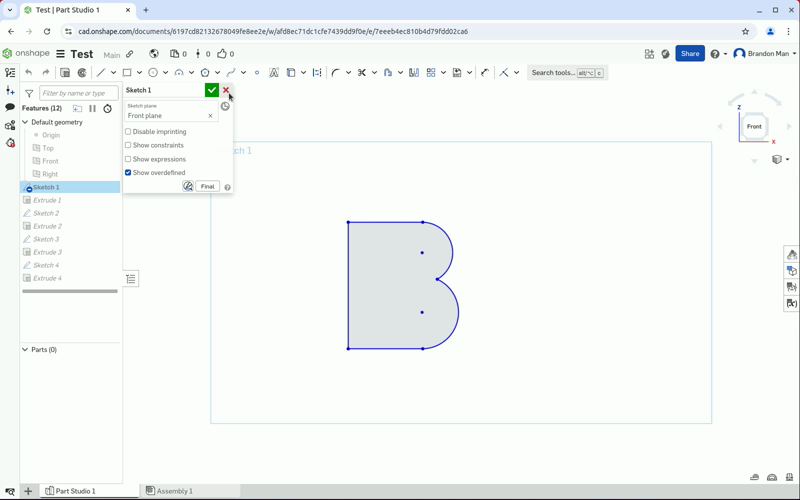
click(229, 92)
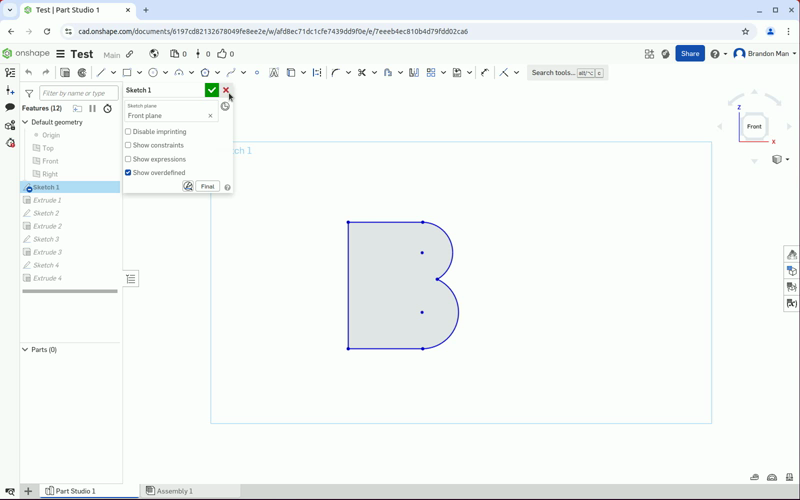
key(shift+s)
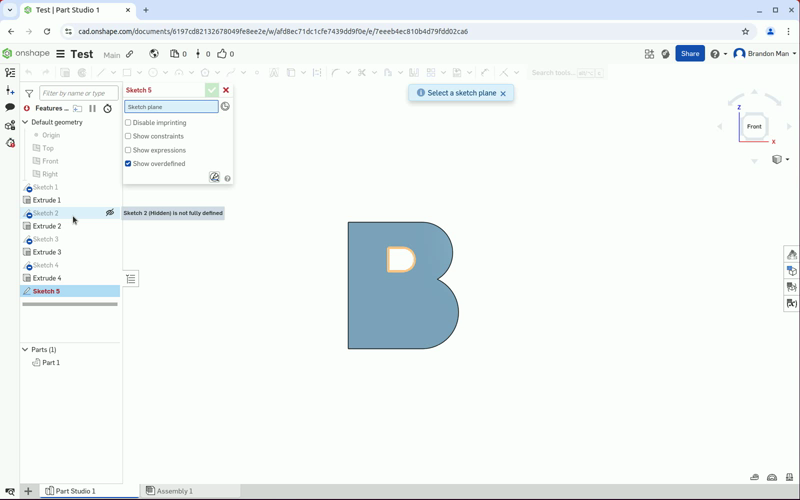
scroll(3)
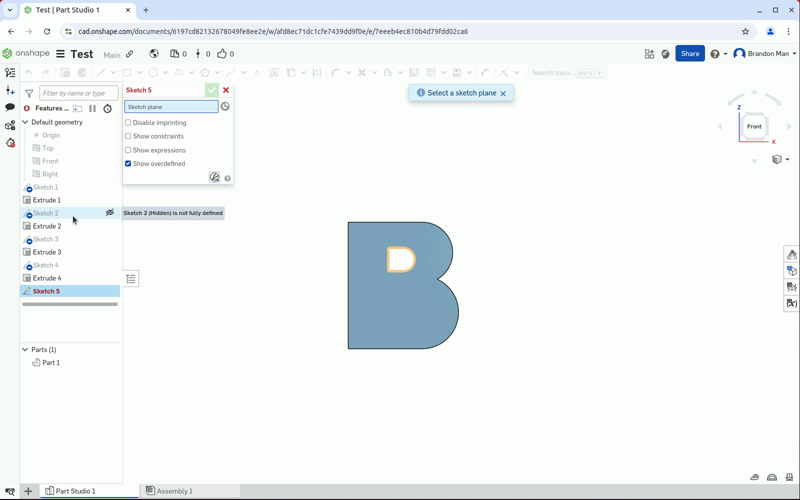
mouse_move(73, 163)
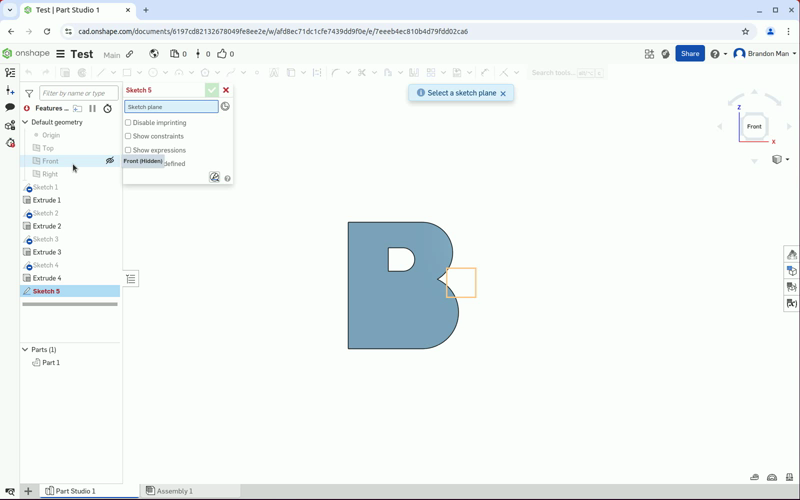
click(73, 163)
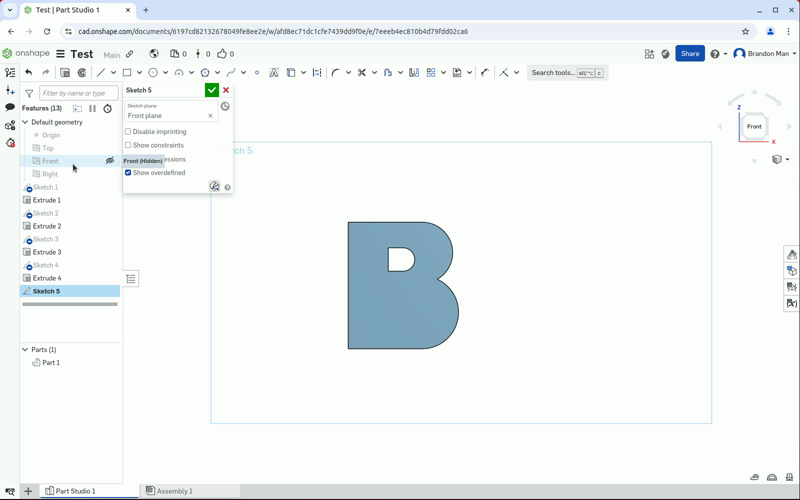
mouse_move(73, 352)
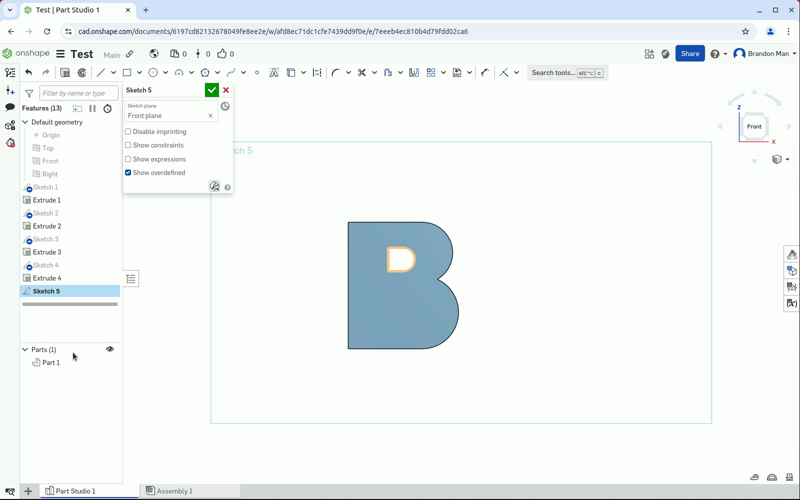
key(y)
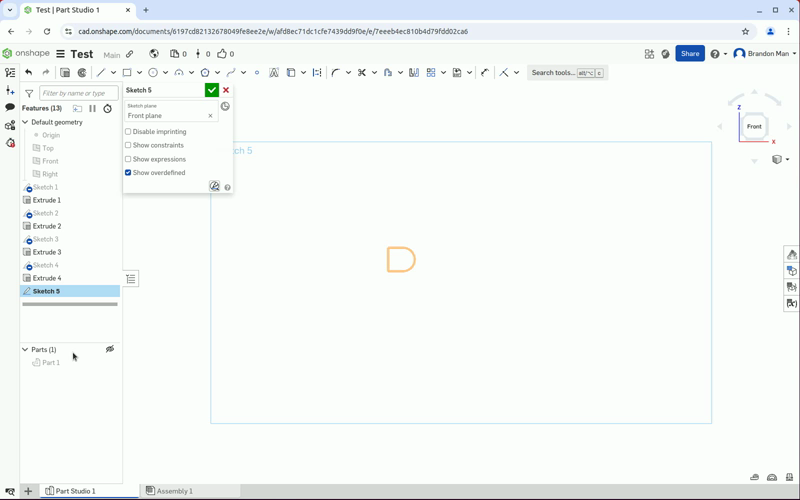
key(l)
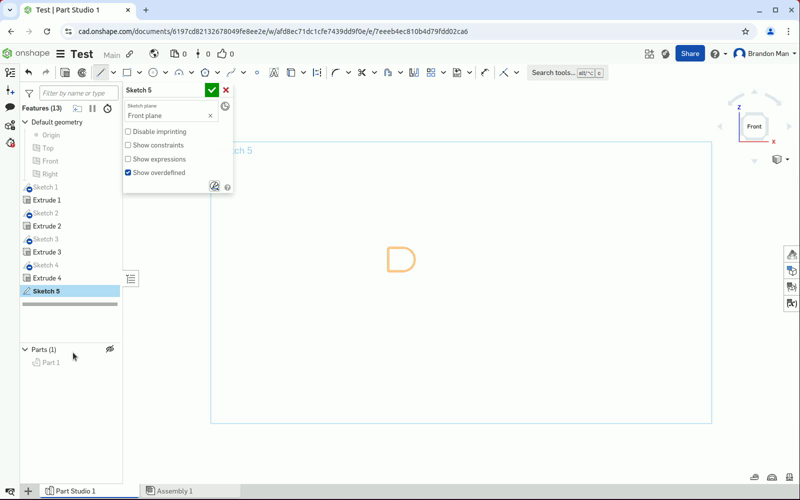
key_down(shift)
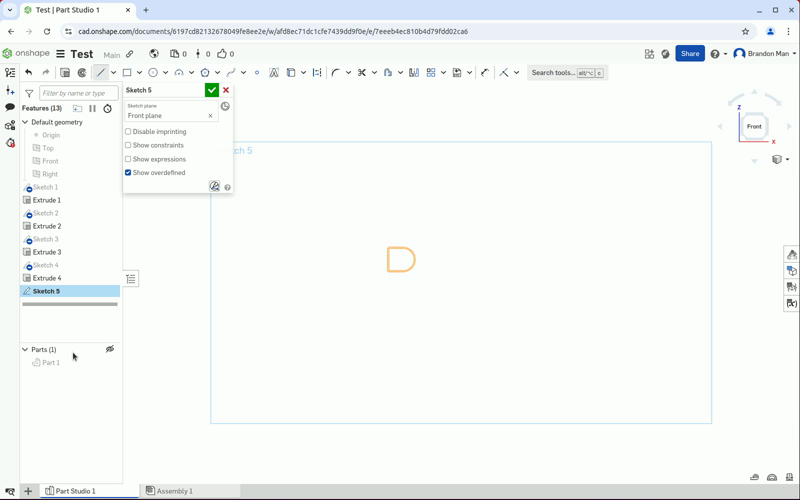
mouse_move(388, 322)
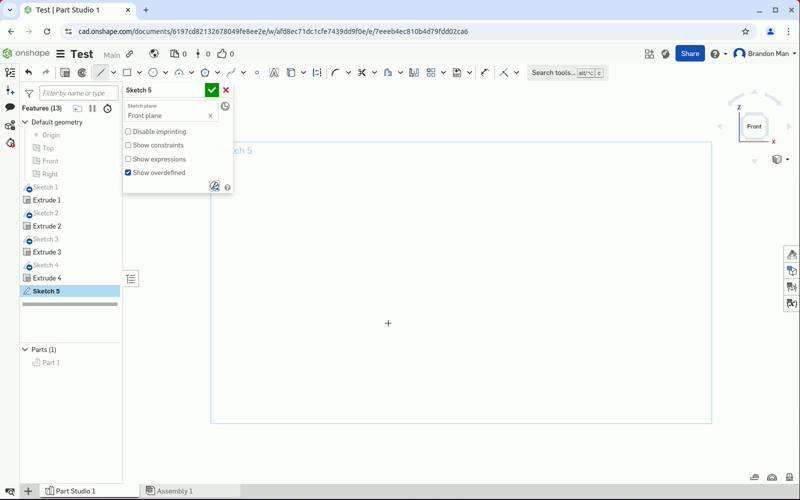
click(388, 322)
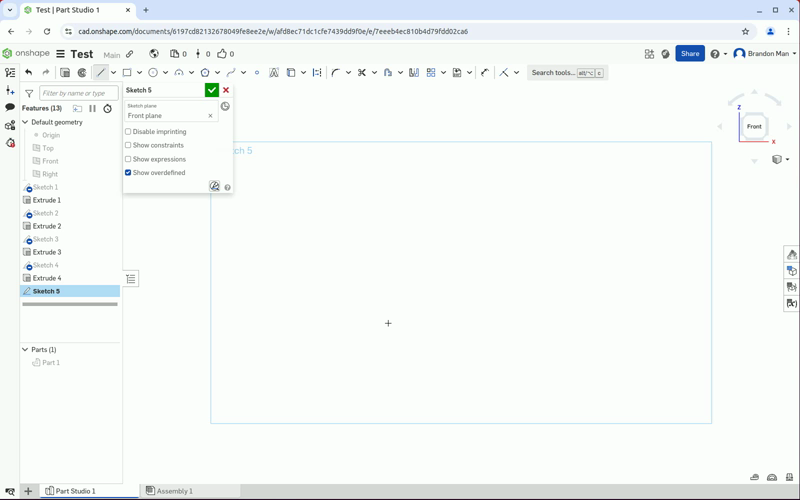
key_up(shift)
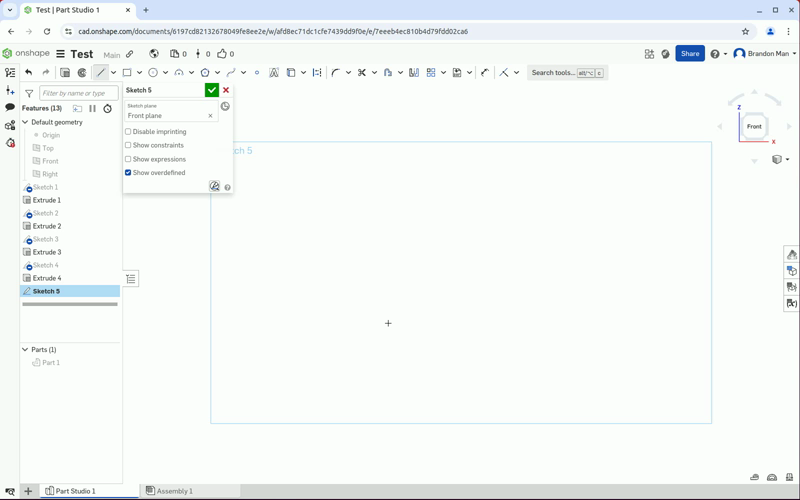
key_down(shift)
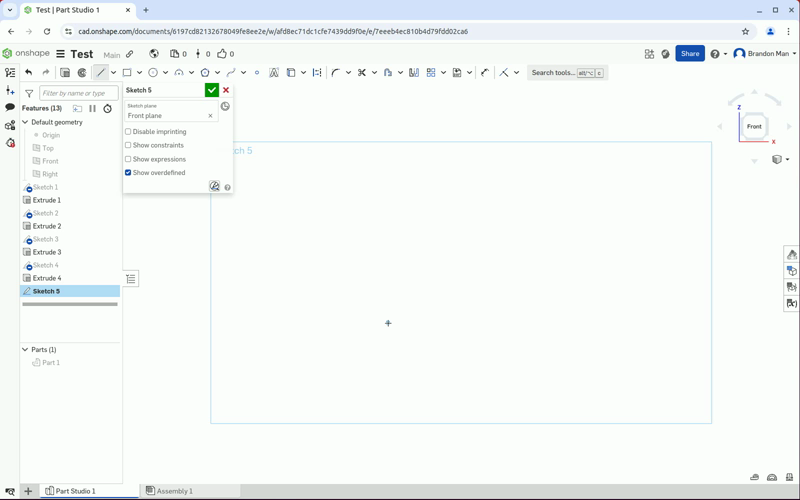
mouse_move(418, 322)
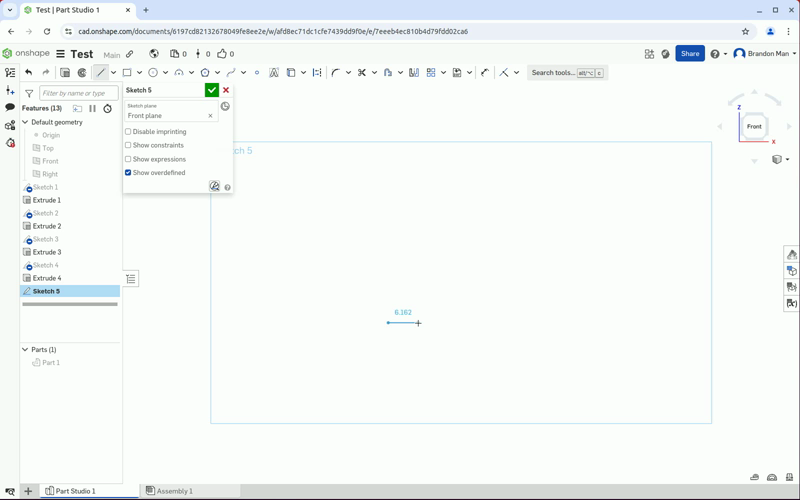
mouse_move(406, 322)
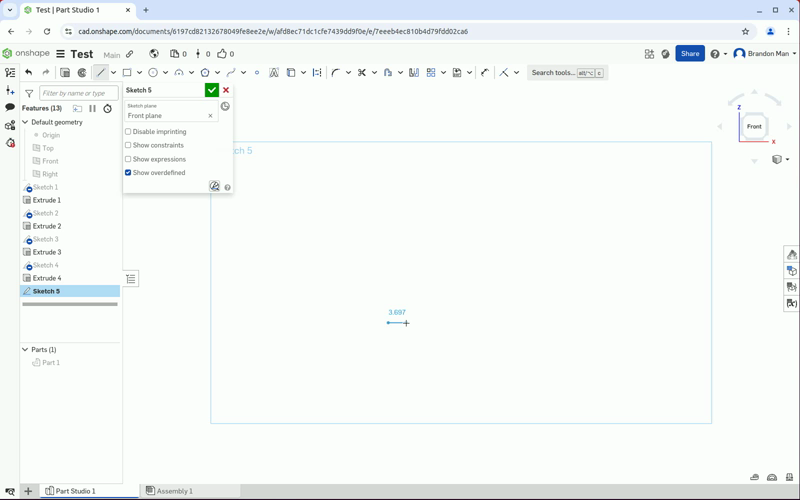
click(406, 322)
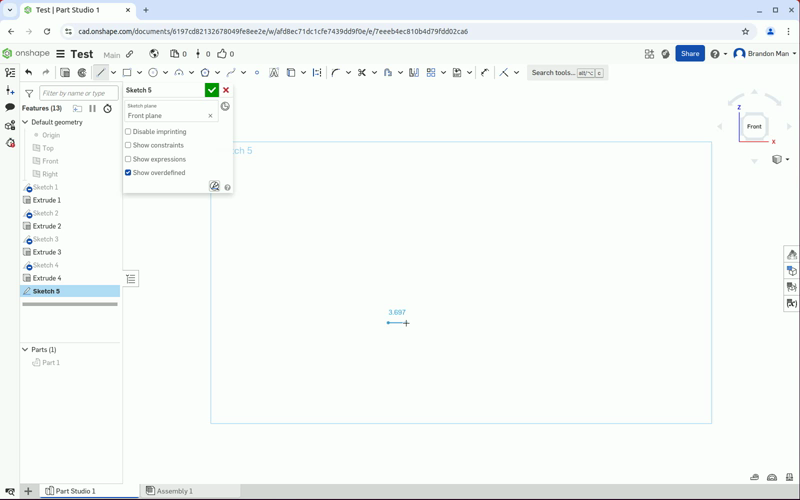
key_up(shift)
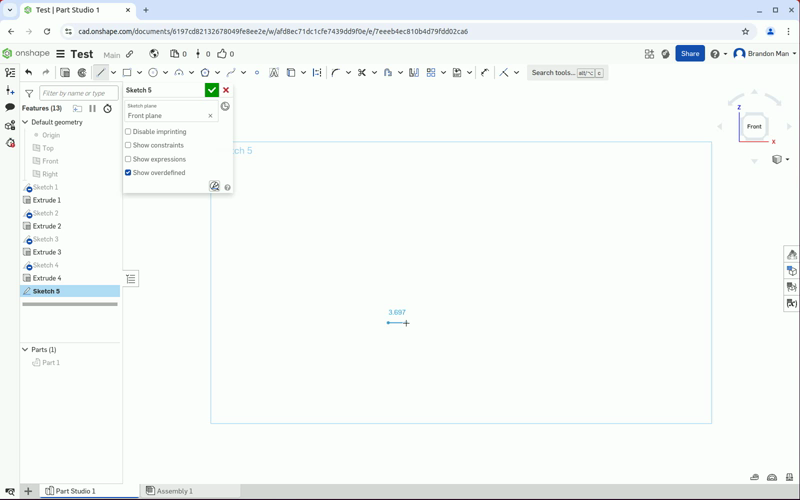
key(esc)
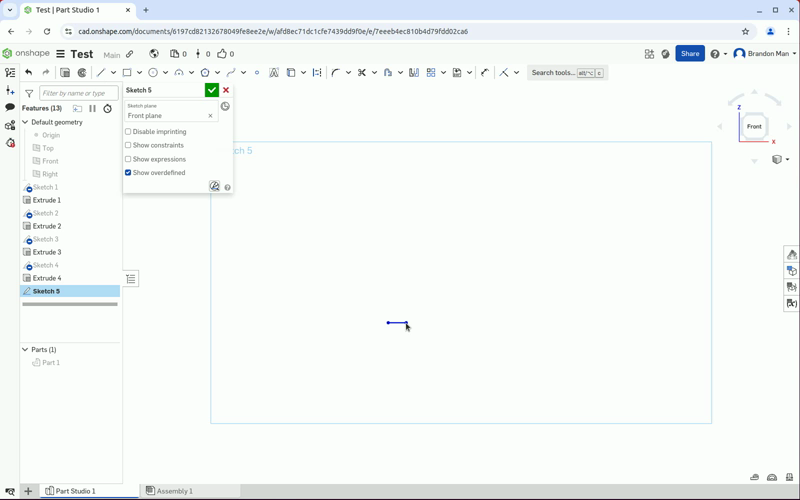
key(a)
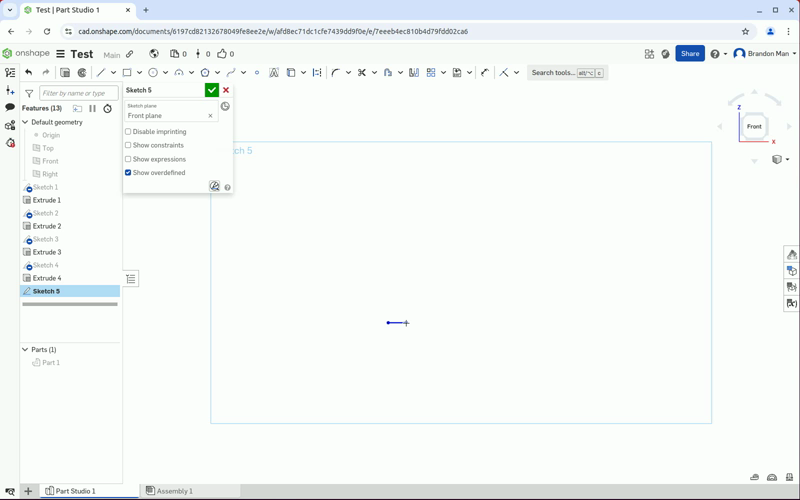
mouse_move(406, 322)
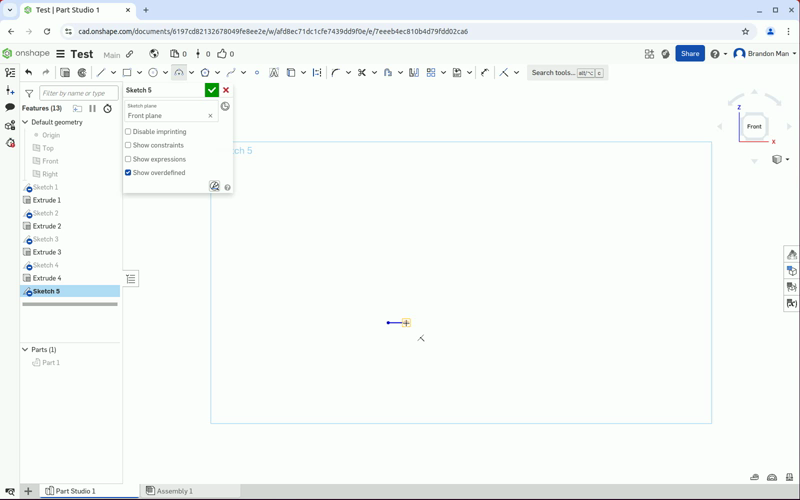
click(406, 322)
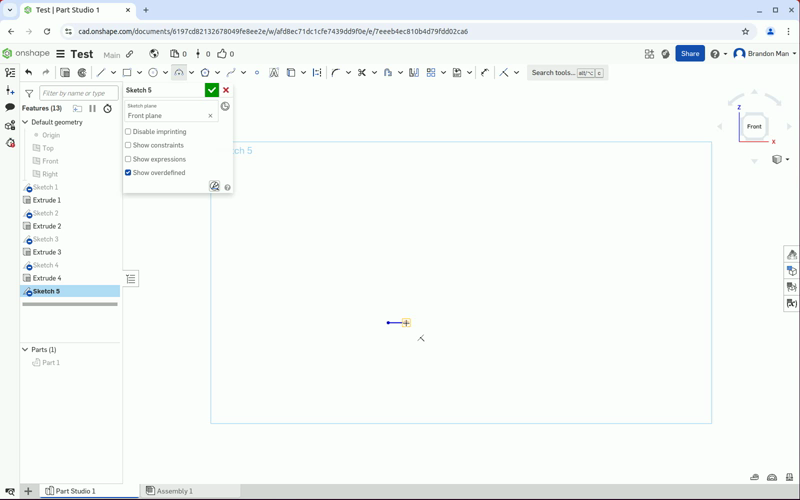
key_down(shift)
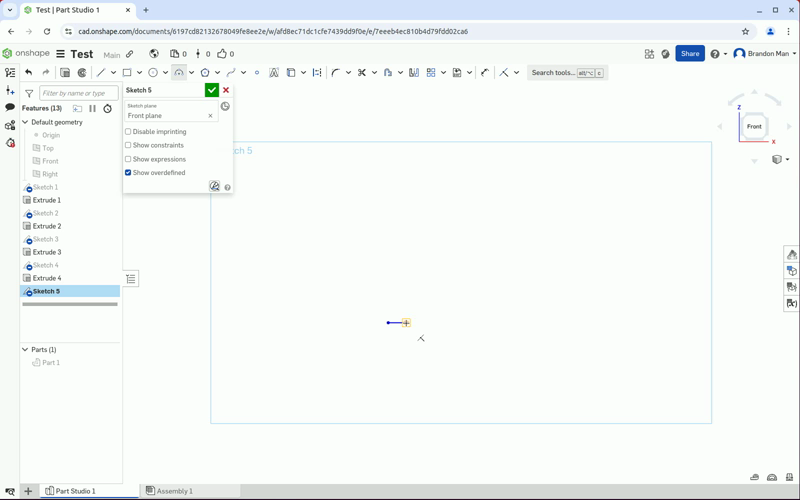
mouse_move(405, 295)
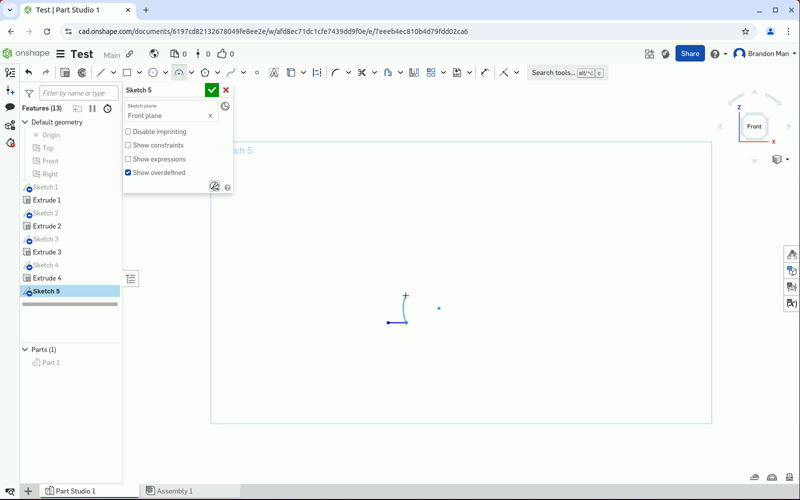
click(405, 295)
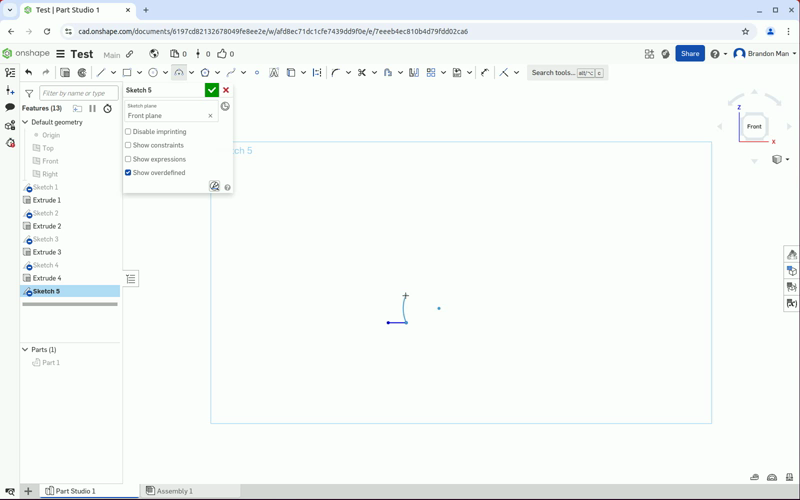
mouse_move(419, 308)
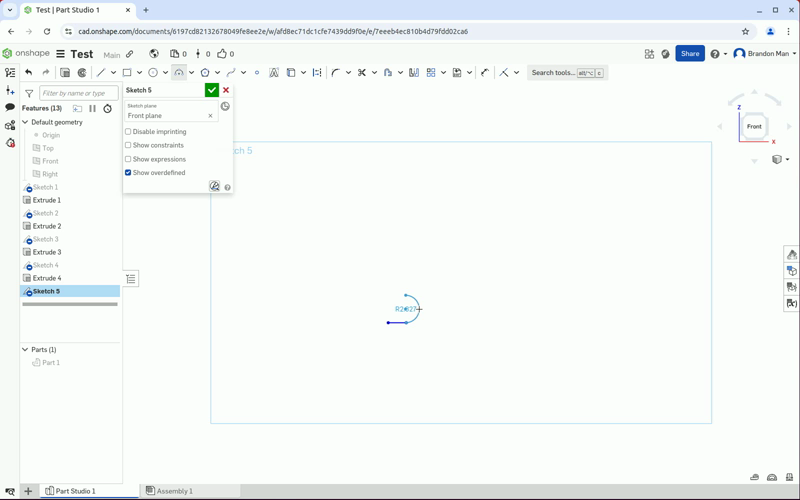
click(419, 308)
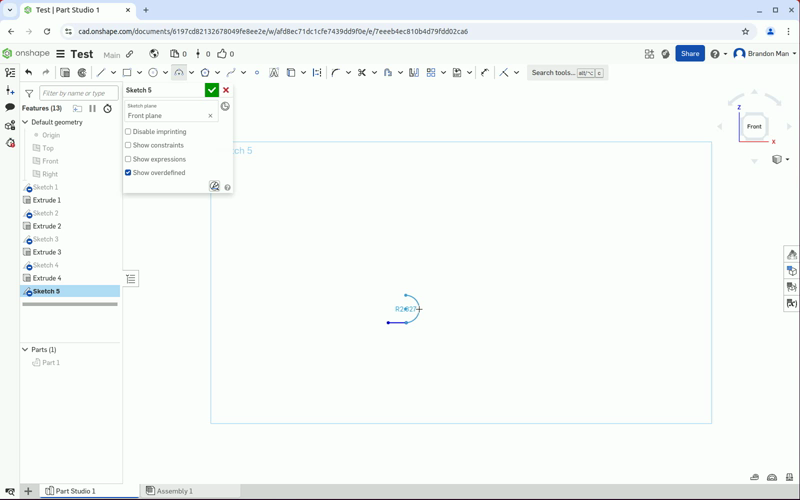
key_up(shift)
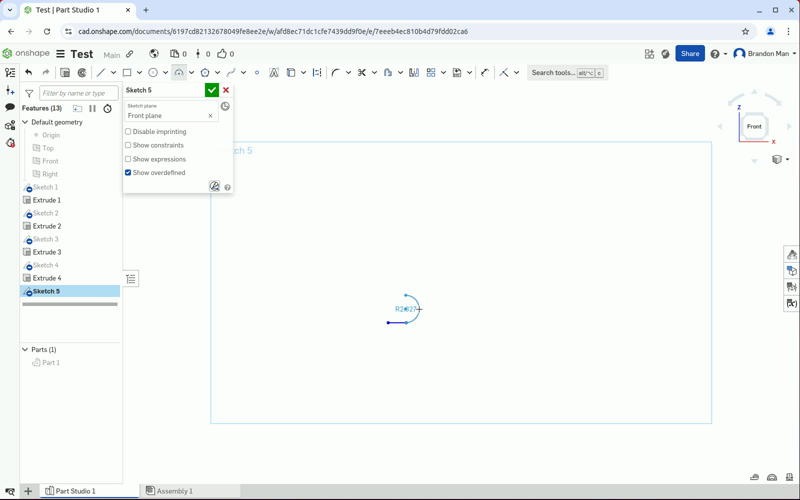
key(esc)
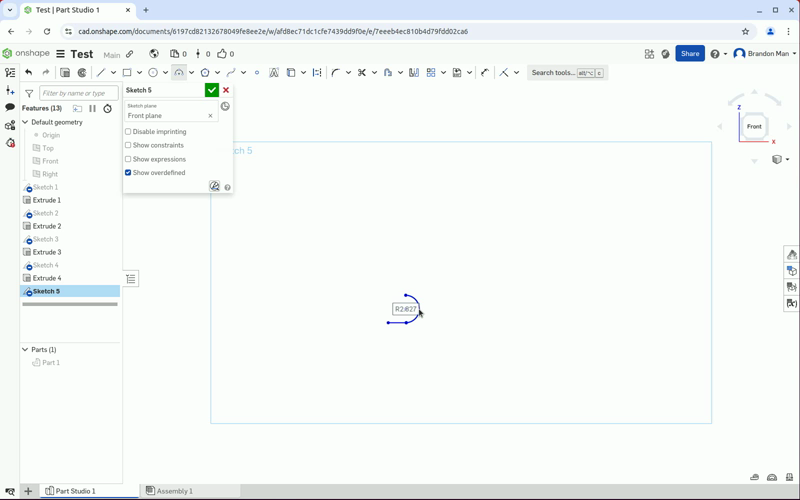
key(l)
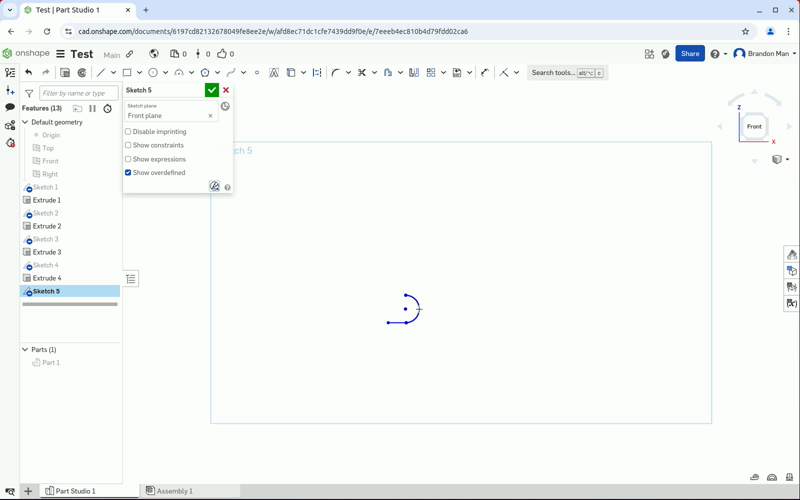
mouse_move(405, 295)
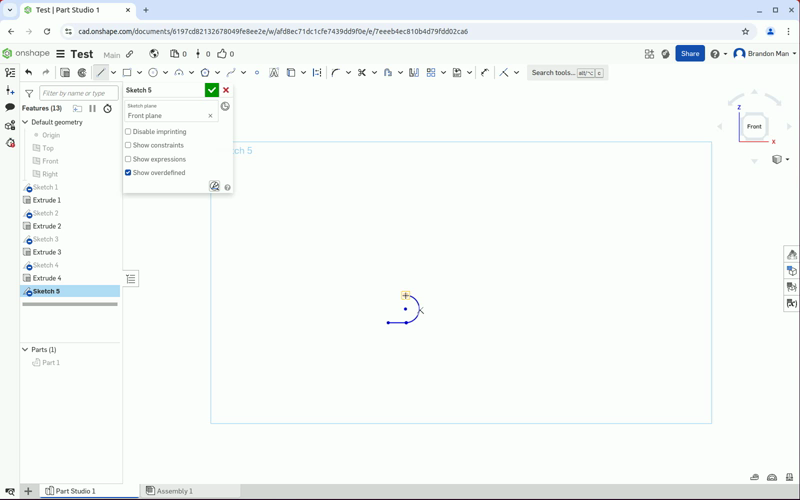
click(405, 295)
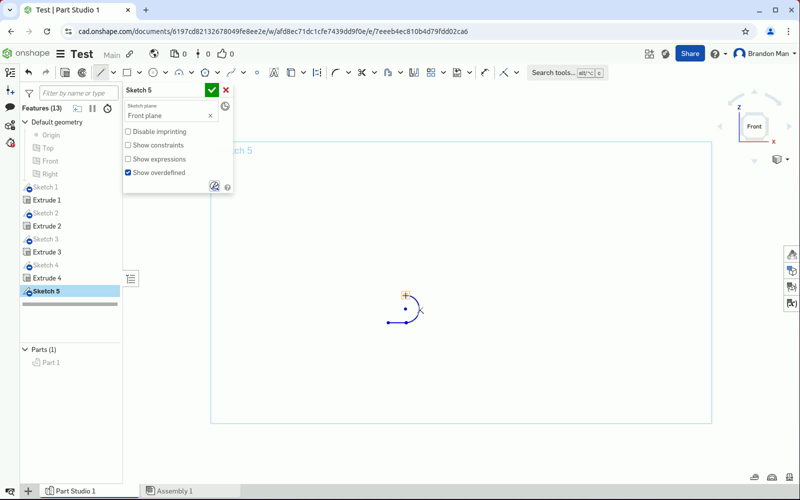
key_down(shift)
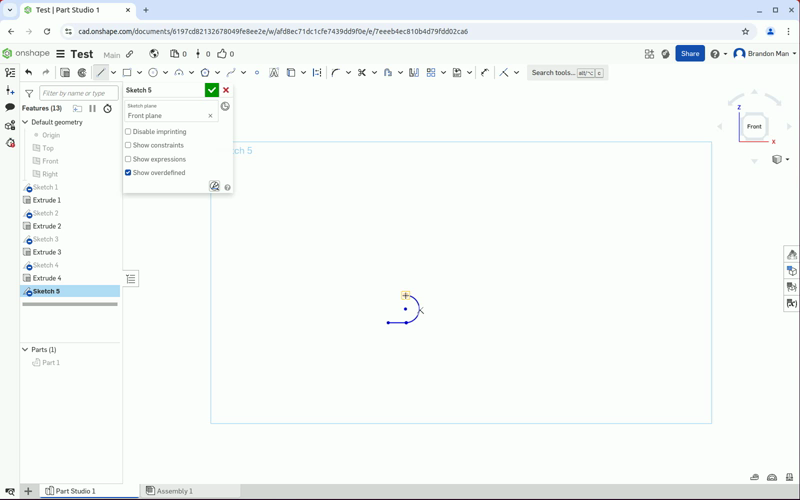
mouse_move(435, 295)
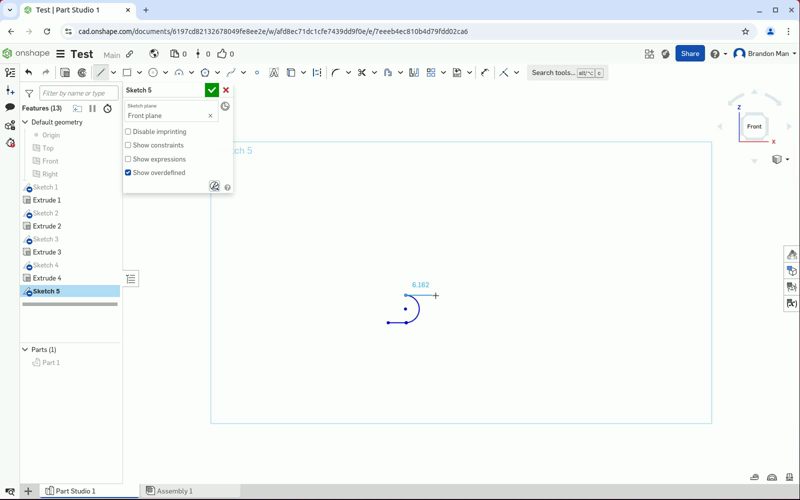
mouse_move(388, 295)
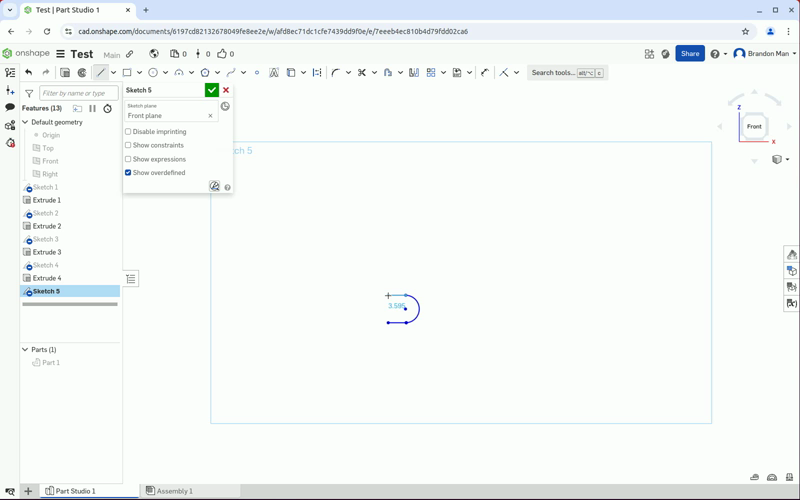
click(388, 295)
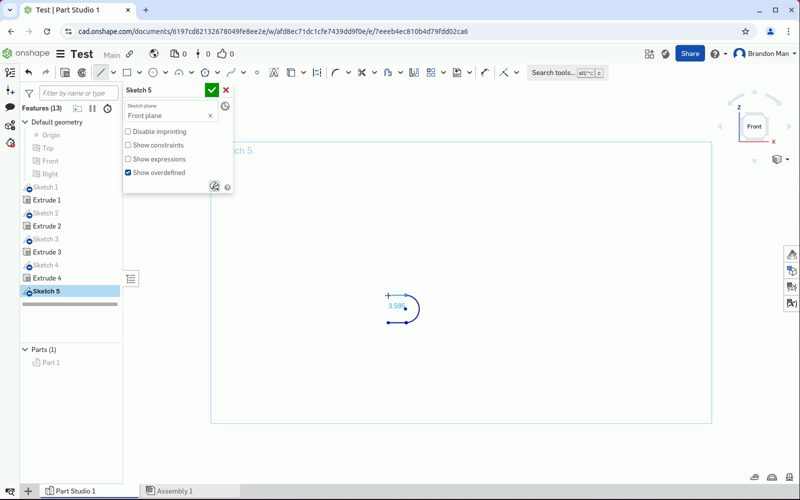
key_up(shift)
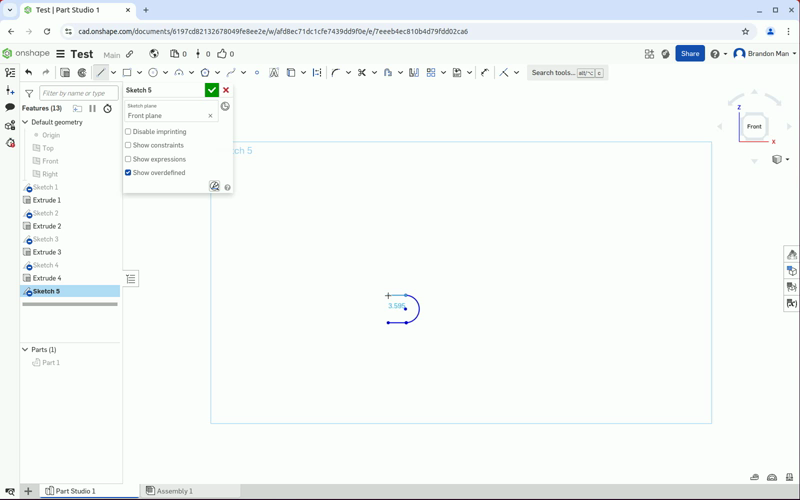
mouse_move(418, 295)
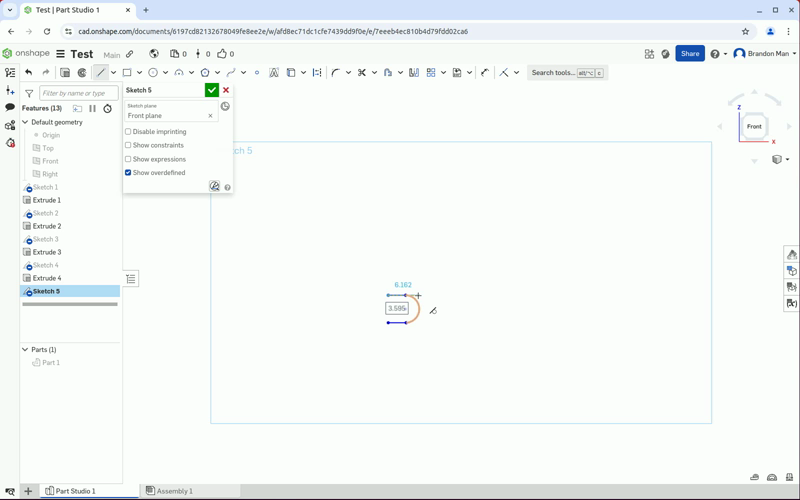
key_down(shift)
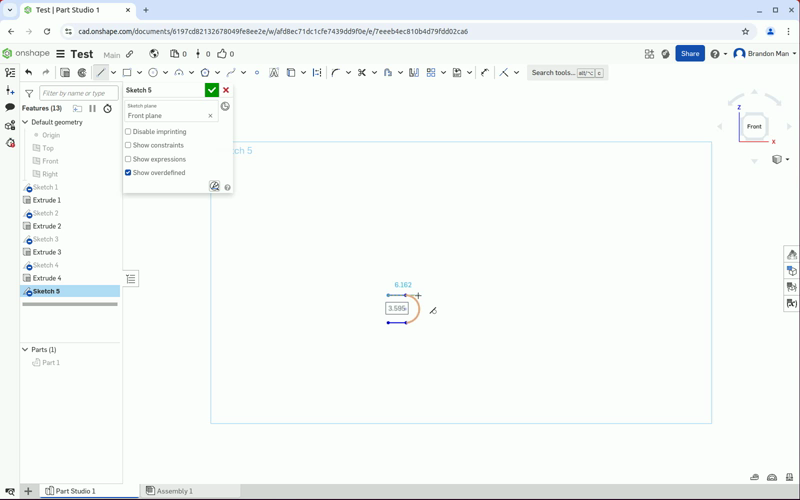
mouse_move(388, 322)
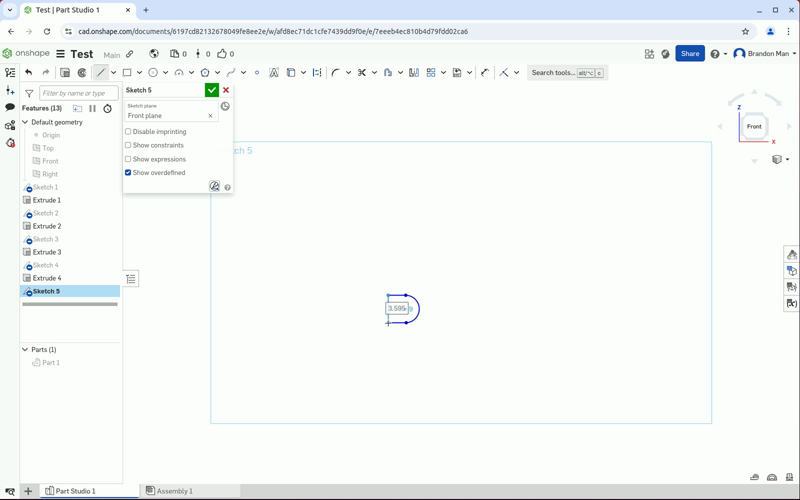
key_up(shift)
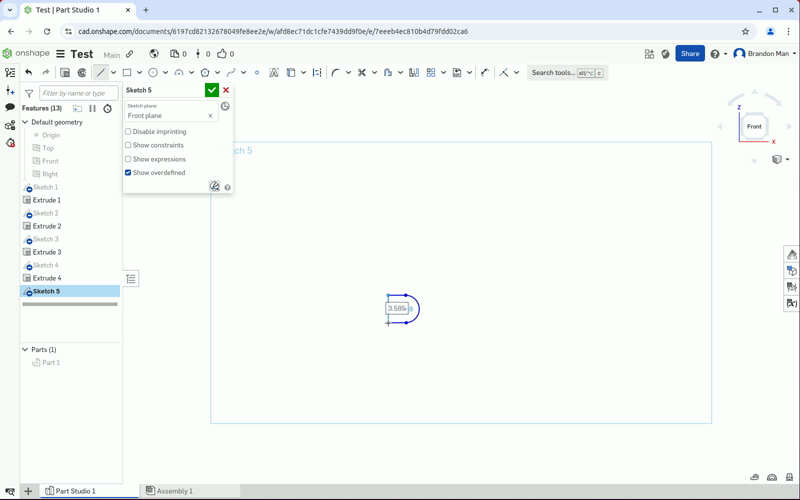
click(388, 322)
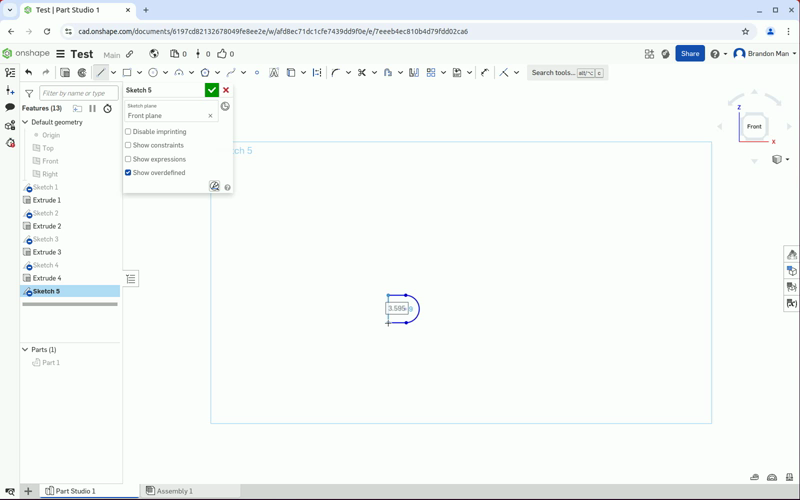
key(esc)
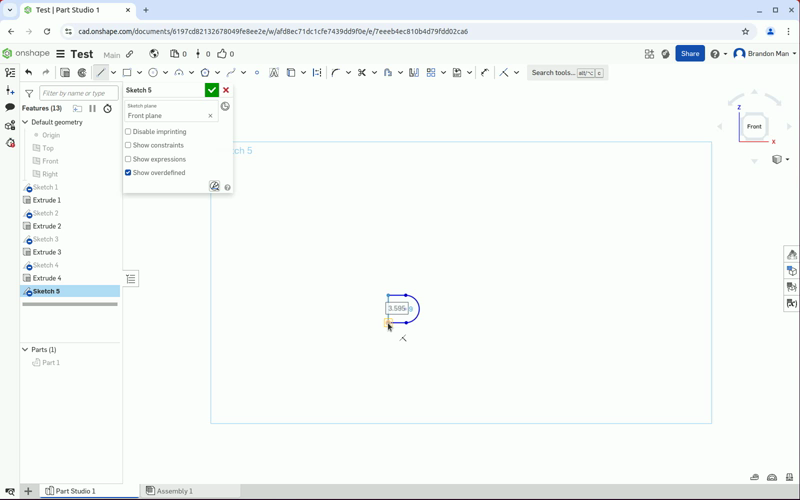
mouse_move(404, 317)
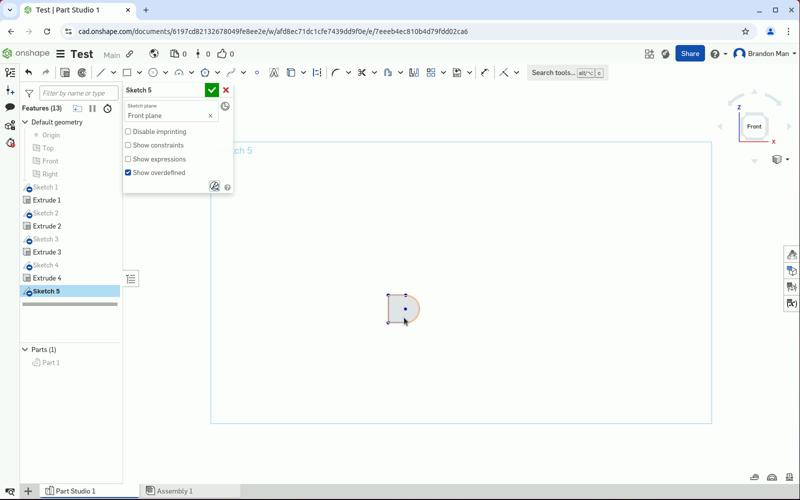
scroll(6)
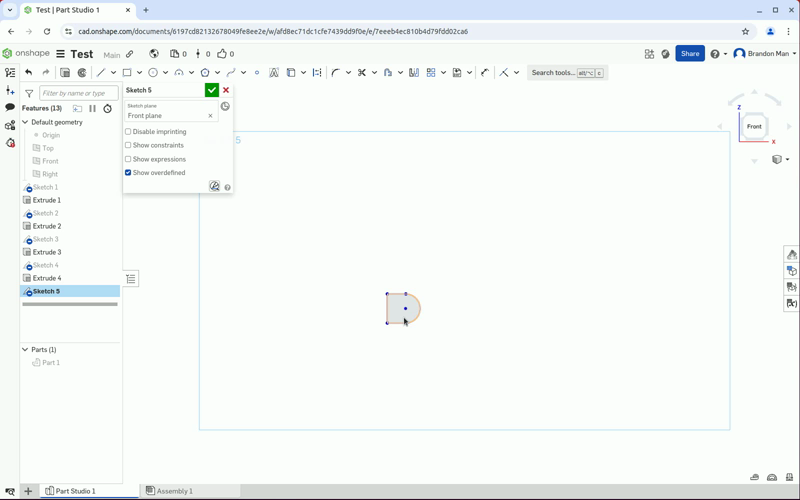
scroll(6)
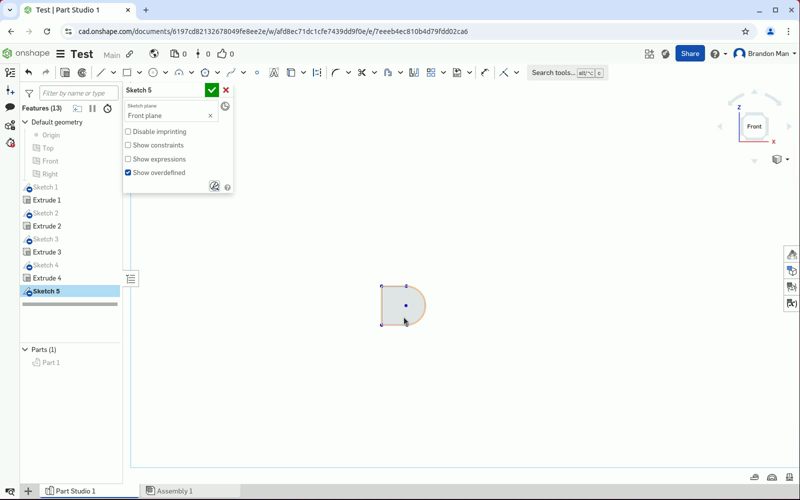
scroll(6)
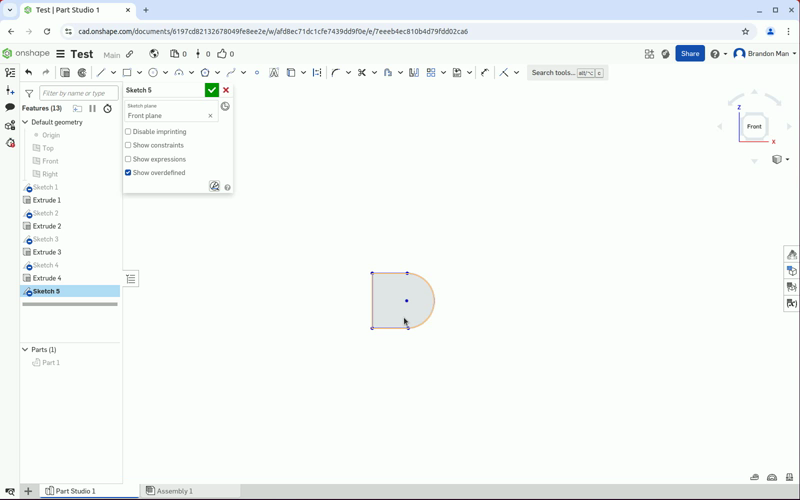
scroll(6)
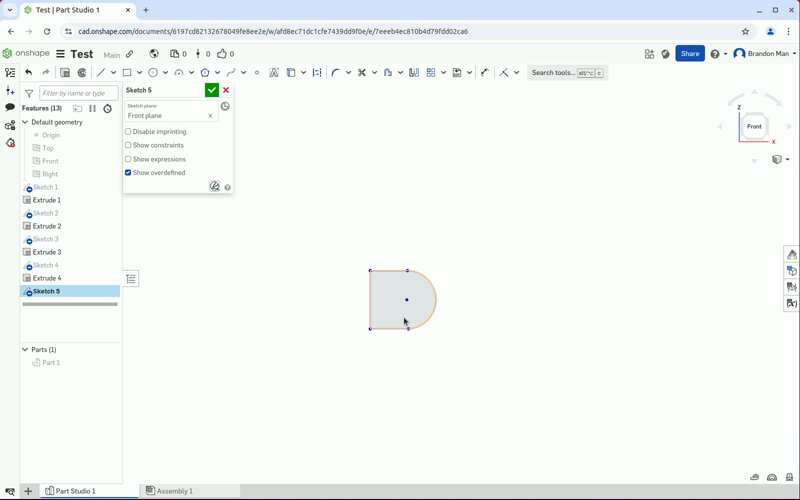
scroll(6)
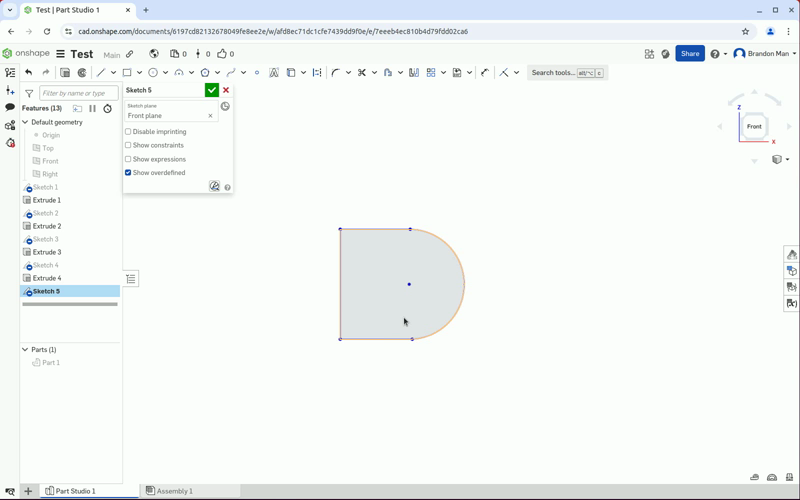
scroll(6)
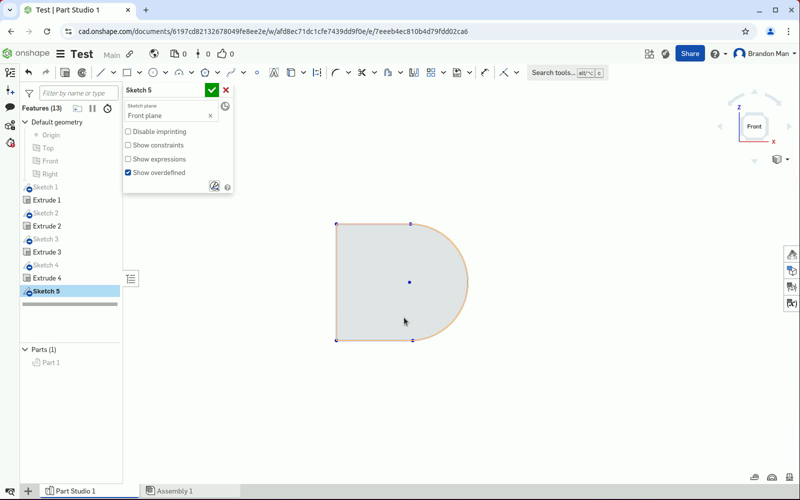
scroll(6)
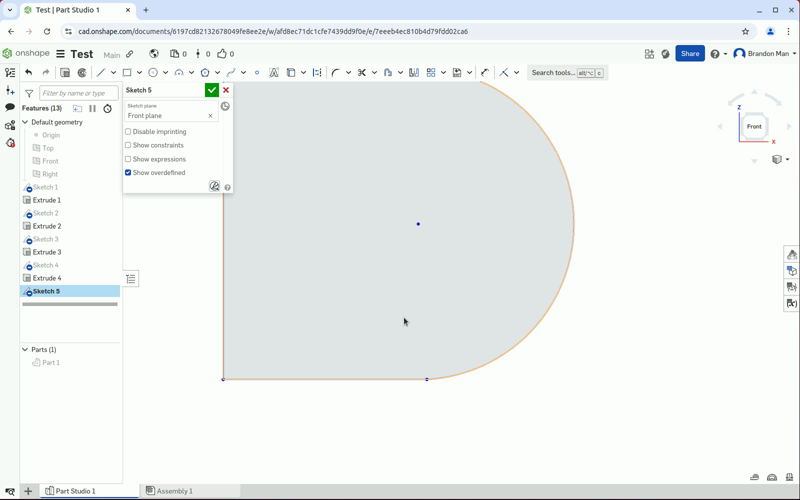
click(404, 317)
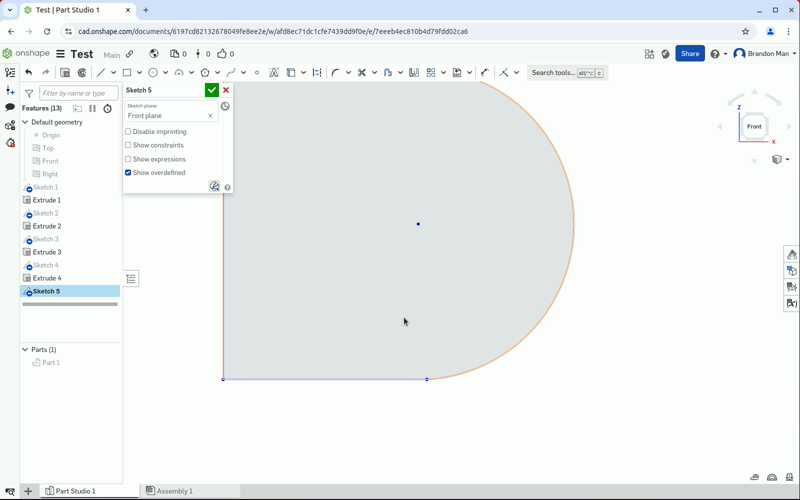
scroll(-6)
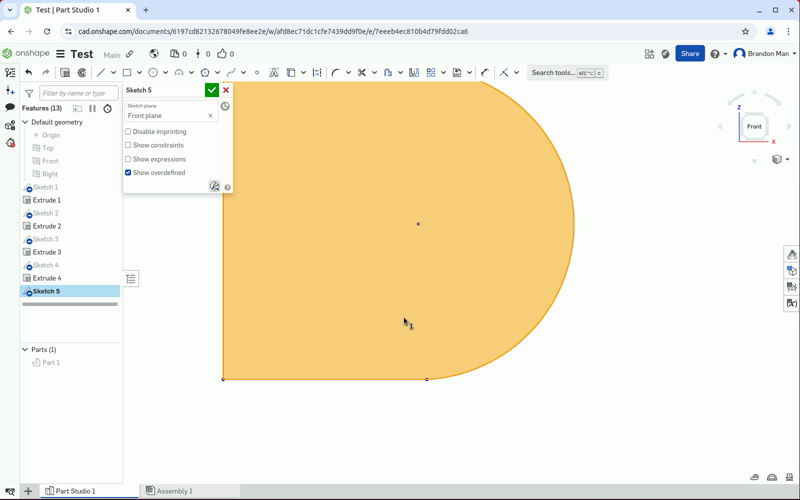
scroll(-6)
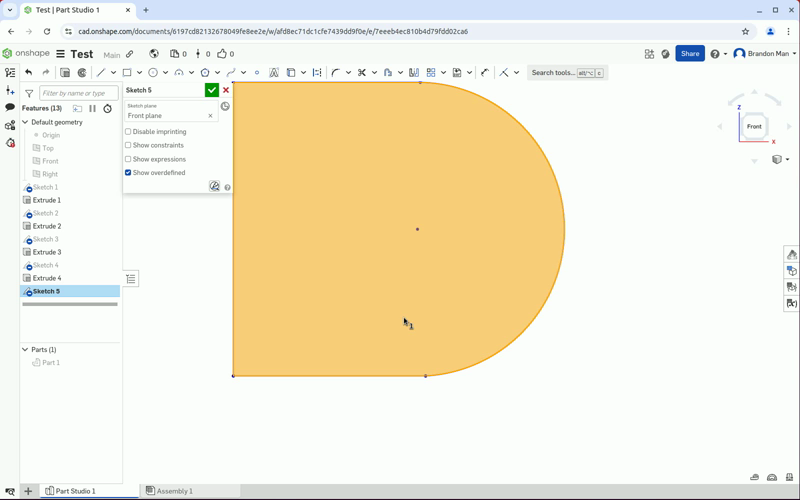
scroll(-6)
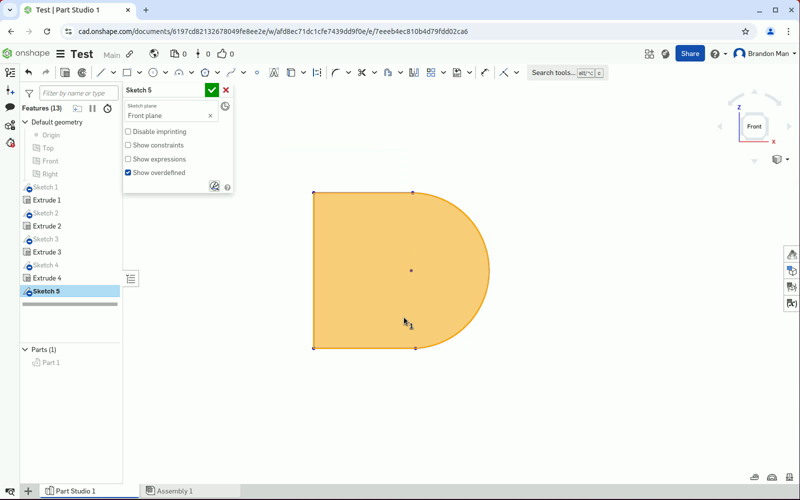
scroll(-6)
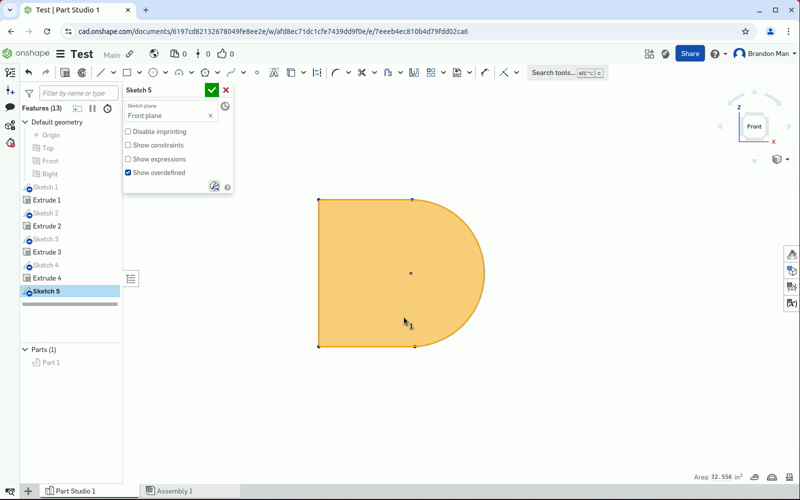
scroll(-6)
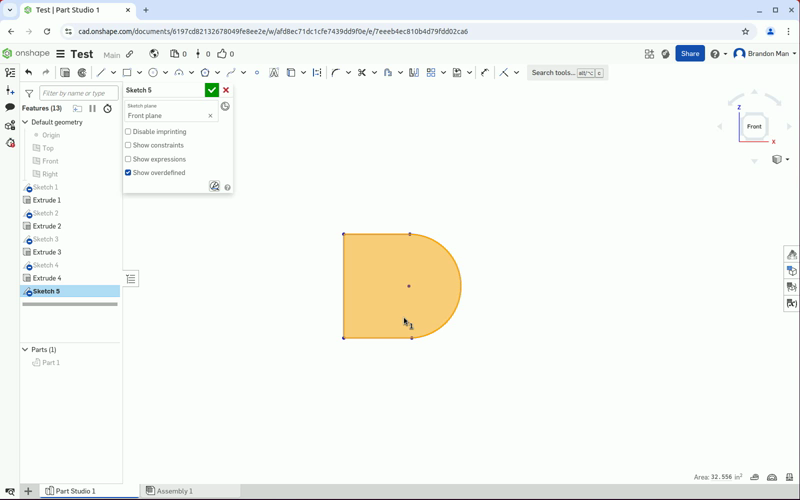
scroll(-6)
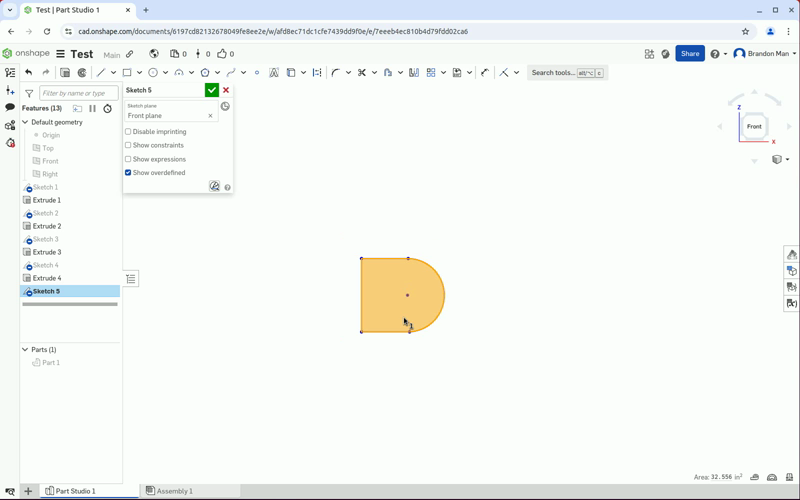
scroll(-6)
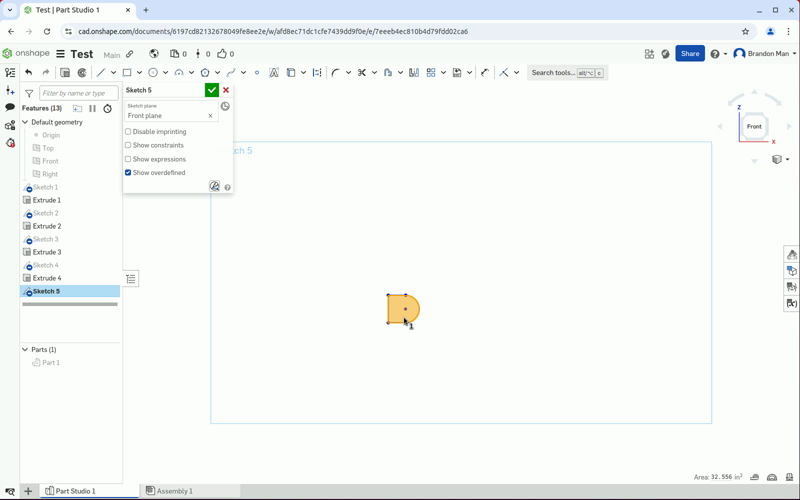
mouse_move(73, 352)
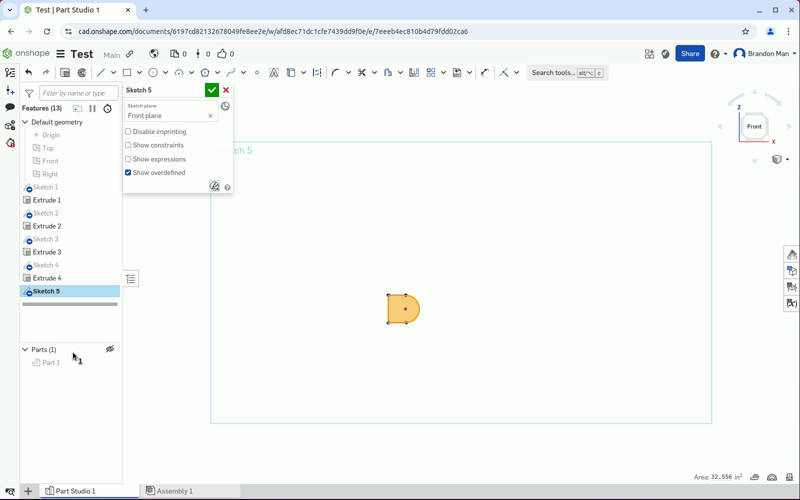
key(shift+y)
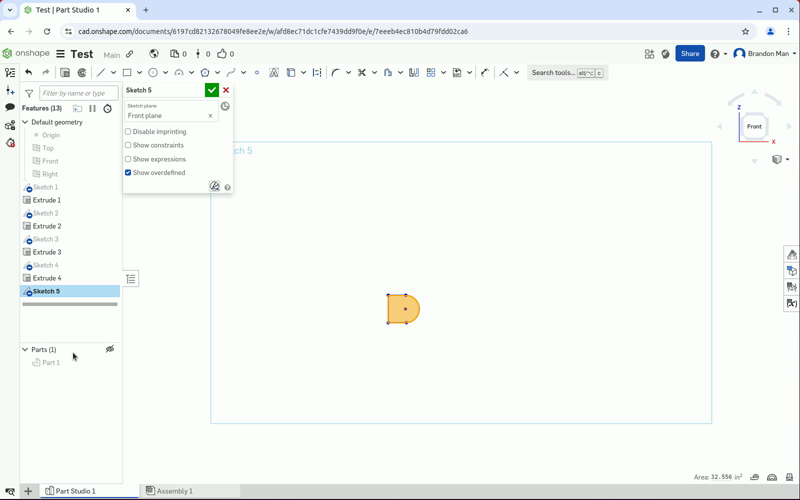
key(shift+e)
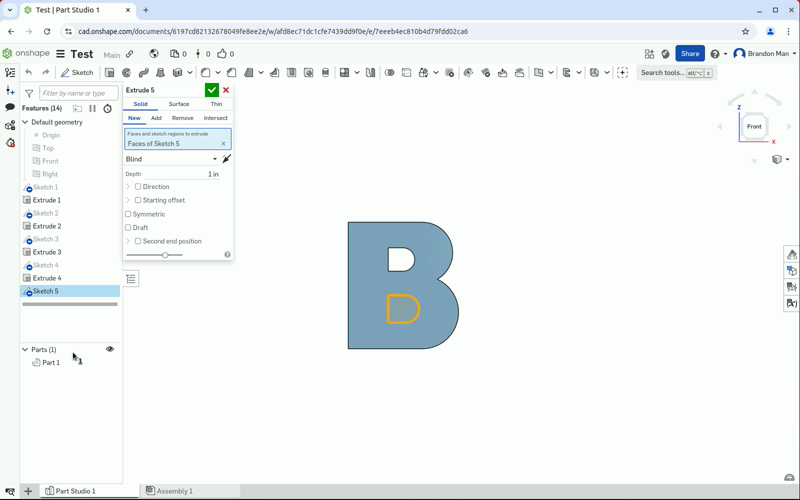
mouse_move(143, 106)
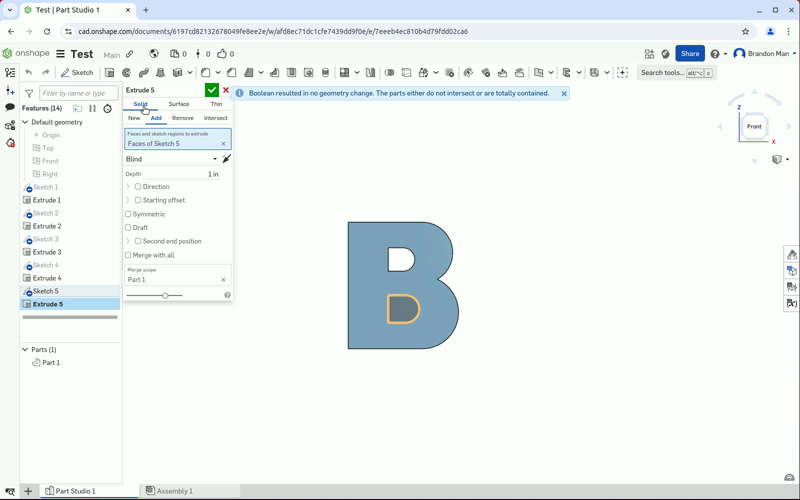
click(143, 106)
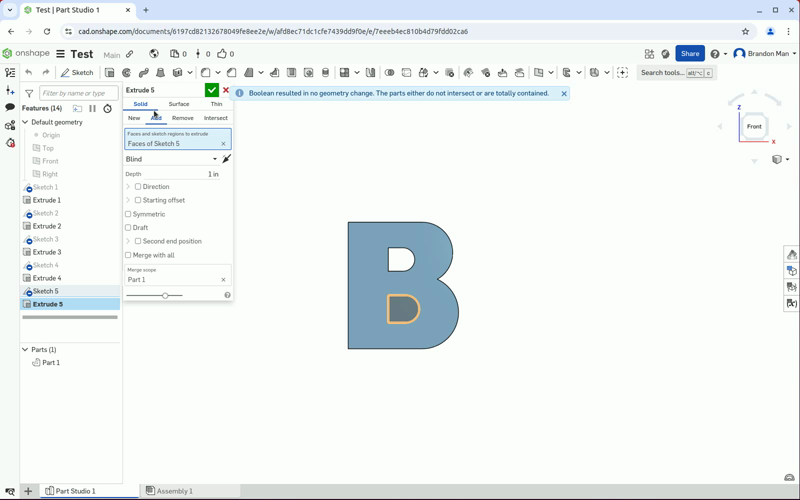
mouse_move(186, 120)
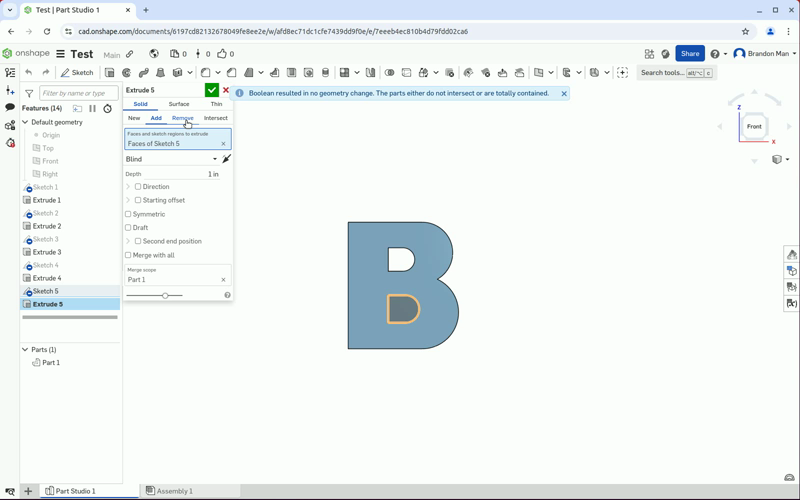
click(186, 120)
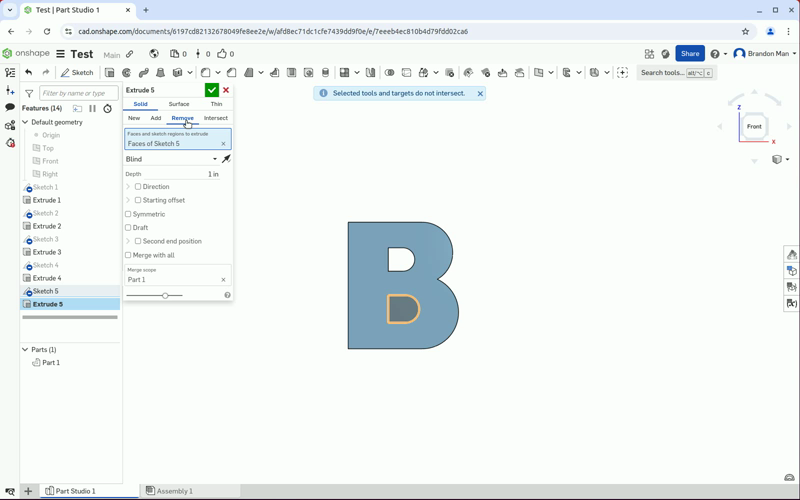
key(tab, 4)
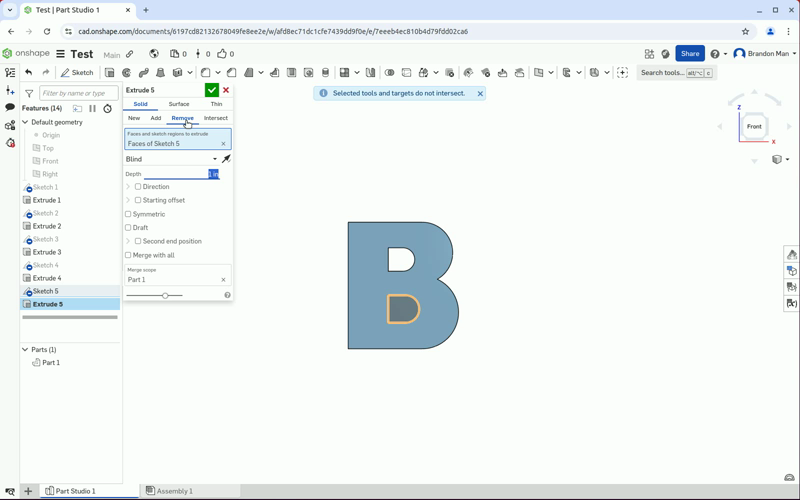
text(-13.961)
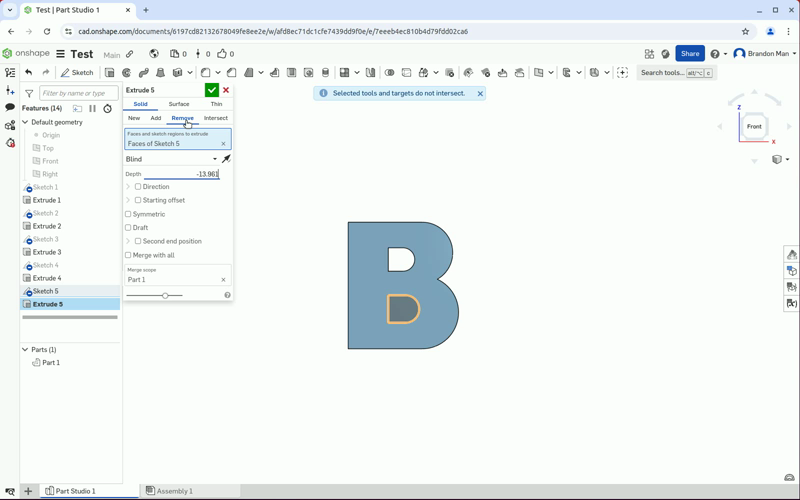
key(tab, 6)
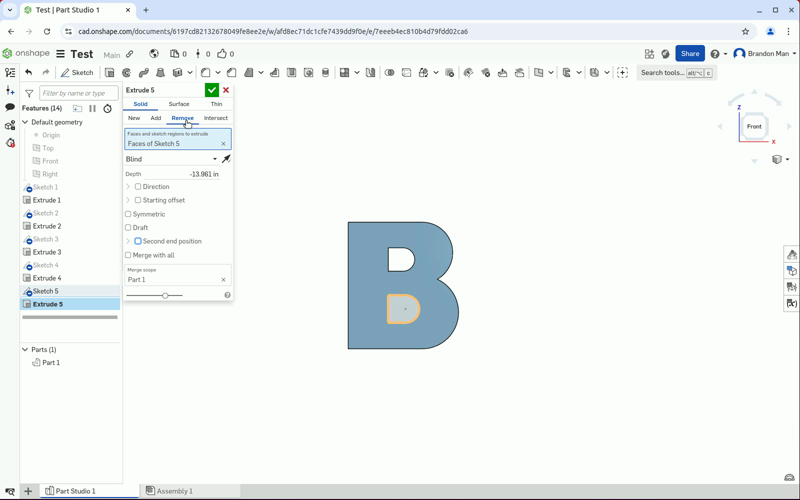
key(space)
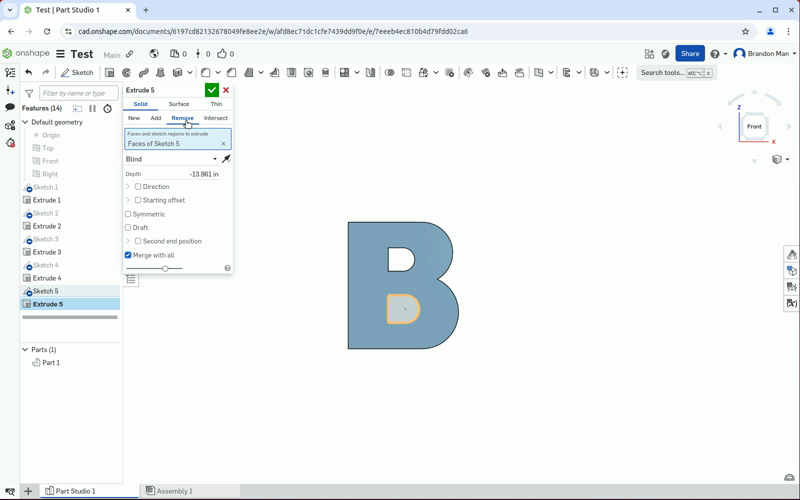
key(enter)
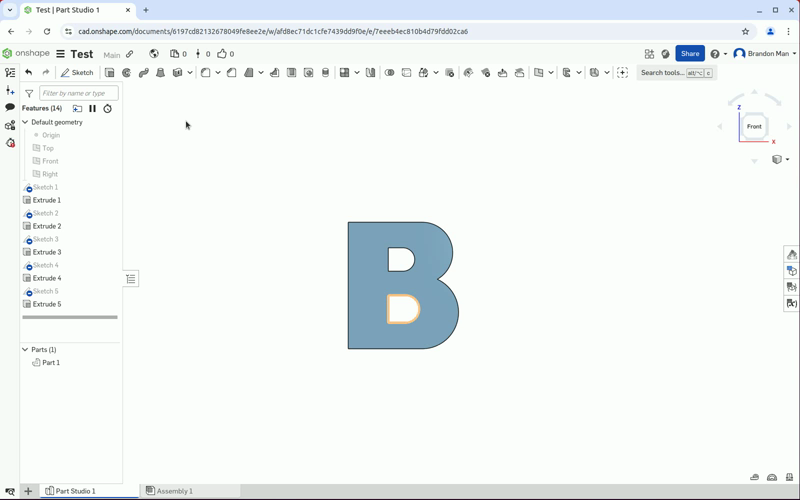
key(shift+h)
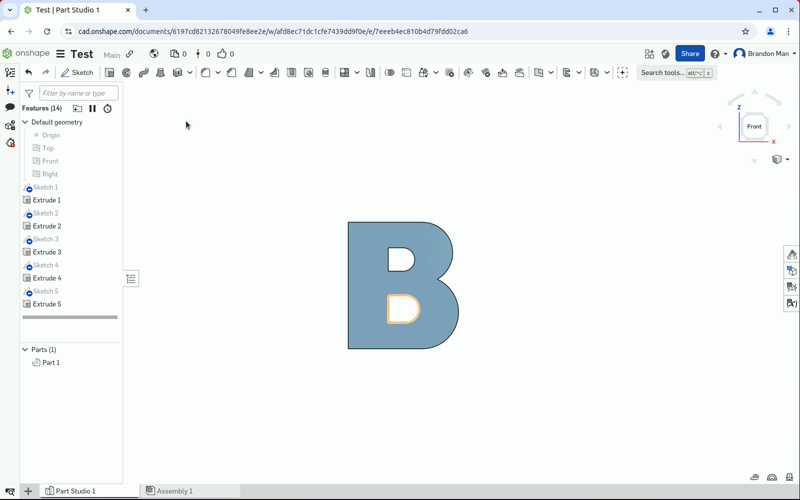
key(shift+h)
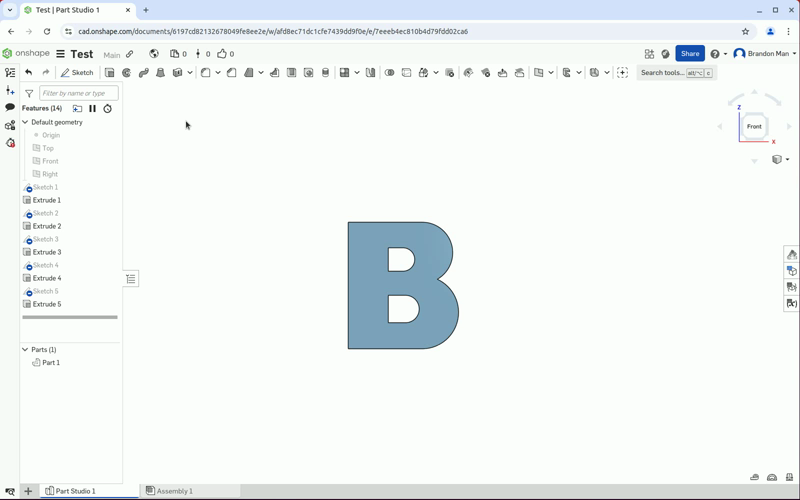
mouse_move(73, 189)
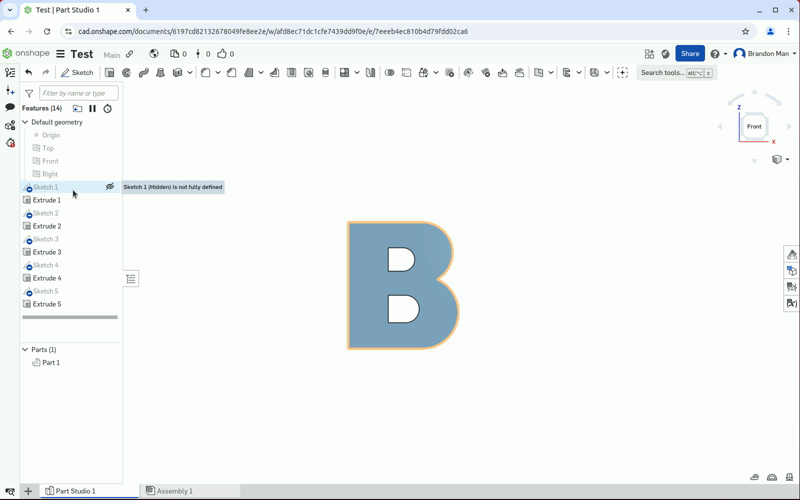
click(73, 189)
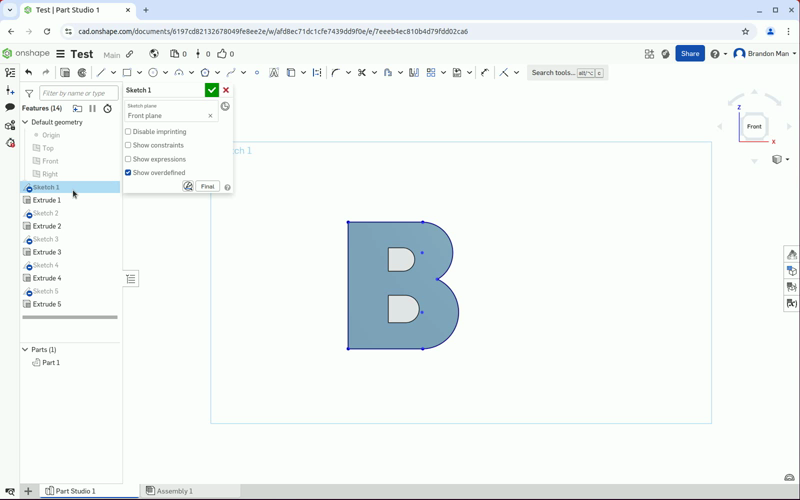
mouse_move(229, 92)
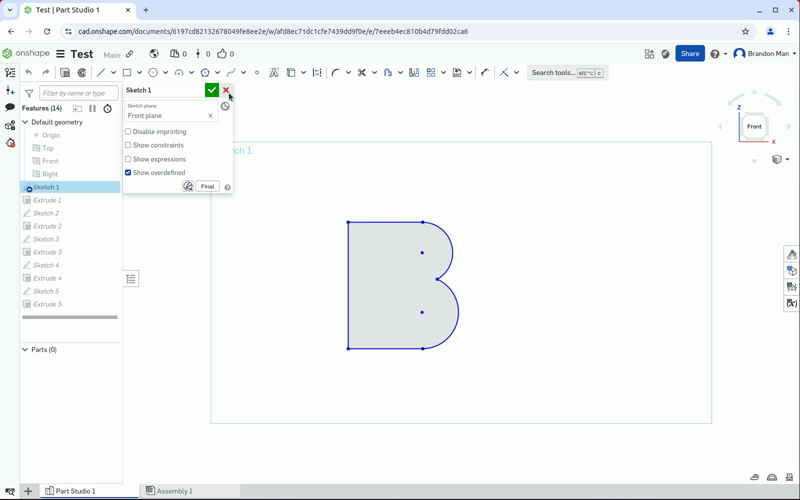
click(229, 92)
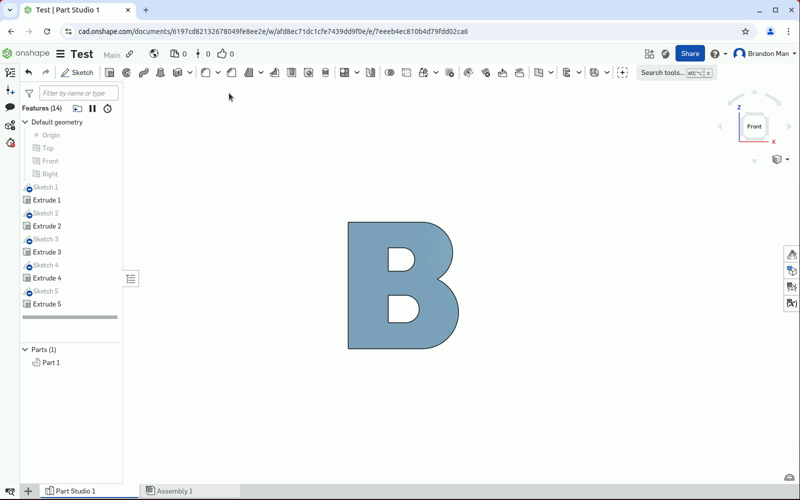
mouse_move(541, 75)
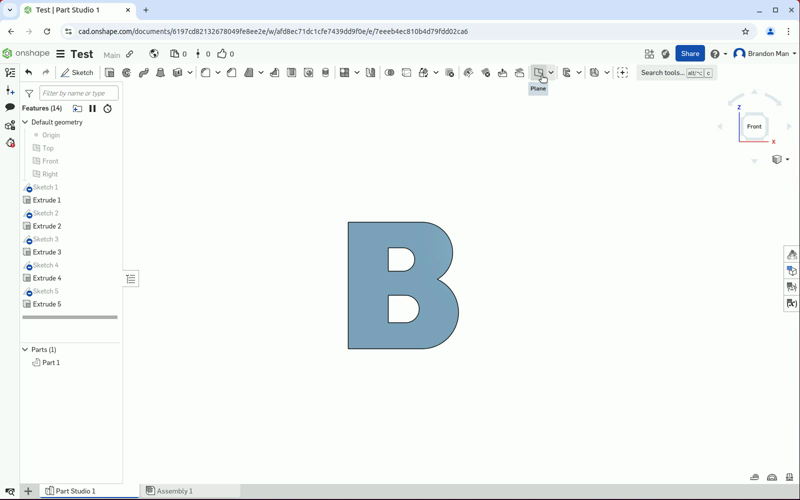
click(541, 75)
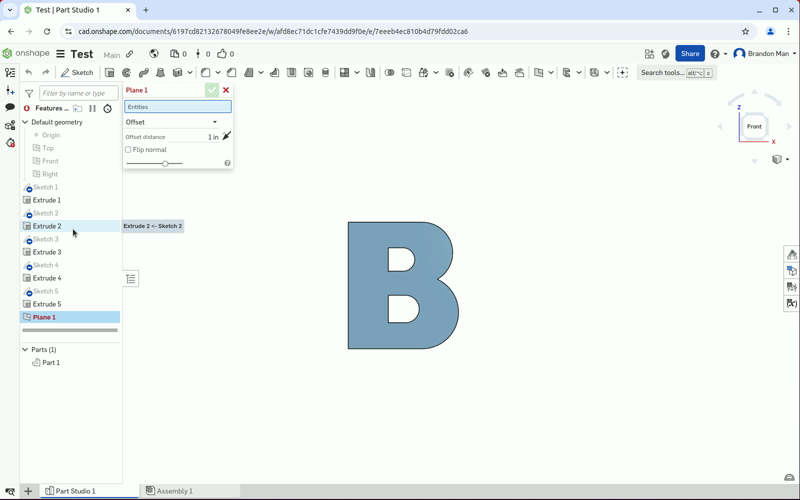
scroll(3)
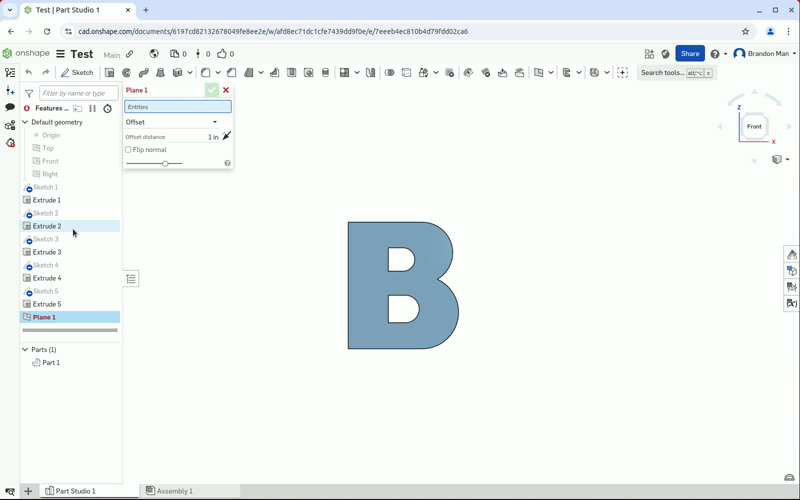
mouse_move(73, 163)
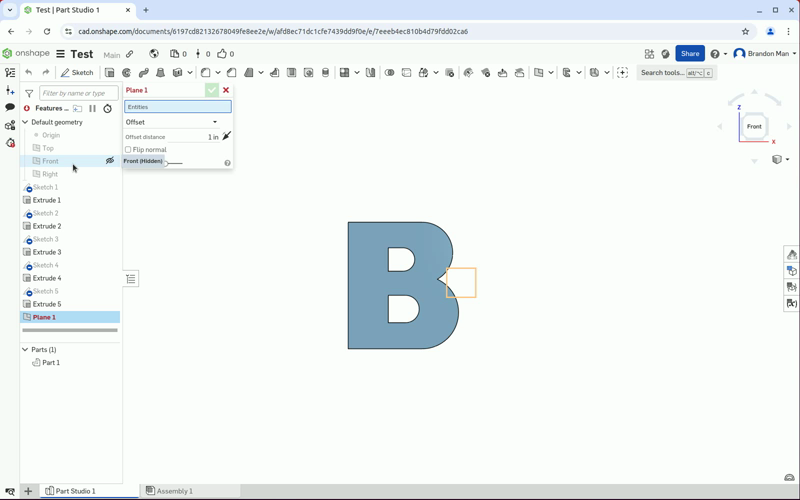
click(73, 163)
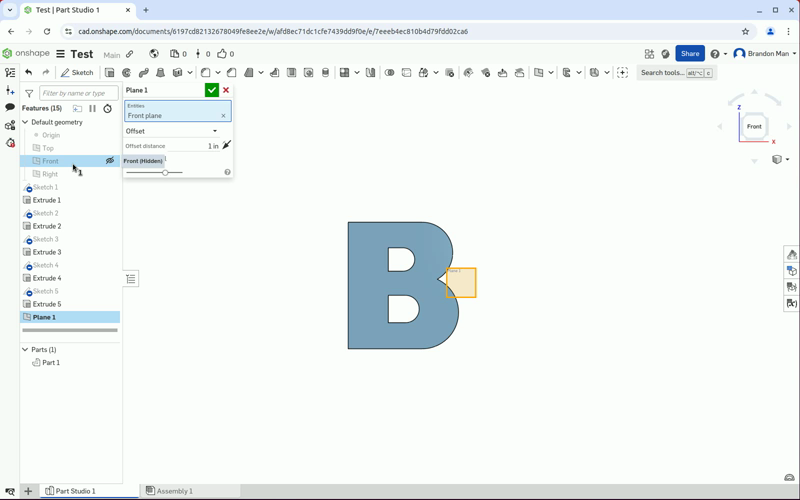
key(tab, 2)
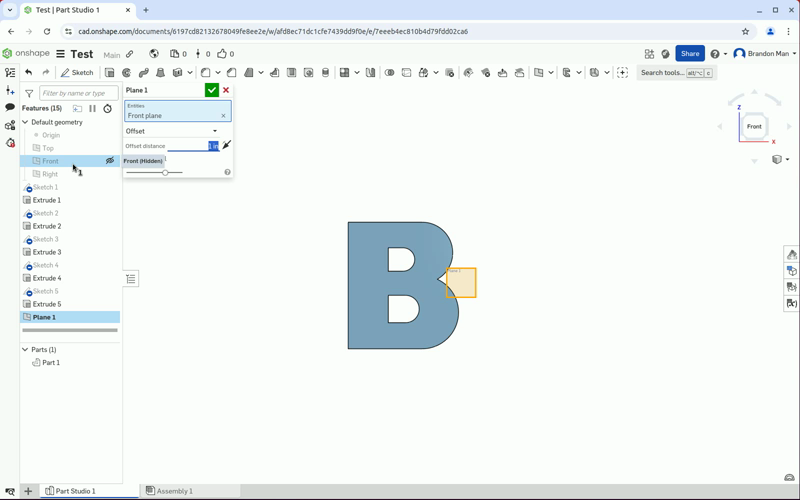
text(6.501)
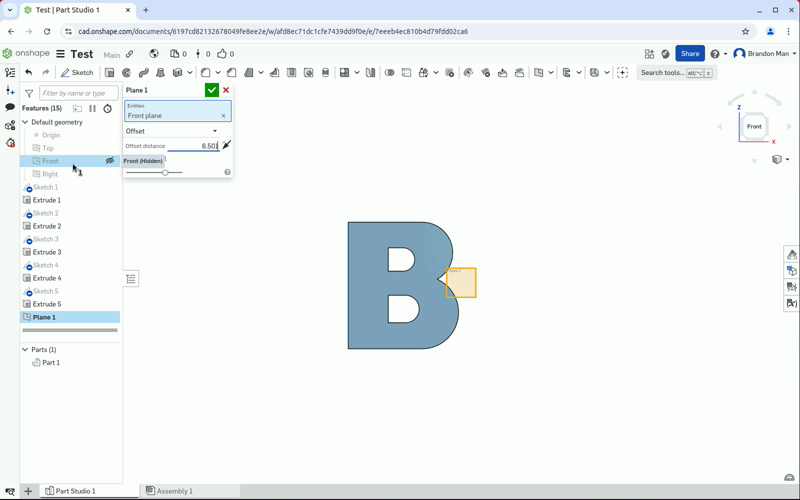
key(enter, 2)
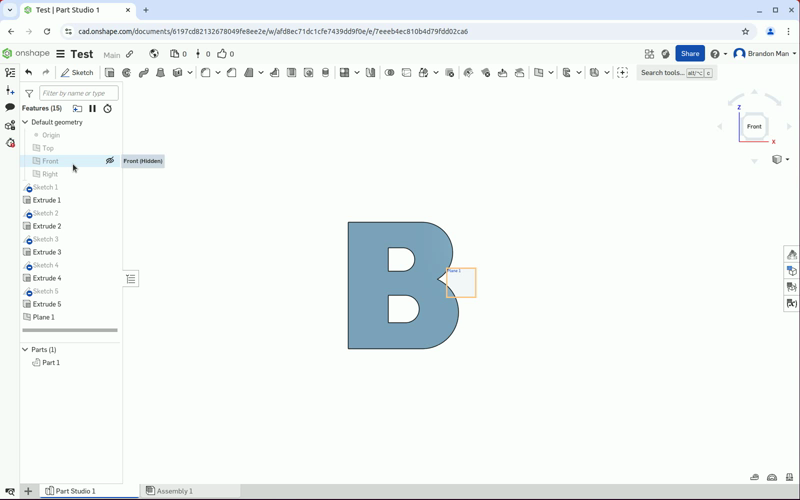
key(shift+s)
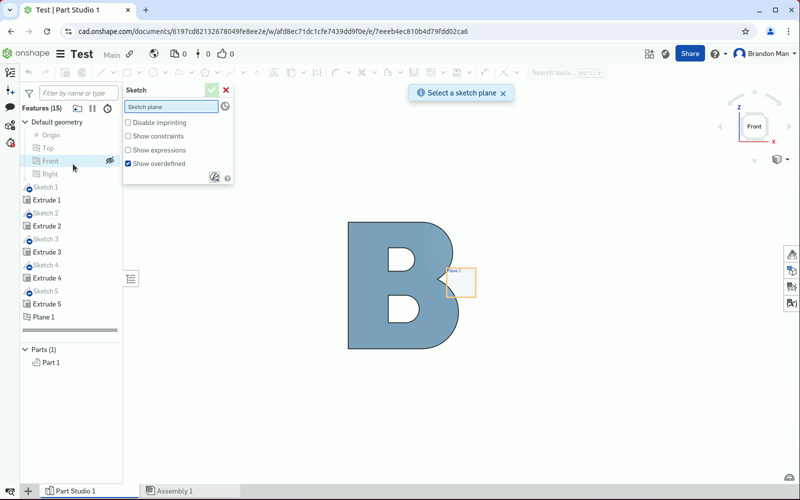
mouse_move(73, 319)
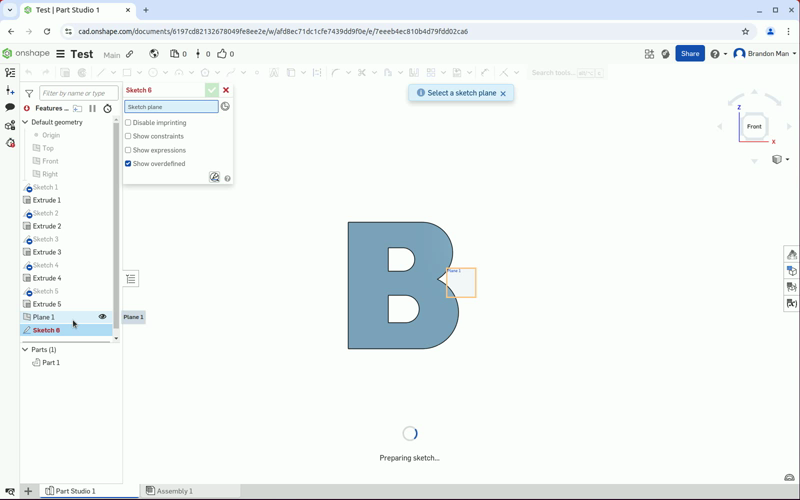
click(73, 319)
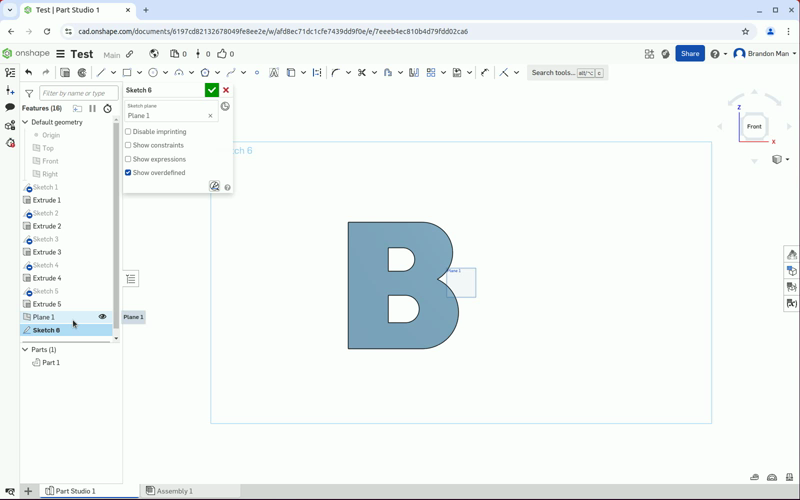
mouse_move(73, 352)
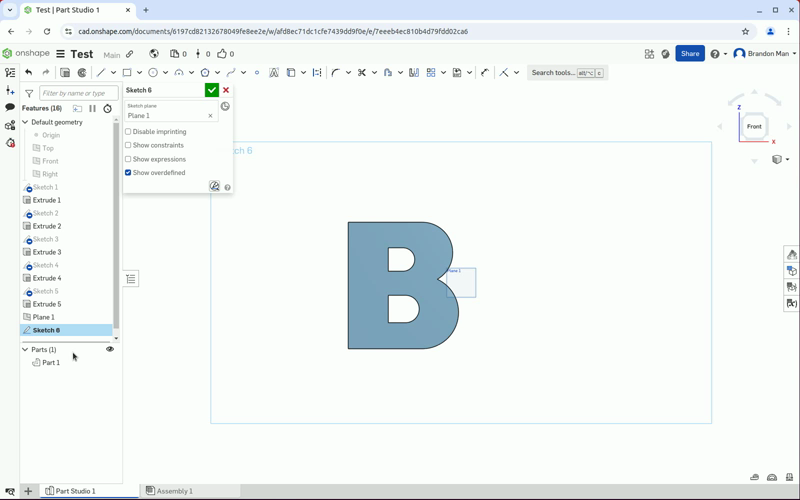
key(y)
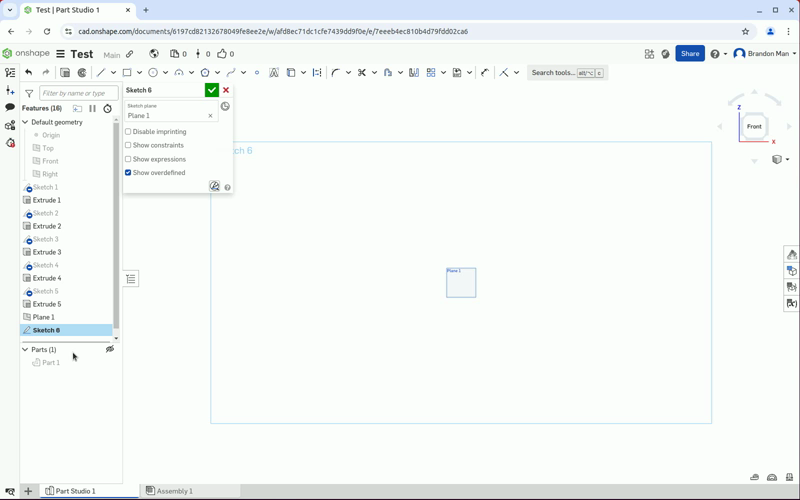
key(l)
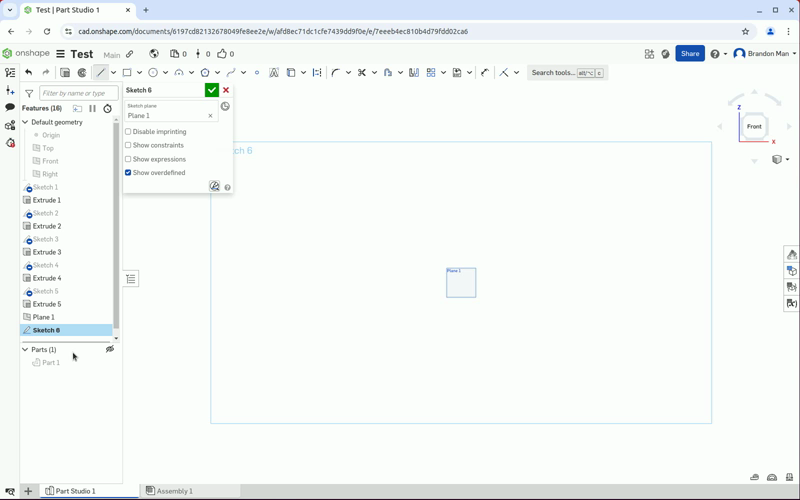
key_down(shift)
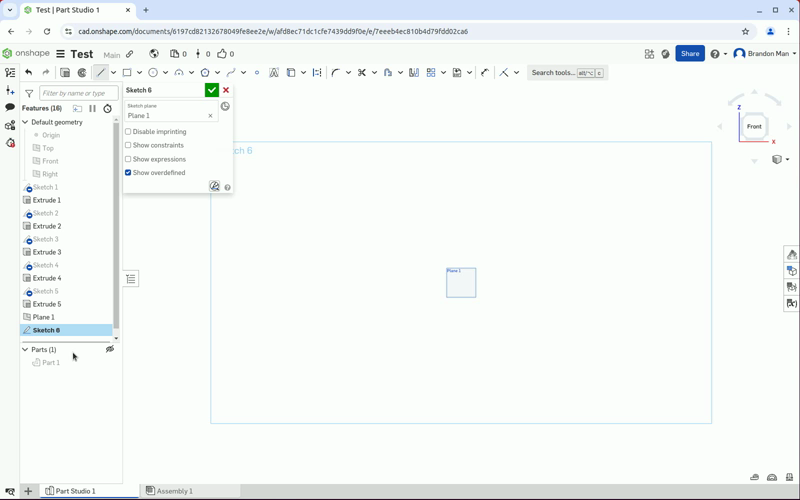
mouse_move(355, 341)
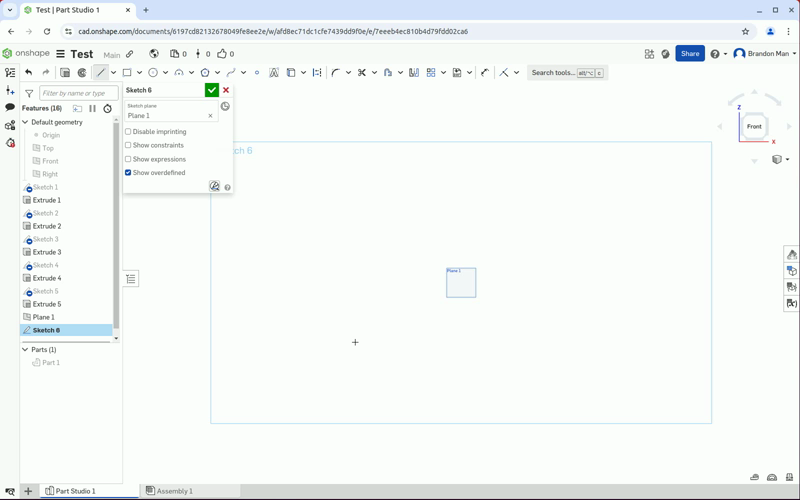
click(355, 341)
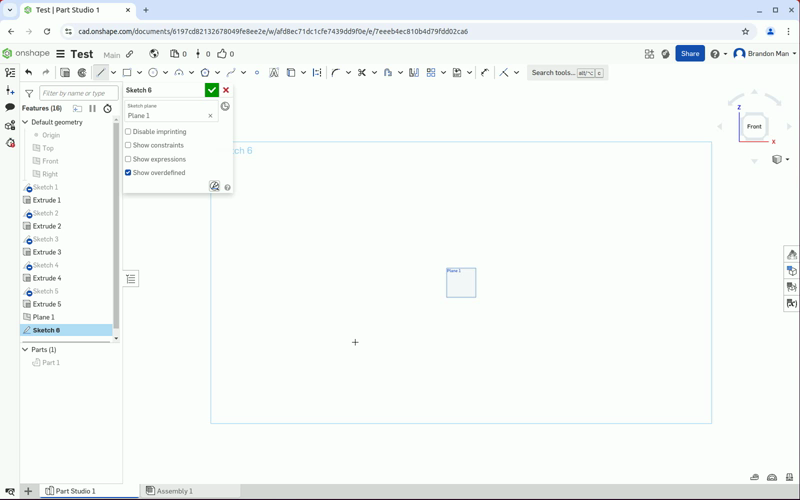
key_up(shift)
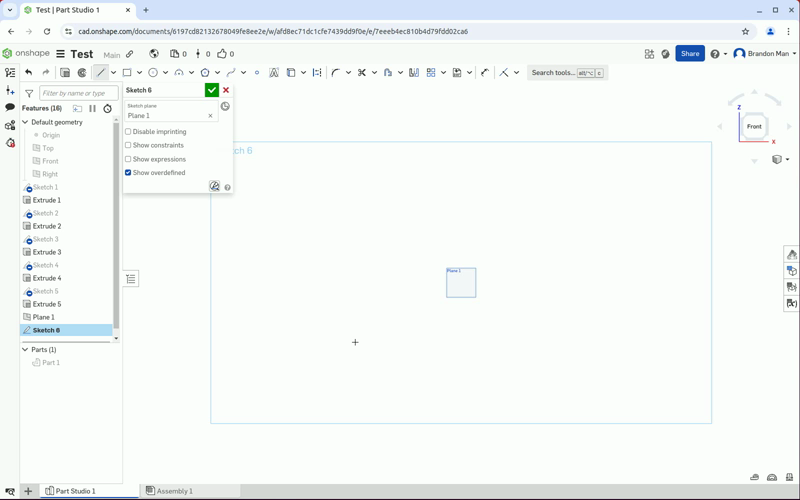
key_down(shift)
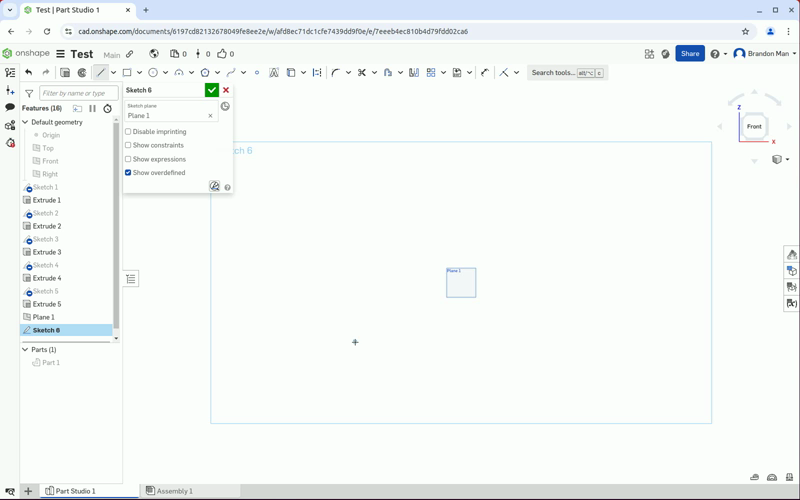
mouse_move(420, 341)
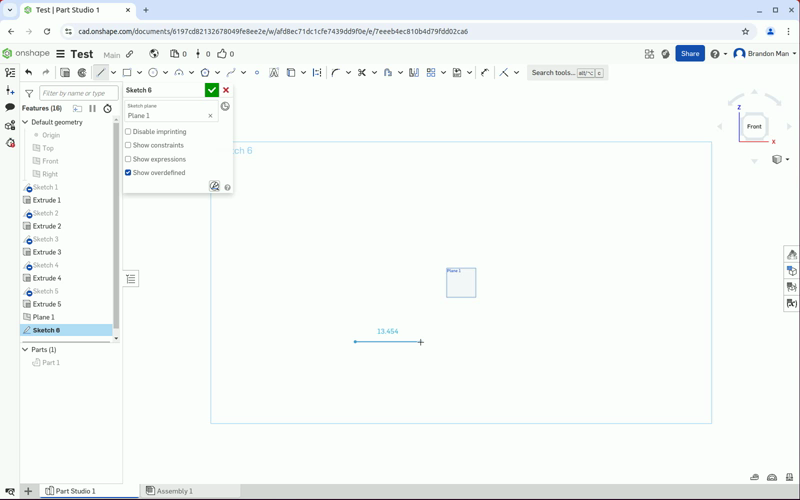
click(420, 341)
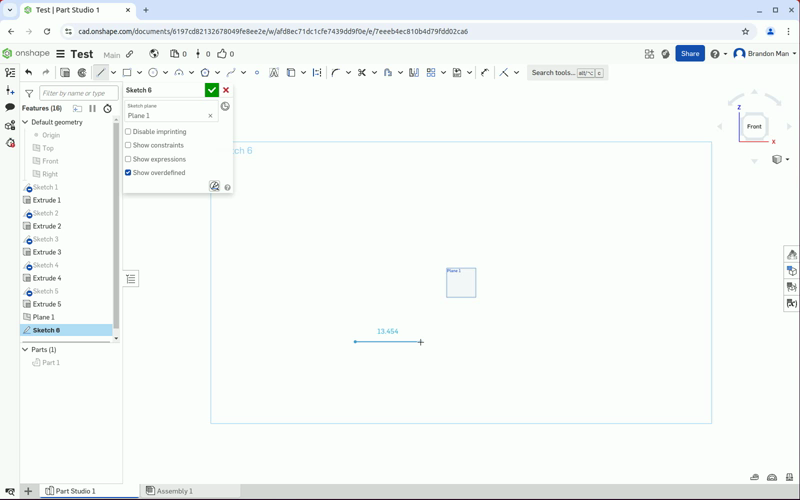
key_up(shift)
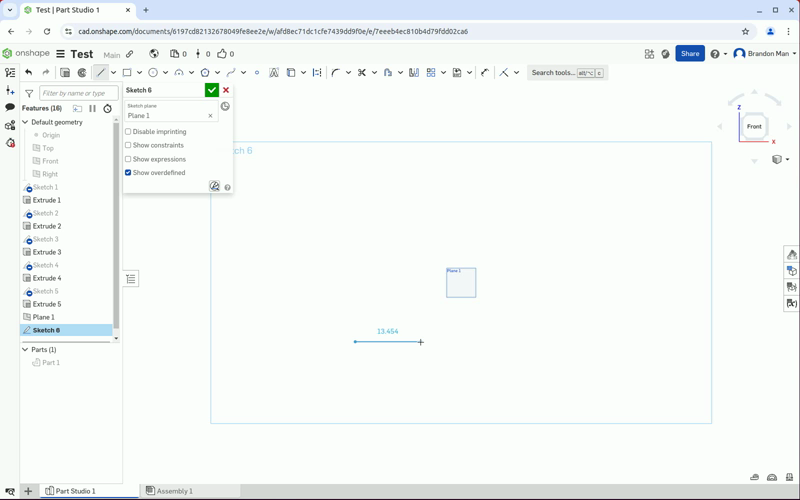
key(esc)
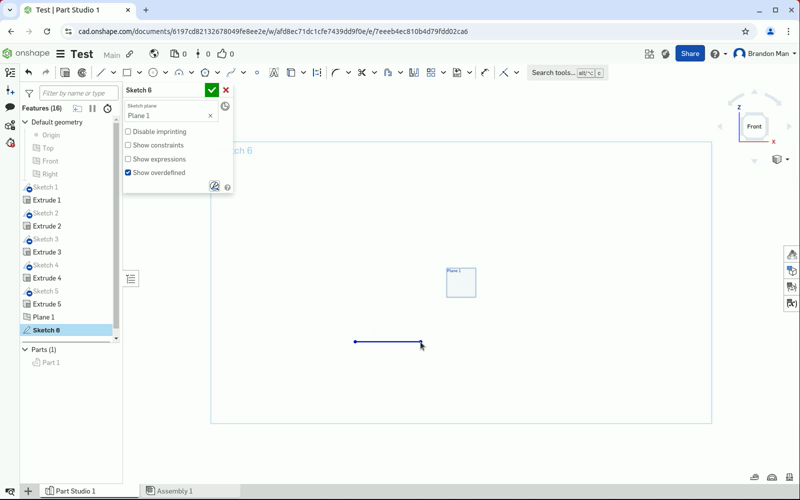
key(a)
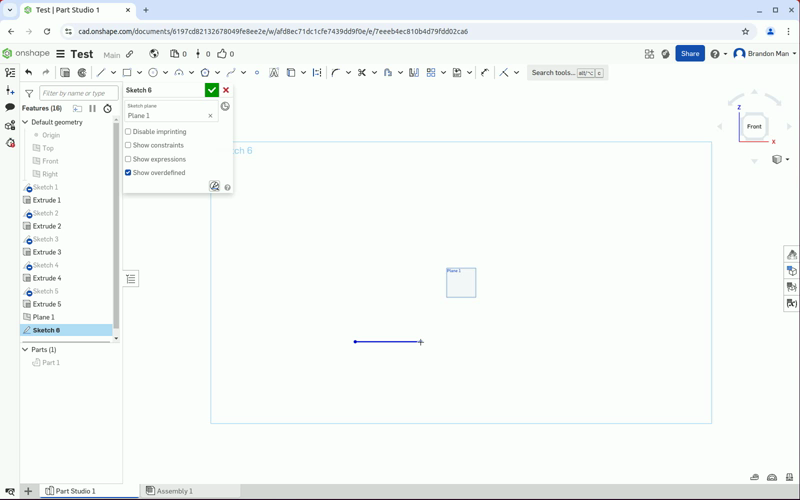
mouse_move(420, 341)
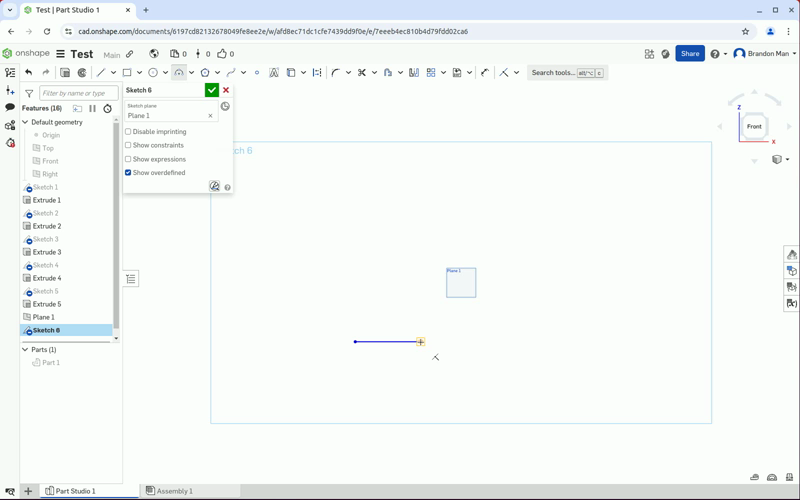
click(420, 341)
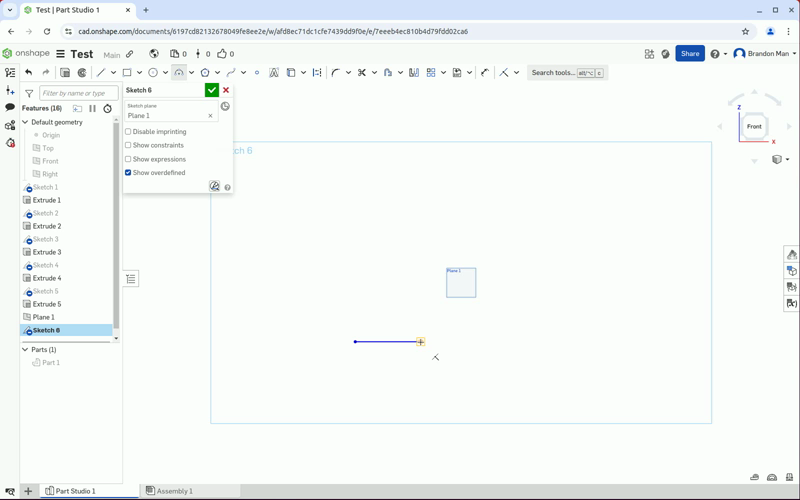
key_down(shift)
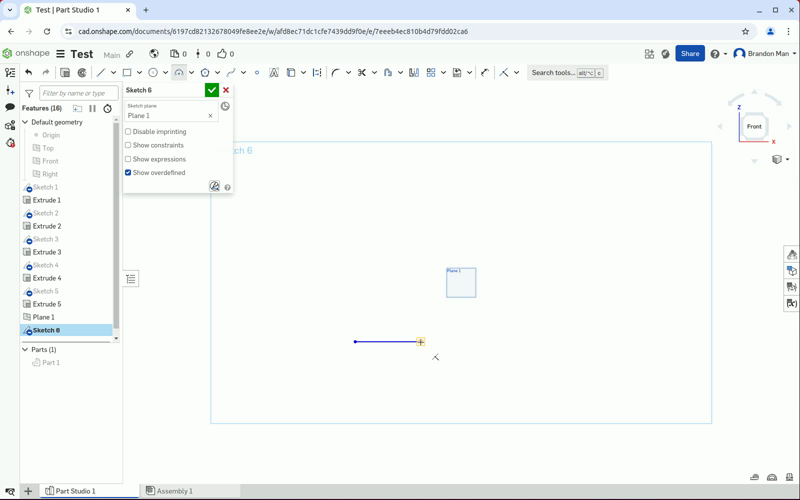
mouse_move(420, 278)
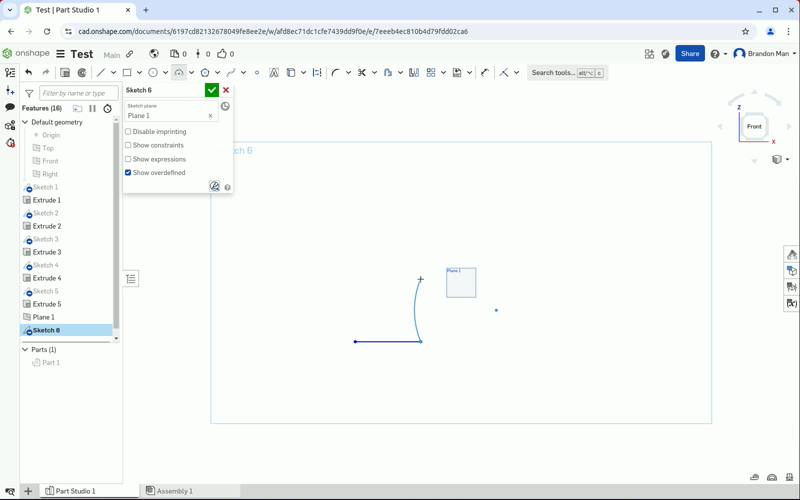
click(420, 278)
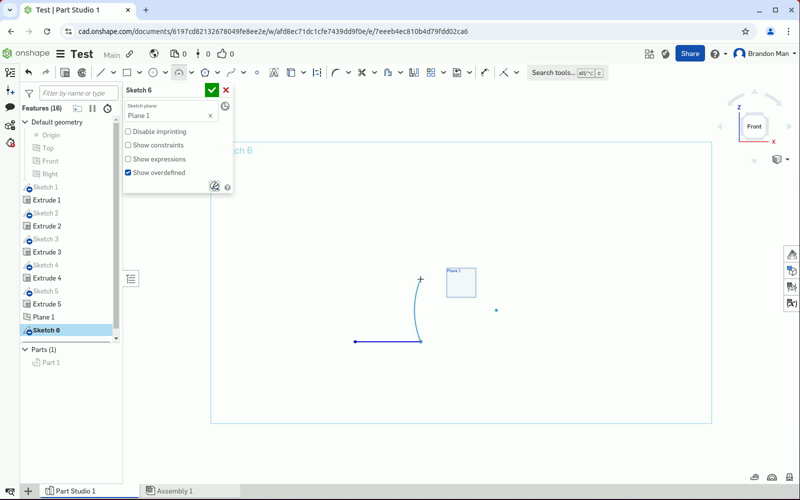
mouse_move(446, 310)
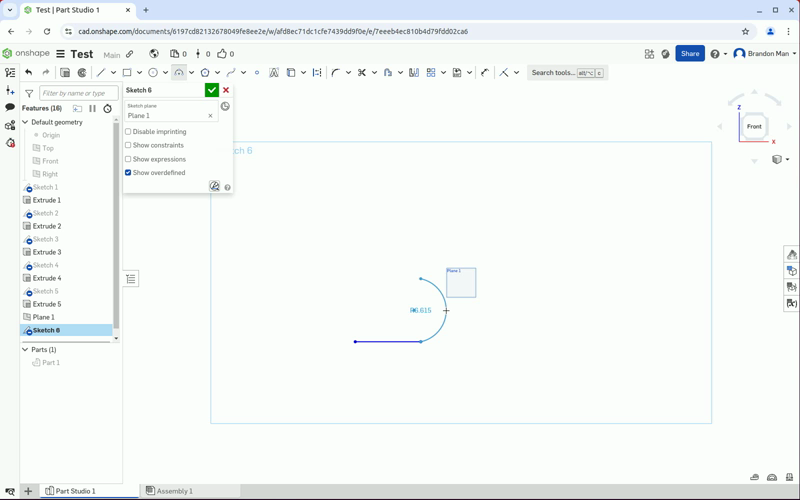
click(446, 310)
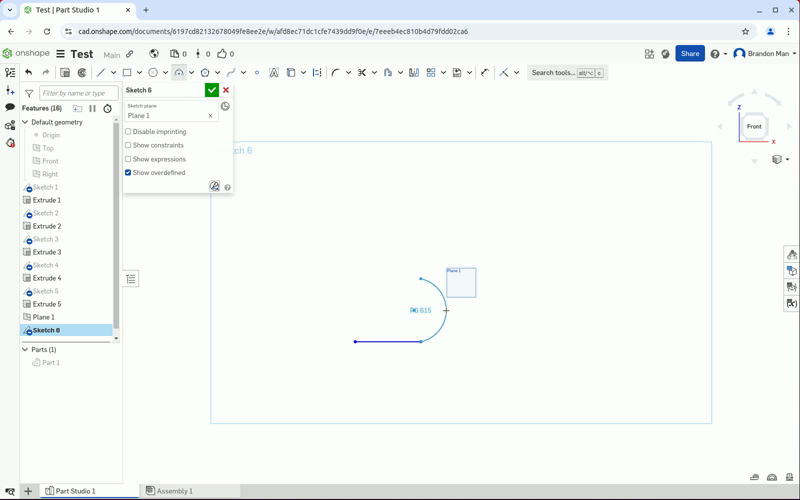
key_up(shift)
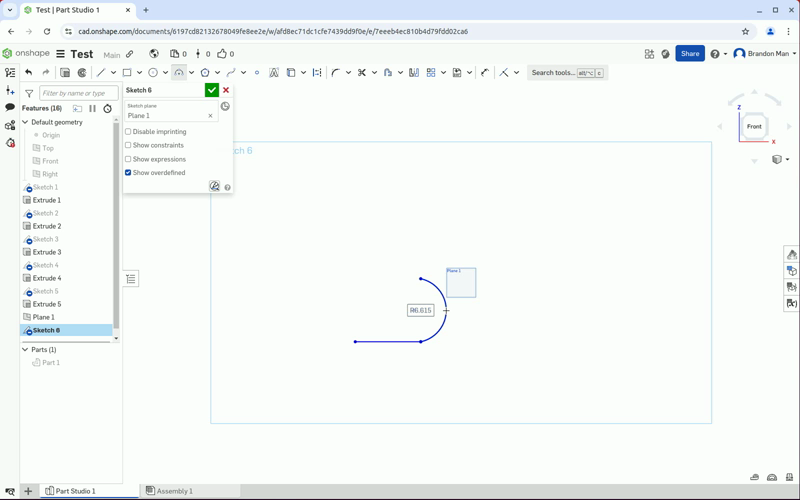
mouse_move(420, 278)
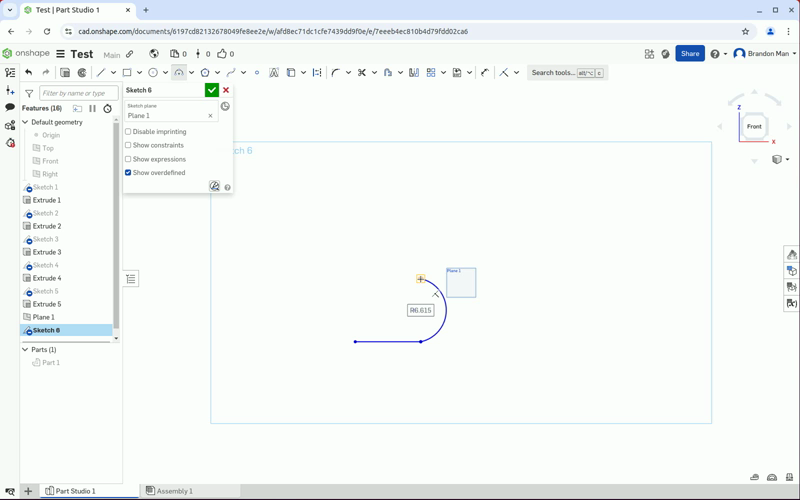
click(420, 278)
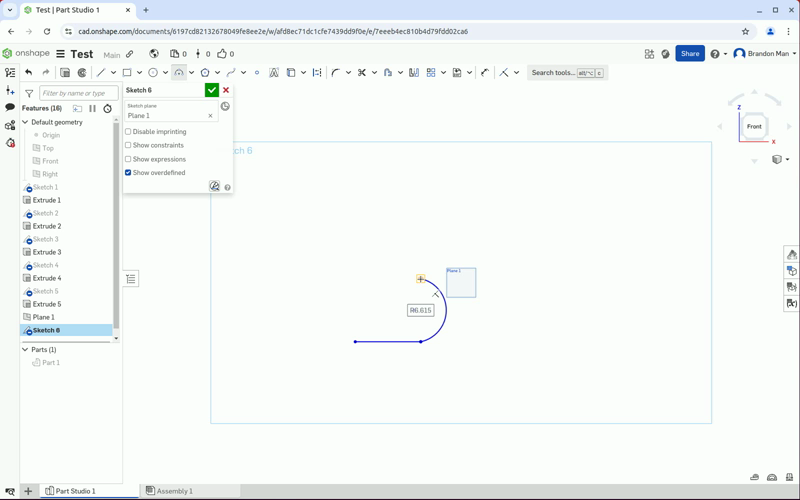
key_down(shift)
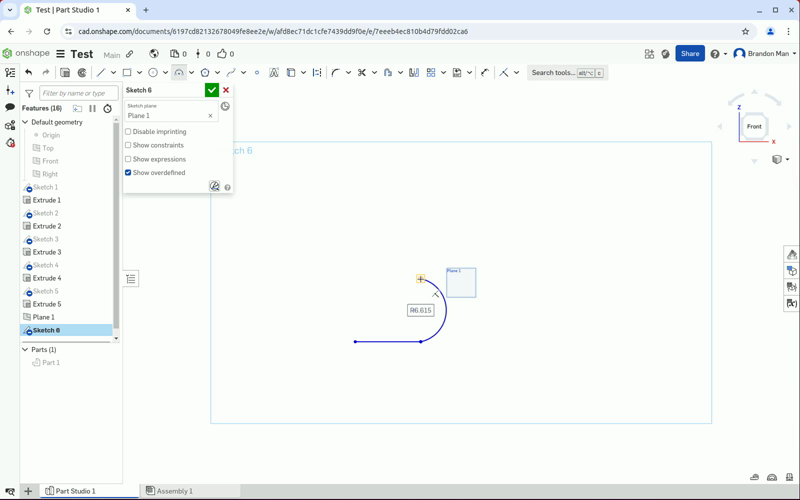
mouse_move(421, 229)
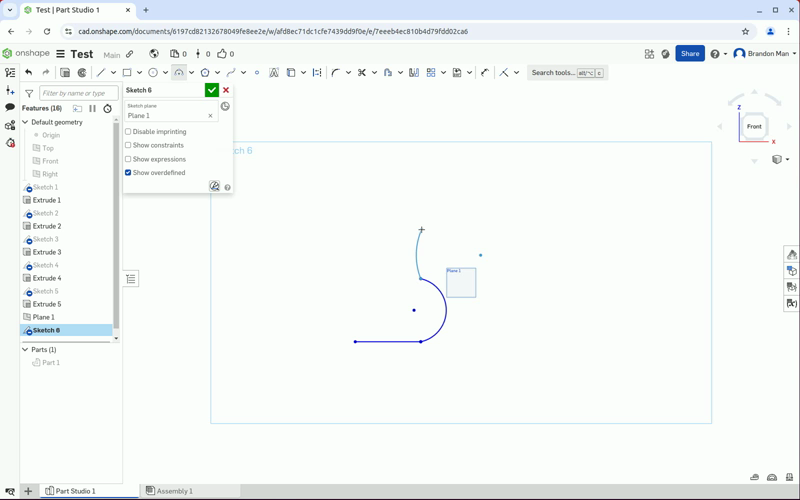
click(421, 229)
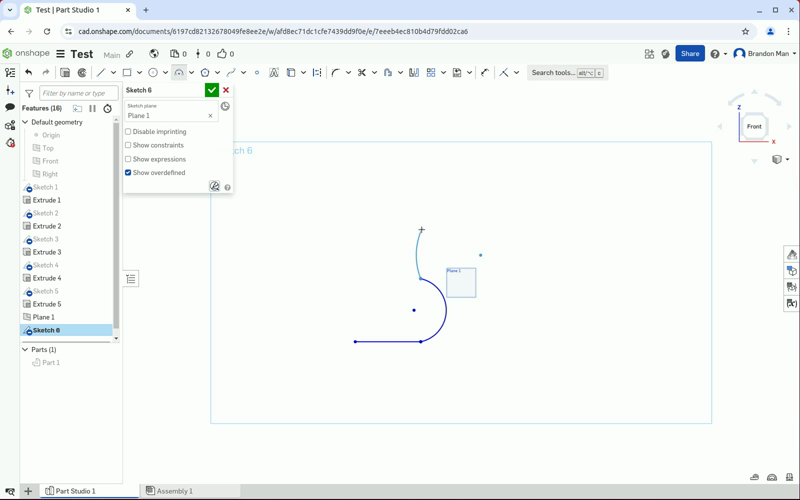
mouse_move(442, 254)
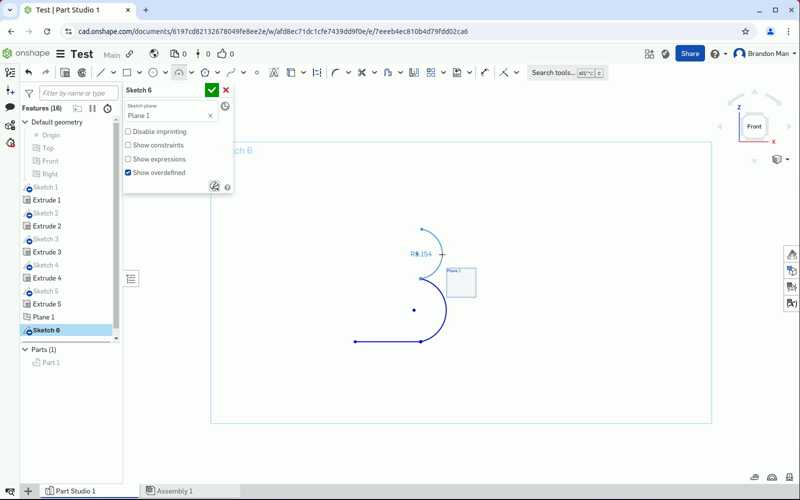
click(442, 254)
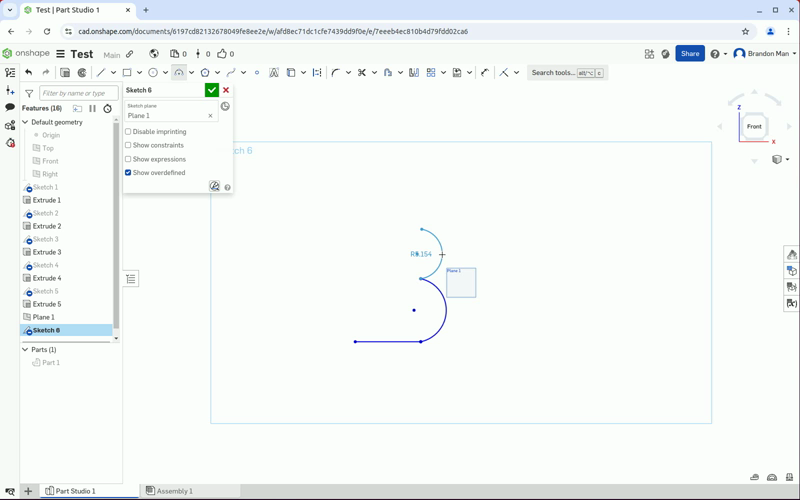
key_up(shift)
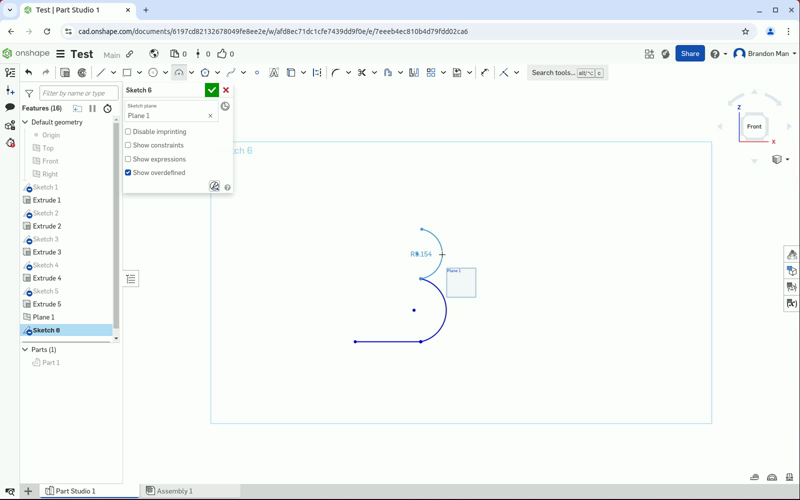
key(esc)
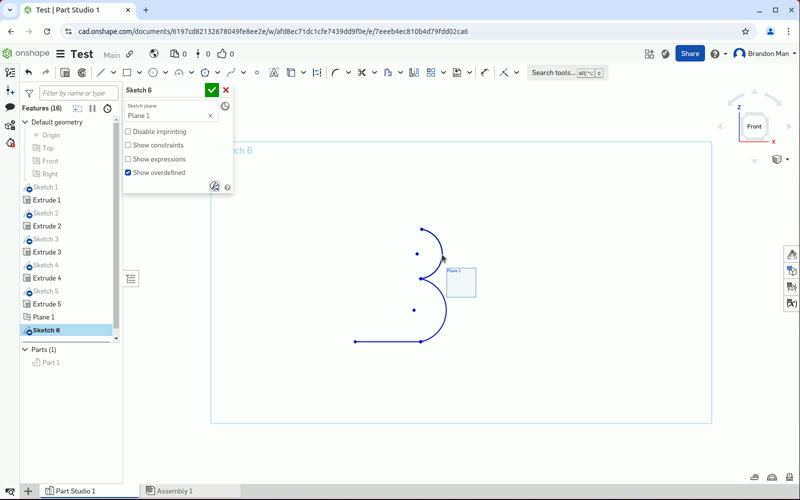
key(l)
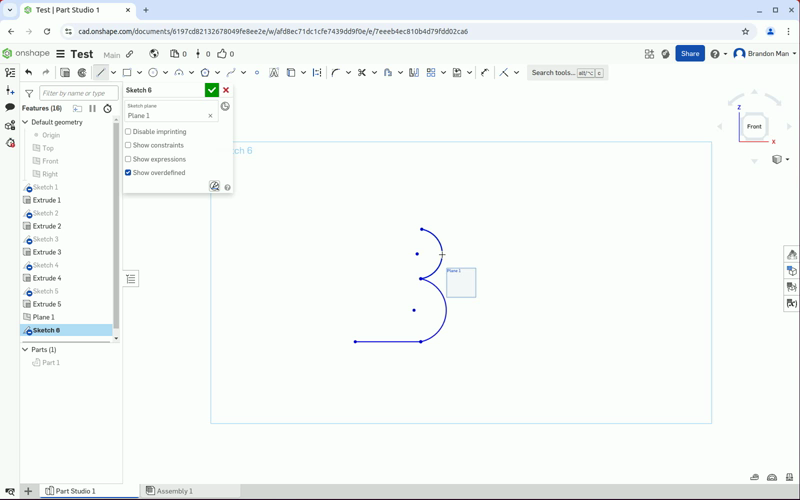
mouse_move(421, 229)
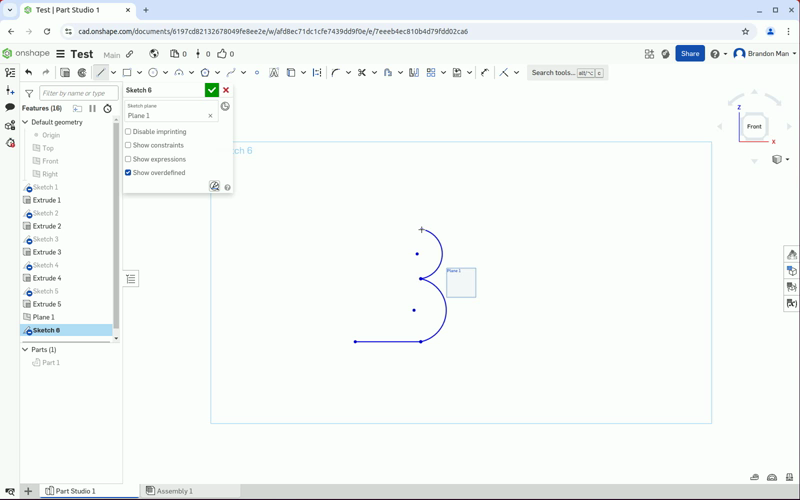
click(421, 229)
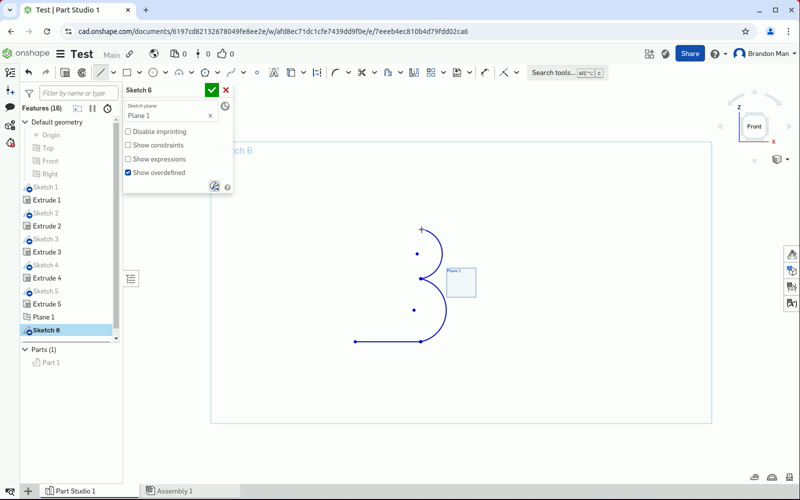
key_down(shift)
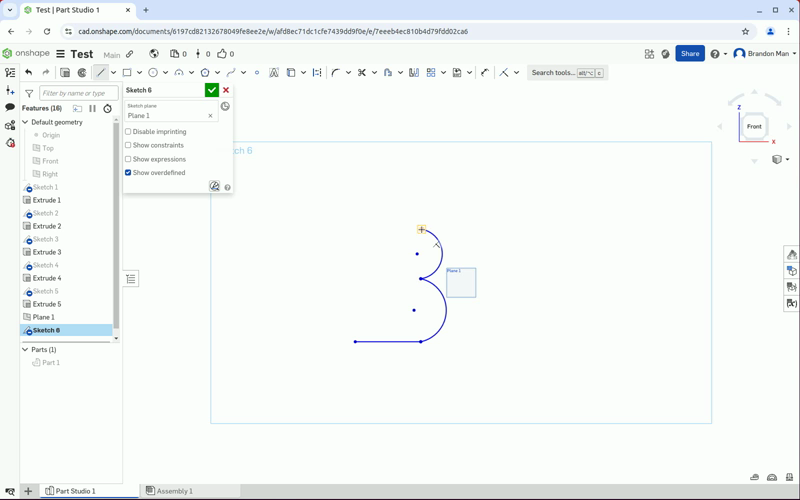
mouse_move(355, 229)
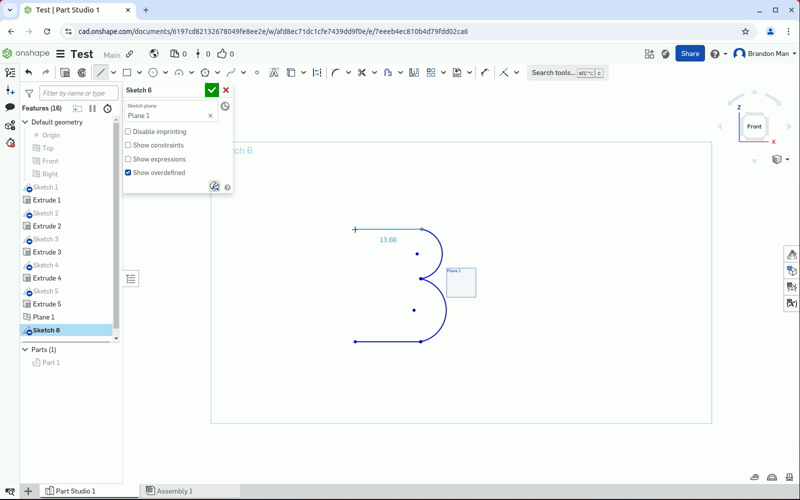
click(355, 229)
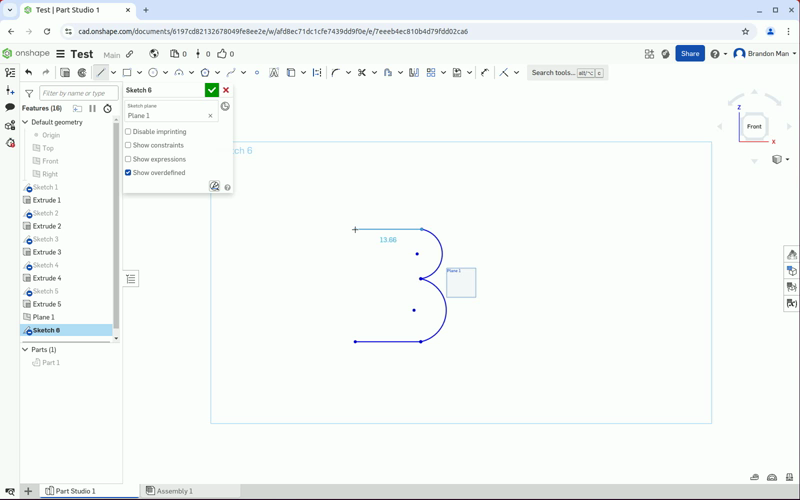
key_up(shift)
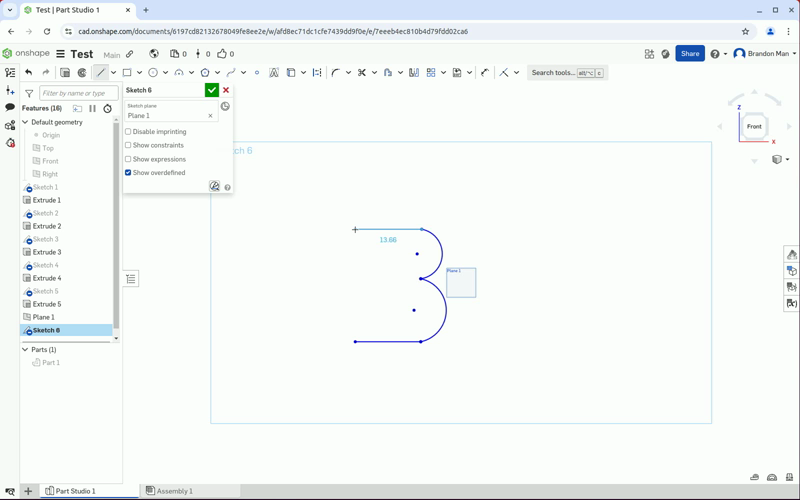
key_down(shift)
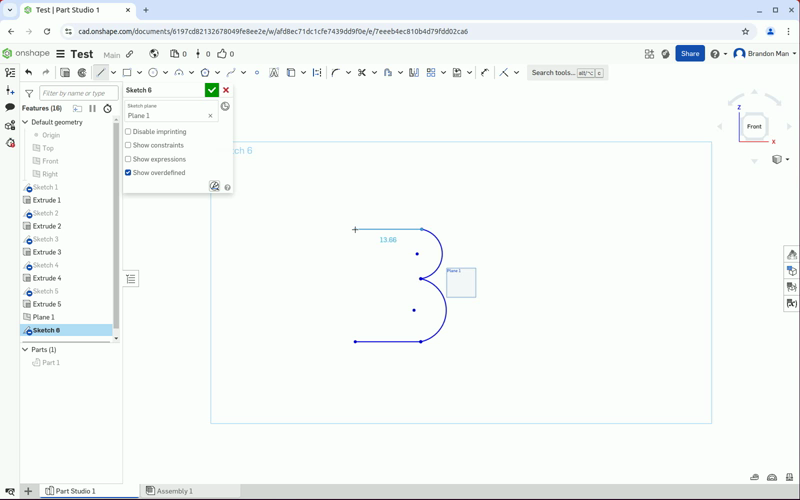
mouse_move(355, 341)
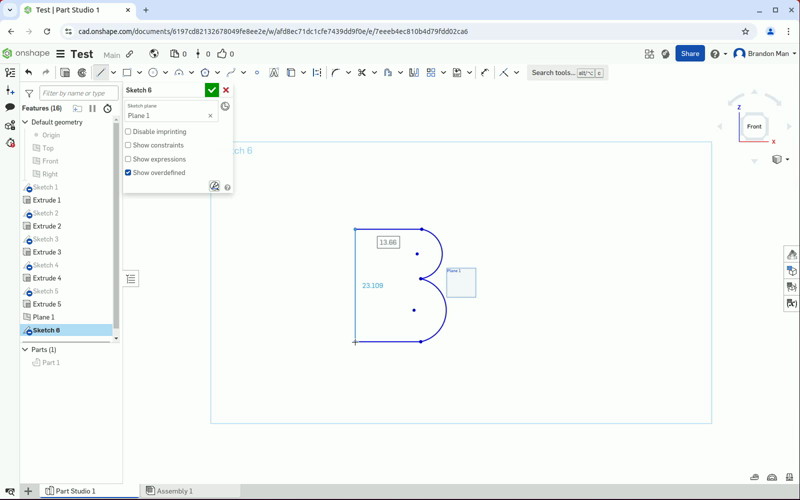
key_up(shift)
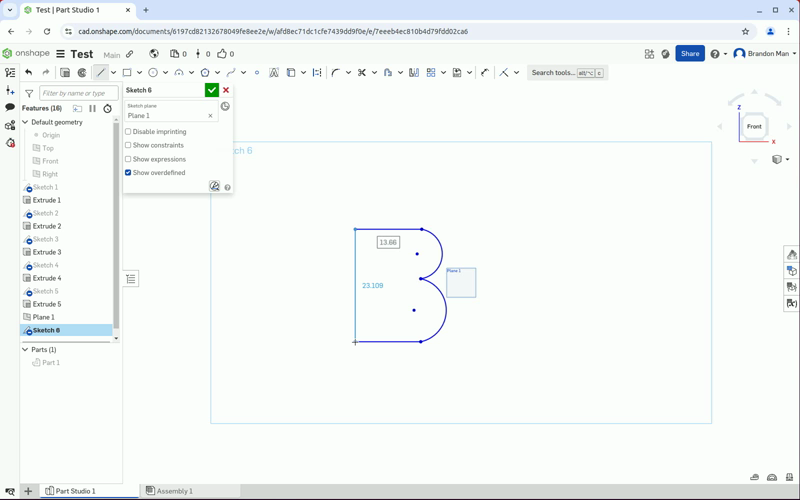
click(355, 341)
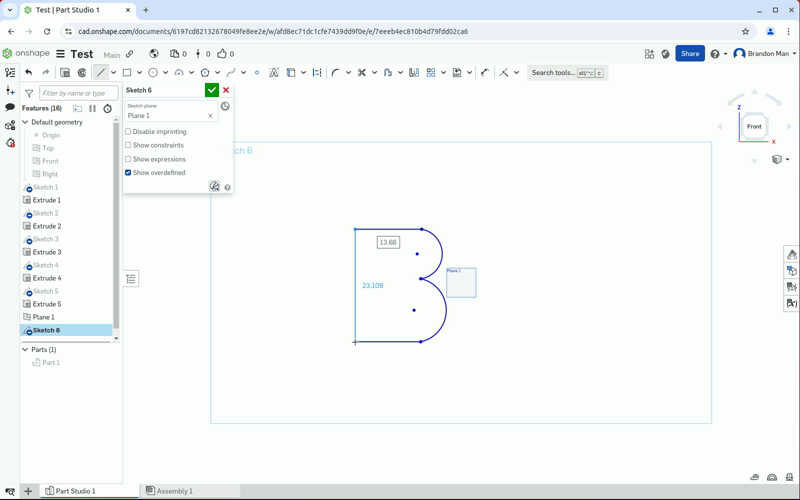
key(esc)
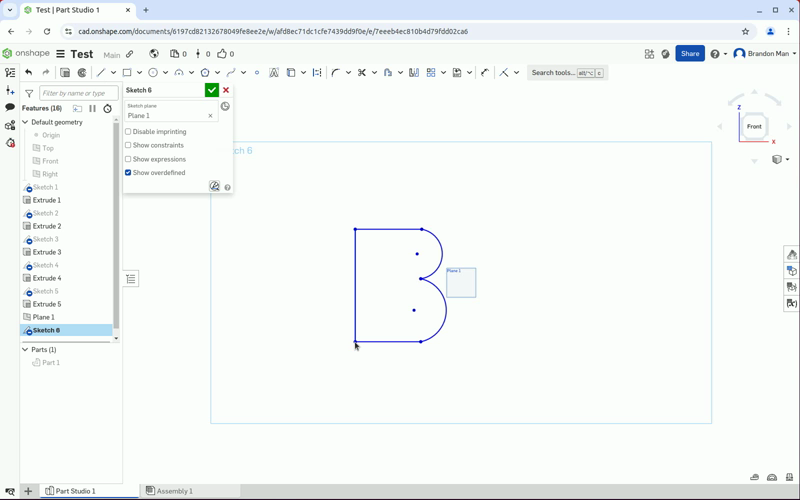
key(l)
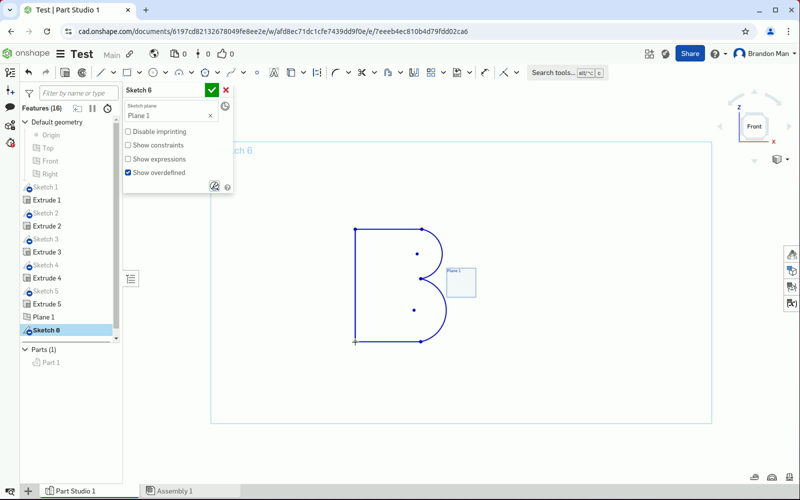
key_down(shift)
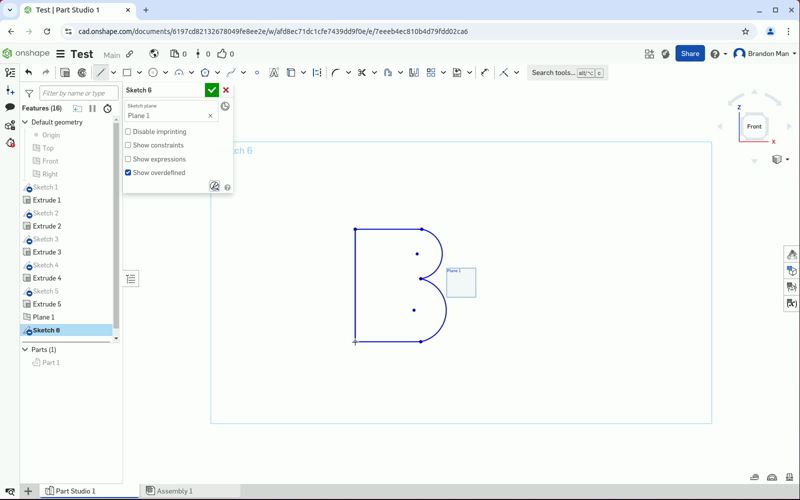
mouse_move(380, 327)
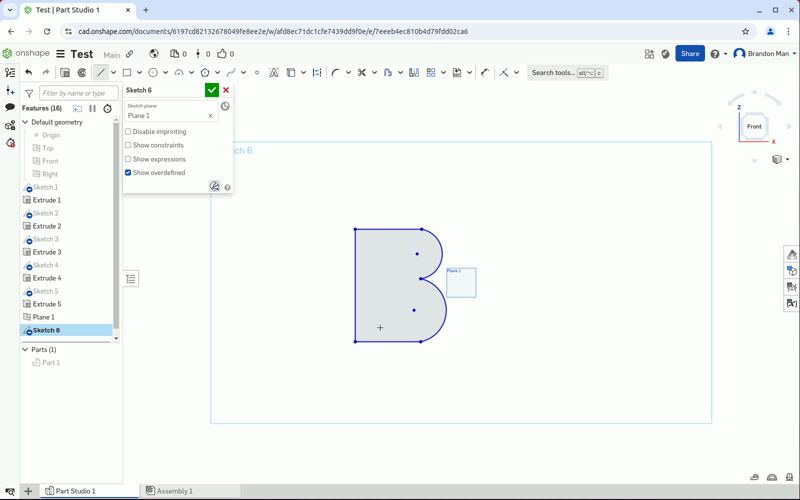
click(380, 327)
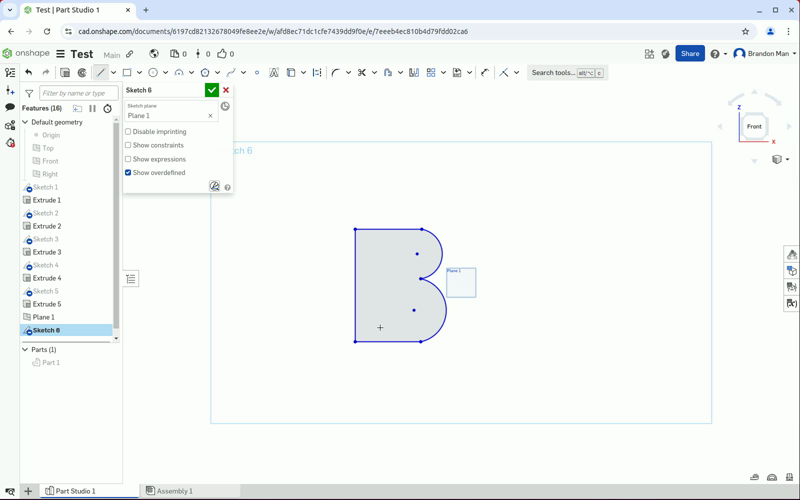
key_up(shift)
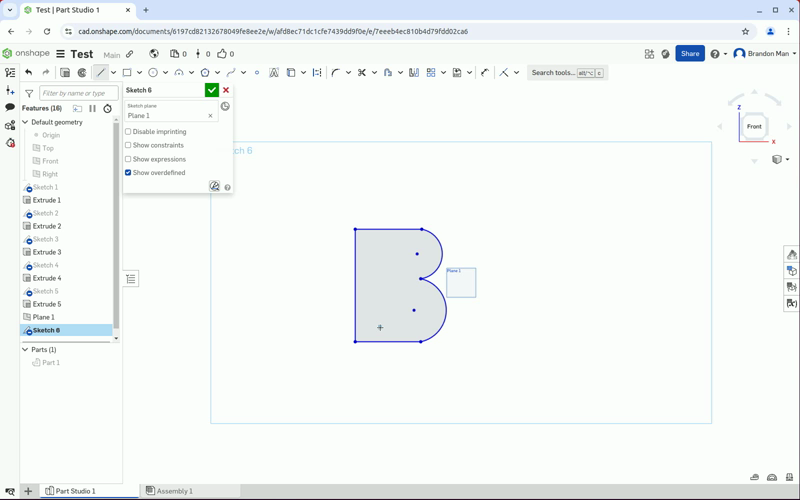
key_down(shift)
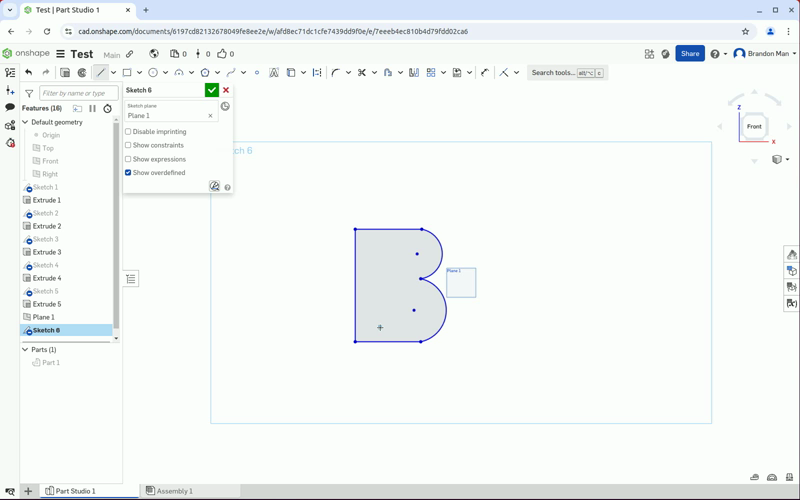
mouse_move(410, 327)
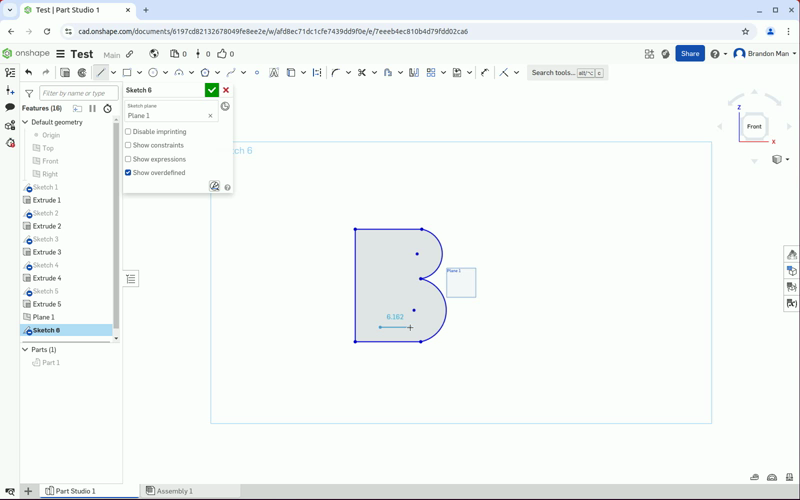
mouse_move(408, 327)
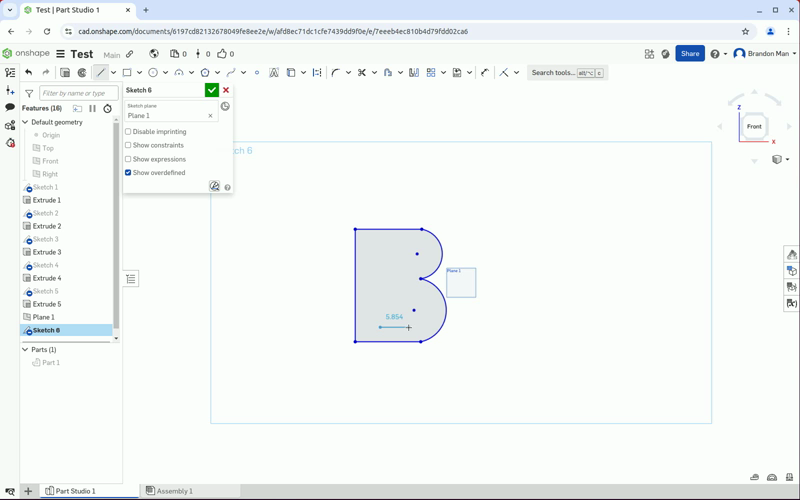
click(408, 327)
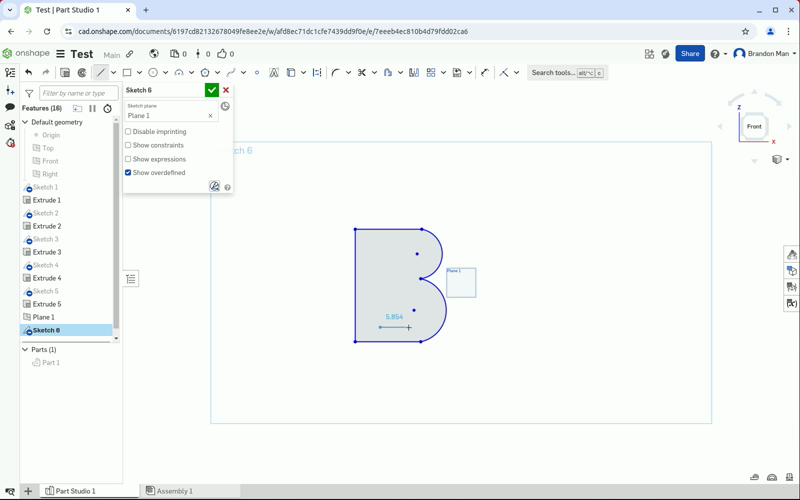
key_up(shift)
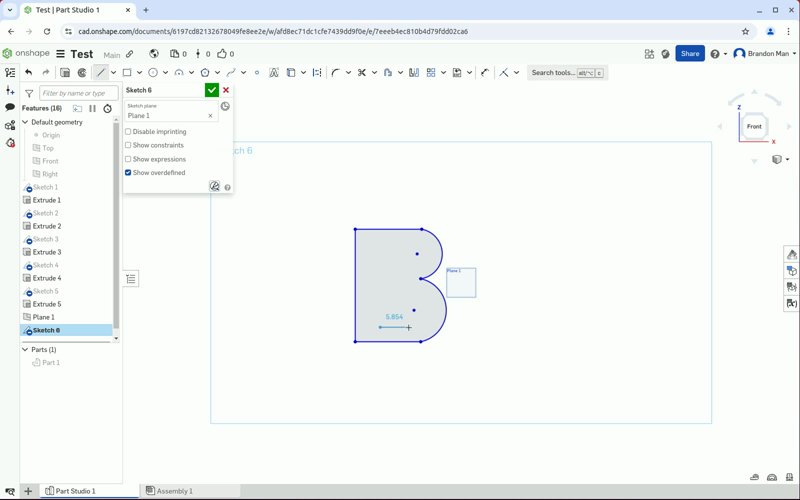
key(esc)
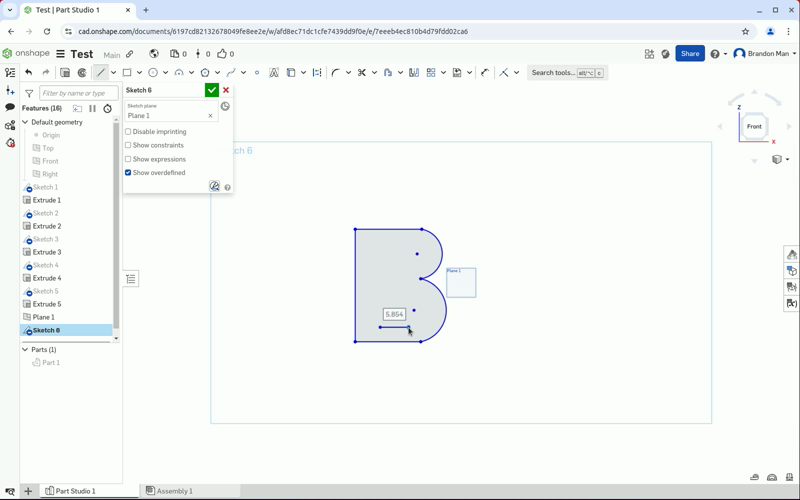
key(a)
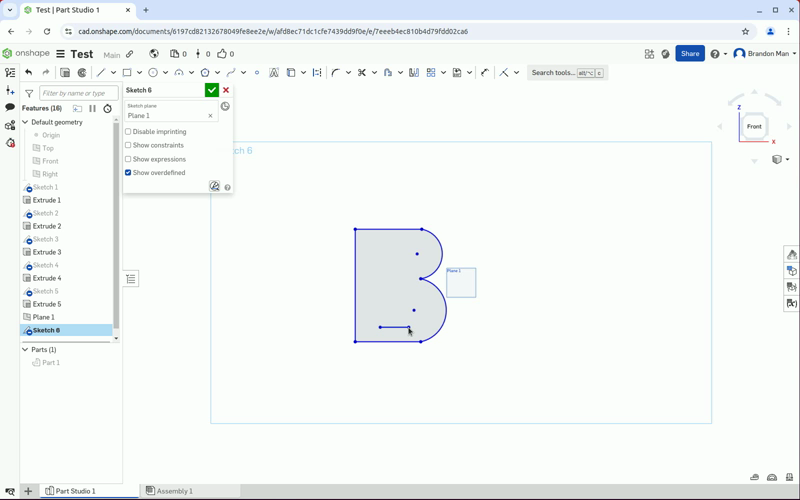
mouse_move(408, 327)
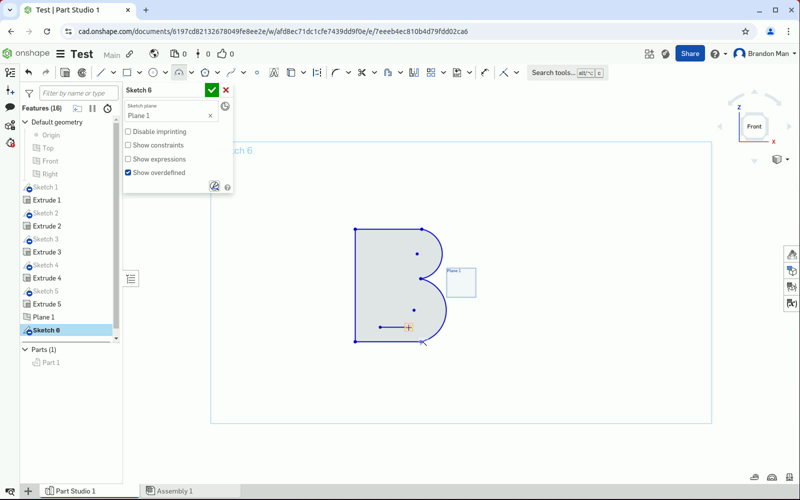
click(408, 327)
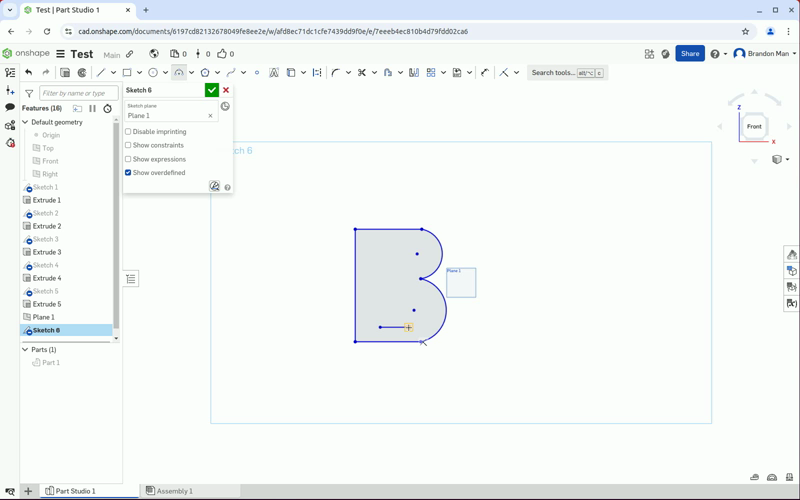
key_down(shift)
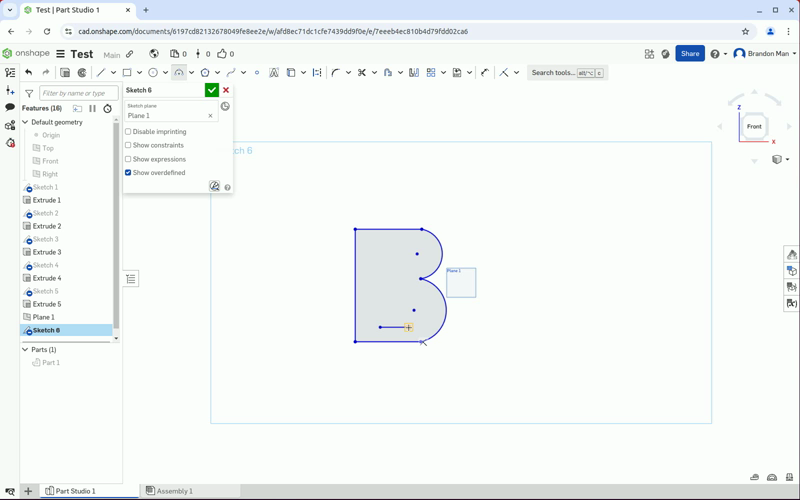
mouse_move(409, 289)
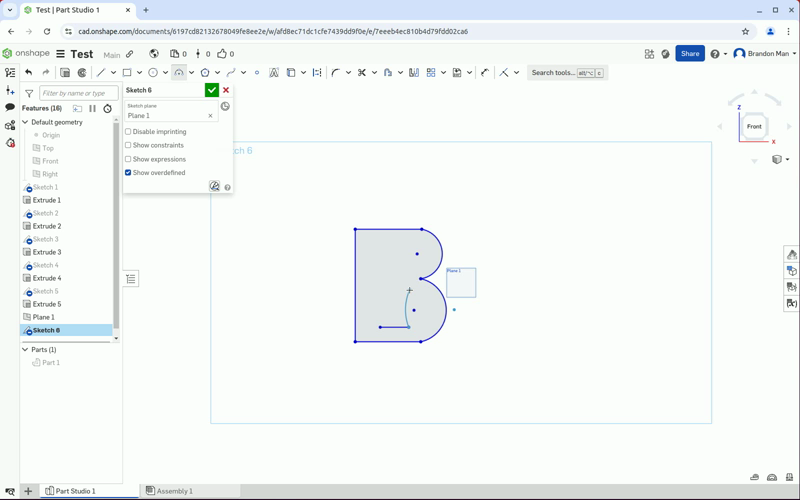
click(409, 289)
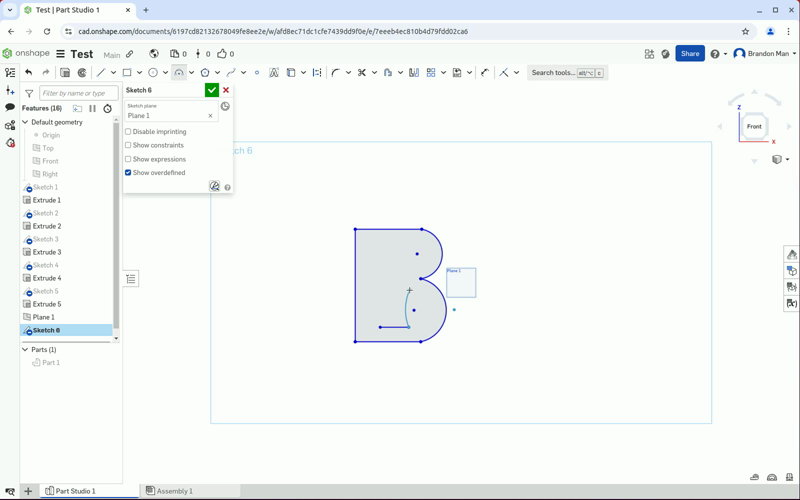
mouse_move(427, 309)
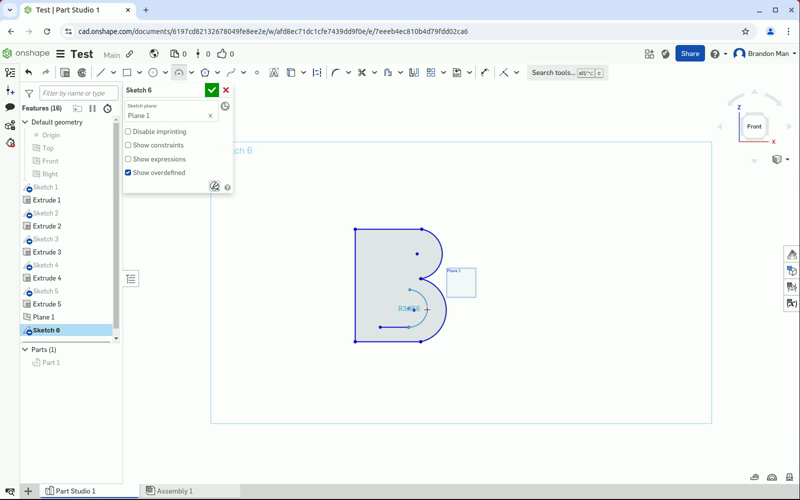
click(427, 309)
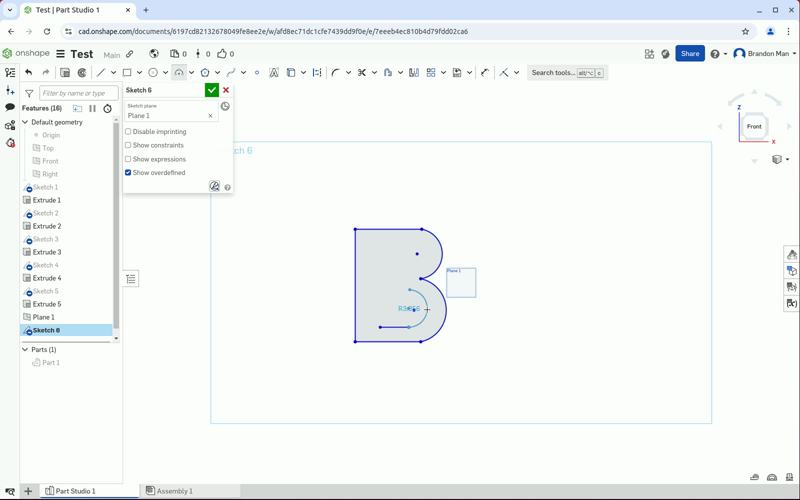
key_up(shift)
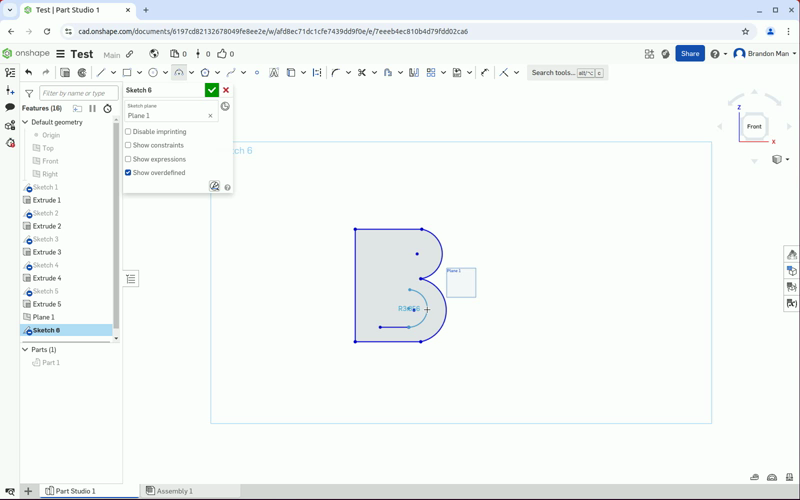
key(esc)
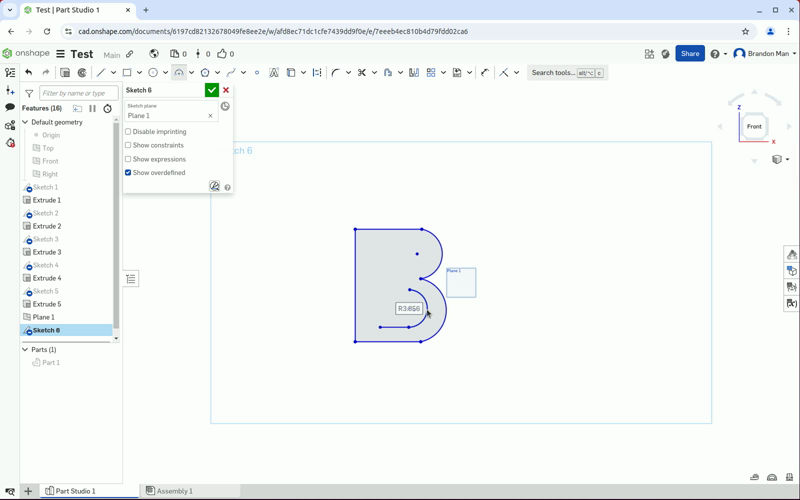
key(l)
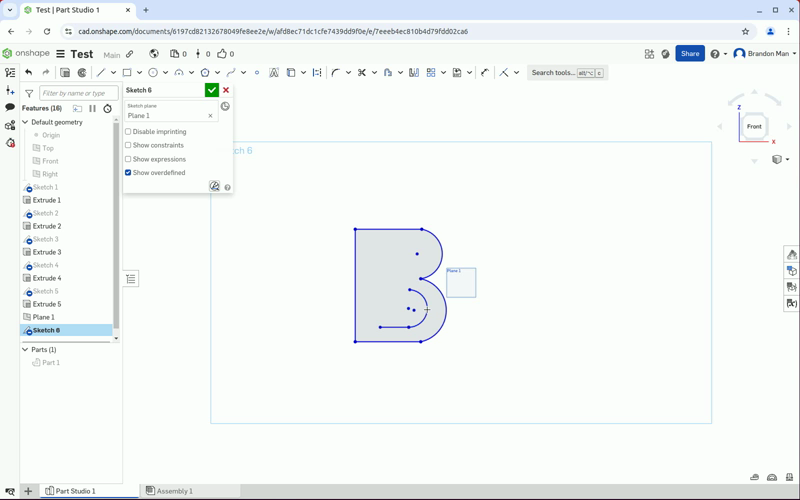
mouse_move(409, 289)
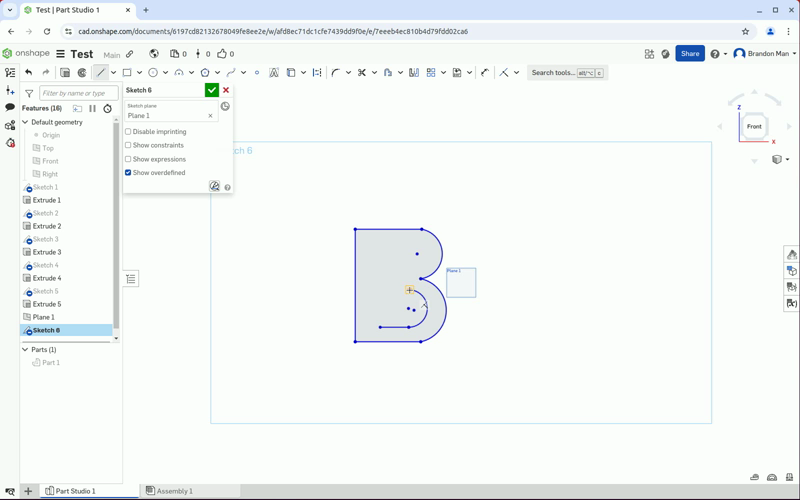
click(409, 289)
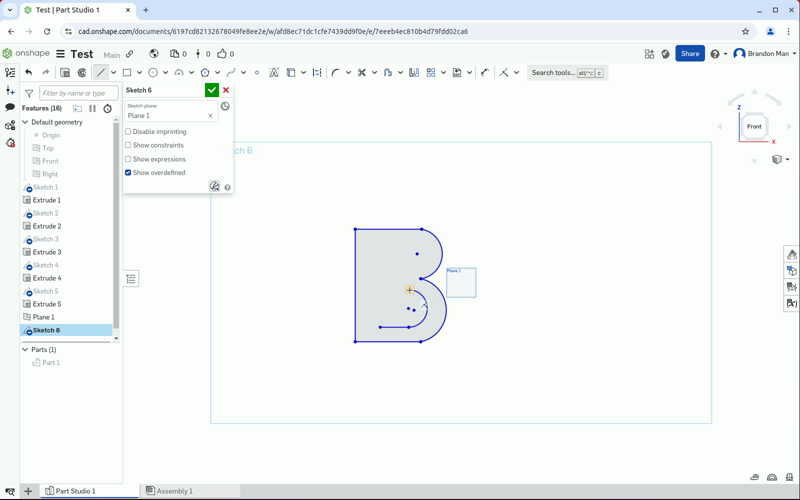
key_down(shift)
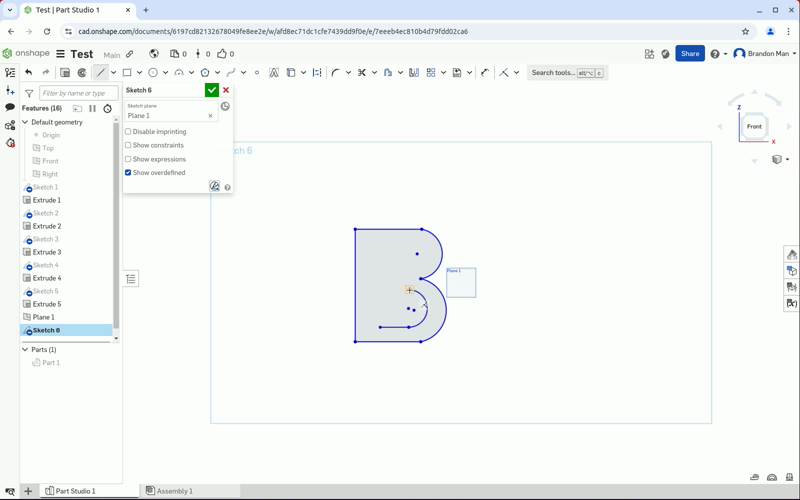
mouse_move(439, 289)
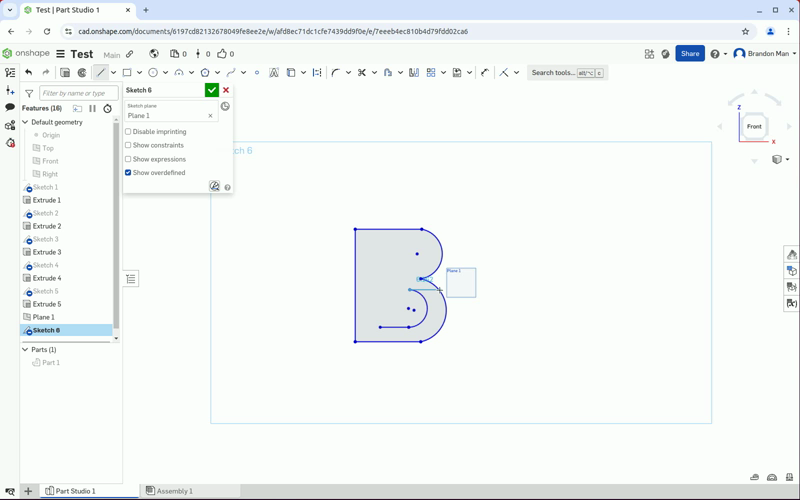
mouse_move(380, 289)
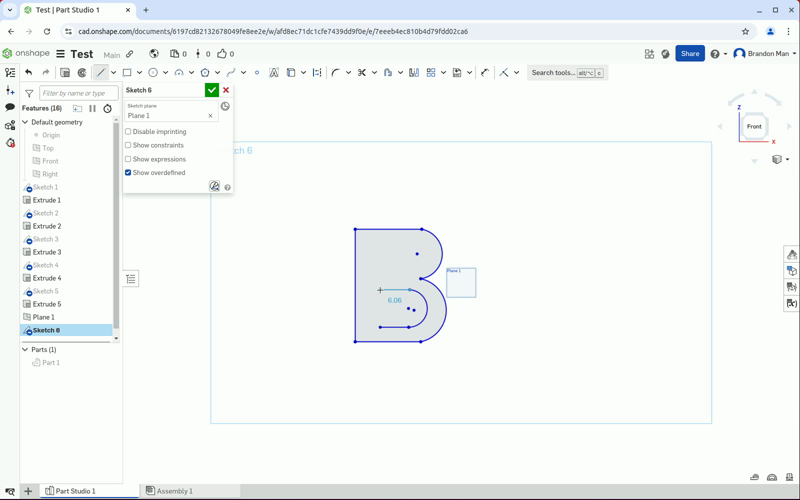
click(380, 289)
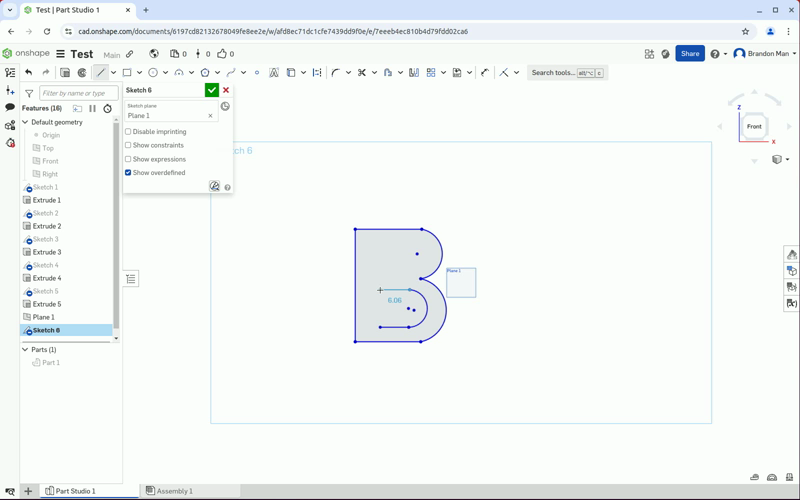
key_up(shift)
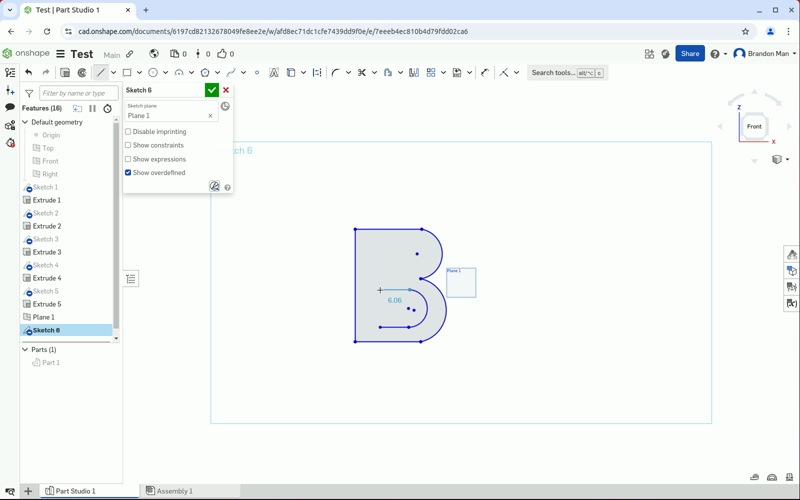
mouse_move(410, 289)
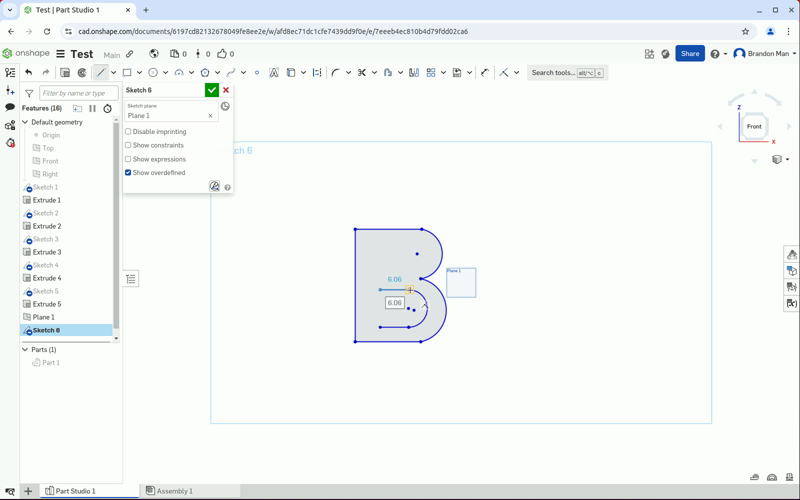
key_down(shift)
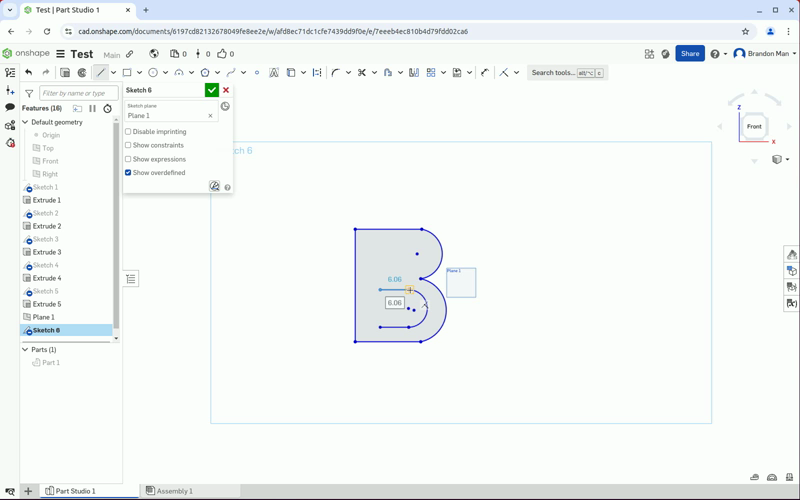
mouse_move(380, 327)
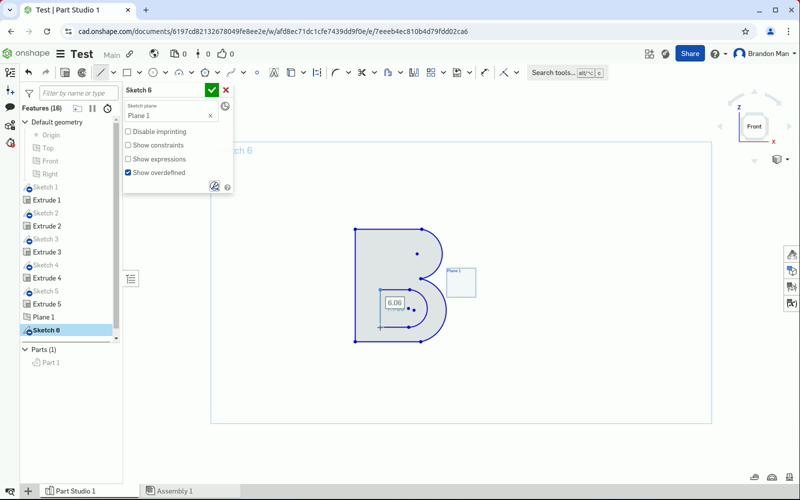
key_up(shift)
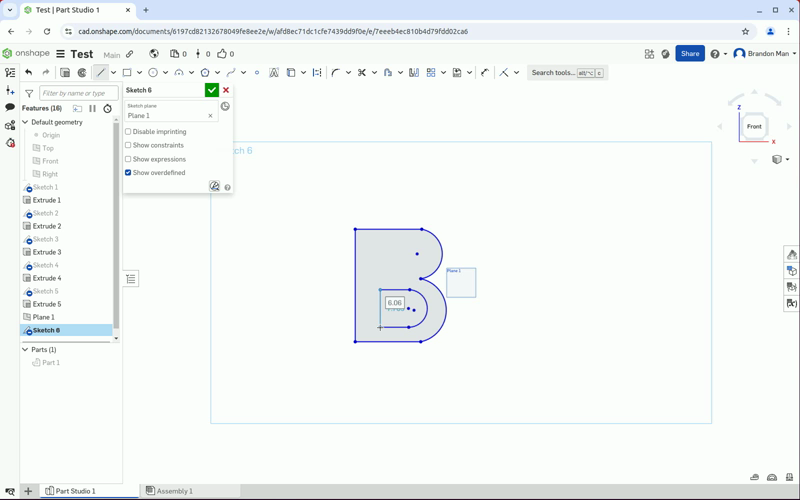
click(380, 327)
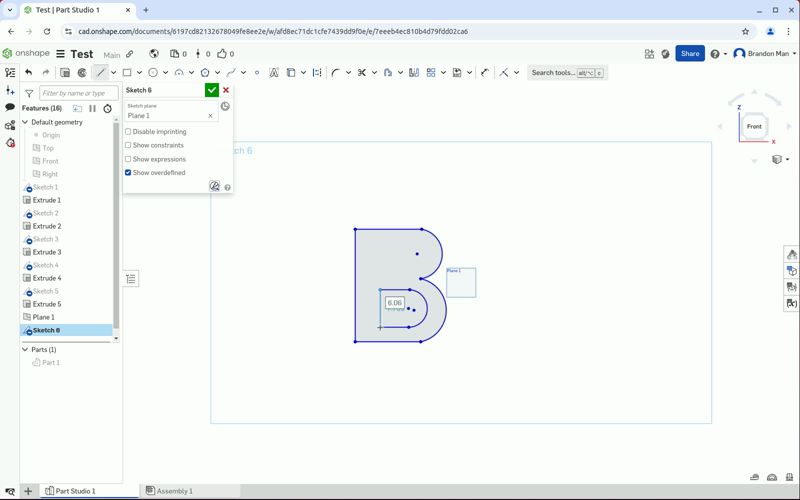
key(esc)
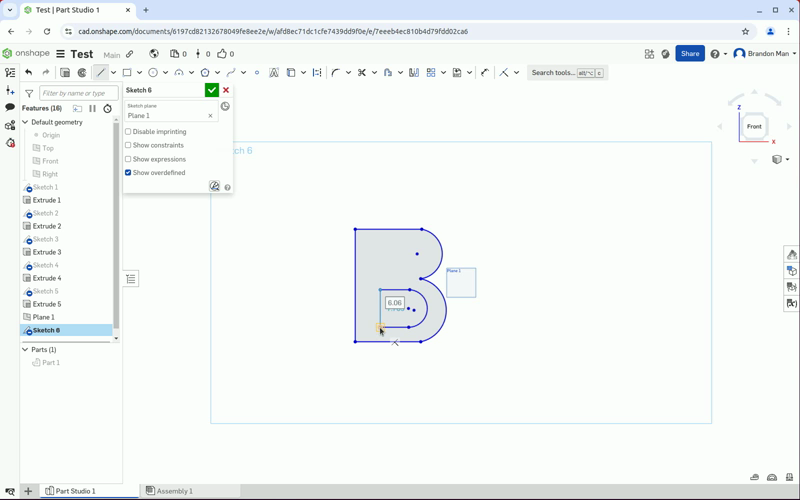
key(l)
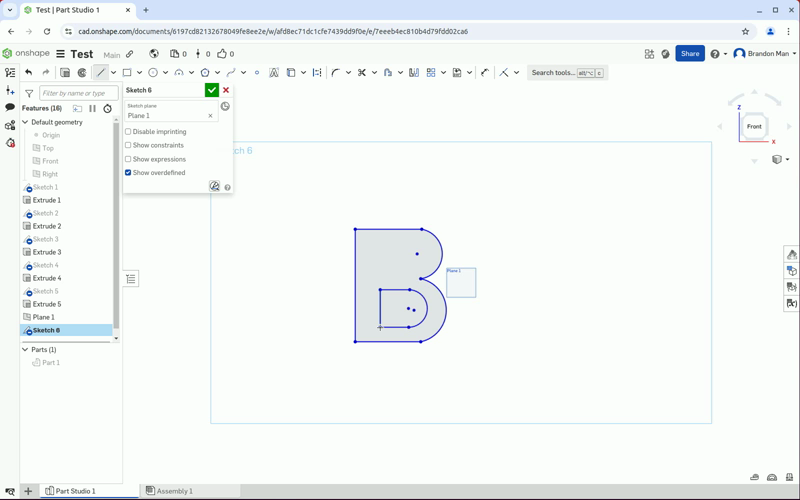
key_down(shift)
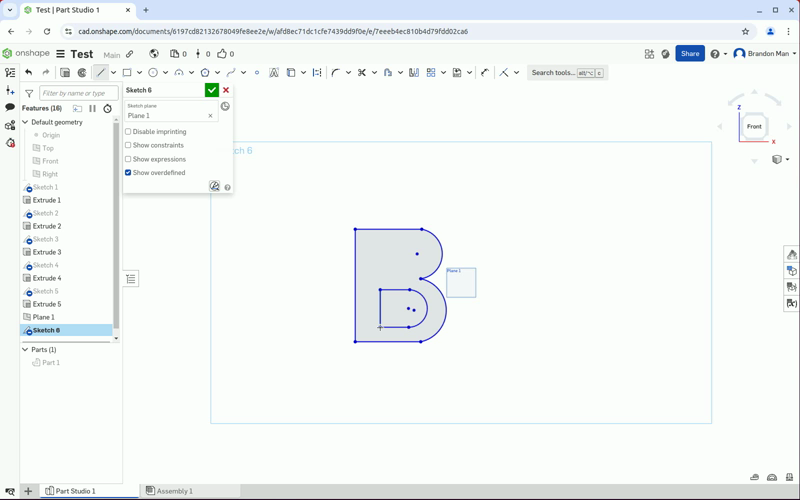
mouse_move(380, 274)
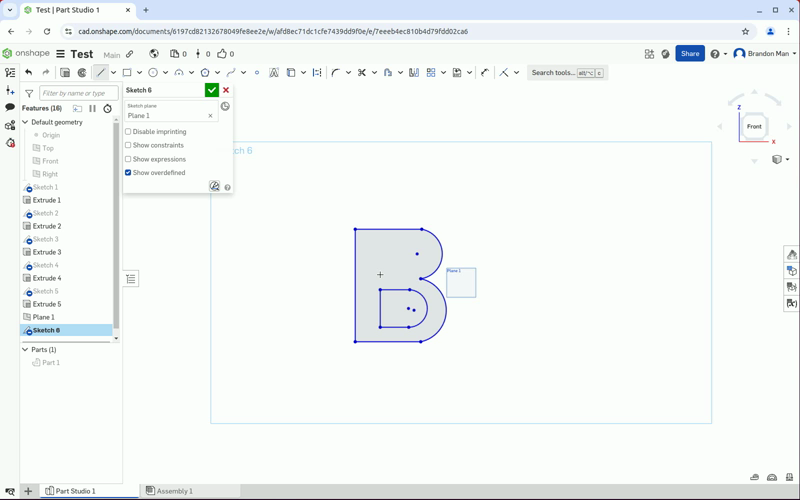
click(380, 274)
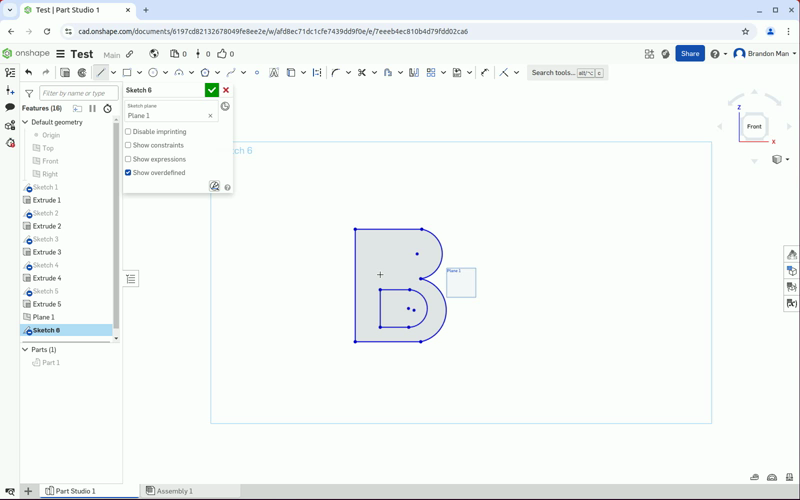
key_up(shift)
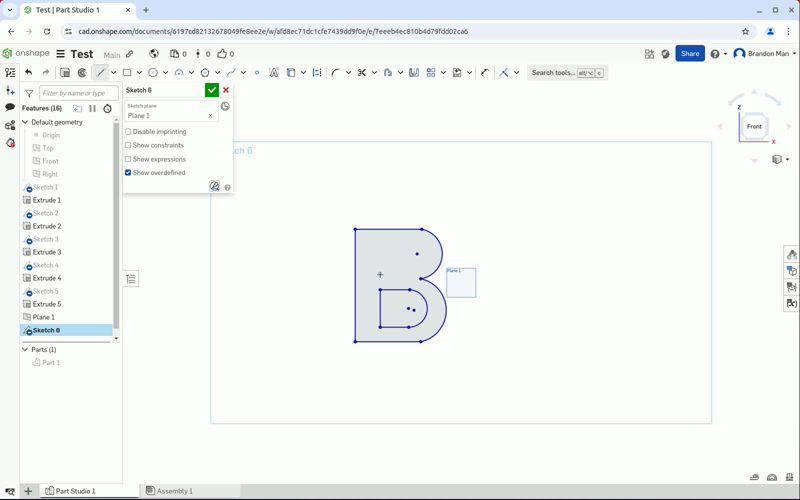
key_down(shift)
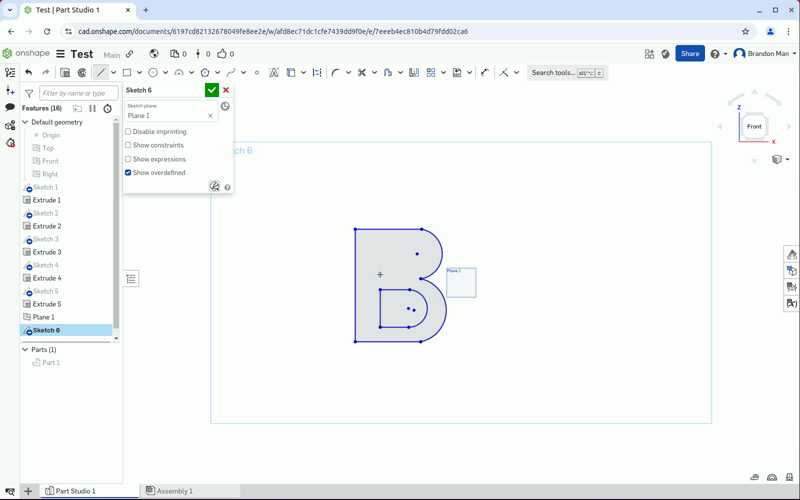
mouse_move(410, 274)
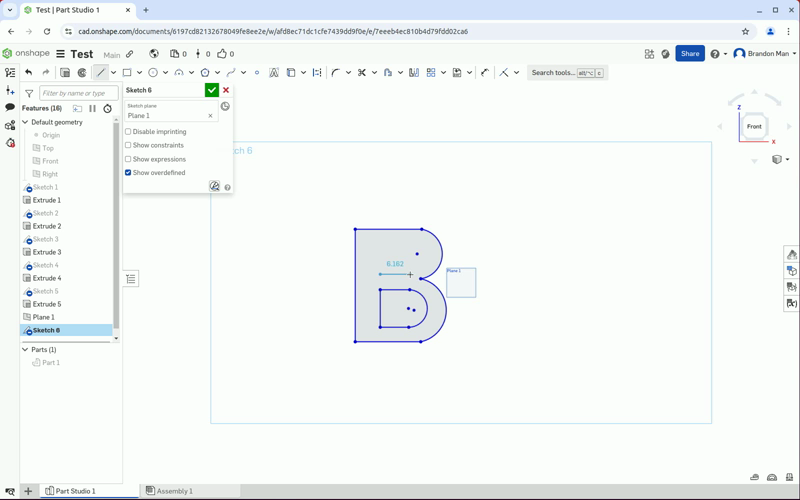
mouse_move(404, 274)
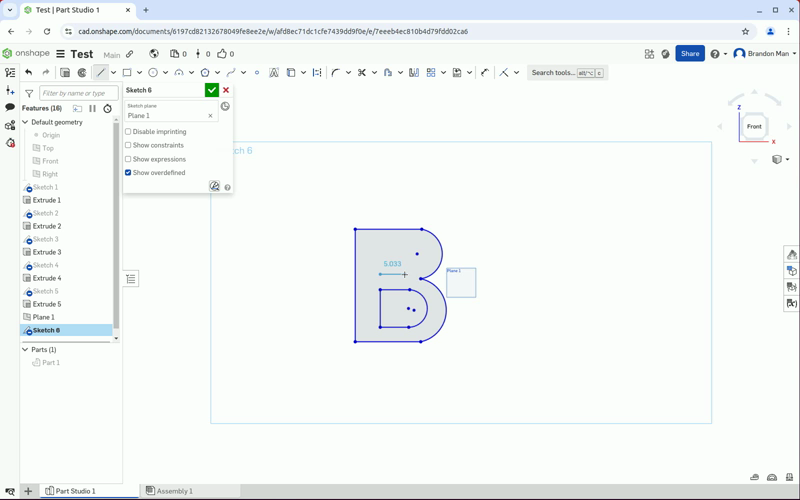
click(404, 274)
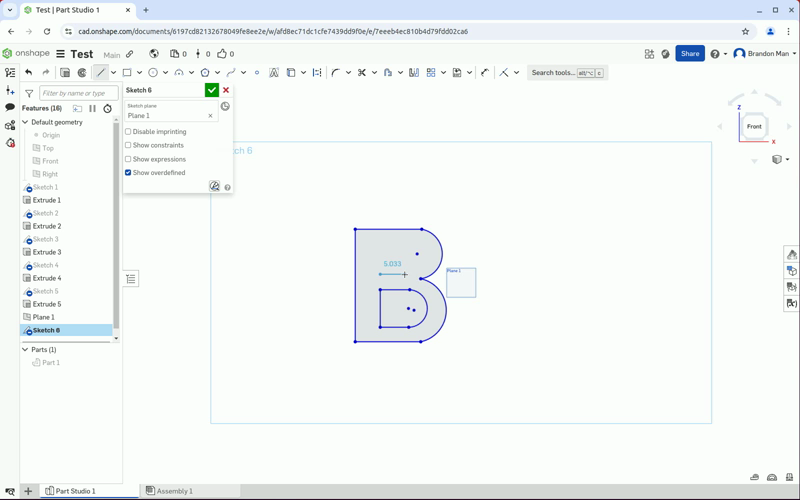
key_up(shift)
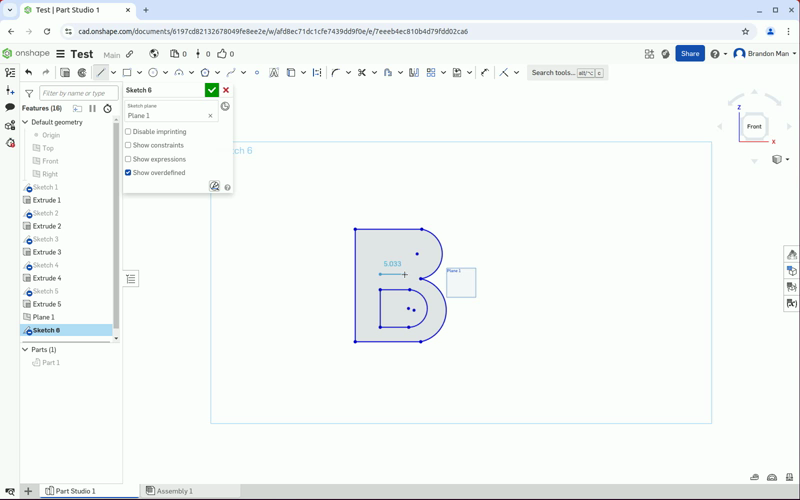
key(esc)
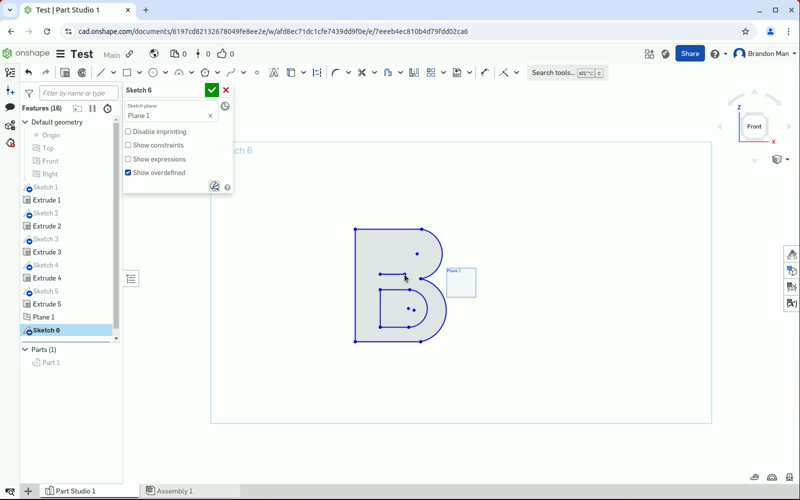
key(a)
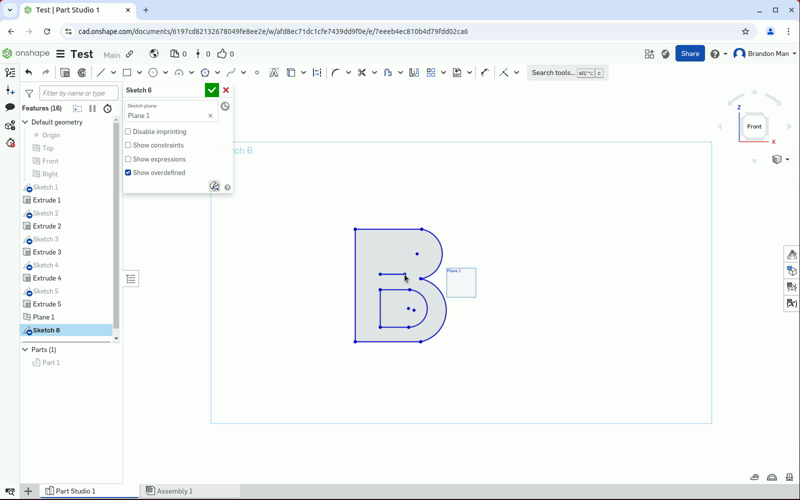
mouse_move(404, 274)
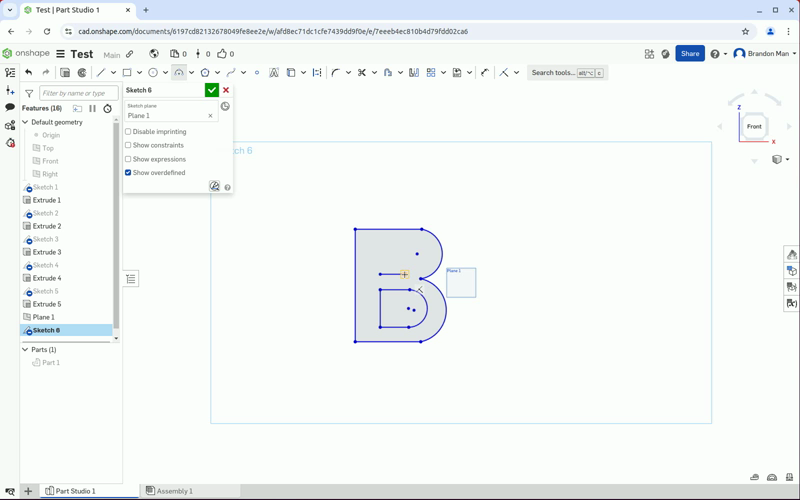
click(404, 274)
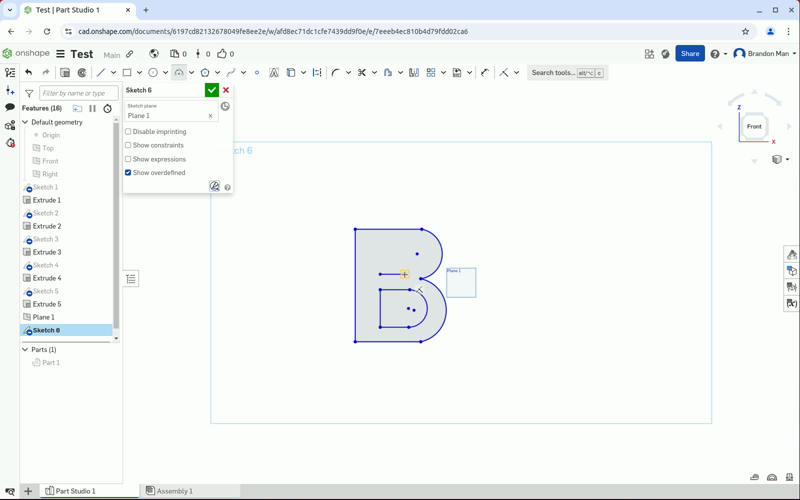
key_down(shift)
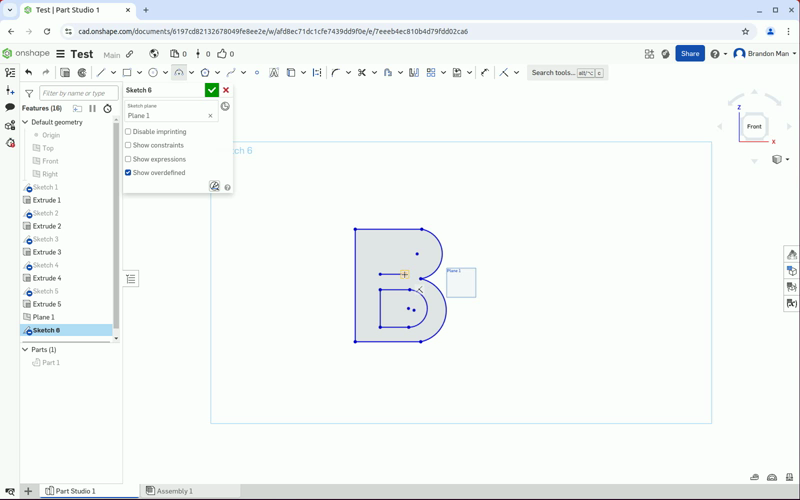
mouse_move(404, 242)
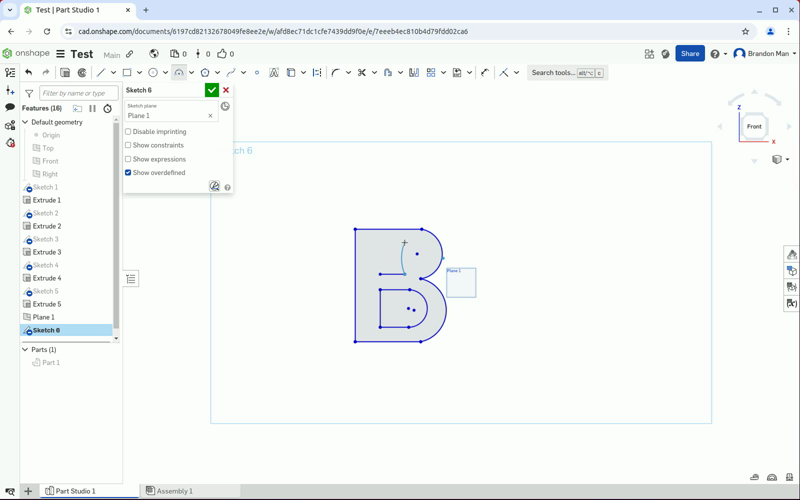
click(404, 242)
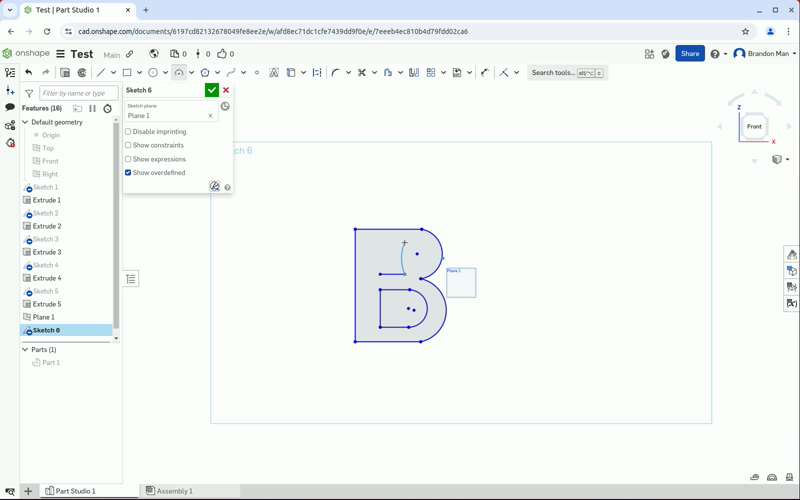
mouse_move(421, 258)
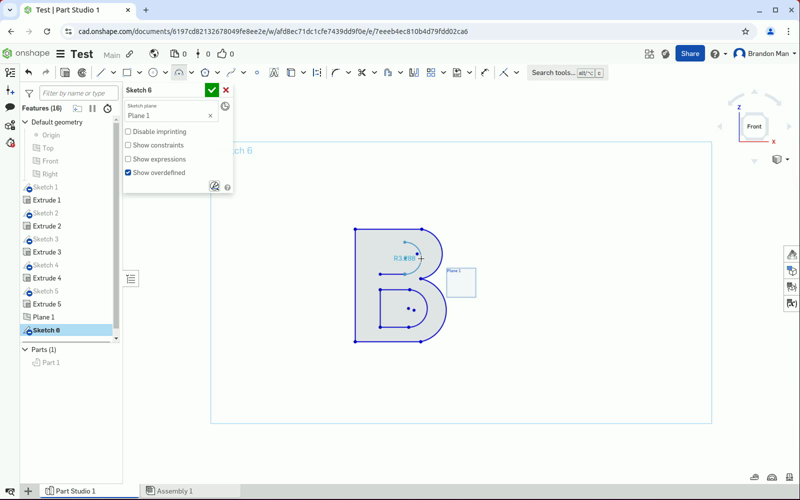
click(421, 258)
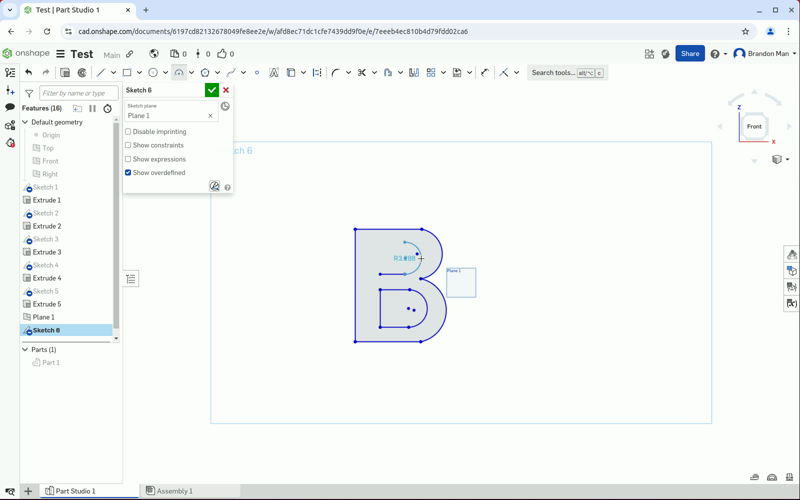
key_up(shift)
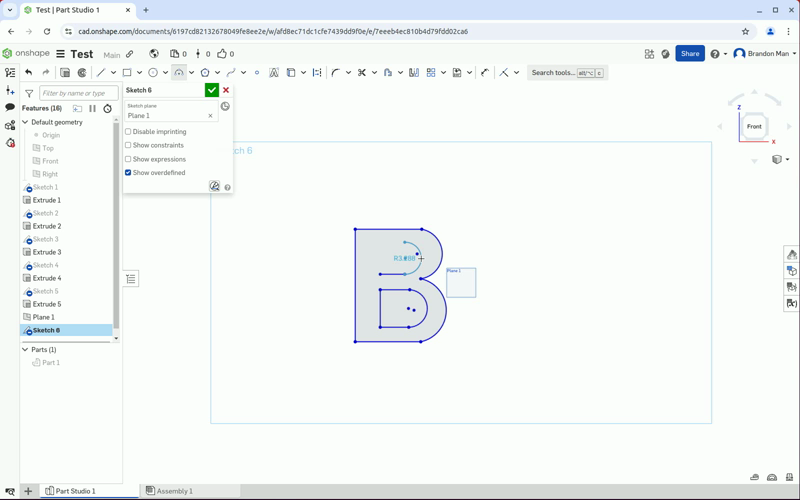
key(esc)
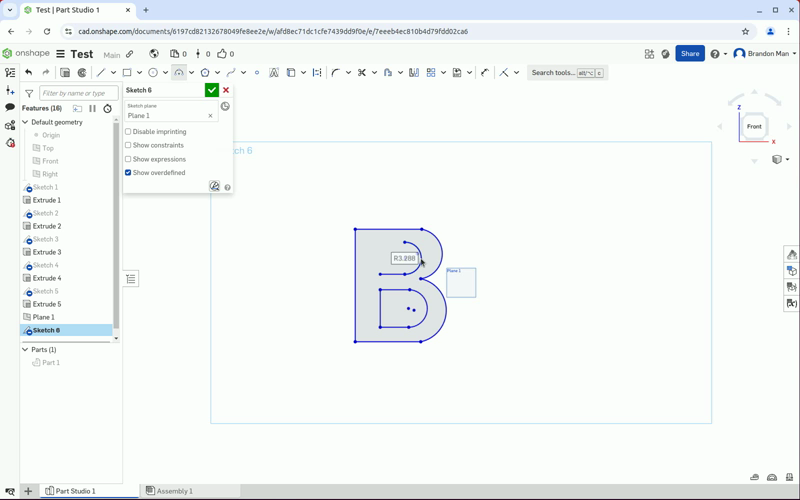
key(l)
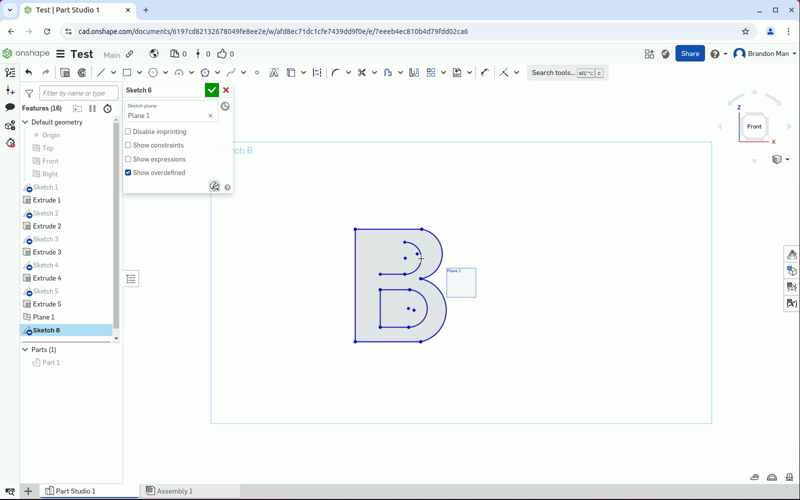
mouse_move(404, 242)
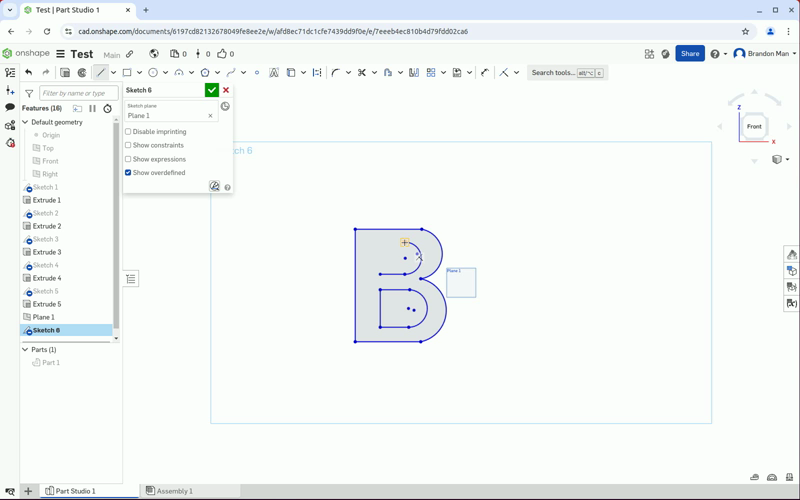
click(404, 242)
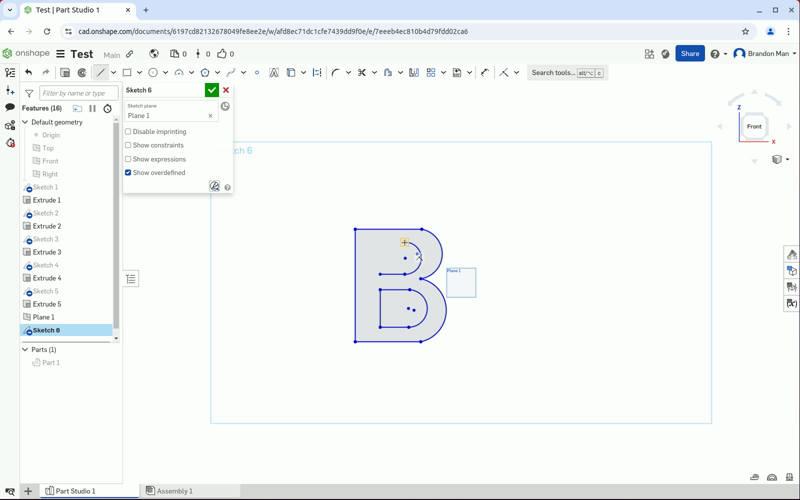
key_down(shift)
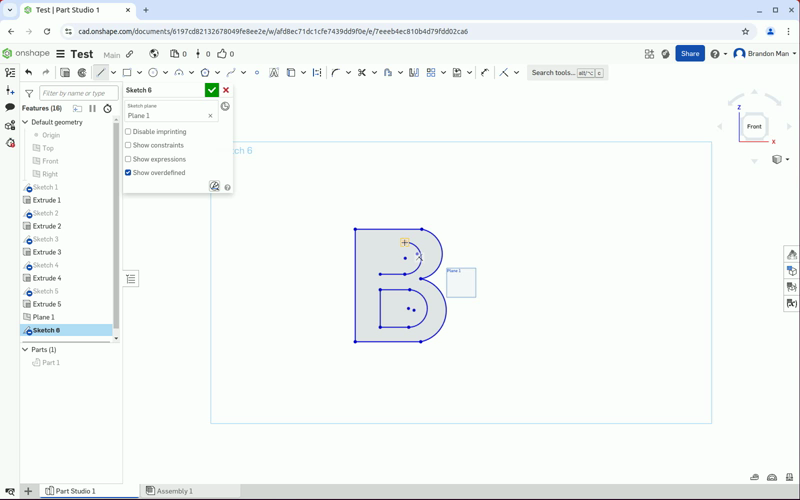
mouse_move(434, 242)
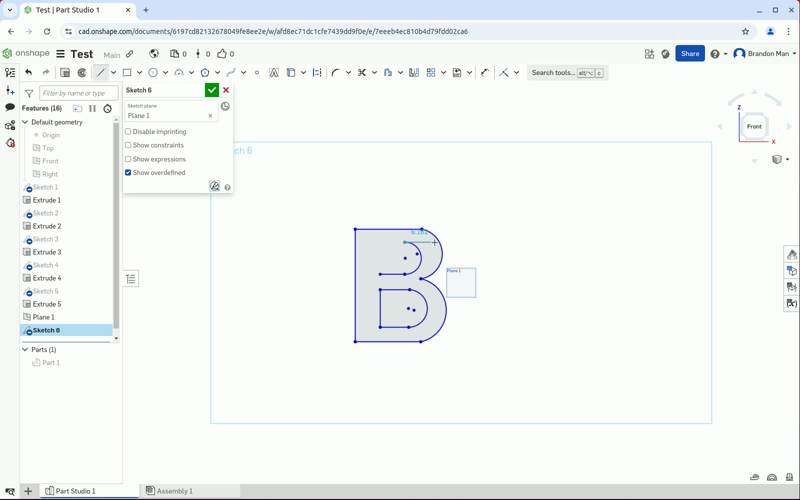
mouse_move(380, 242)
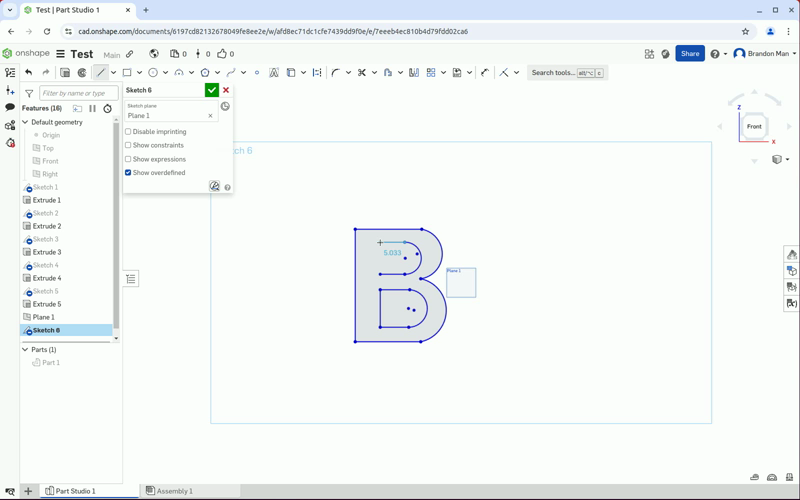
click(380, 242)
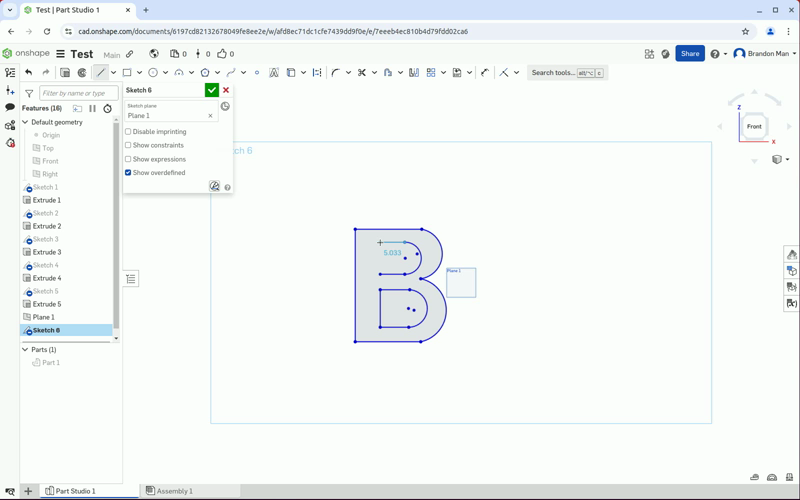
key_up(shift)
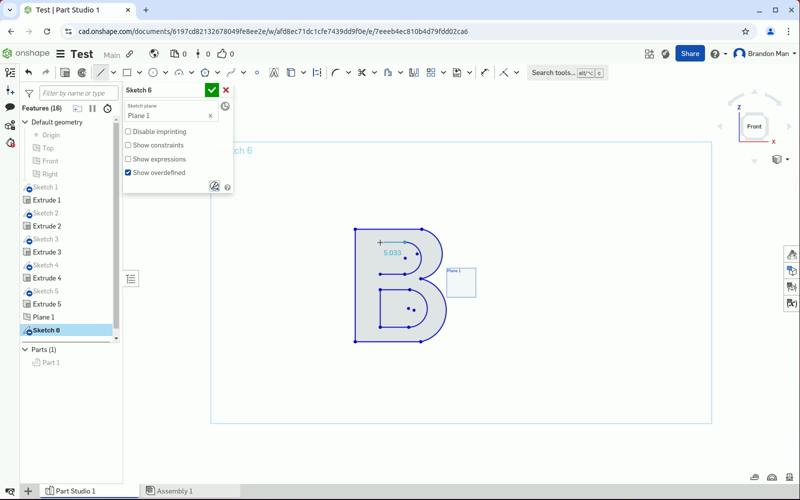
mouse_move(410, 242)
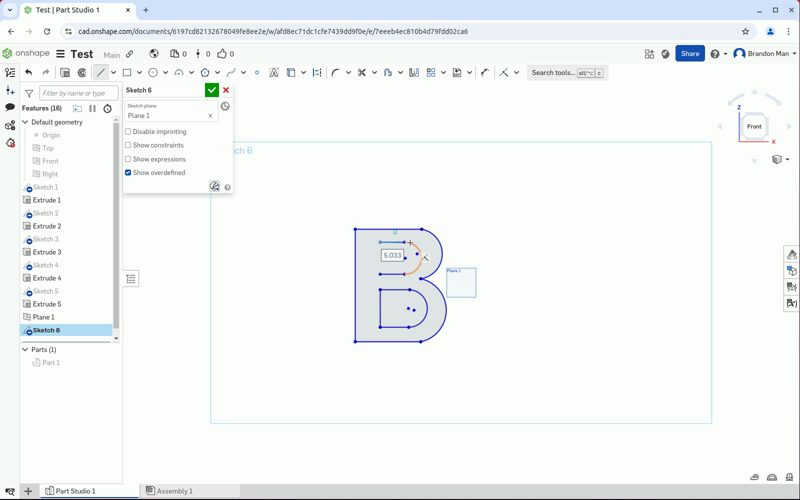
key_down(shift)
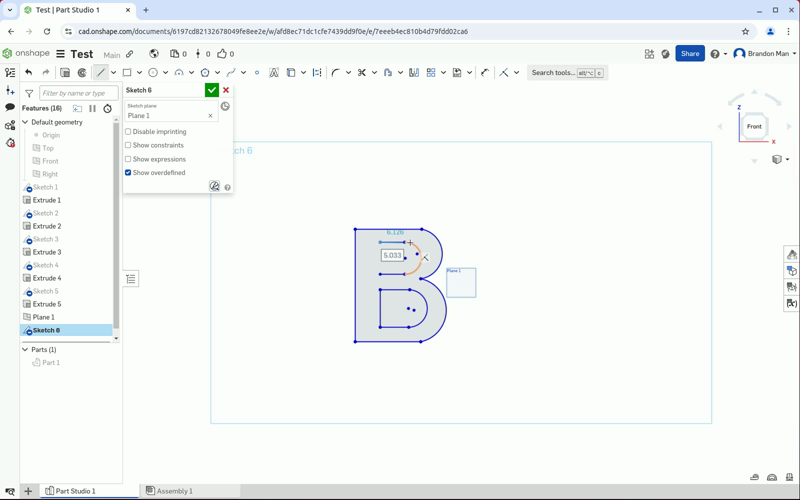
mouse_move(380, 274)
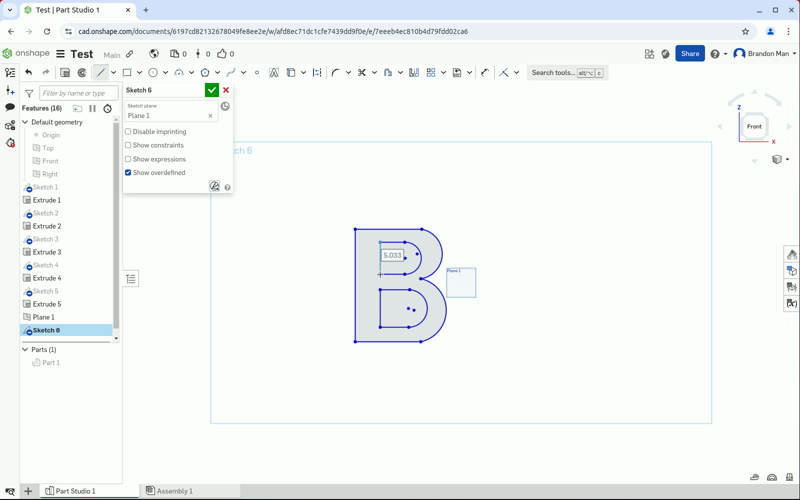
key_up(shift)
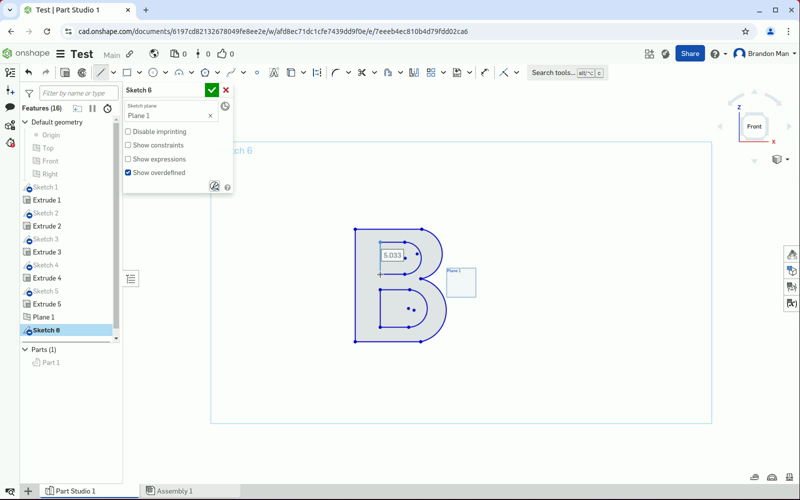
click(380, 274)
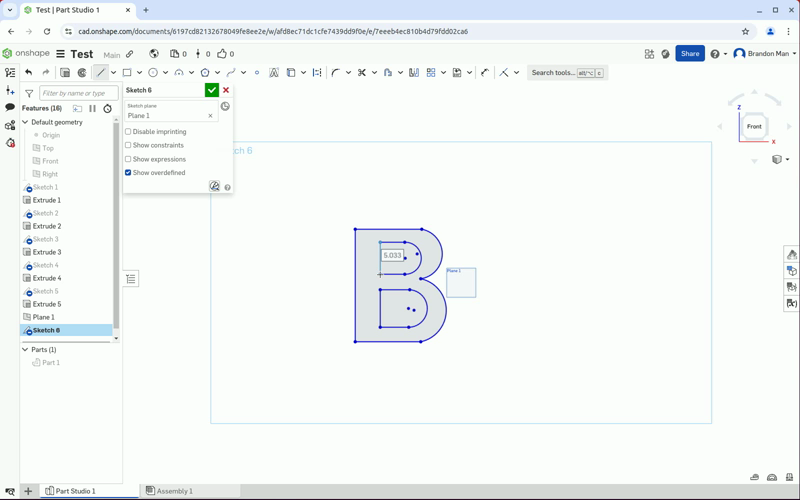
key(esc)
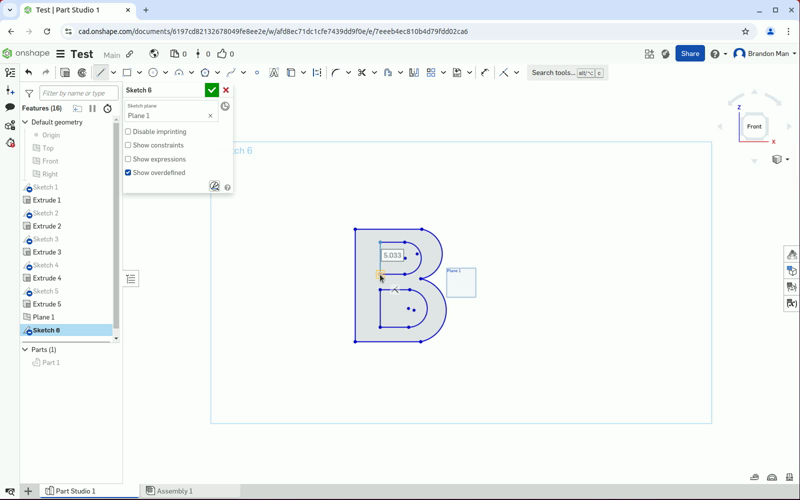
mouse_move(372, 292)
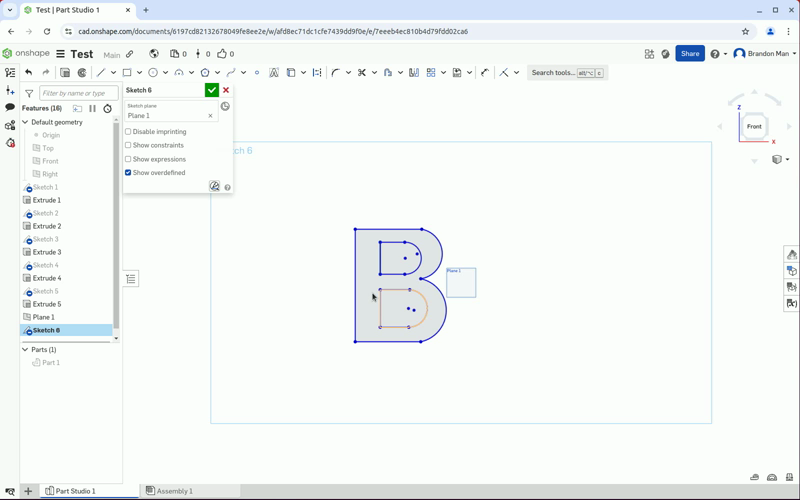
click(372, 292)
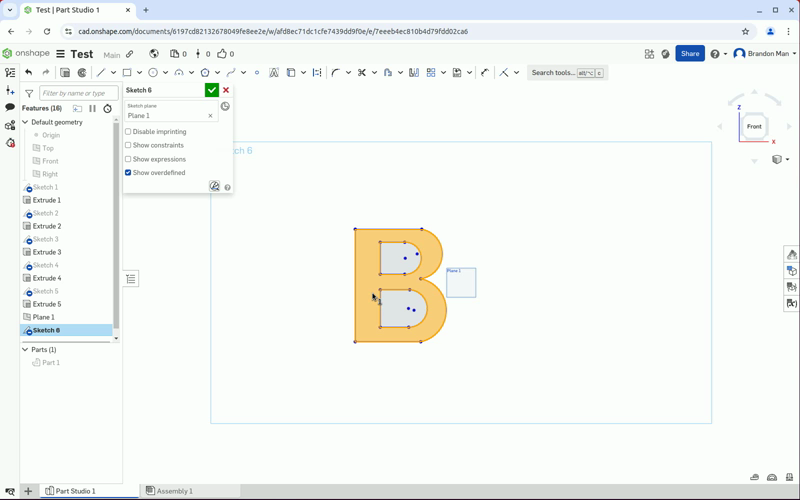
mouse_move(73, 352)
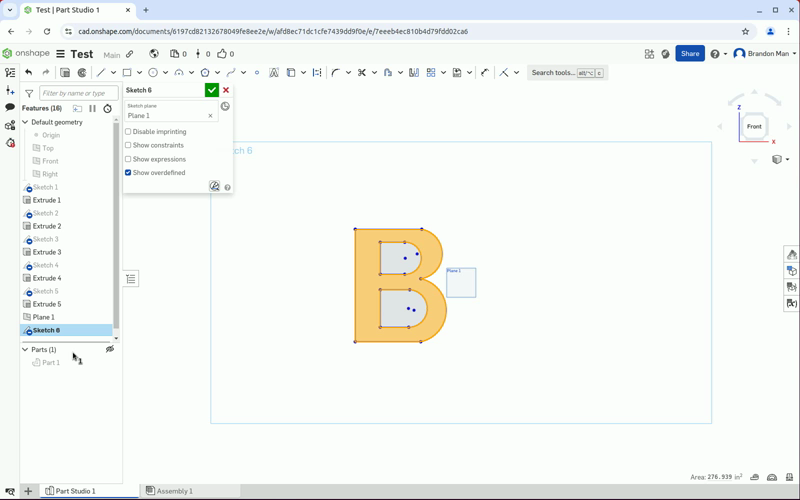
key(shift+y)
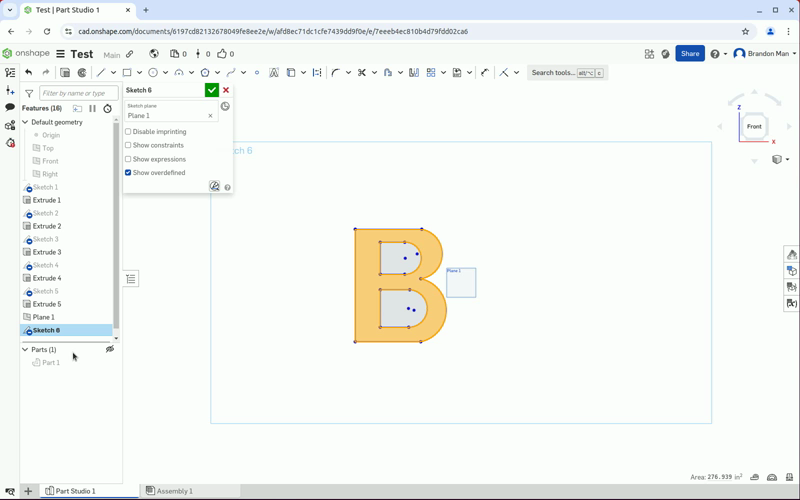
key(shift+e)
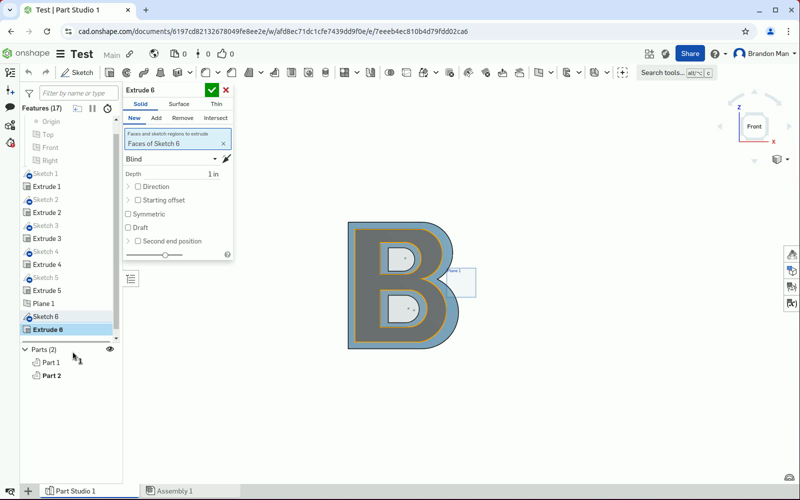
mouse_move(143, 106)
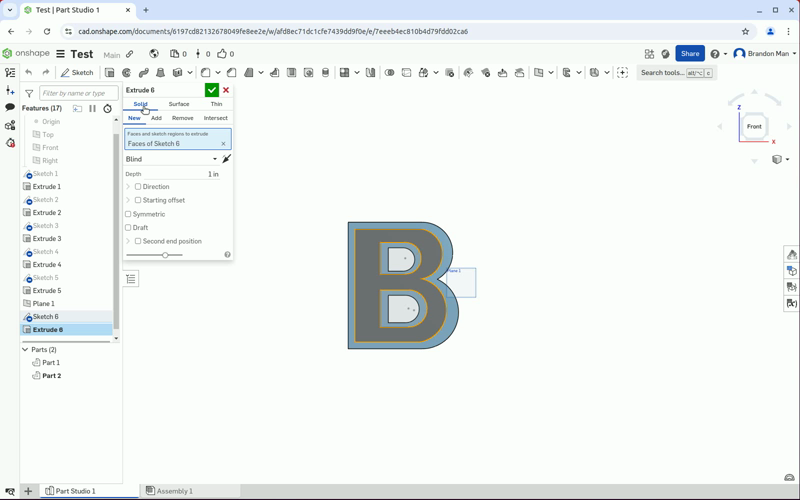
click(143, 106)
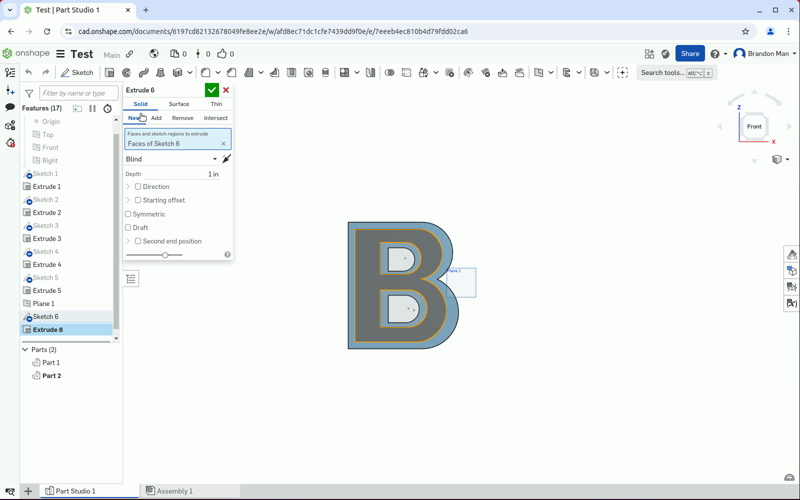
mouse_move(137, 120)
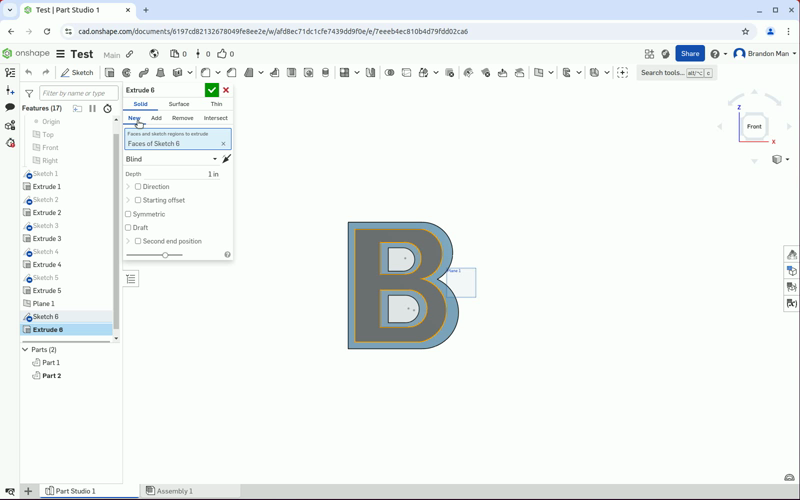
click(137, 120)
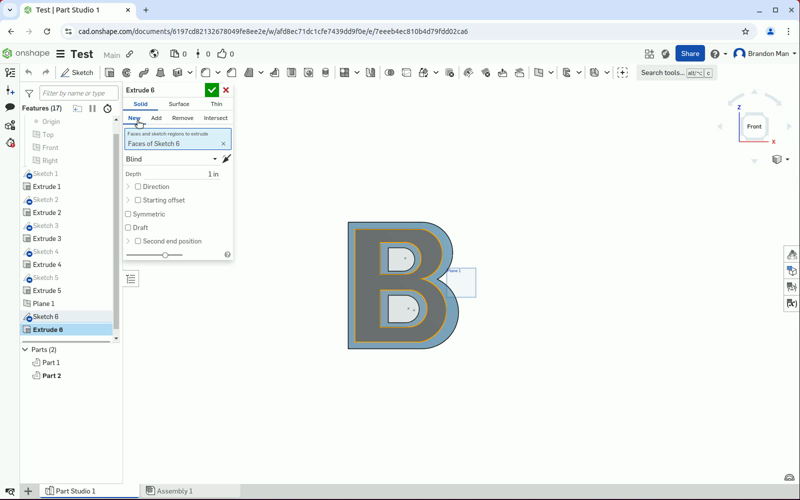
key(tab, 4)
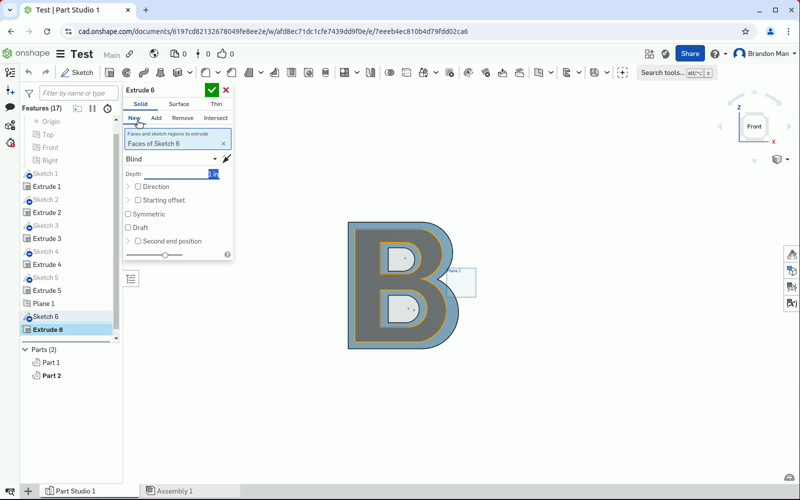
text(-3.37)
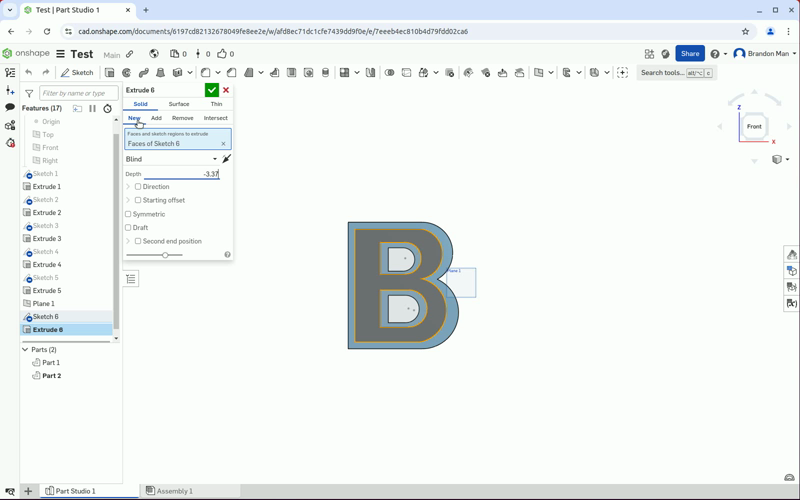
key(enter)
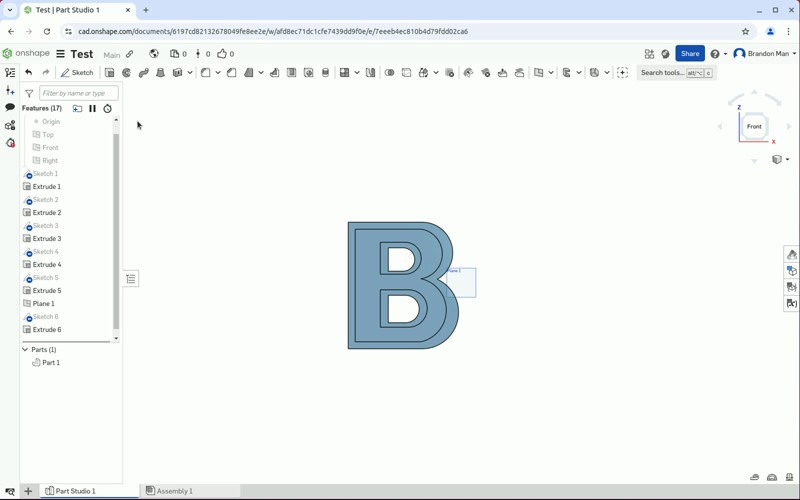
key(shift+h)
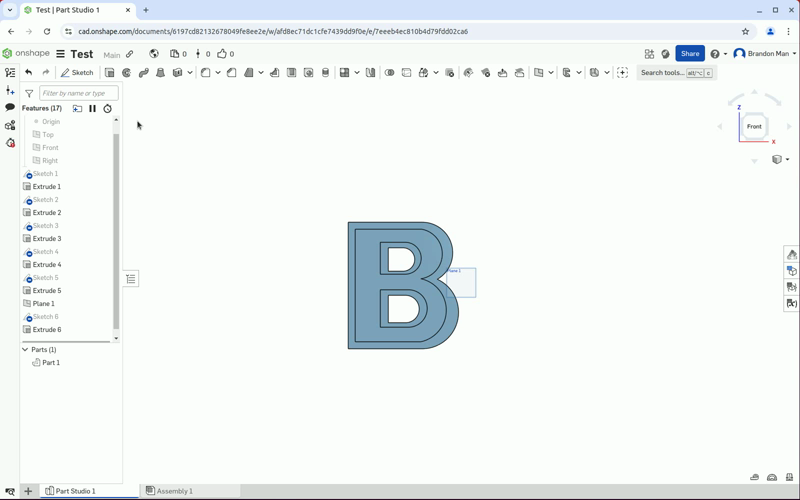
key(shift+h)
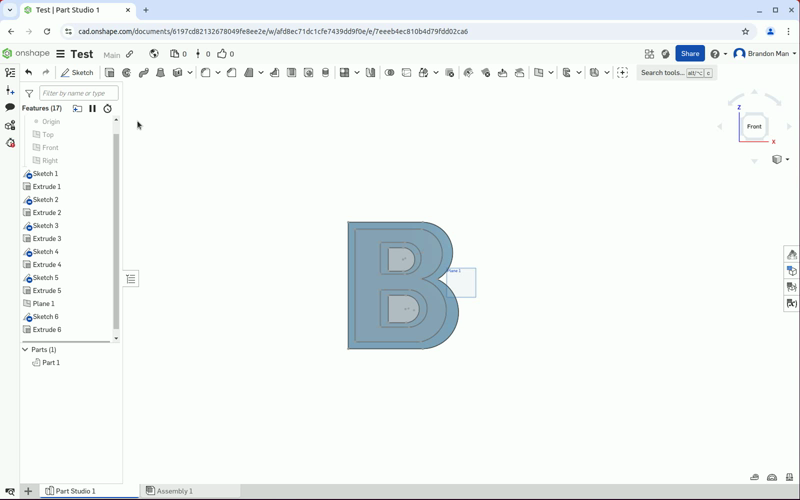
key(shift+7)
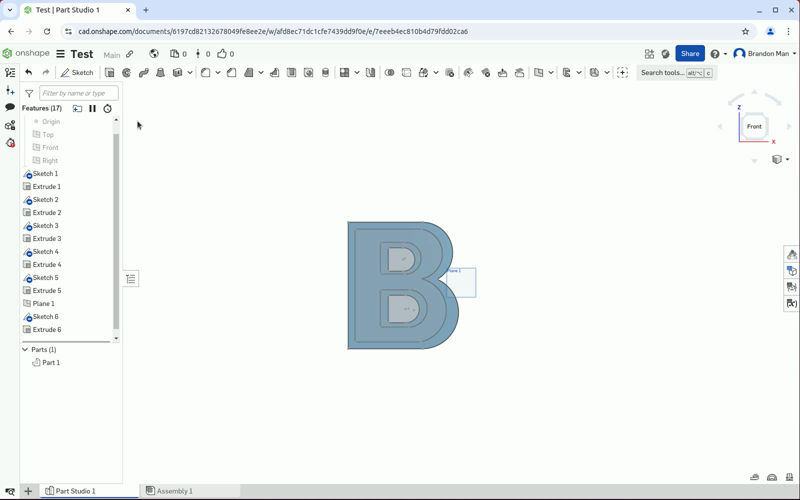
key(left, 2)
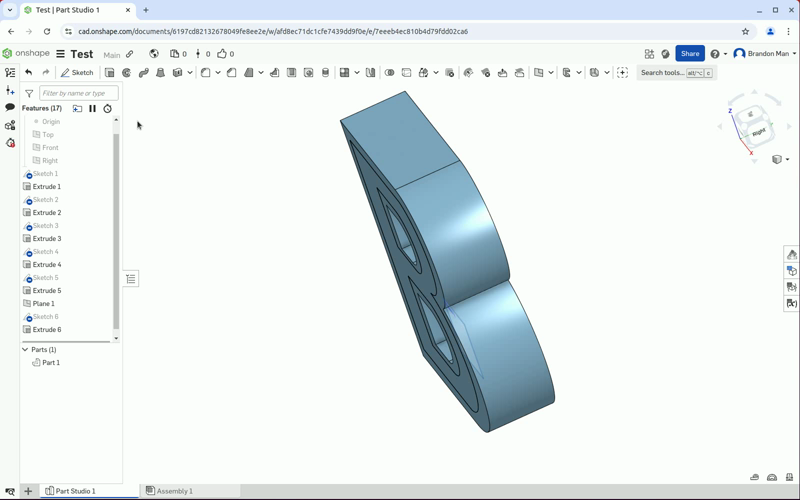
key(down, 2)
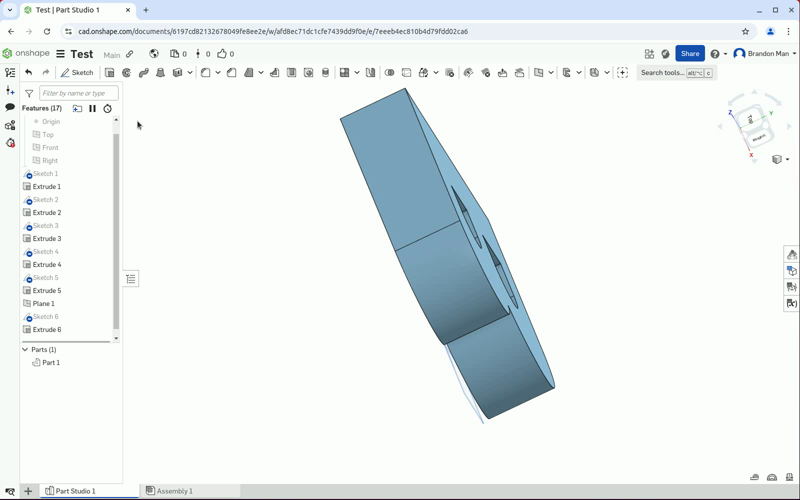
key(up, 2)
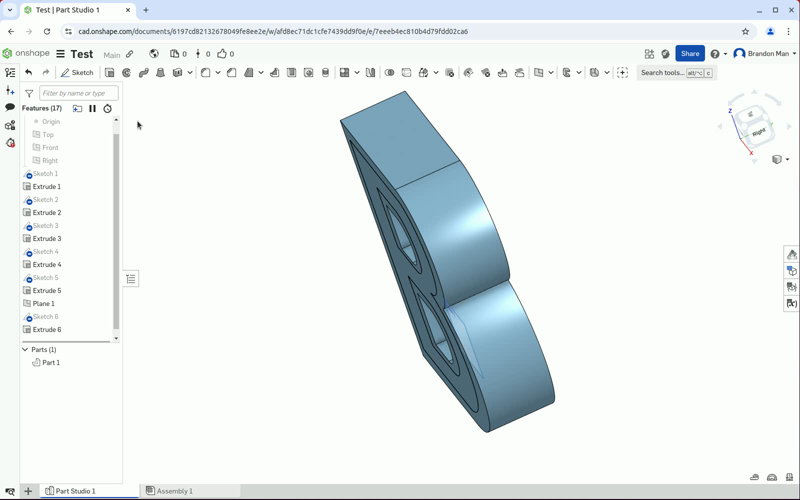
key(right, 2)
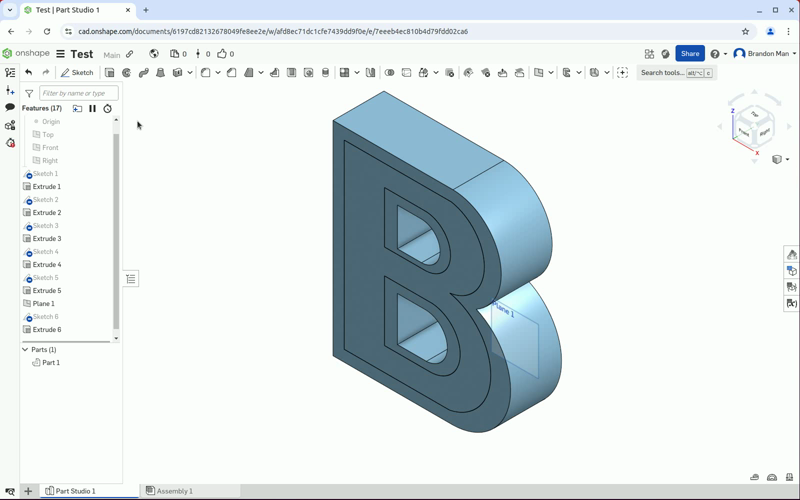
mouse_move(69, 176)
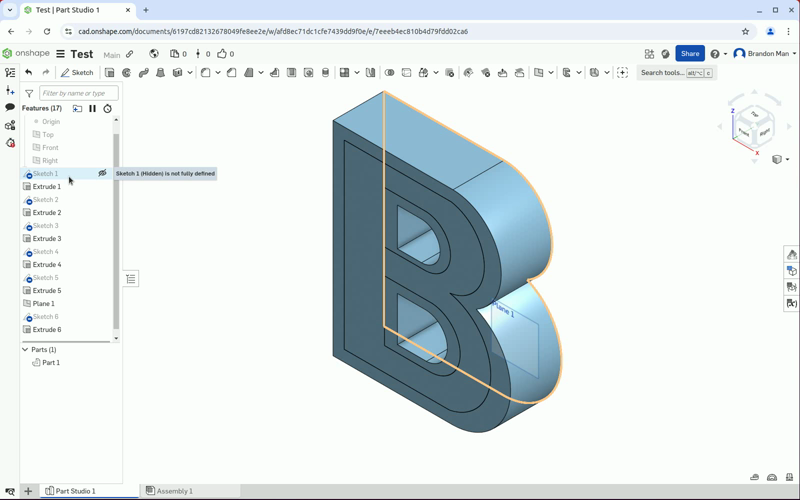
click(69, 176)